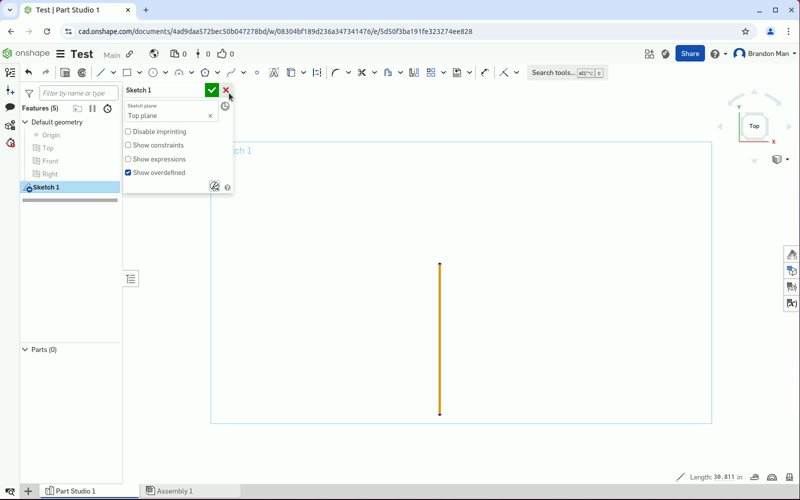
key(shift+h)
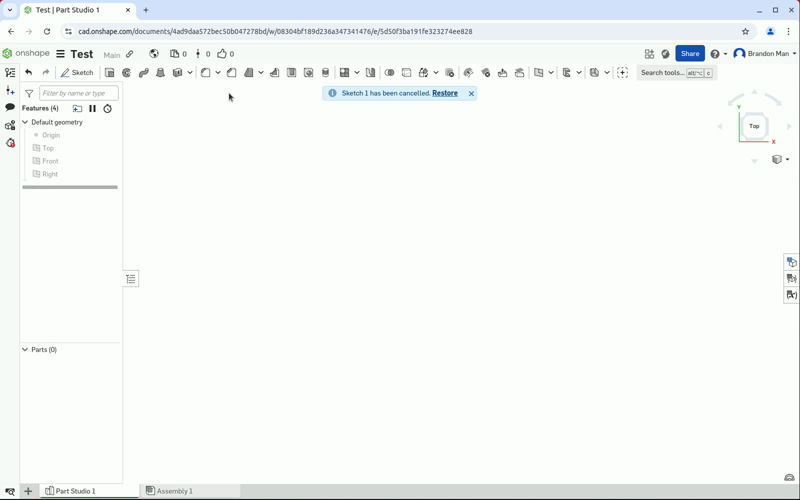
mouse_move(73, 352)
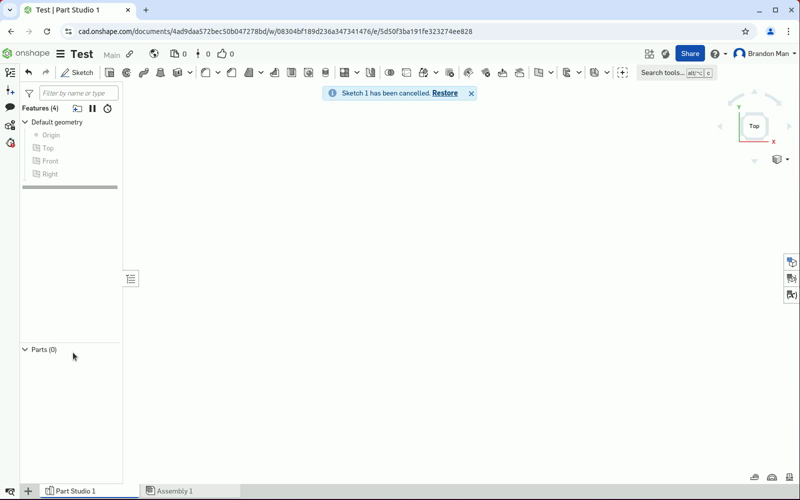
key(y)
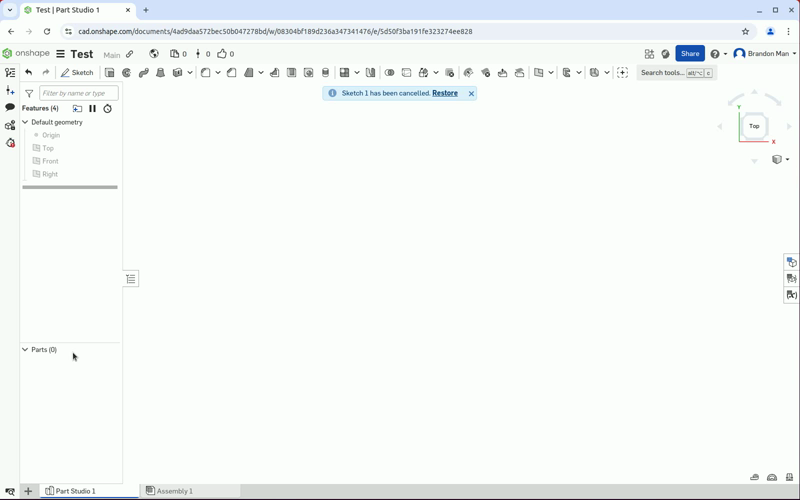
key(shift+p)
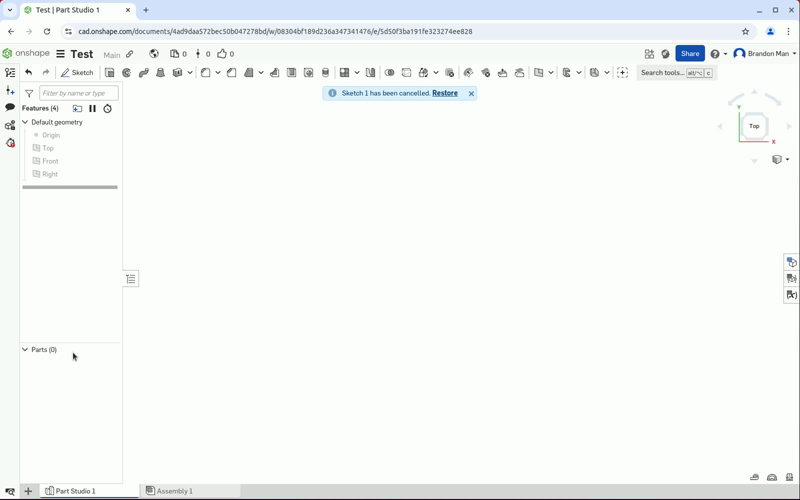
key(space)
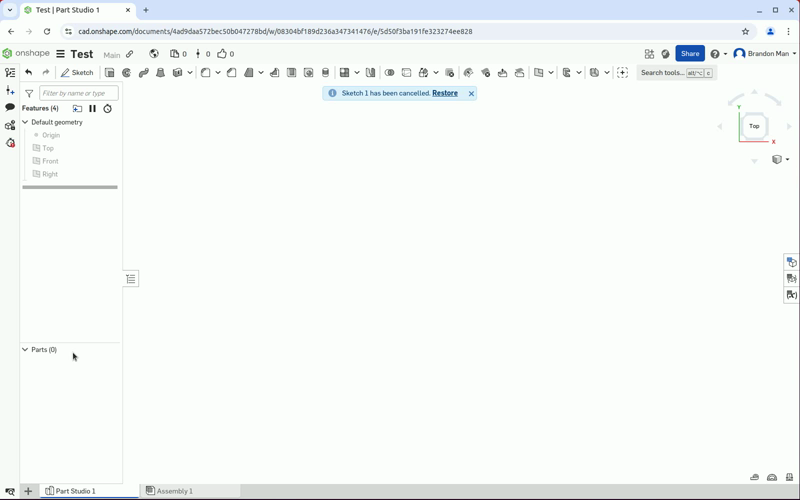
key_down(shift)
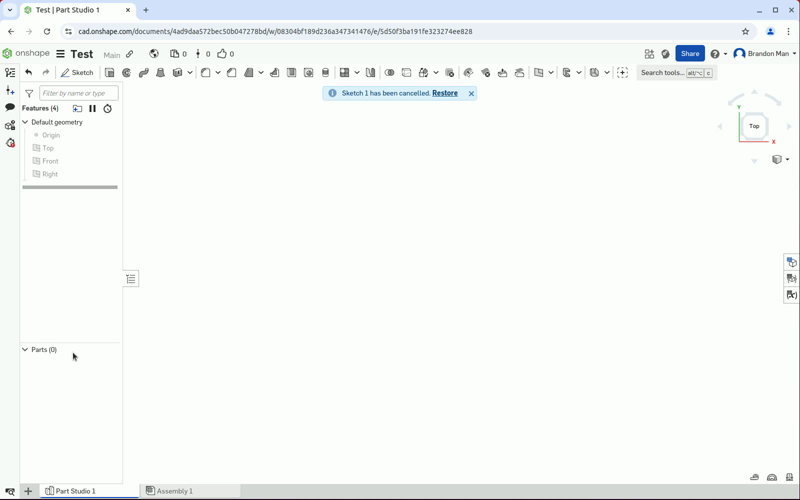
key(up)
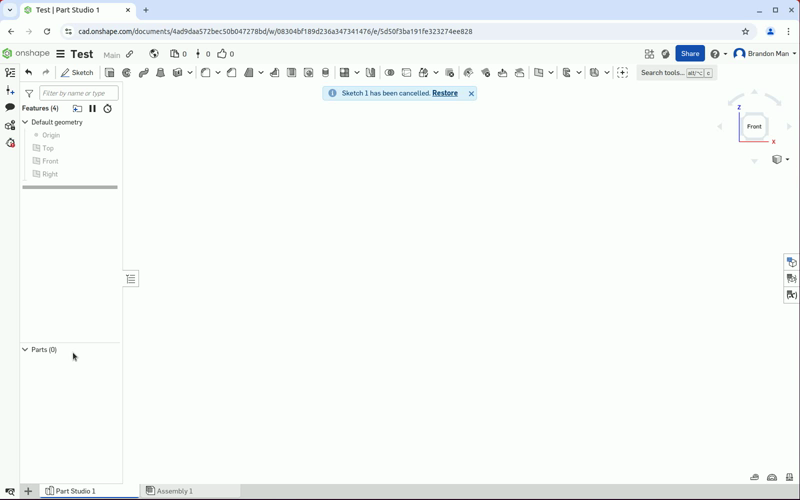
key_up(shift)
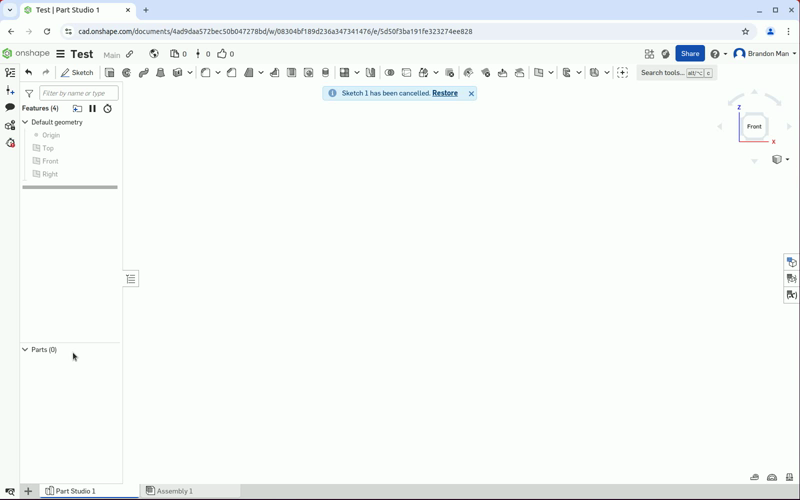
key(space)
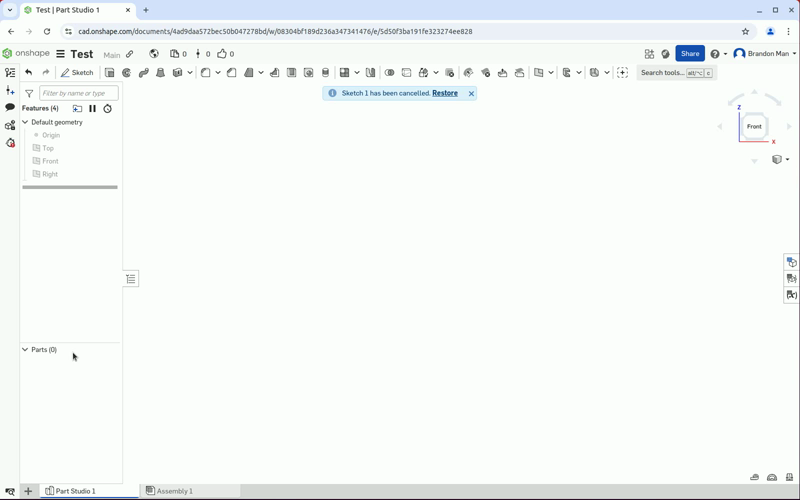
key_down(shift)
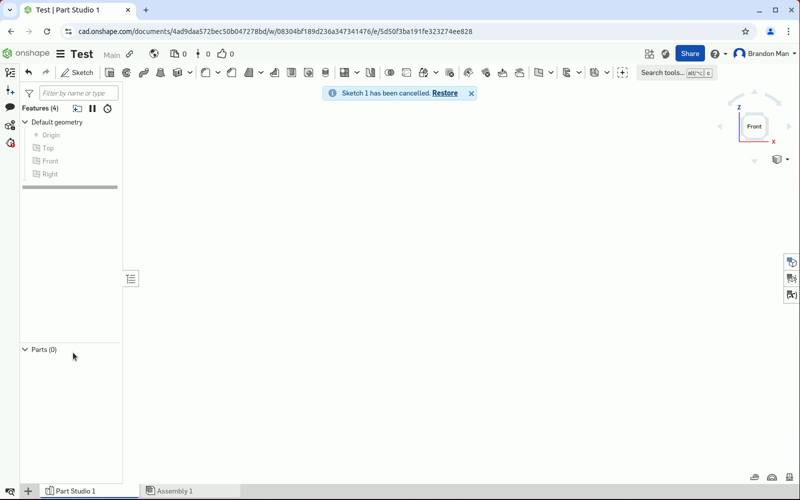
key(left)
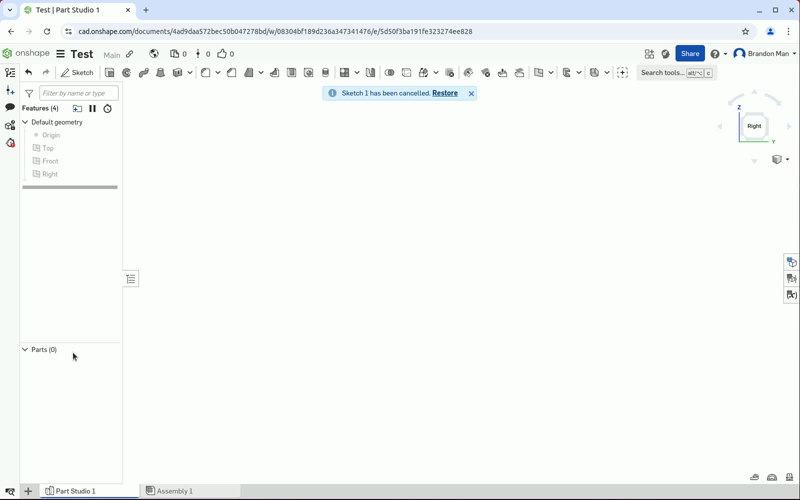
key_up(shift)
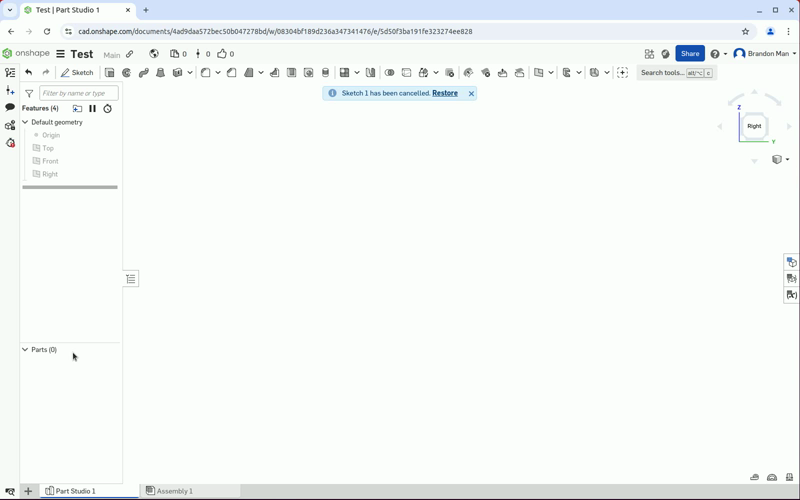
mouse_move(73, 352)
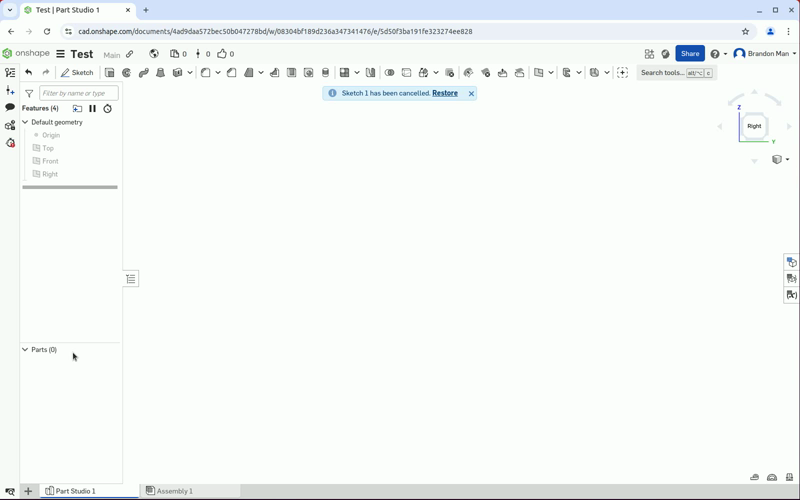
key(shift+y)
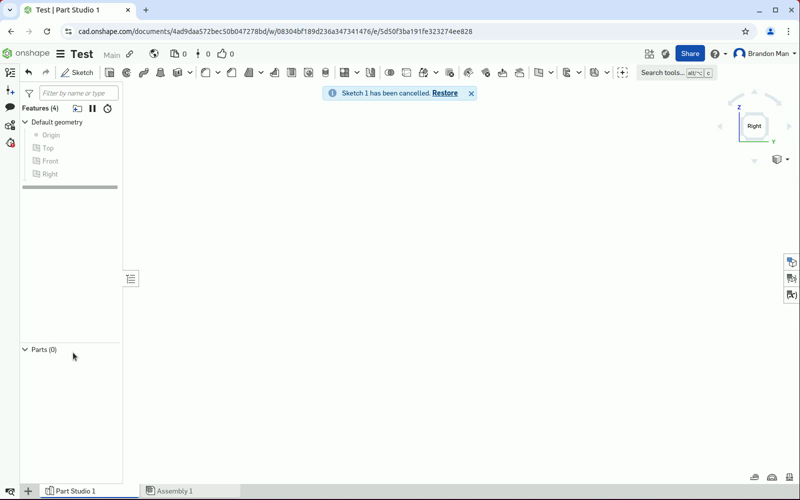
key(shift+s)
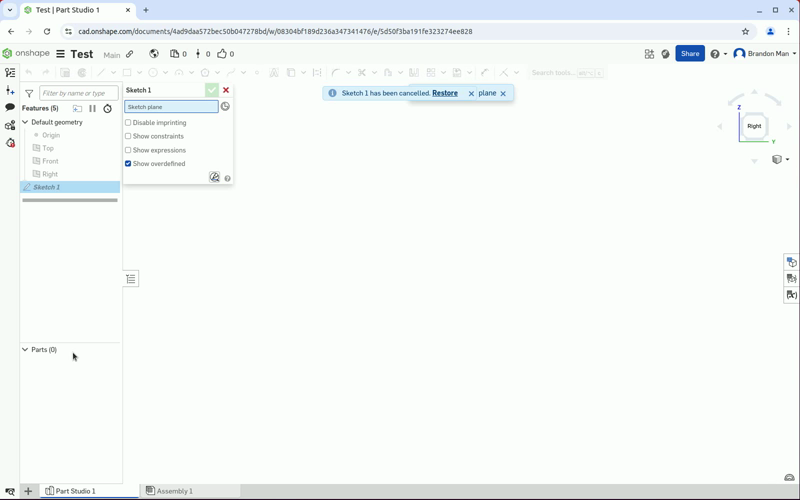
mouse_move(73, 176)
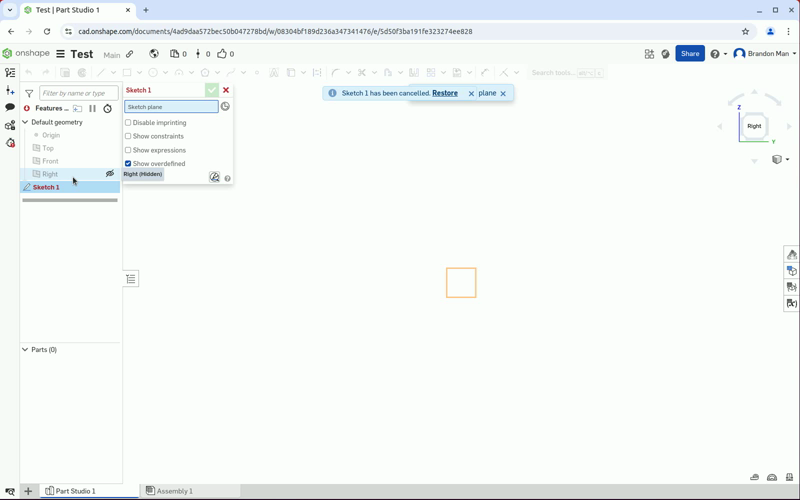
click(73, 176)
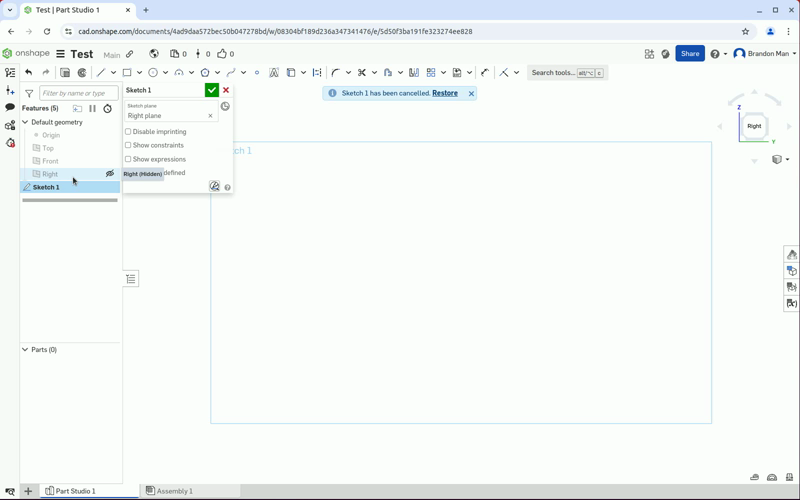
mouse_move(73, 352)
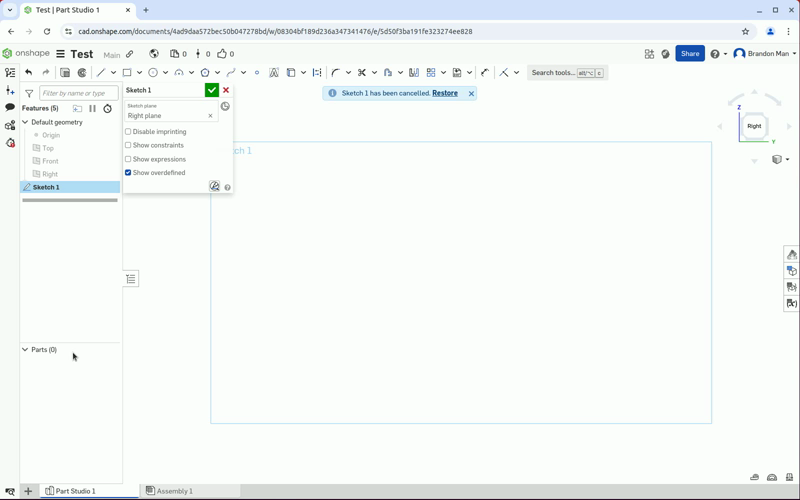
key(y)
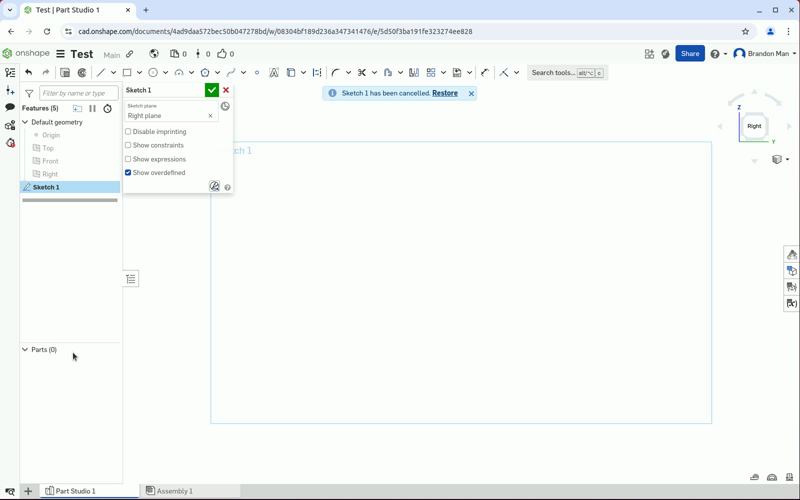
key(l)
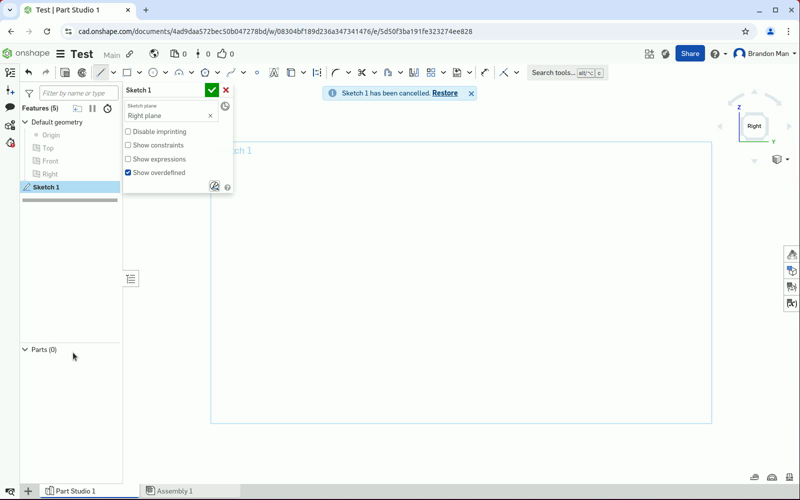
key_down(shift)
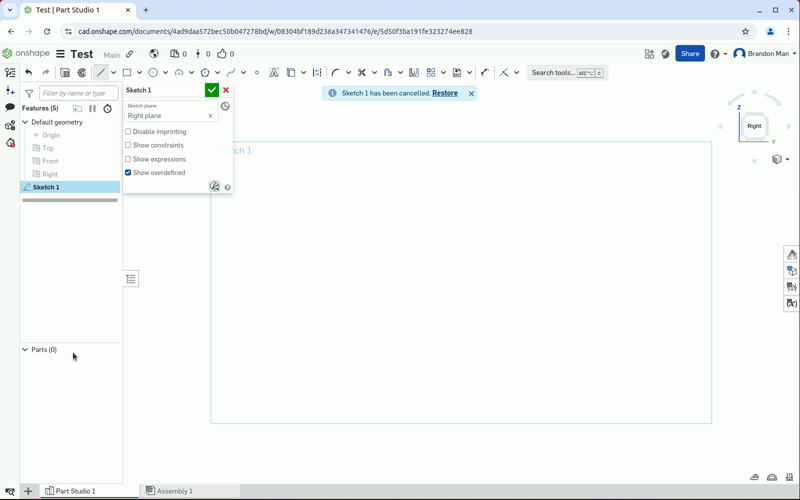
mouse_move(393, 319)
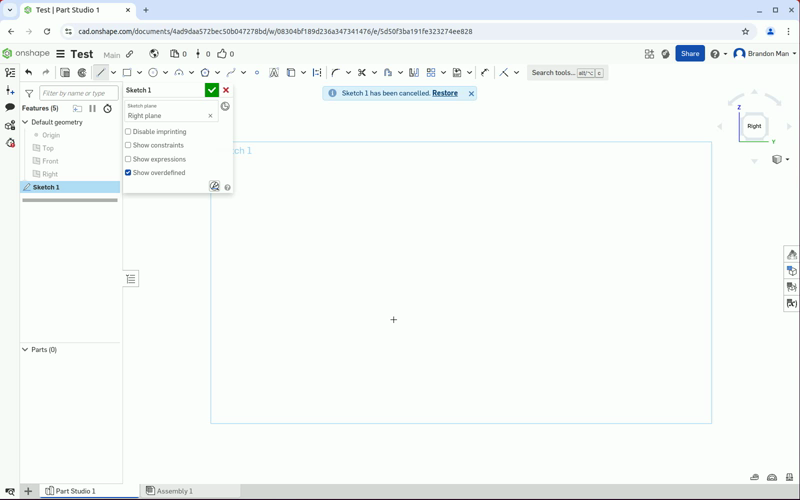
click(393, 319)
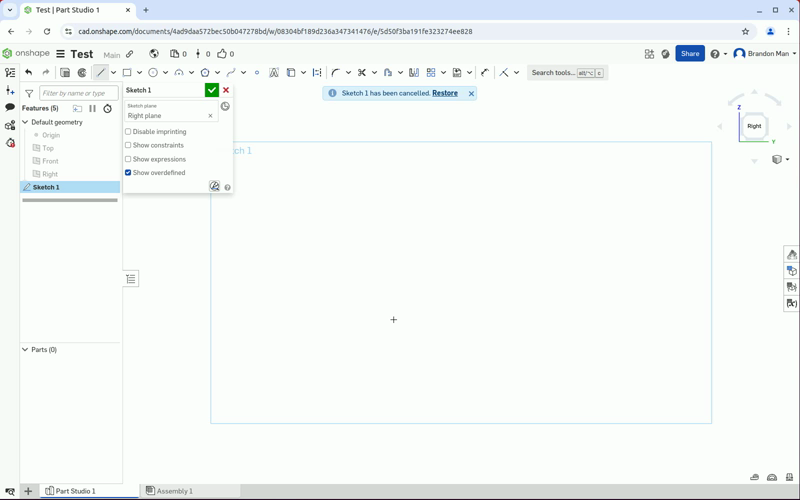
key_up(shift)
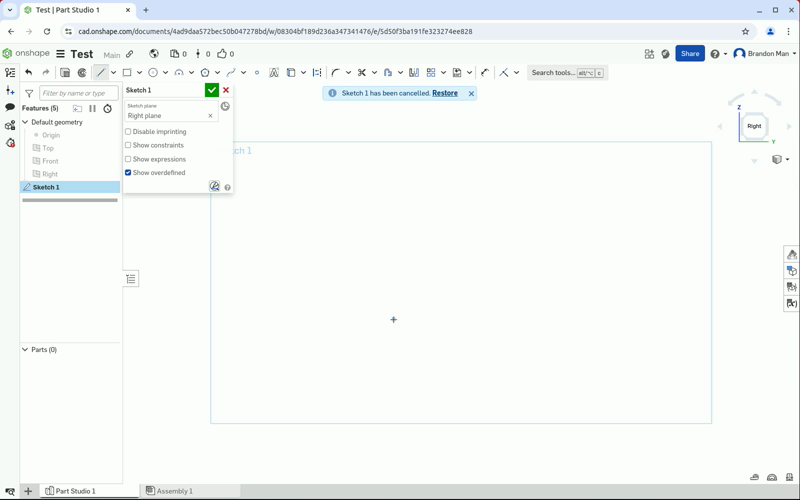
key_down(shift)
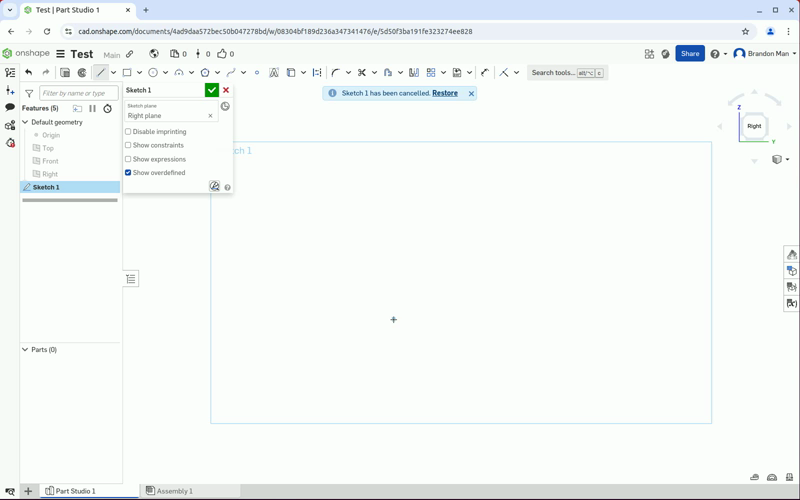
mouse_move(423, 319)
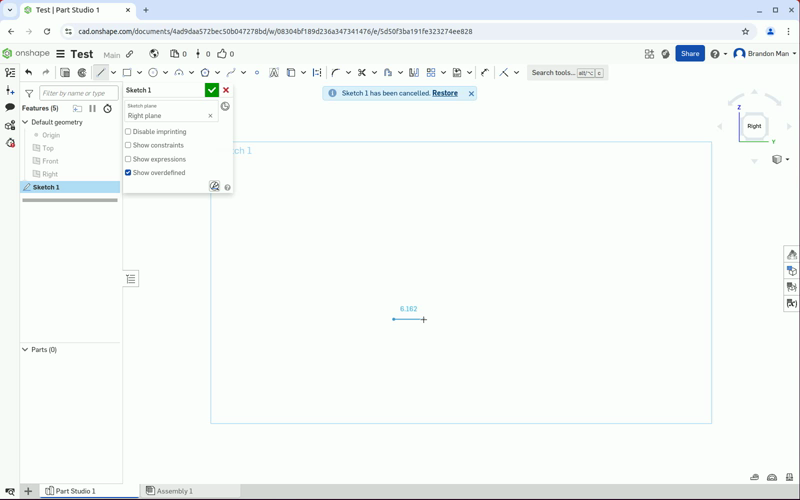
mouse_move(405, 319)
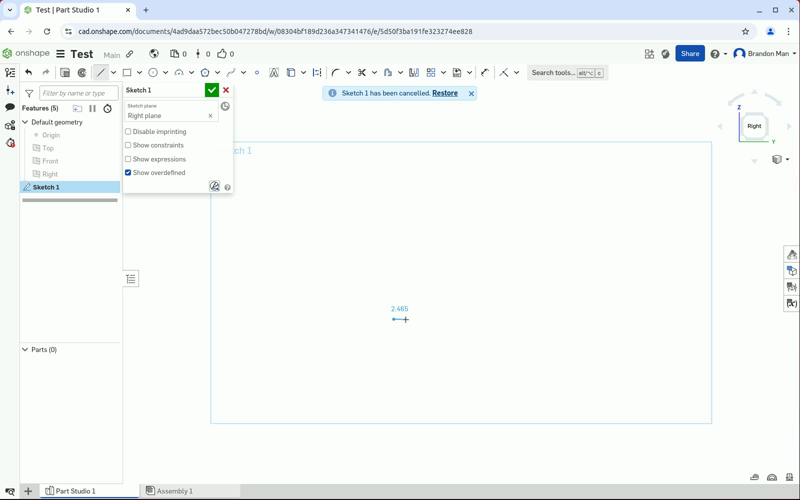
click(405, 319)
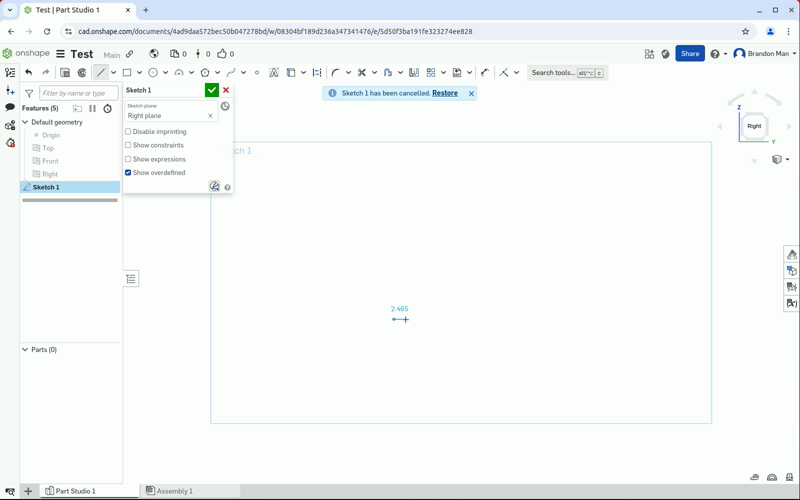
key_up(shift)
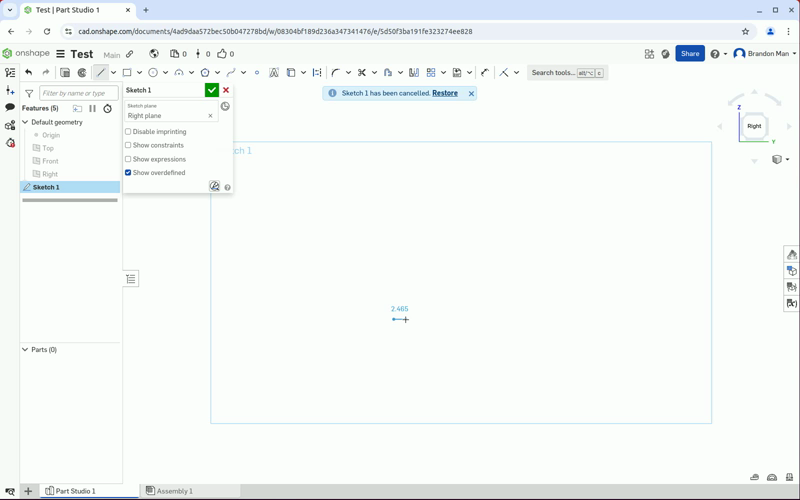
key(esc)
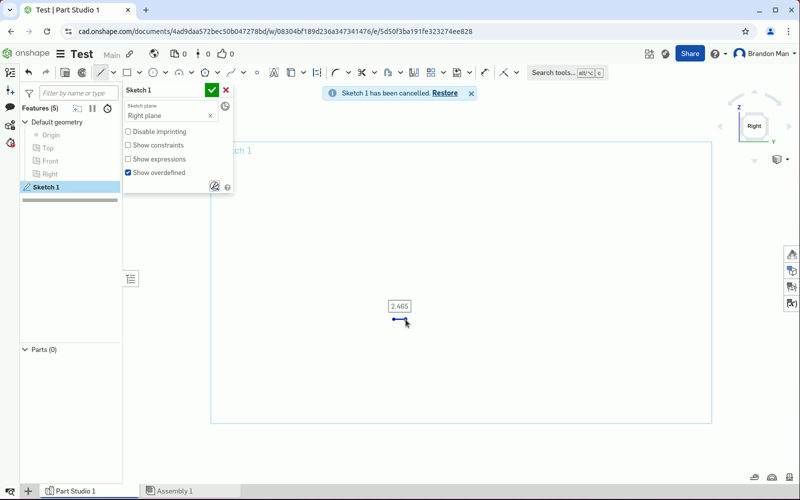
key(a)
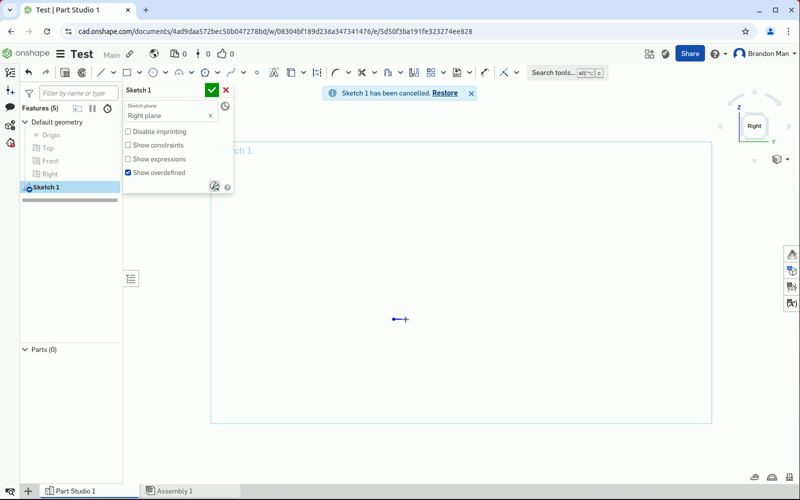
mouse_move(405, 319)
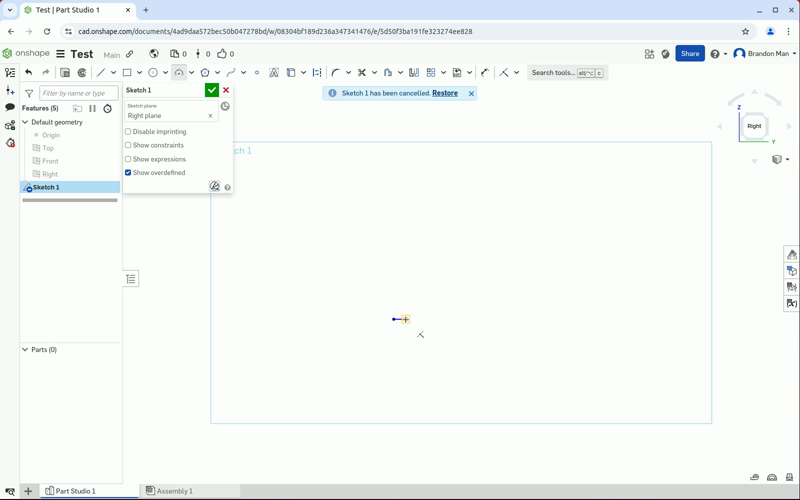
click(405, 319)
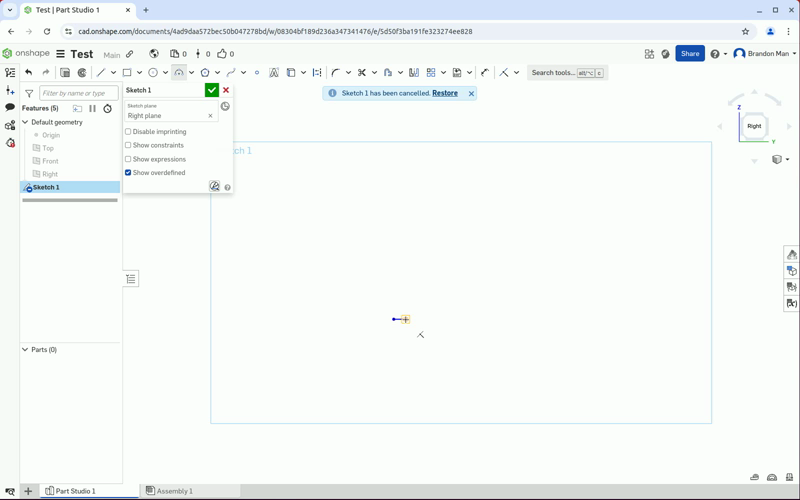
key_down(shift)
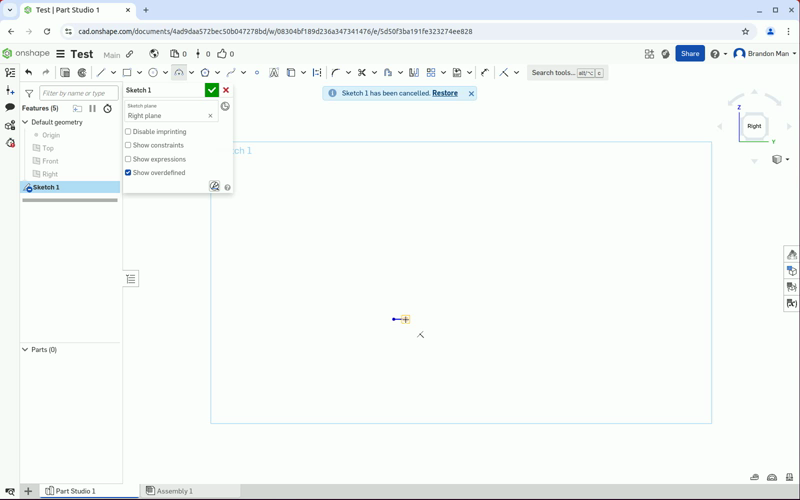
mouse_move(394, 288)
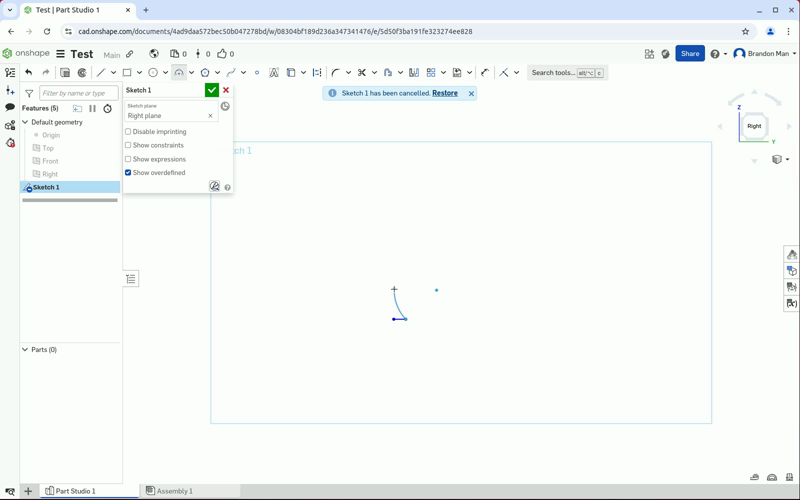
click(394, 288)
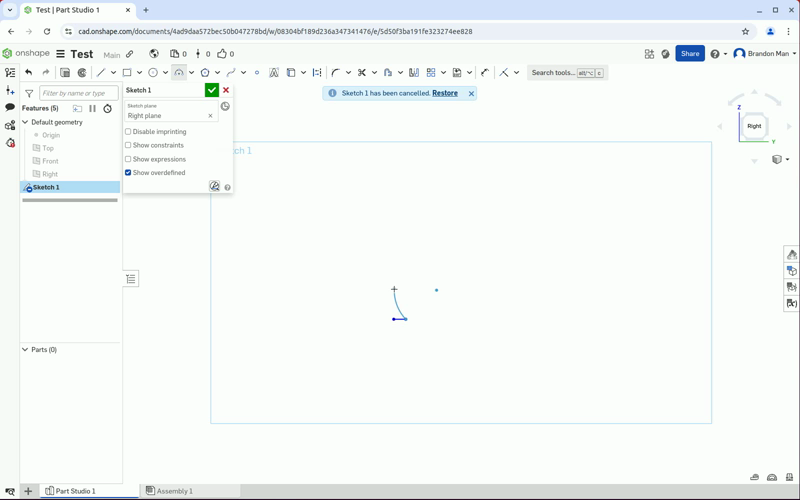
mouse_move(398, 304)
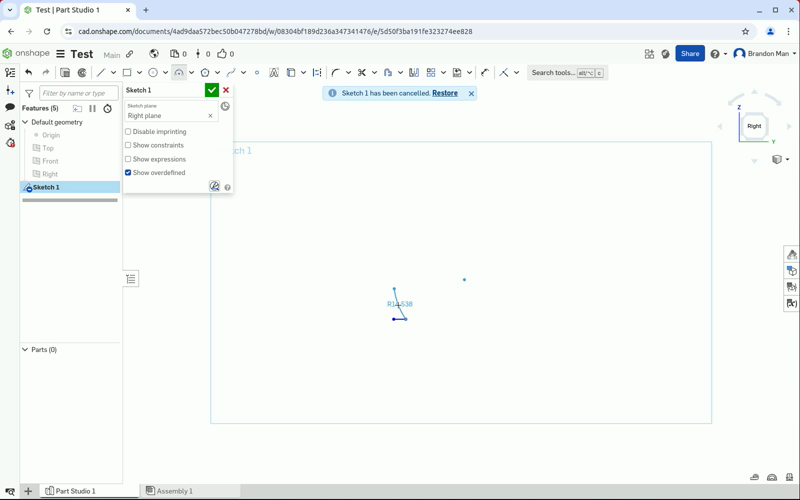
click(398, 304)
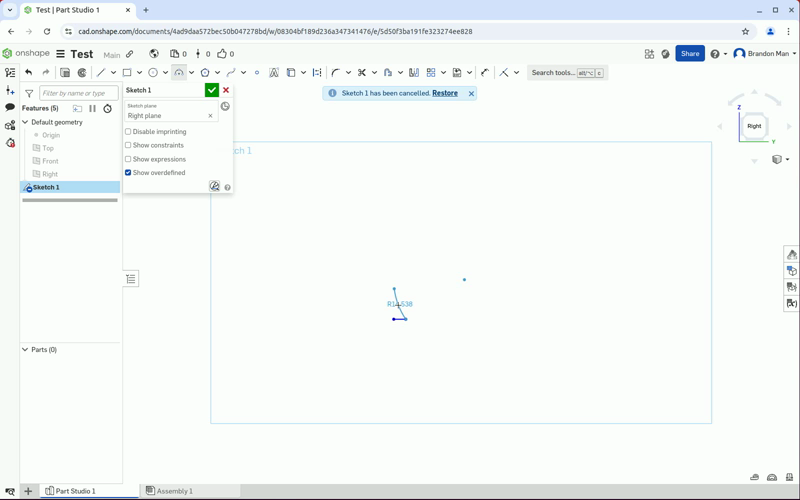
key_up(shift)
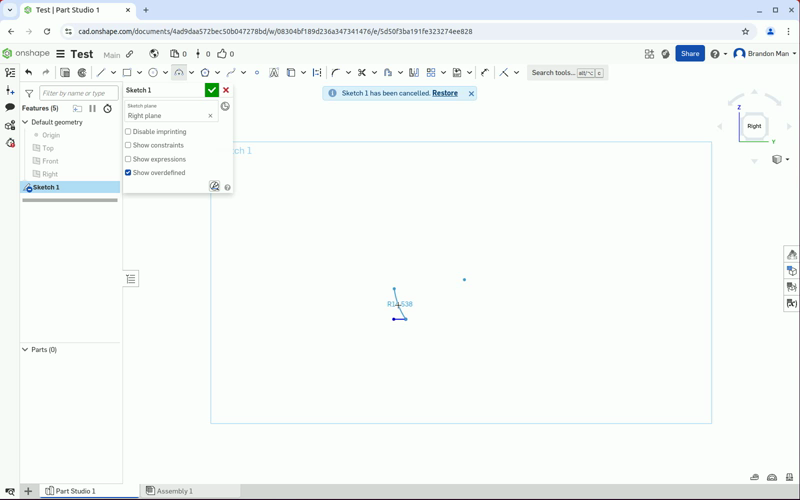
key(esc)
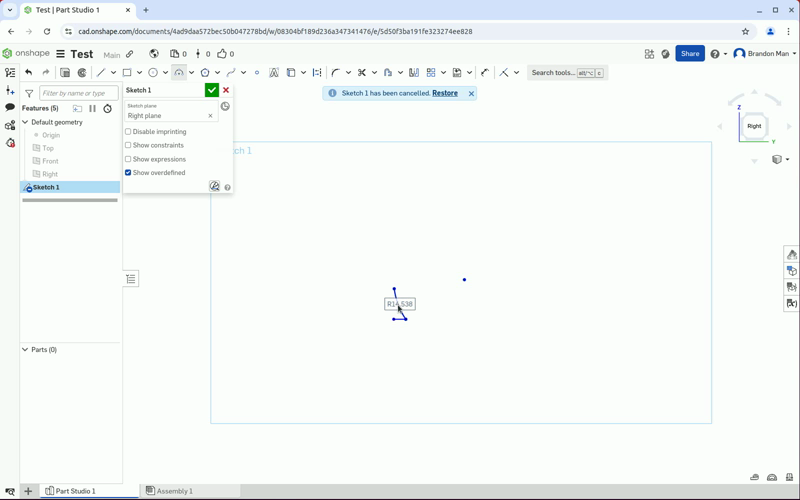
key(l)
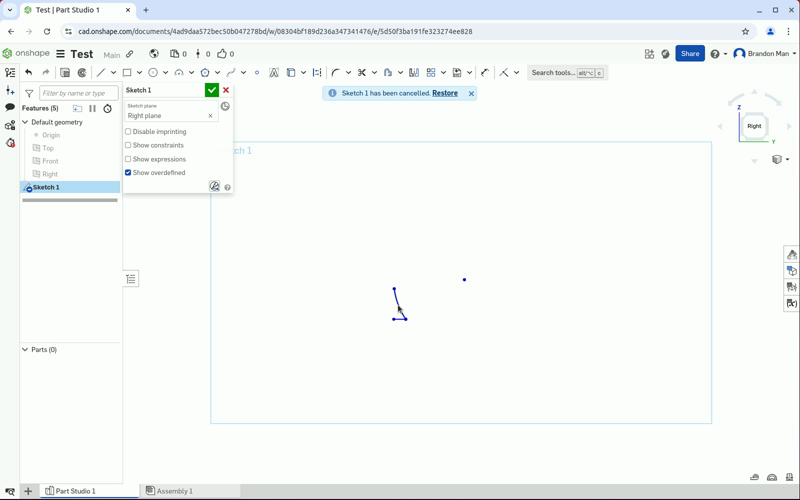
mouse_move(394, 288)
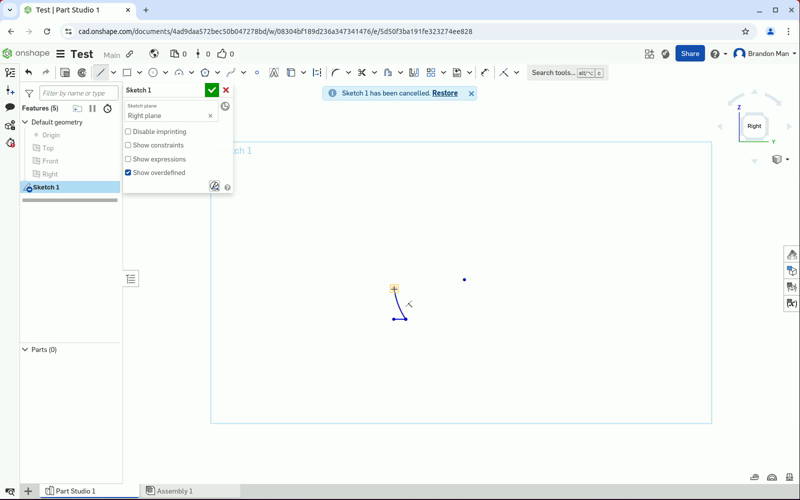
click(394, 288)
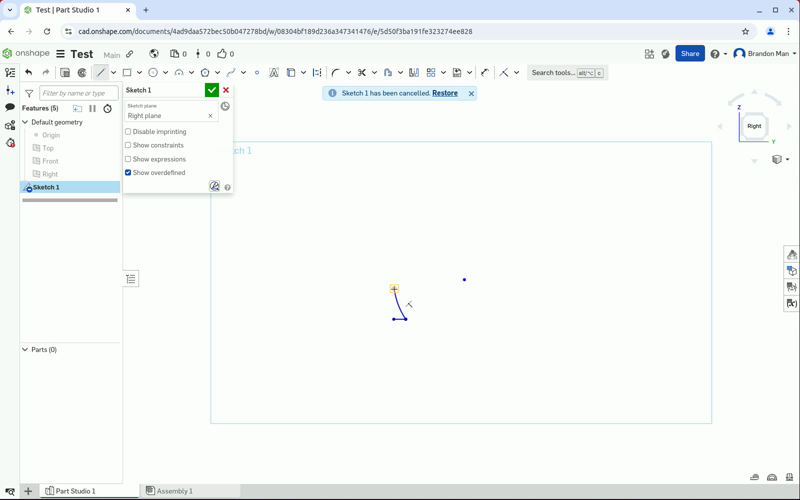
key_down(shift)
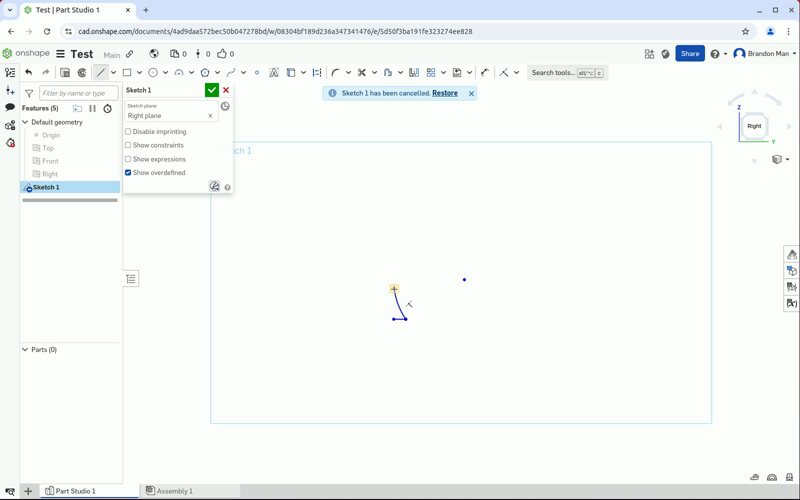
mouse_move(424, 288)
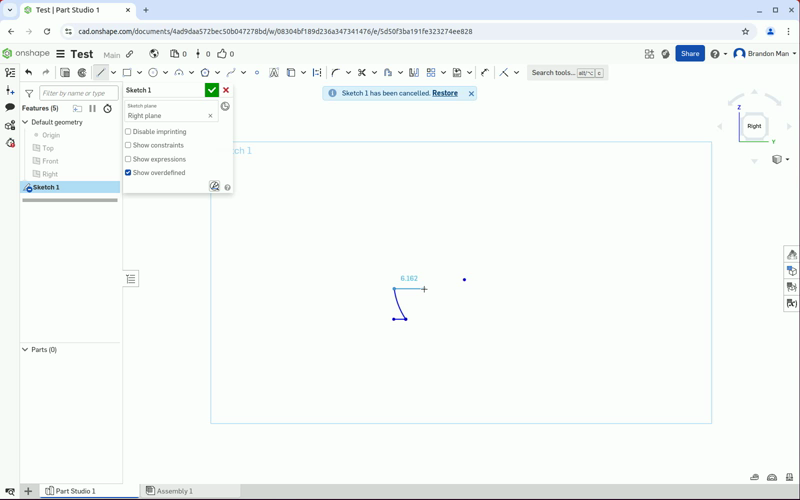
mouse_move(393, 288)
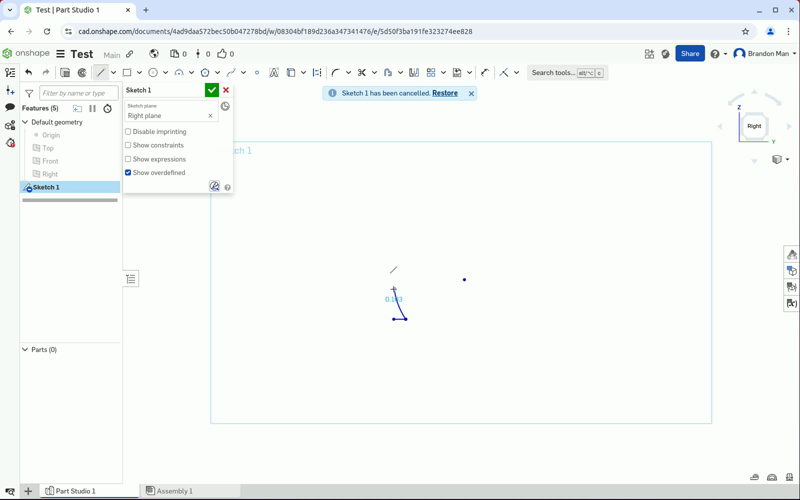
scroll(6)
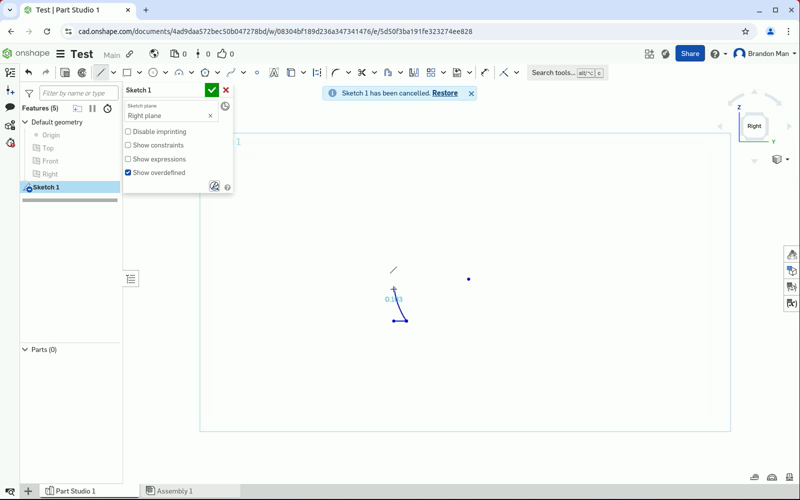
scroll(6)
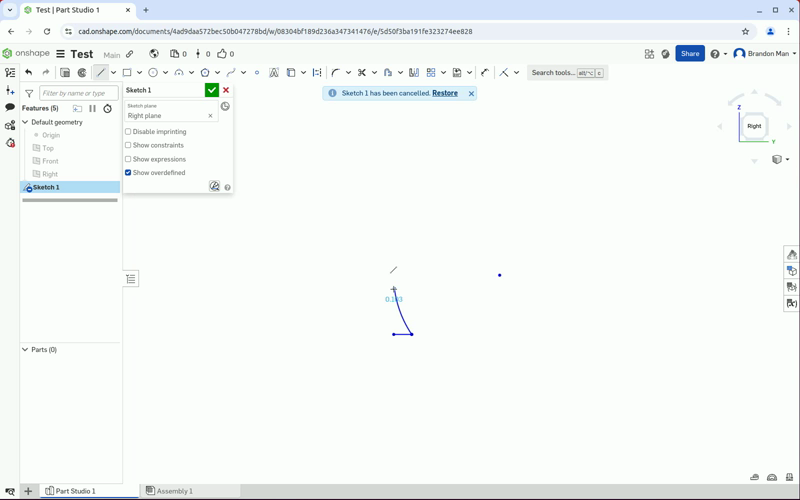
scroll(6)
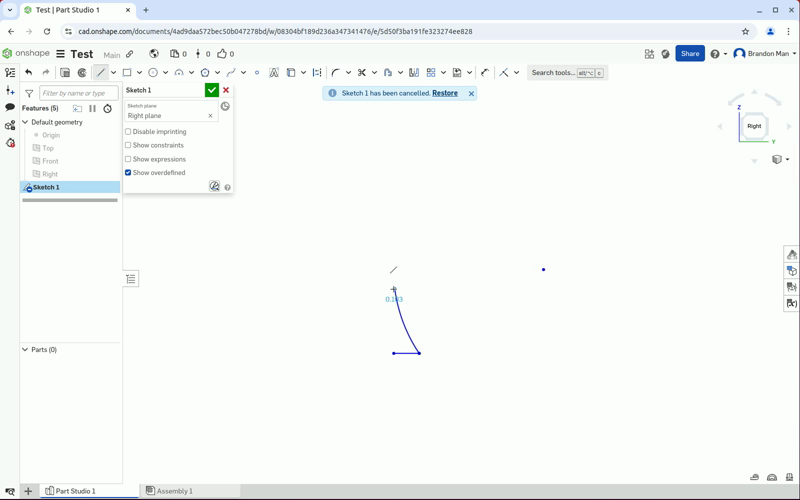
scroll(6)
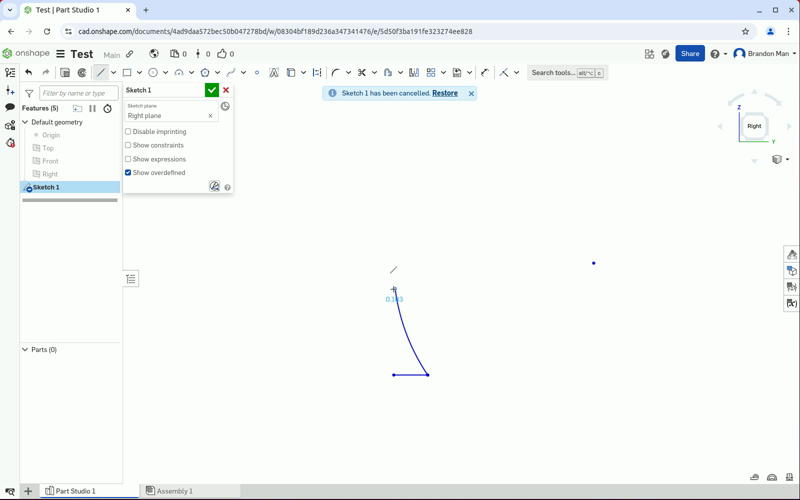
scroll(6)
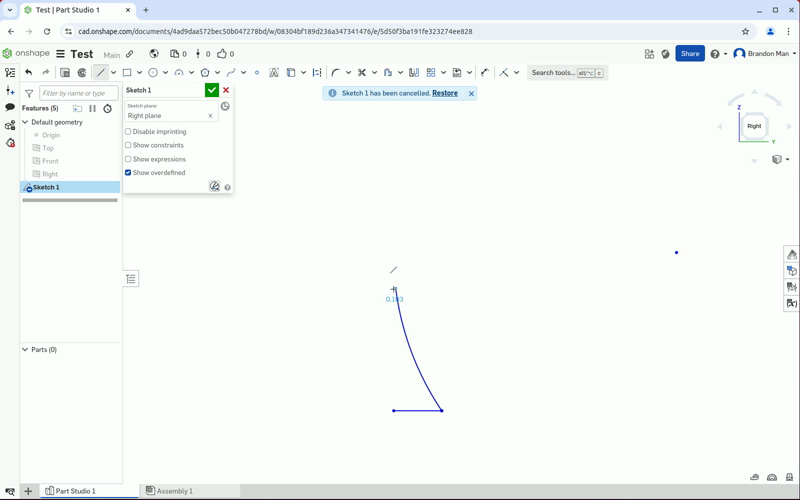
scroll(6)
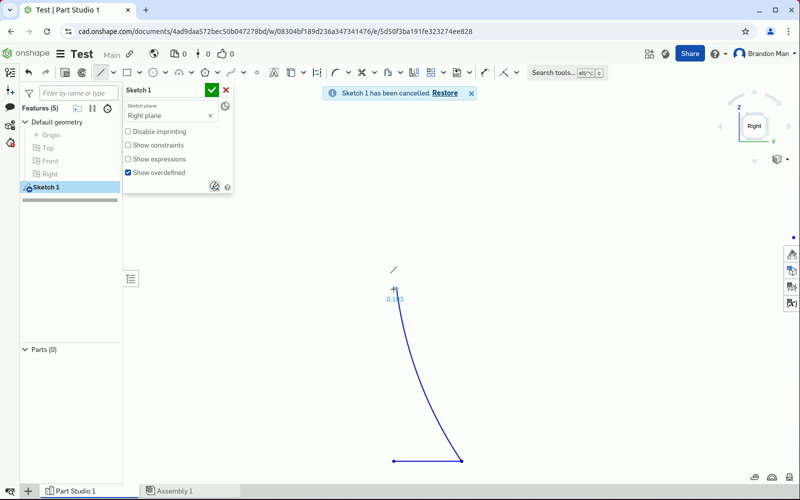
scroll(6)
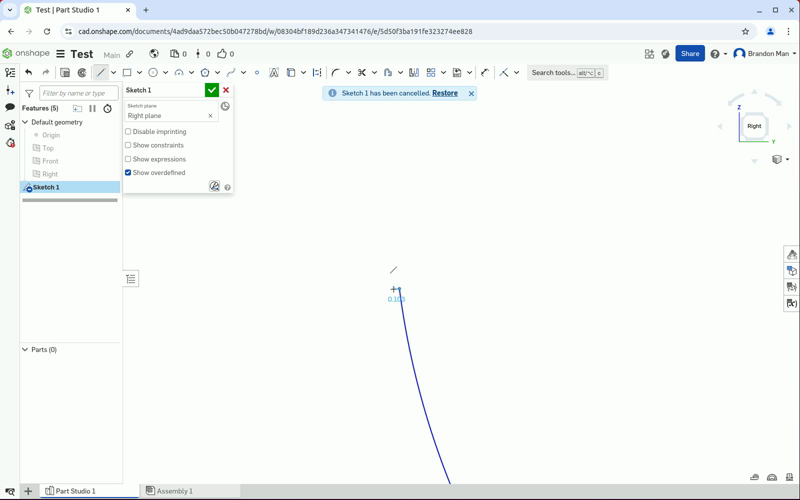
click(393, 288)
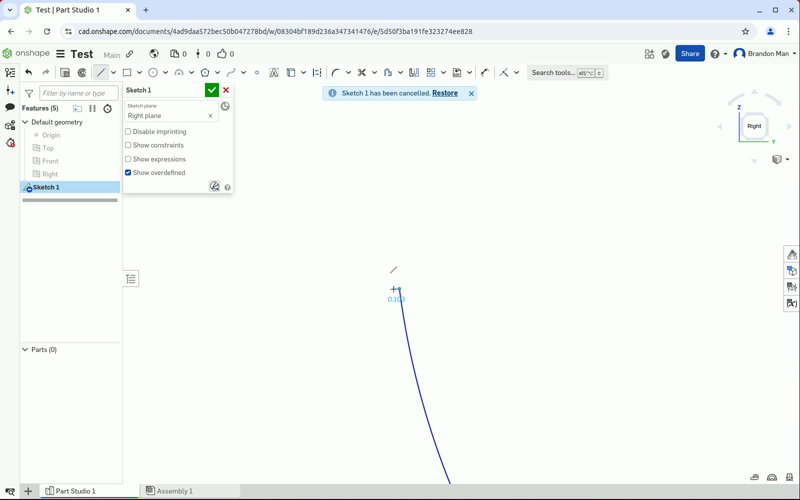
scroll(-6)
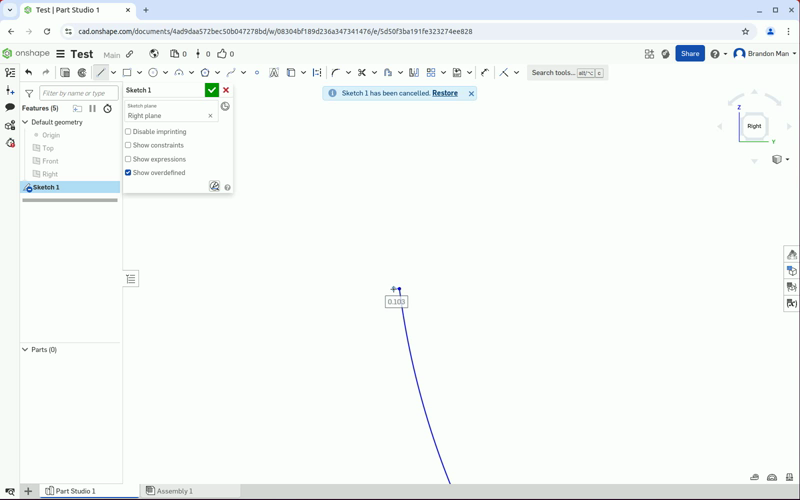
scroll(-6)
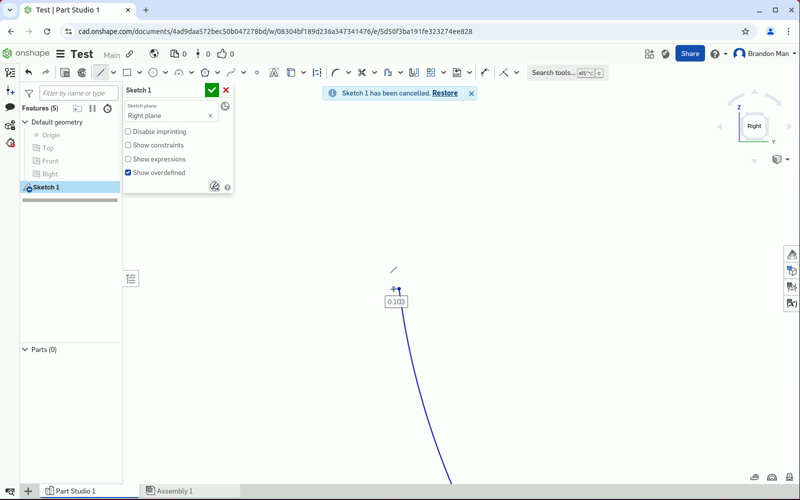
scroll(-6)
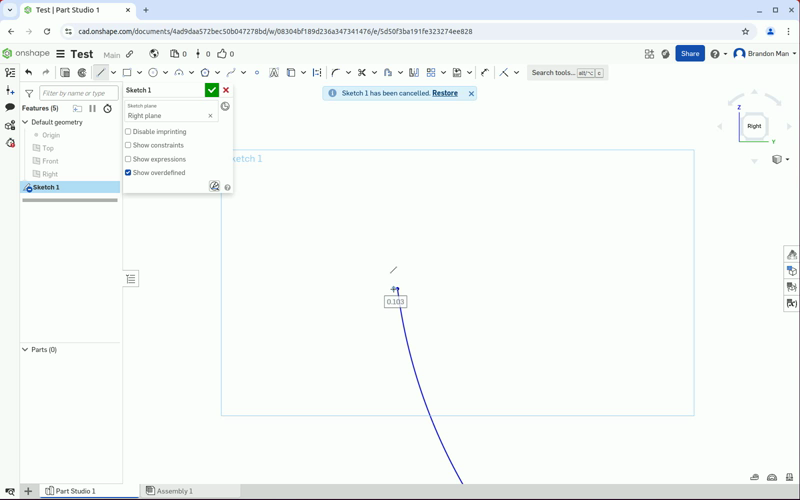
scroll(-6)
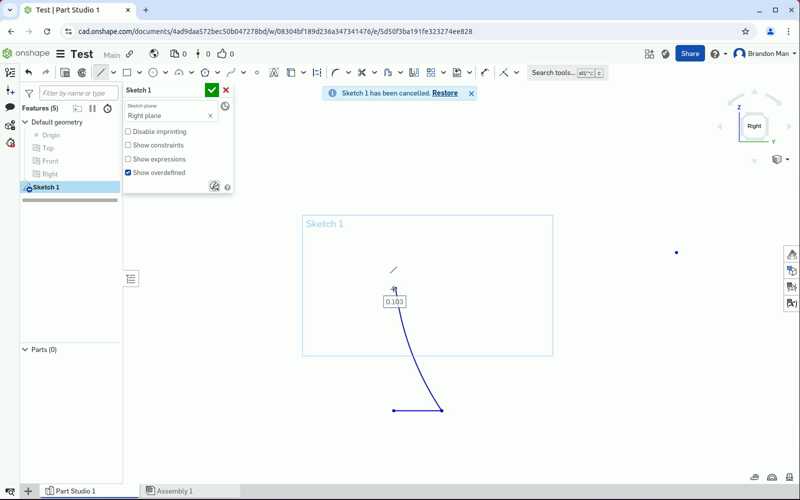
scroll(-6)
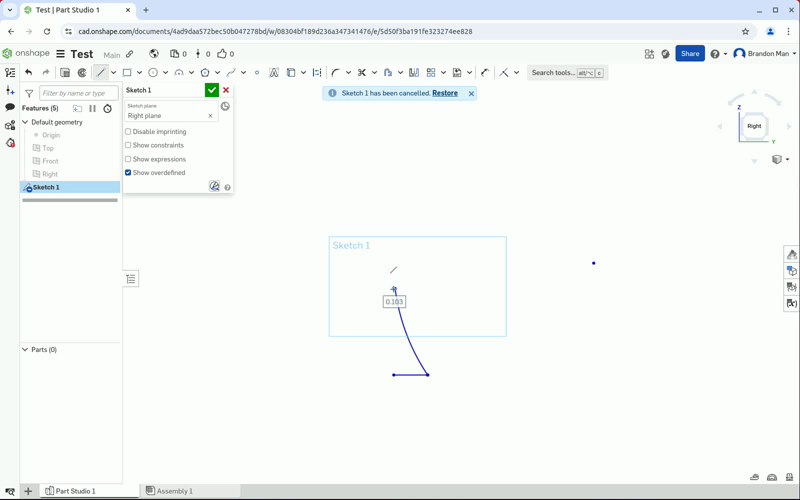
scroll(-6)
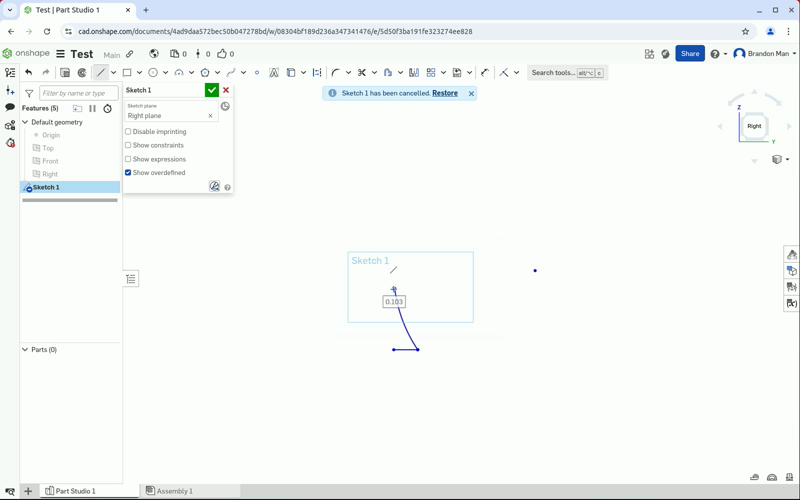
scroll(-6)
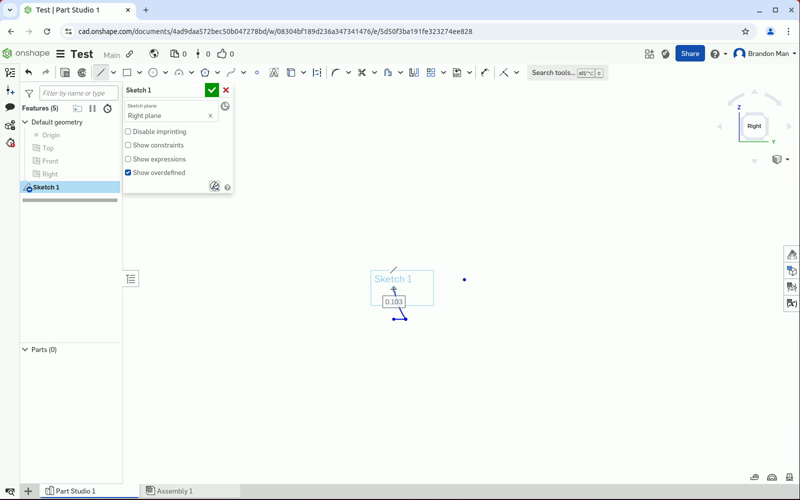
key_up(shift)
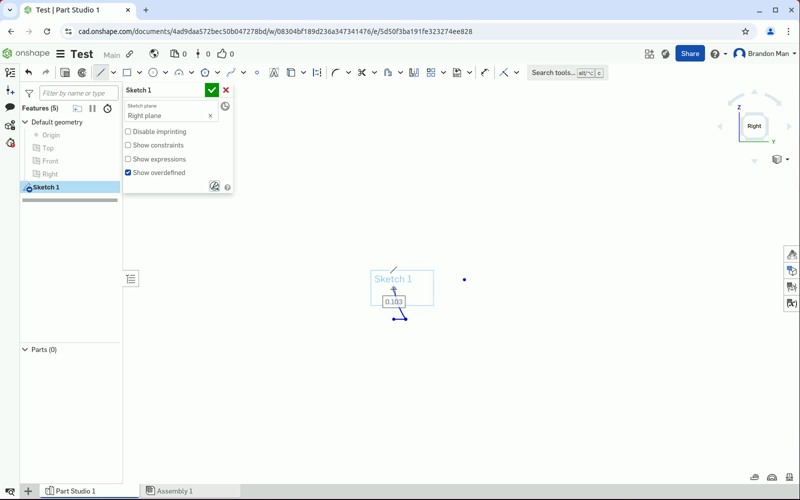
mouse_move(423, 288)
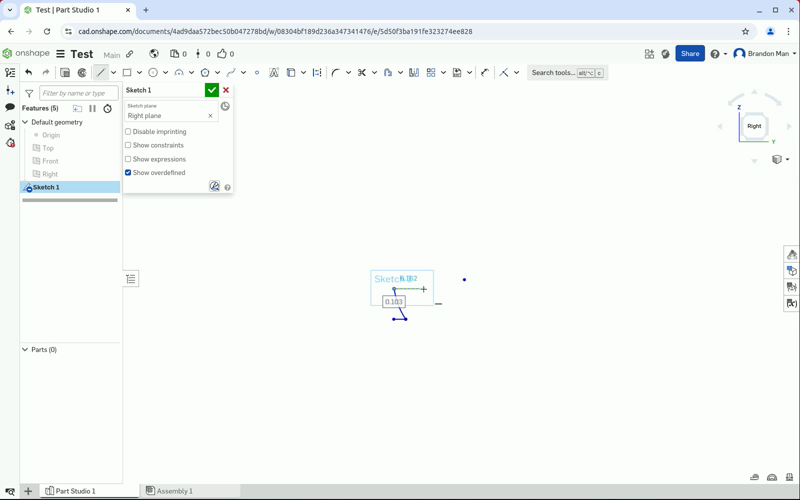
key_down(shift)
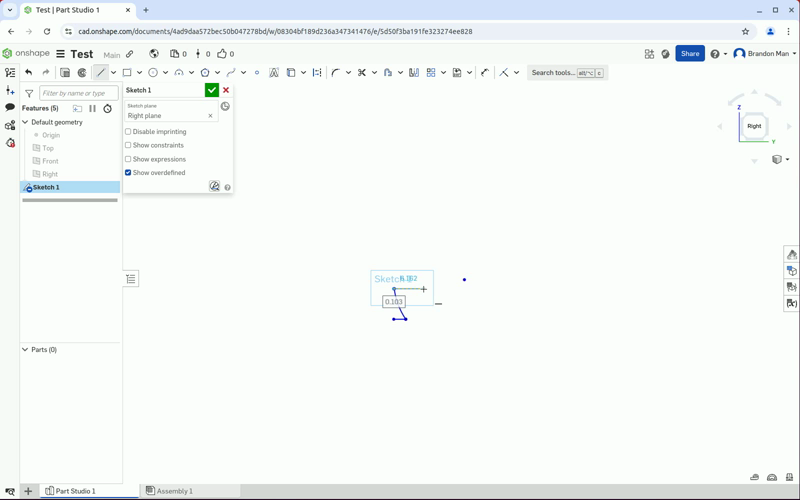
mouse_move(393, 319)
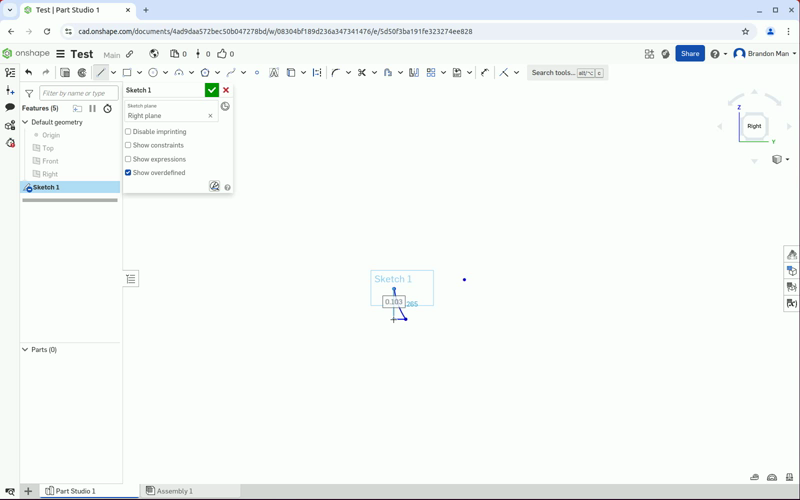
key_up(shift)
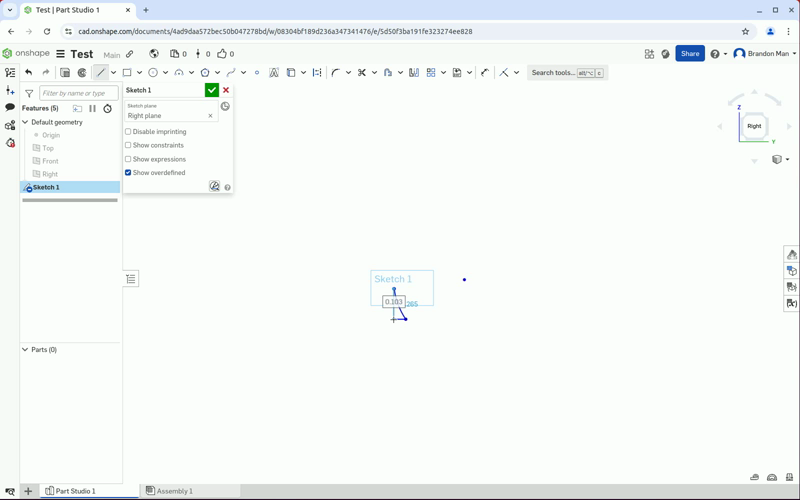
click(393, 319)
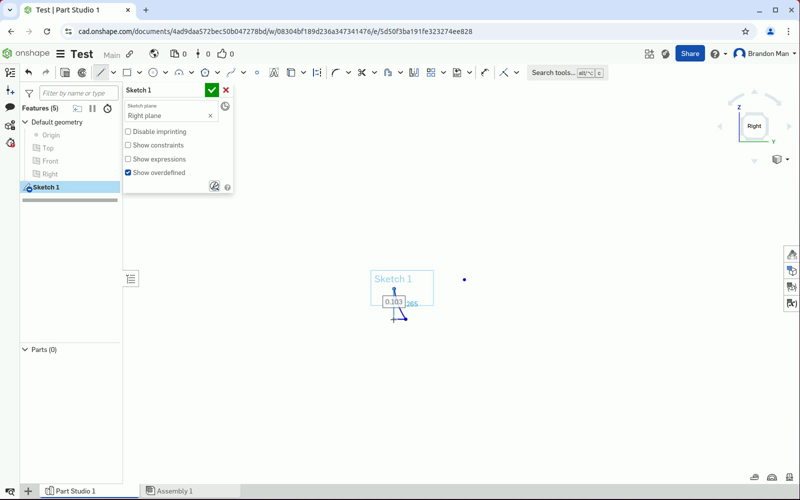
key(esc)
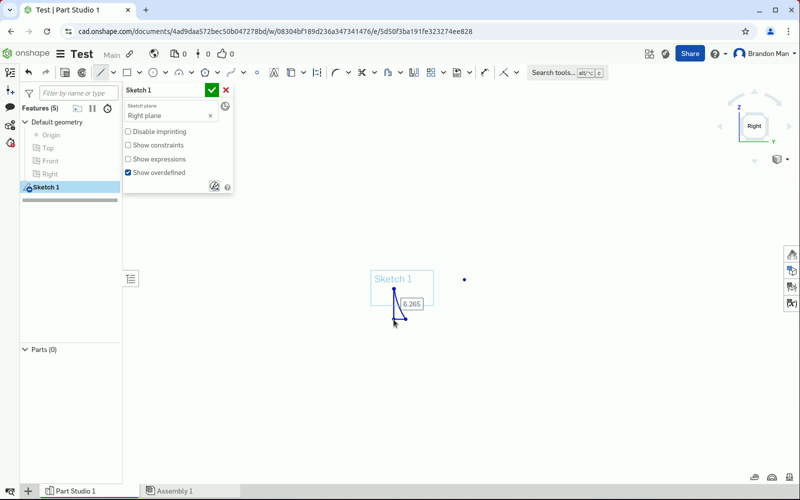
mouse_move(400, 311)
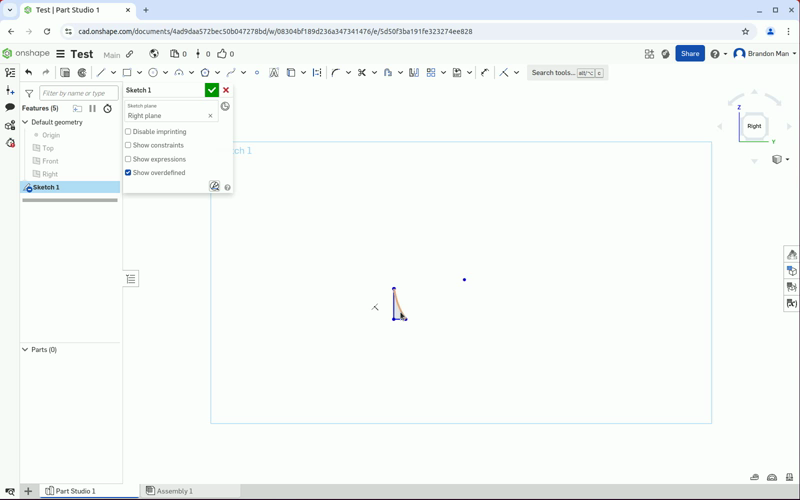
scroll(6)
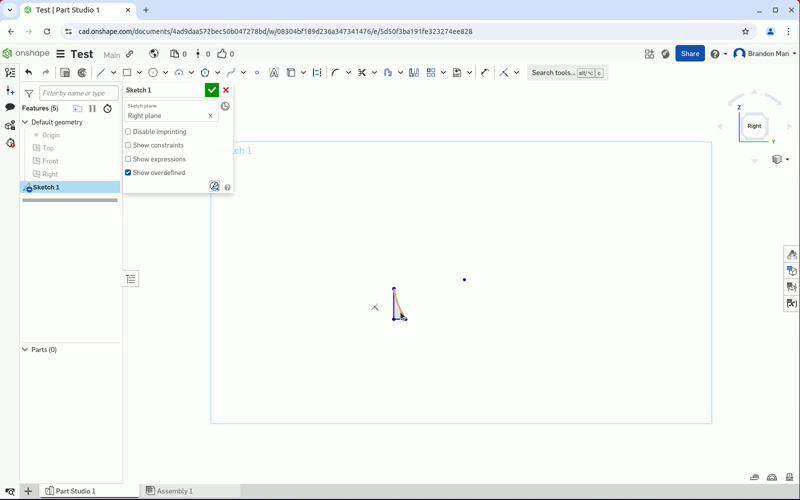
scroll(6)
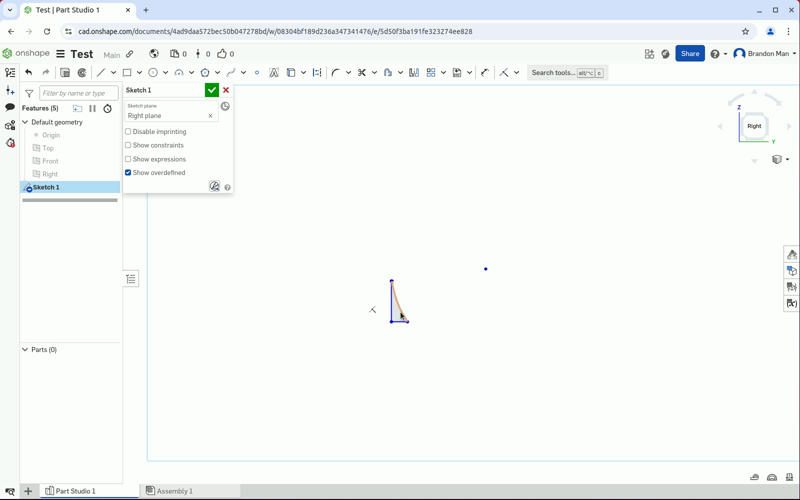
scroll(6)
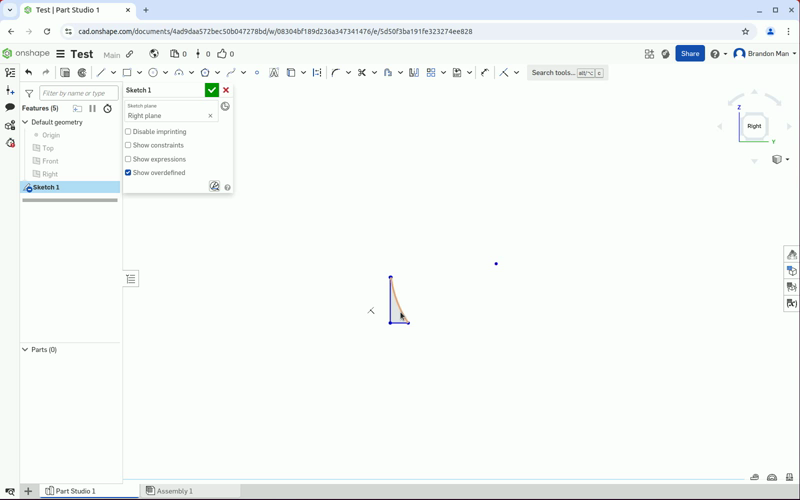
scroll(6)
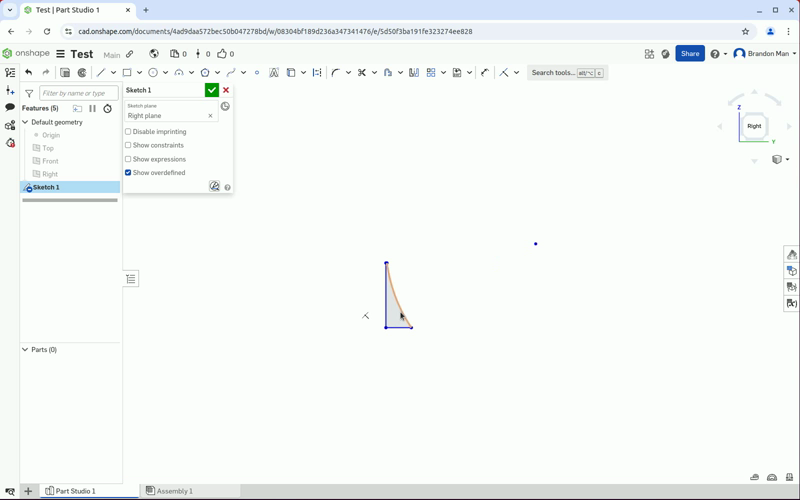
scroll(6)
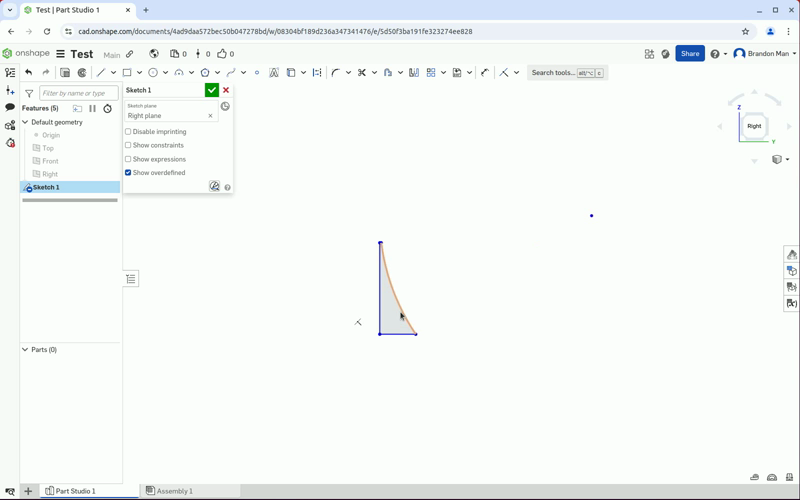
scroll(6)
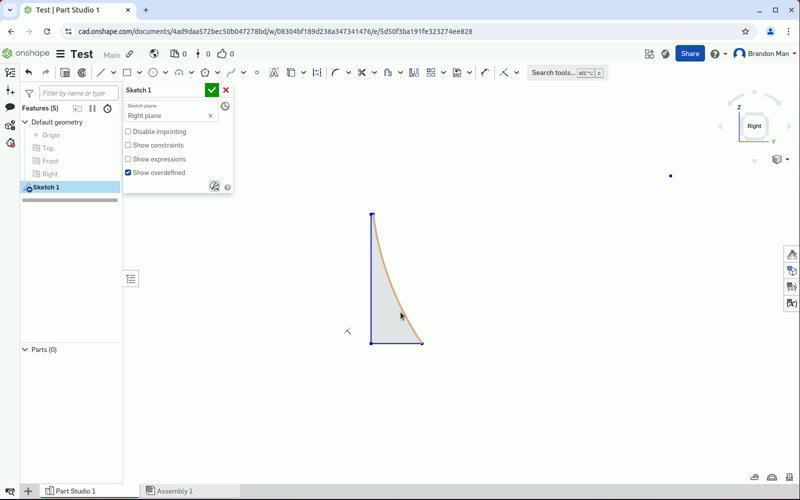
scroll(6)
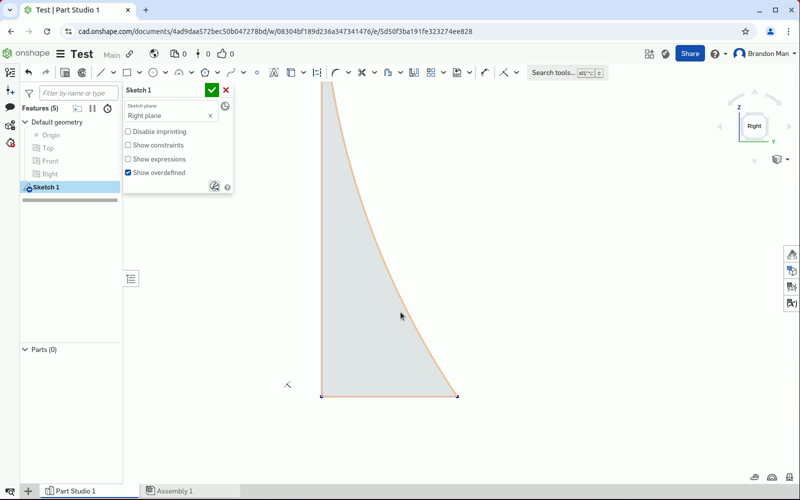
click(400, 311)
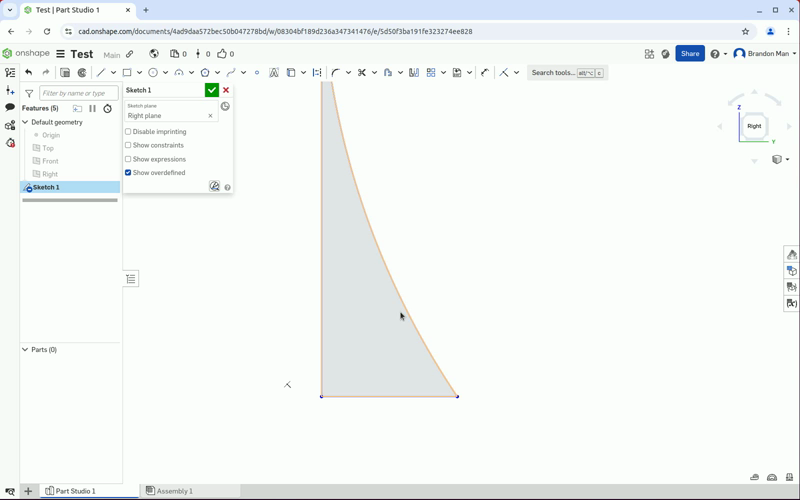
scroll(-6)
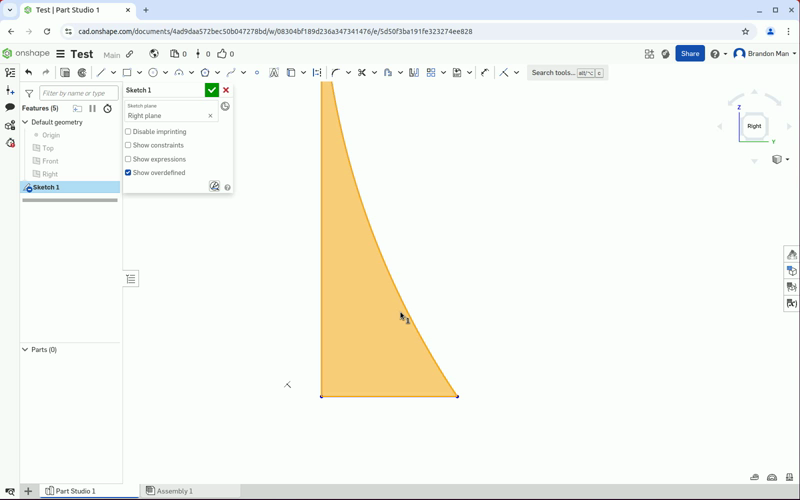
scroll(-6)
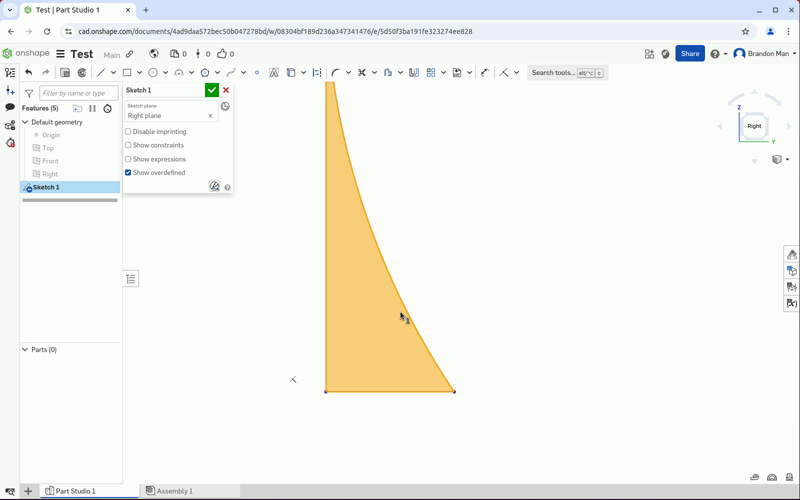
scroll(-6)
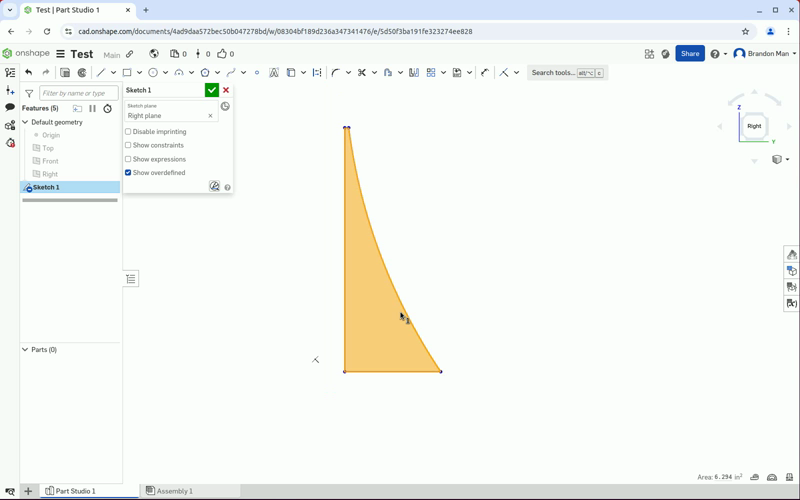
scroll(-6)
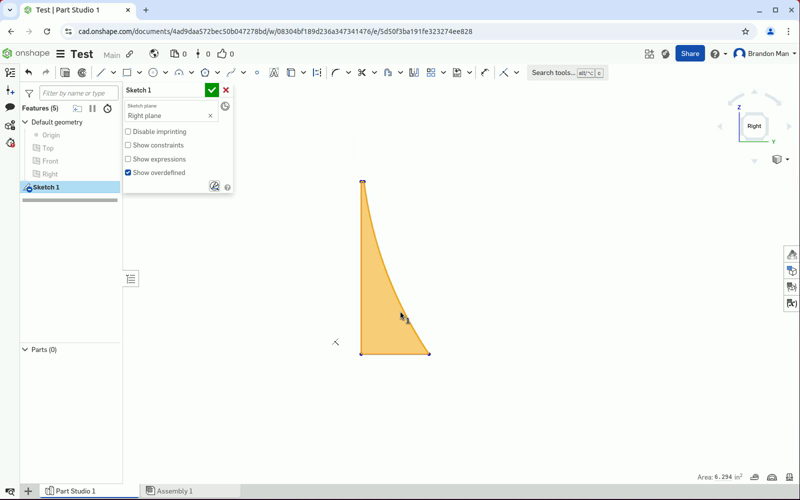
scroll(-6)
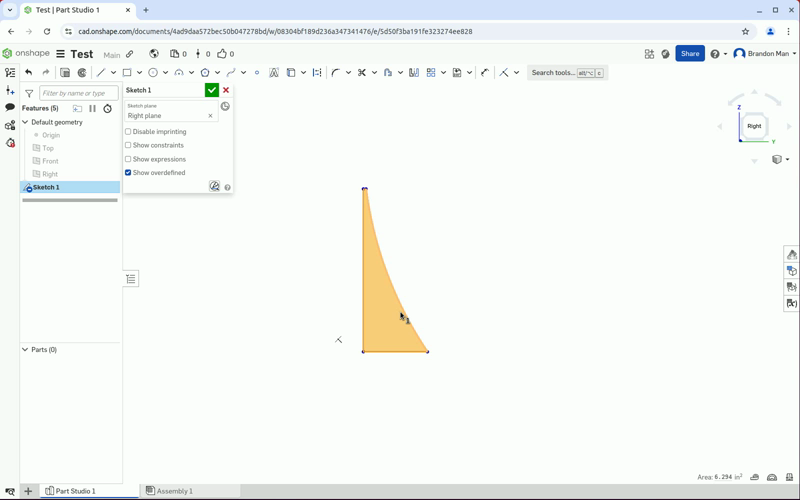
scroll(-6)
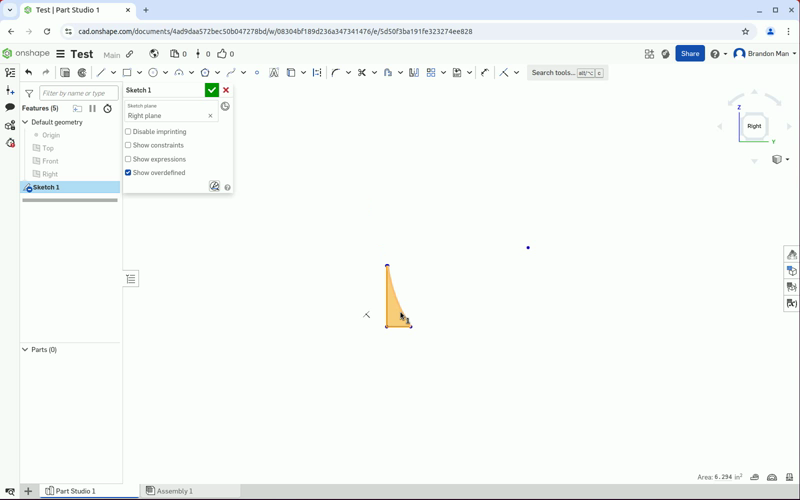
scroll(-6)
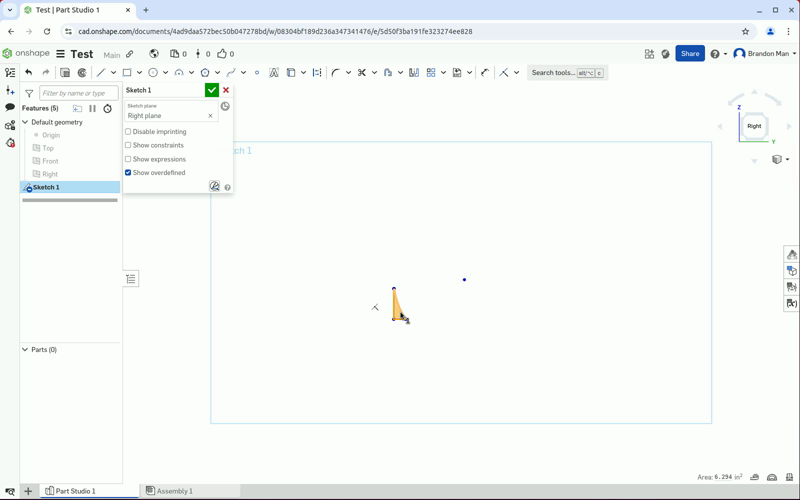
mouse_move(73, 352)
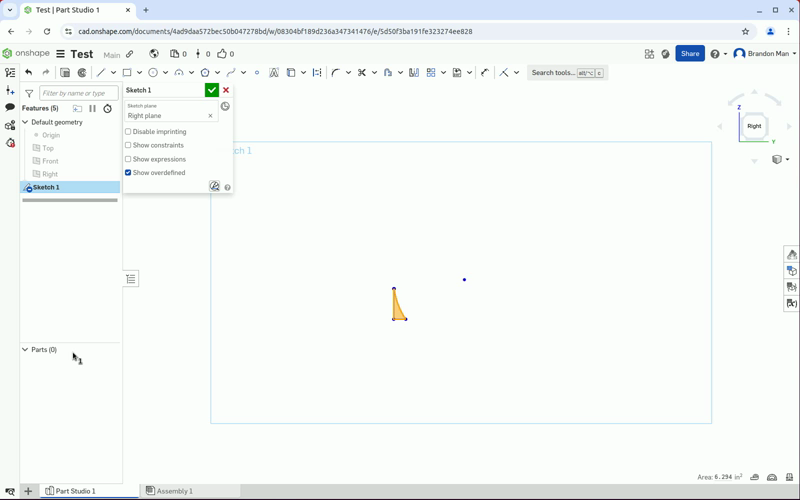
key(shift+y)
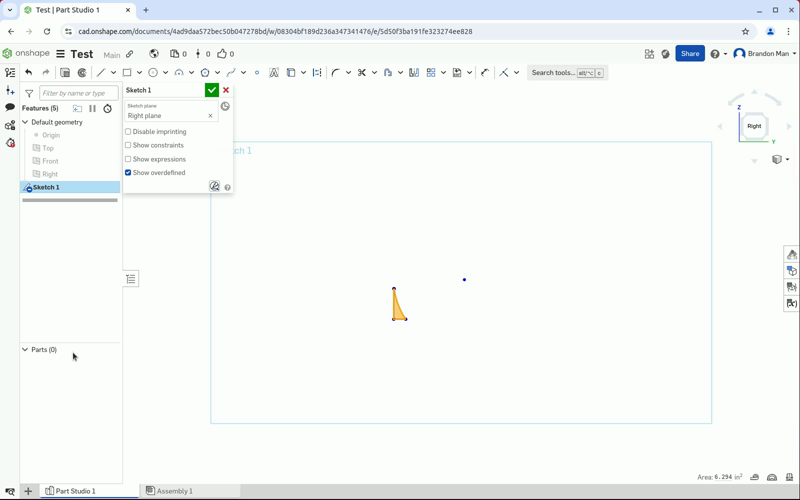
key(shift+e)
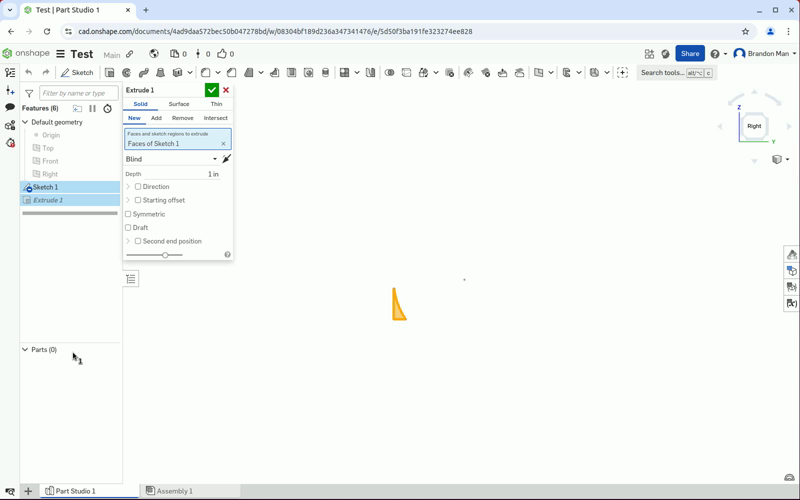
mouse_move(143, 106)
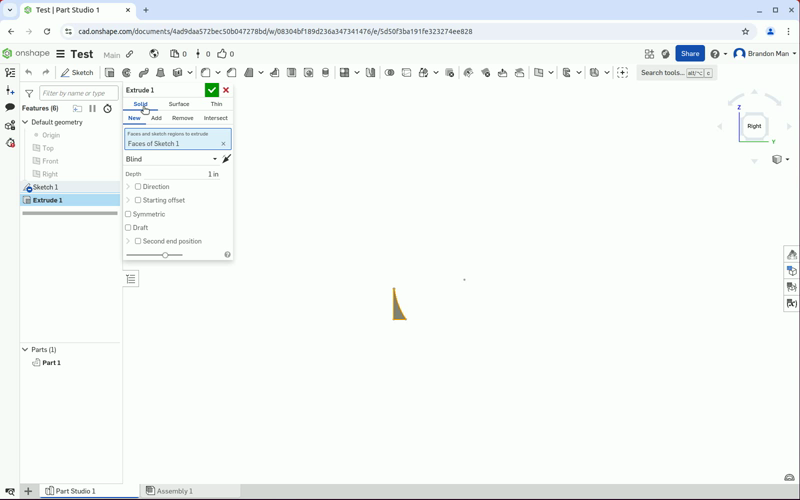
click(143, 106)
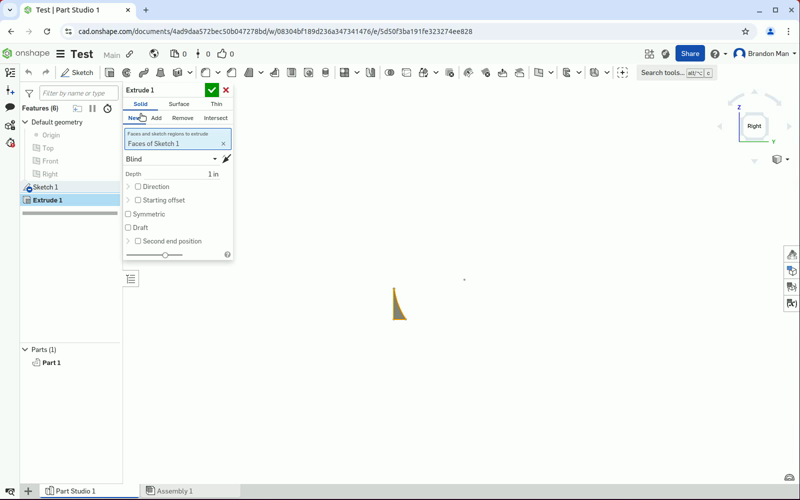
mouse_move(137, 120)
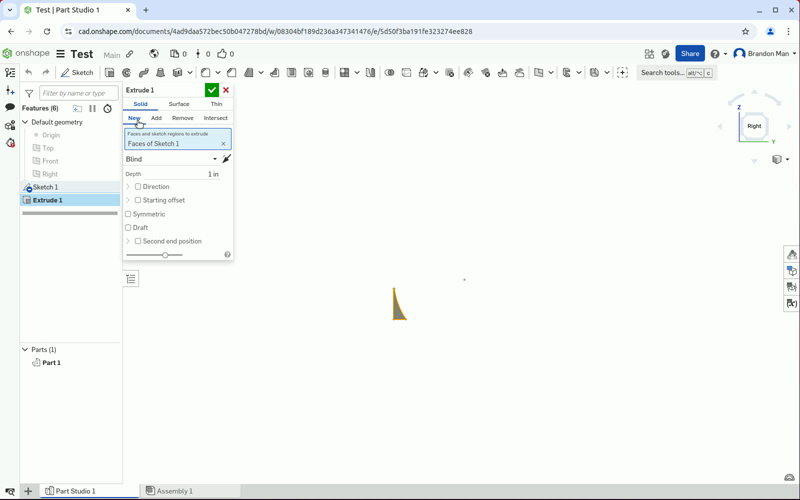
click(137, 120)
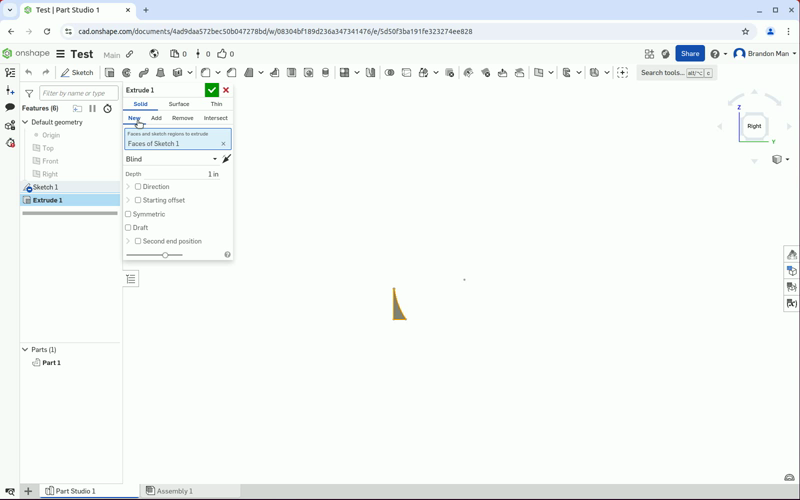
key(tab, 4)
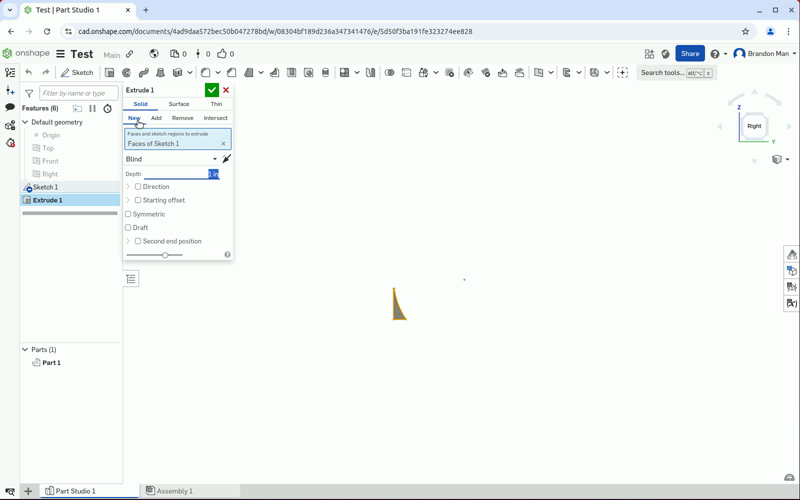
text(15.165)
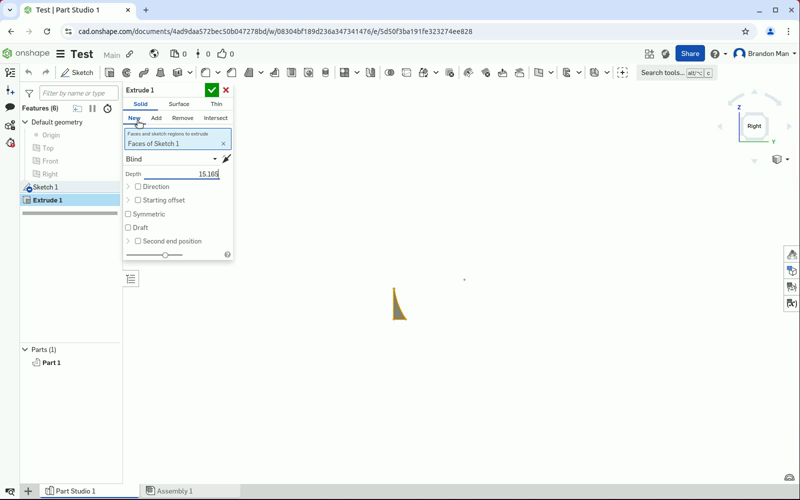
key(enter)
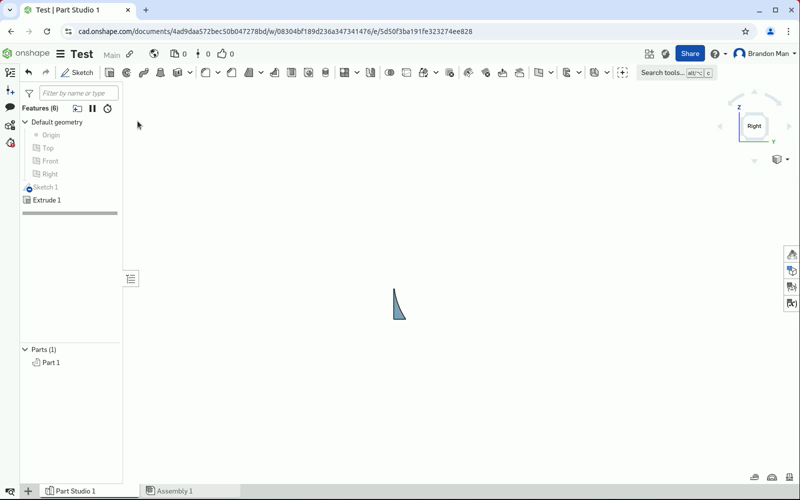
key(shift+h)
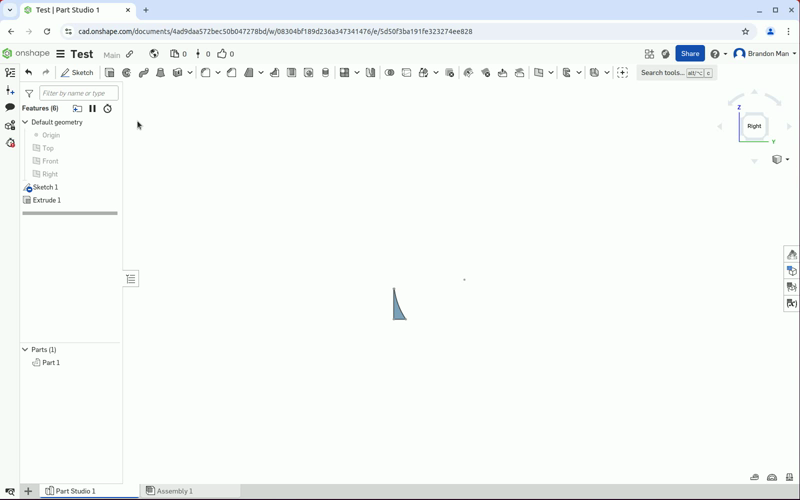
key(shift+h)
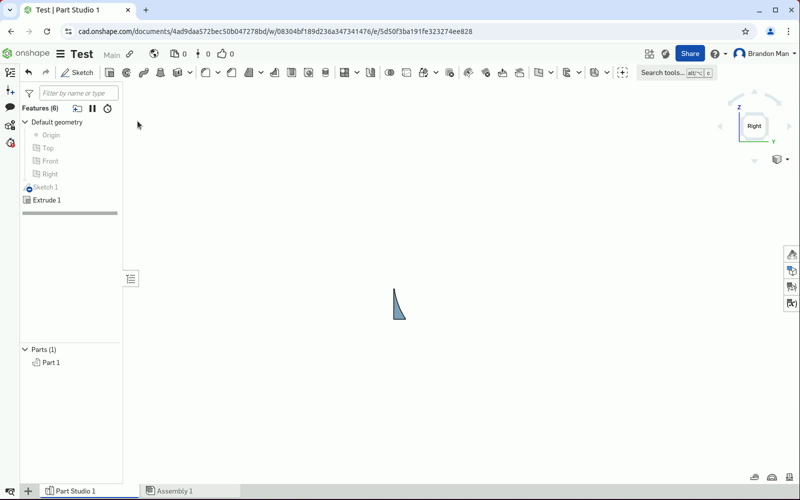
mouse_move(73, 189)
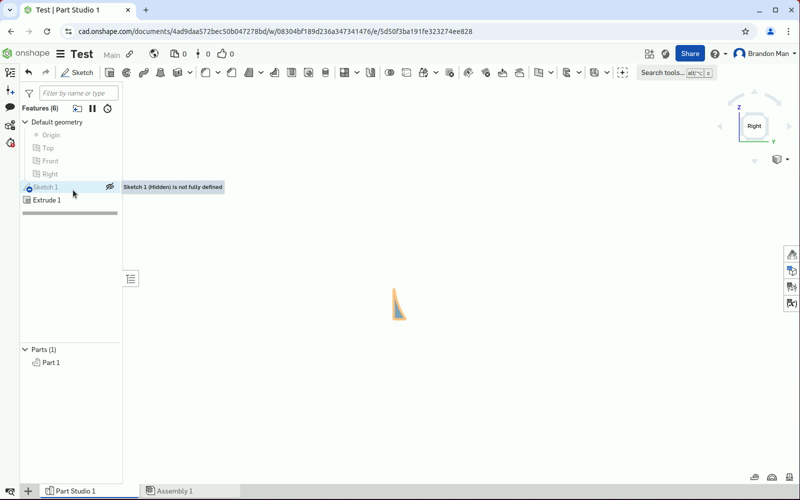
click(73, 189)
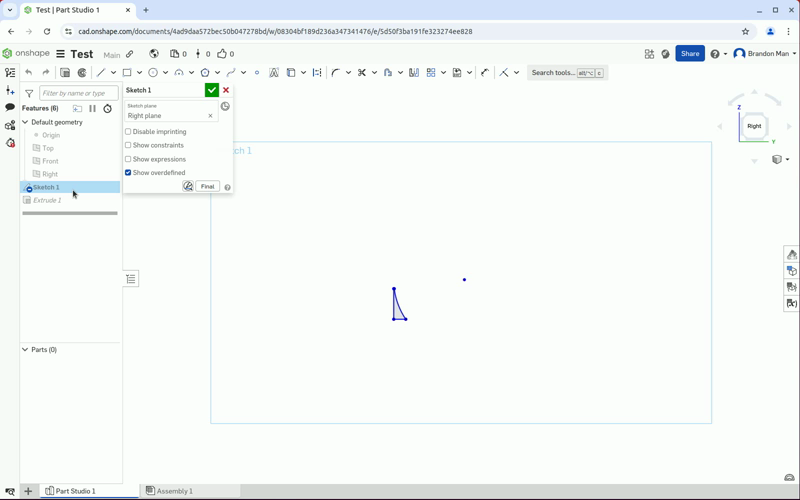
mouse_move(229, 92)
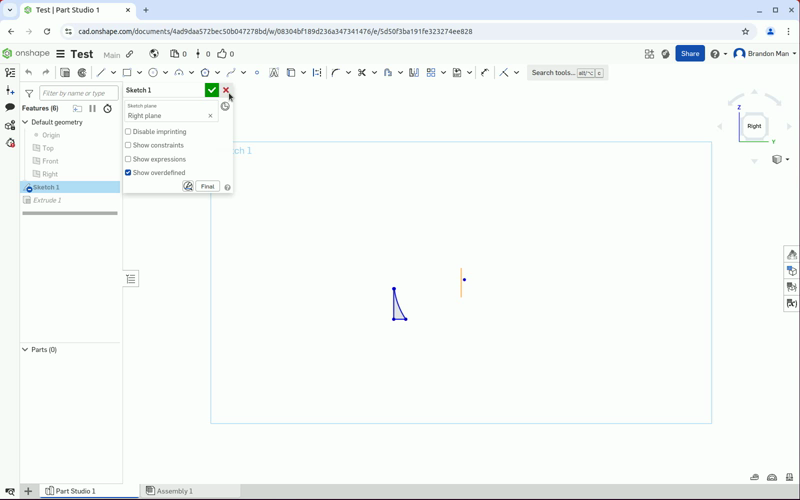
click(229, 92)
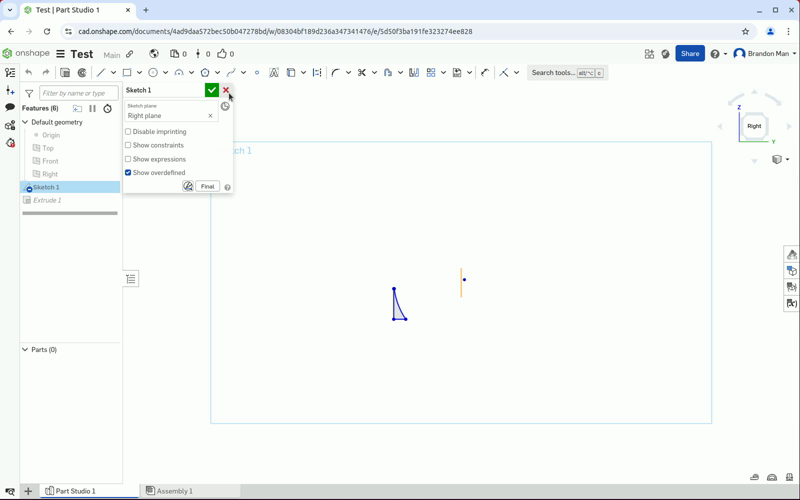
key(shift+s)
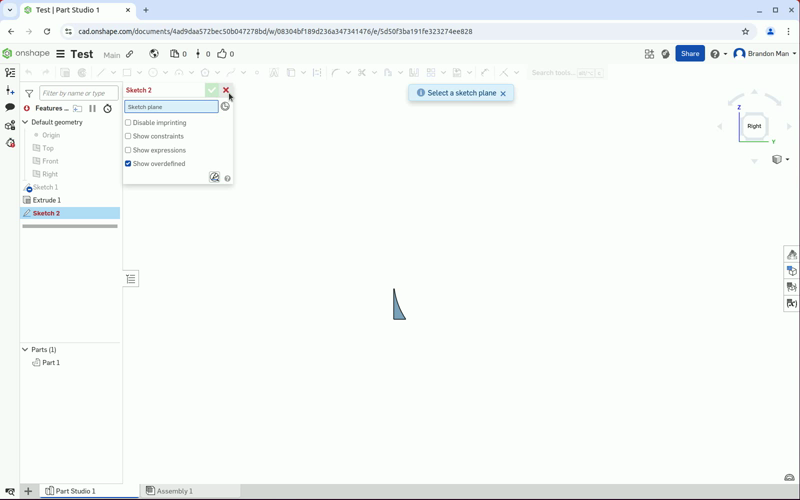
mouse_move(73, 176)
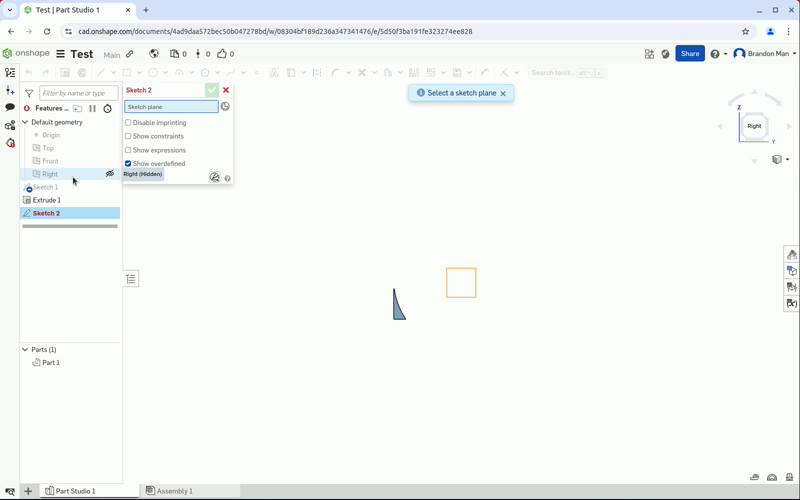
click(73, 176)
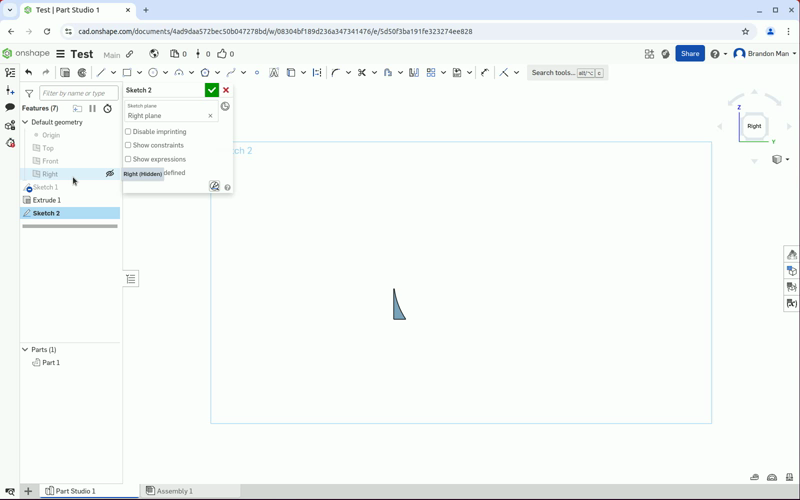
mouse_move(73, 352)
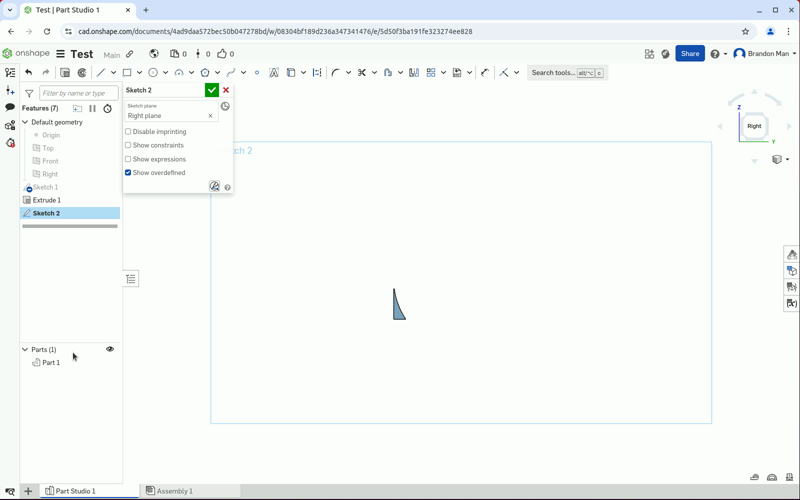
key(y)
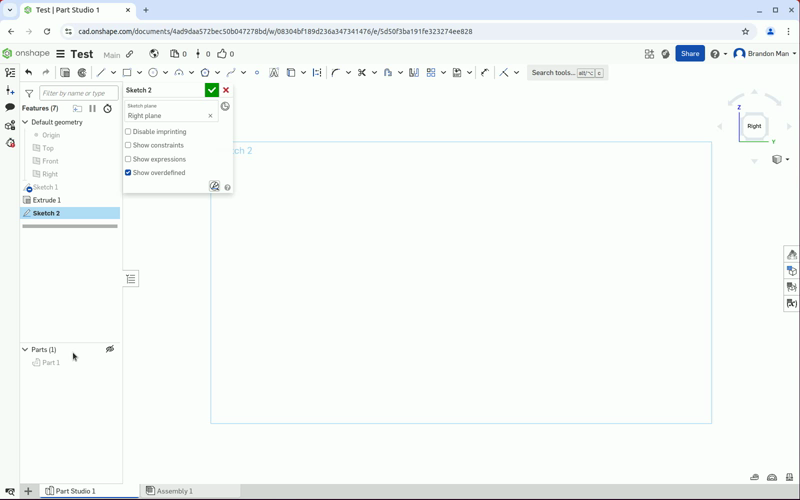
key(l)
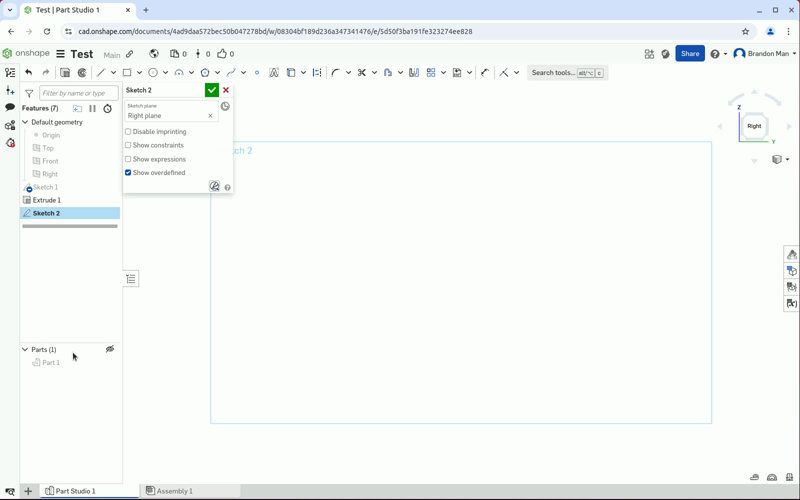
key_down(shift)
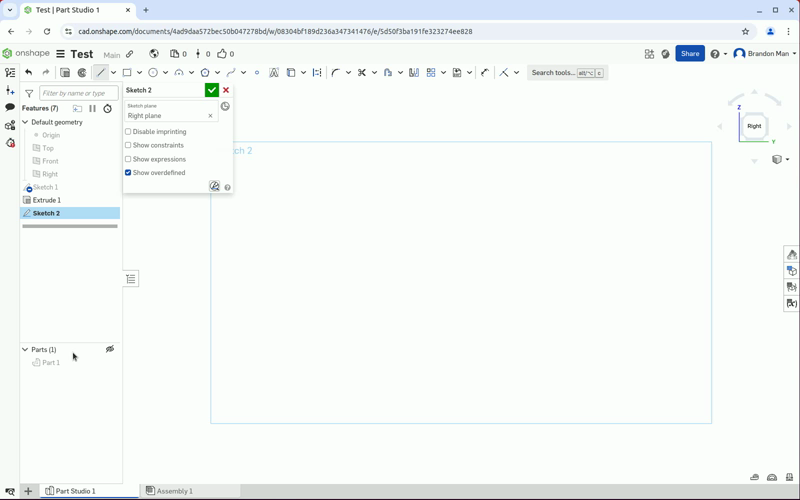
mouse_move(515, 319)
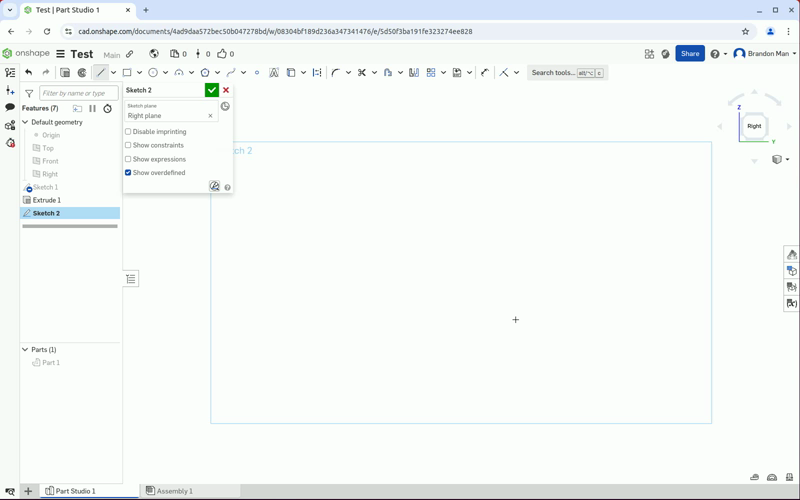
click(515, 319)
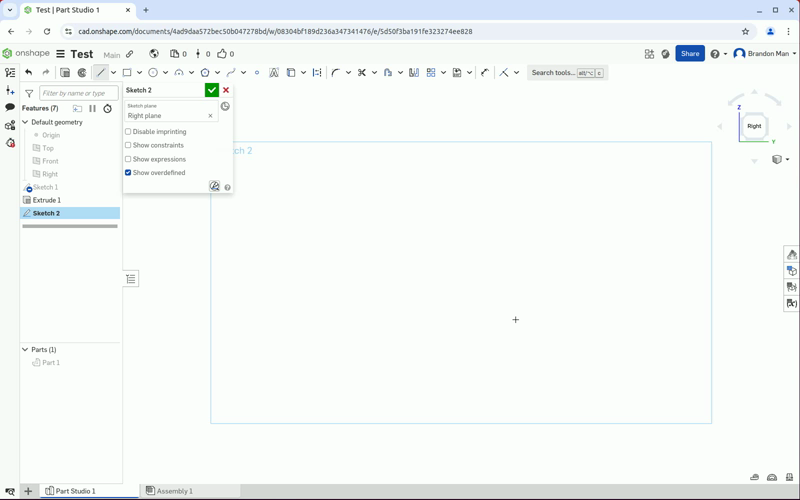
key_up(shift)
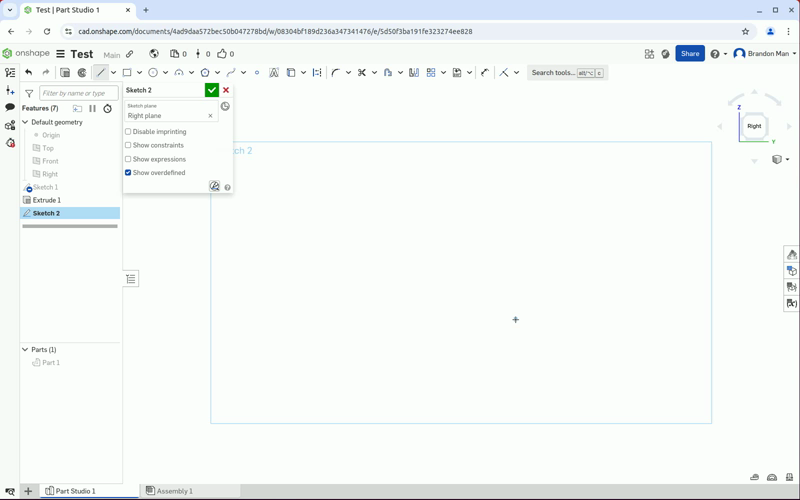
key_down(shift)
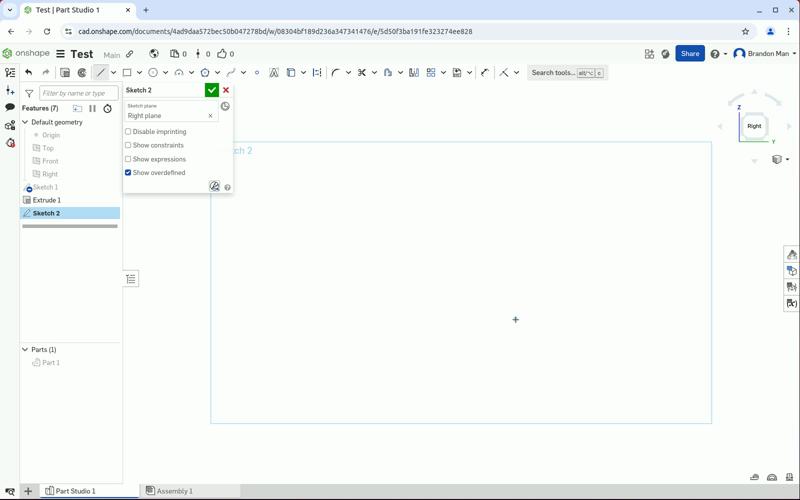
mouse_move(545, 319)
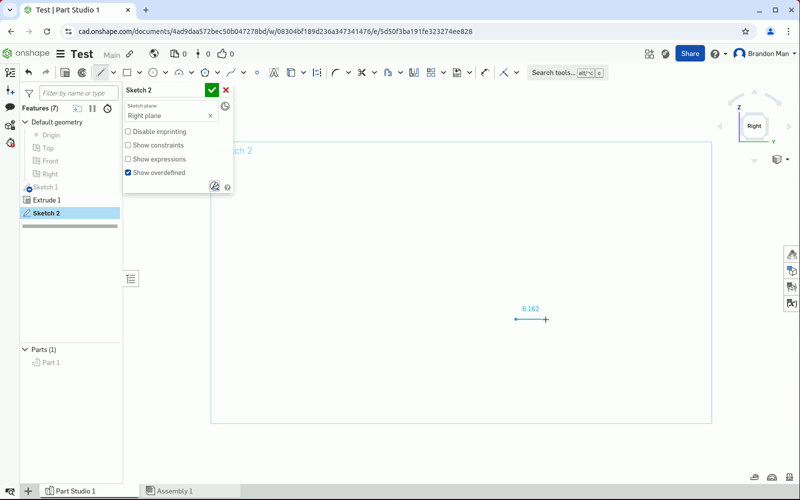
mouse_move(527, 319)
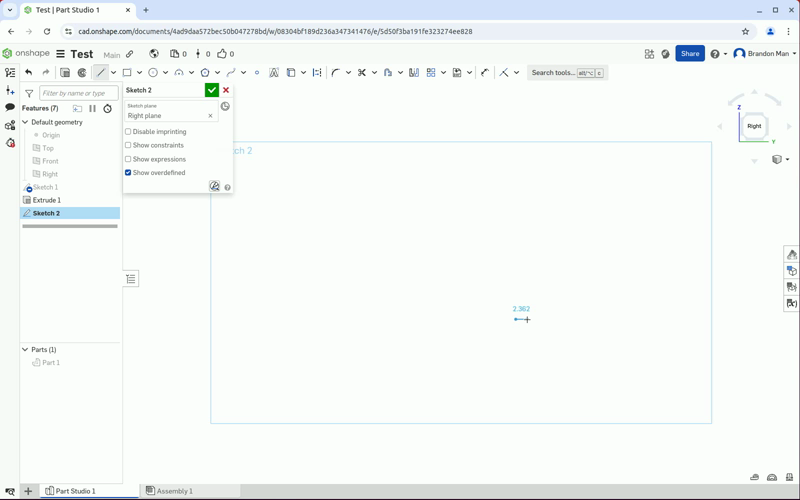
click(527, 319)
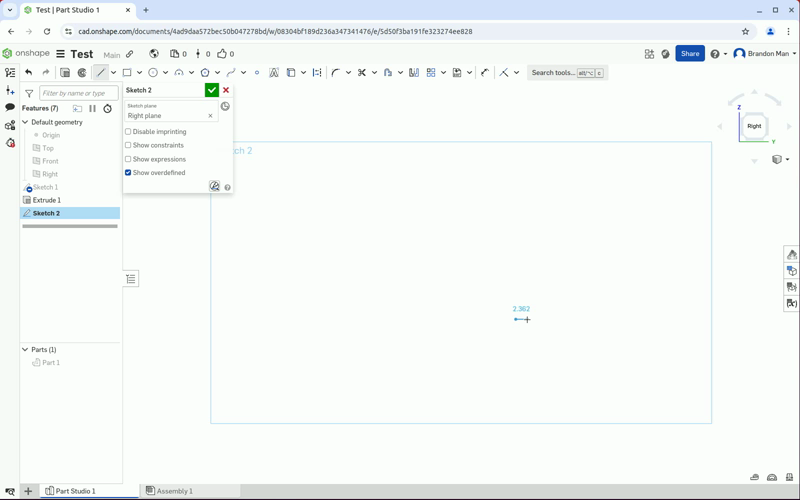
key_up(shift)
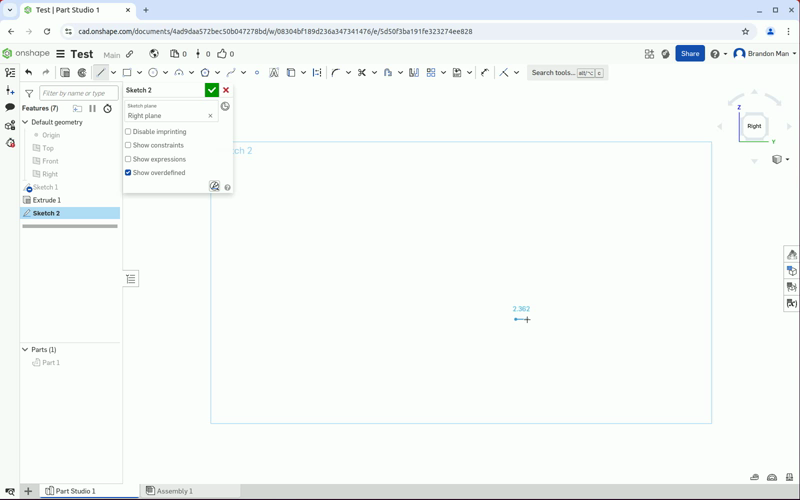
key_down(shift)
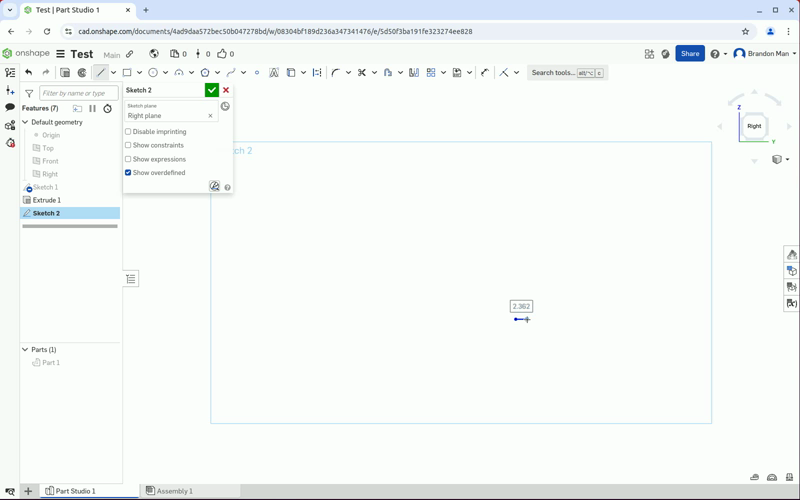
mouse_move(557, 319)
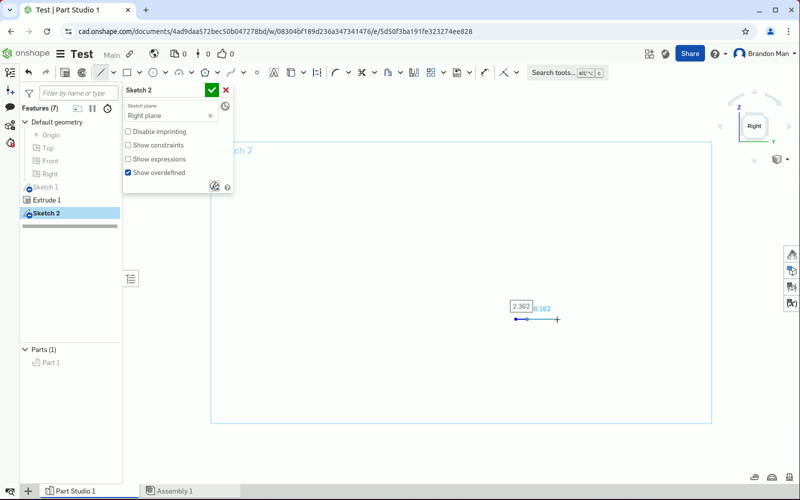
mouse_move(527, 288)
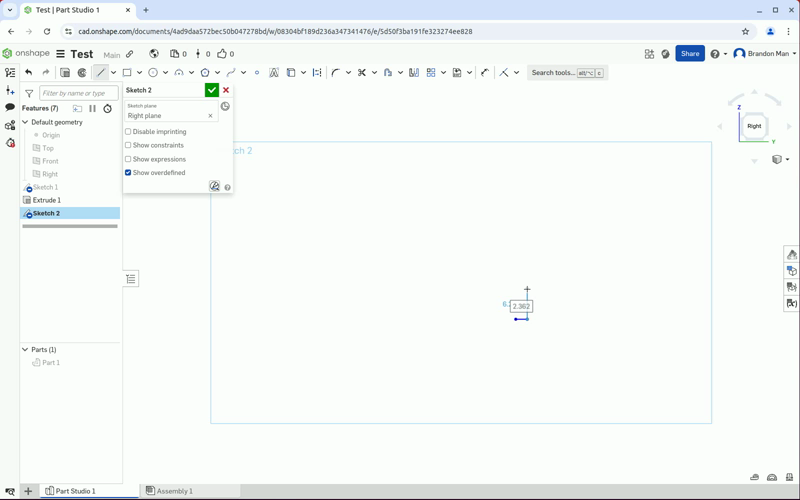
click(527, 288)
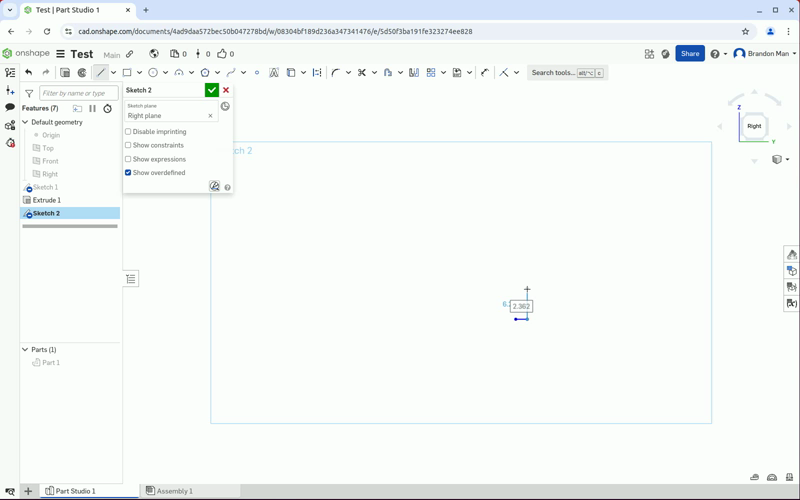
key_up(shift)
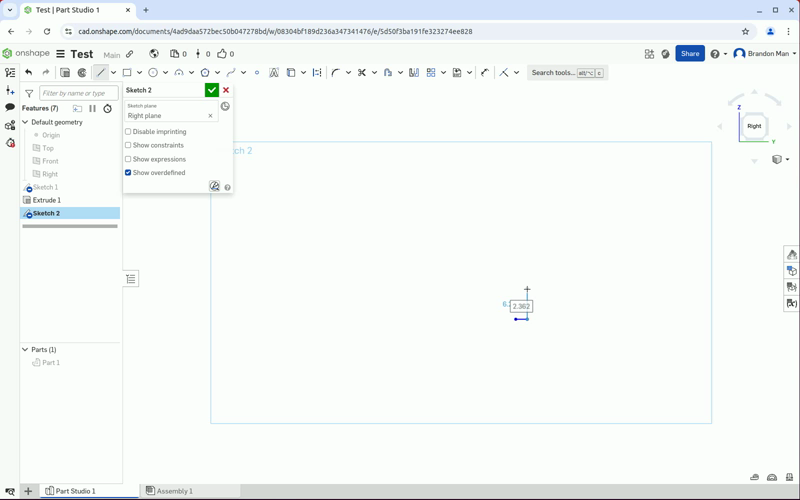
key_down(shift)
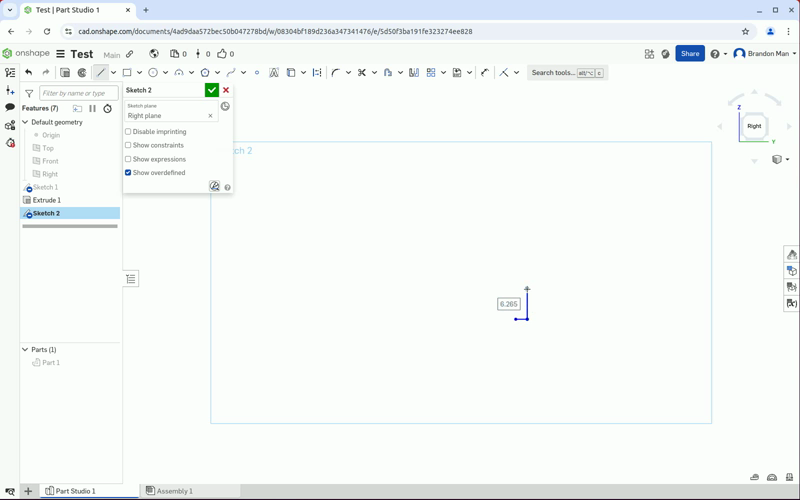
key_up(shift)
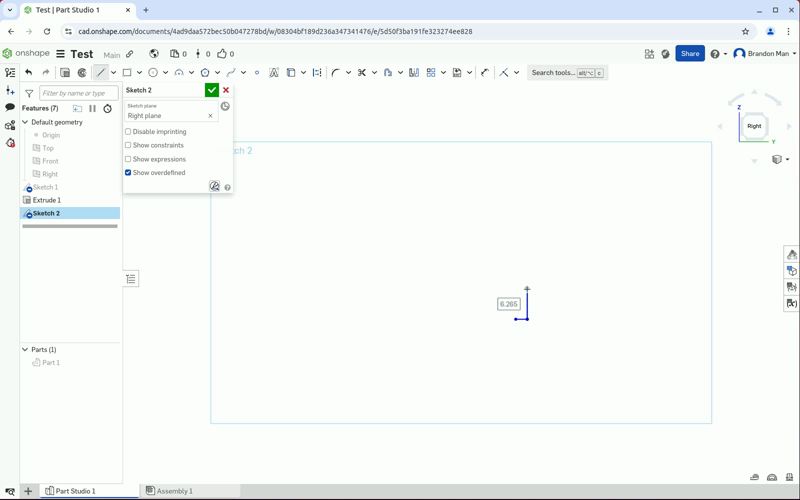
key(esc)
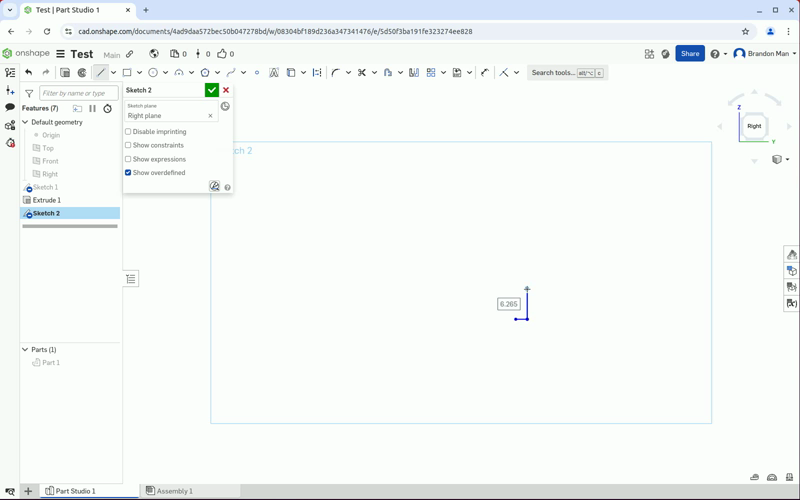
key(a)
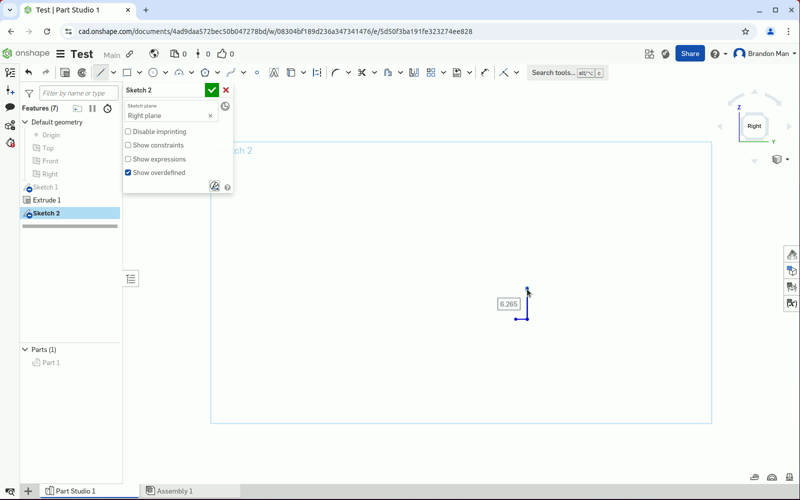
mouse_move(527, 288)
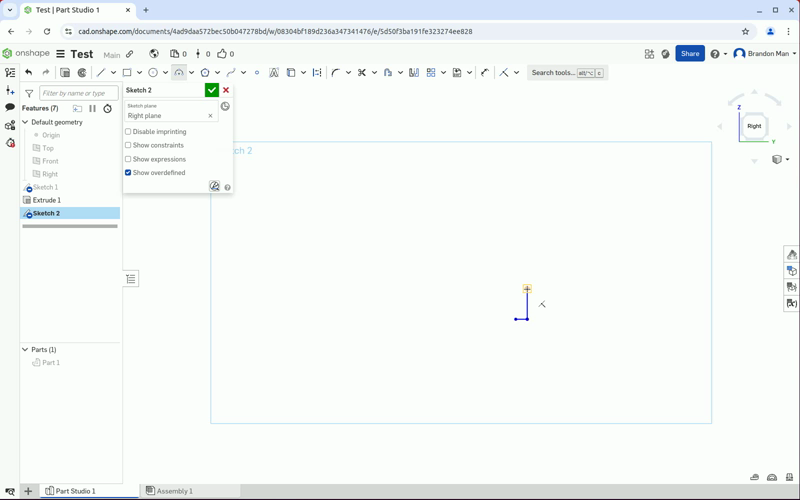
click(527, 288)
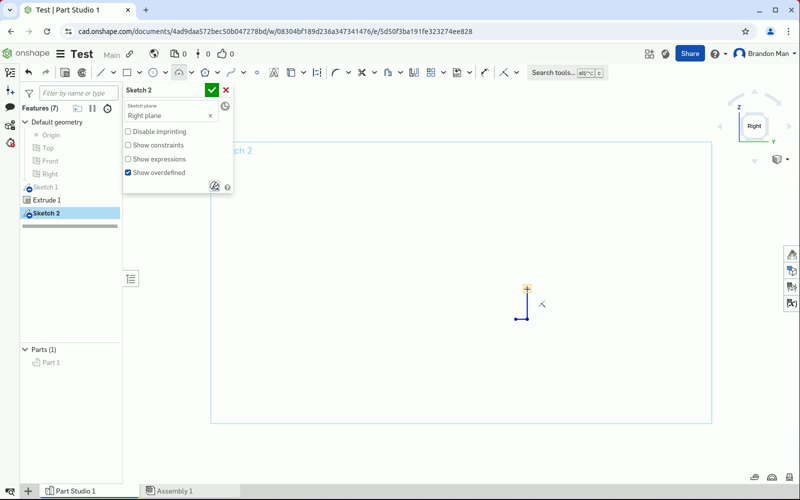
mouse_move(515, 319)
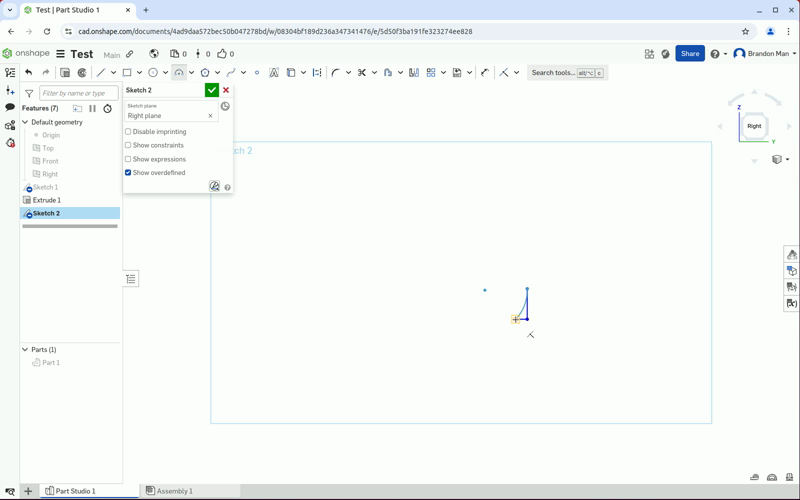
click(515, 319)
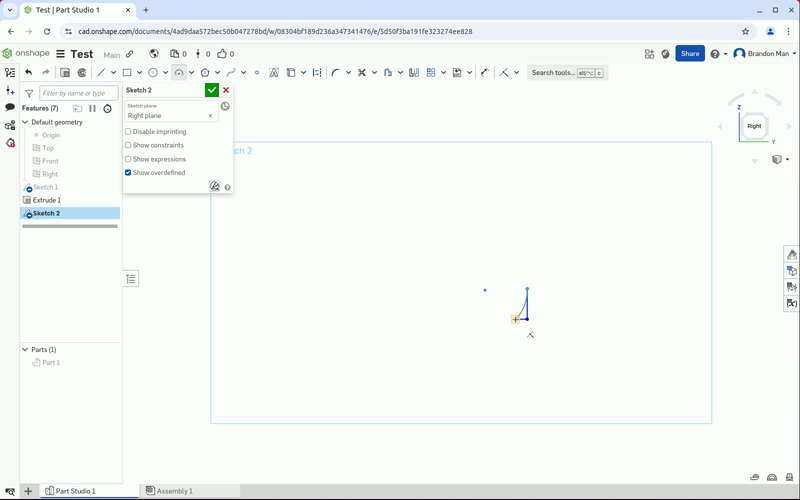
key_down(shift)
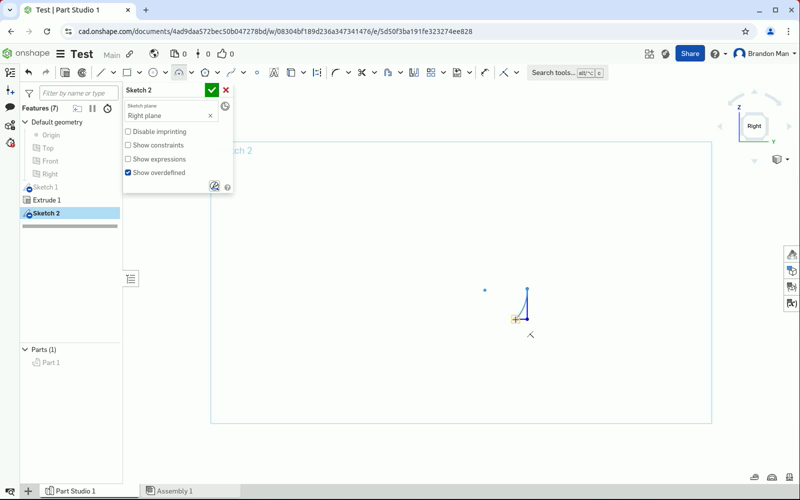
mouse_move(523, 304)
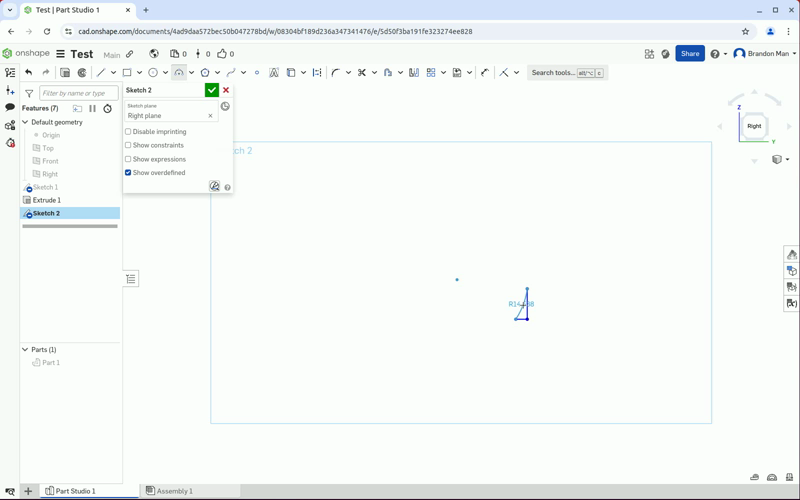
click(523, 304)
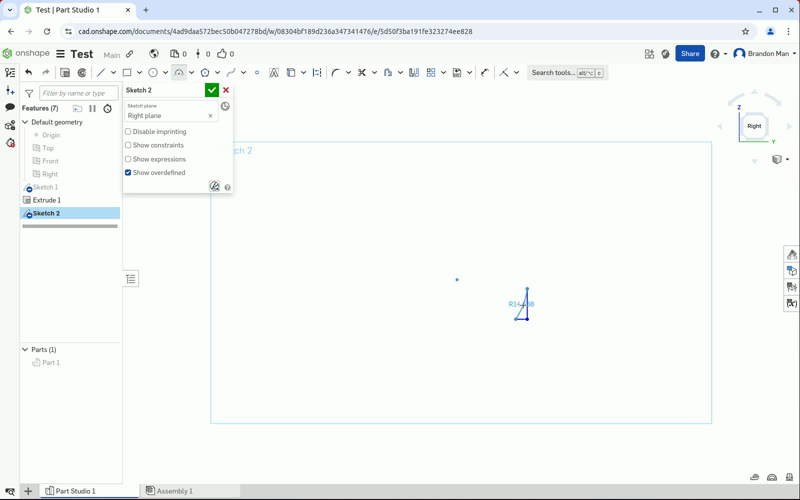
key_up(shift)
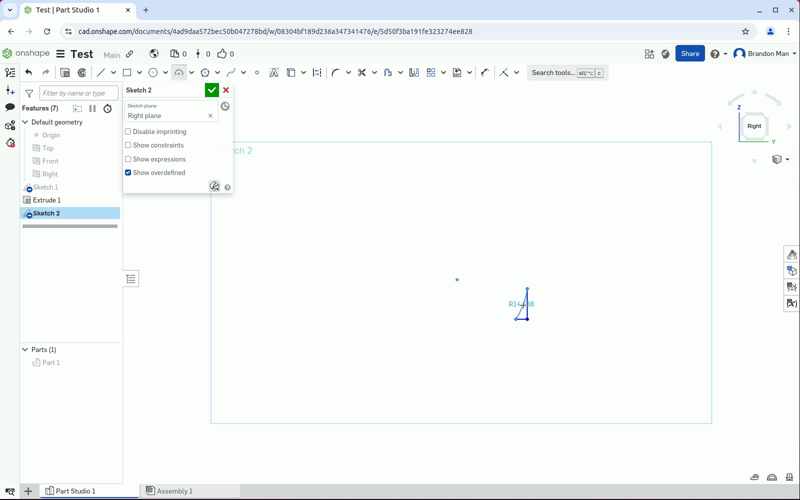
key(esc)
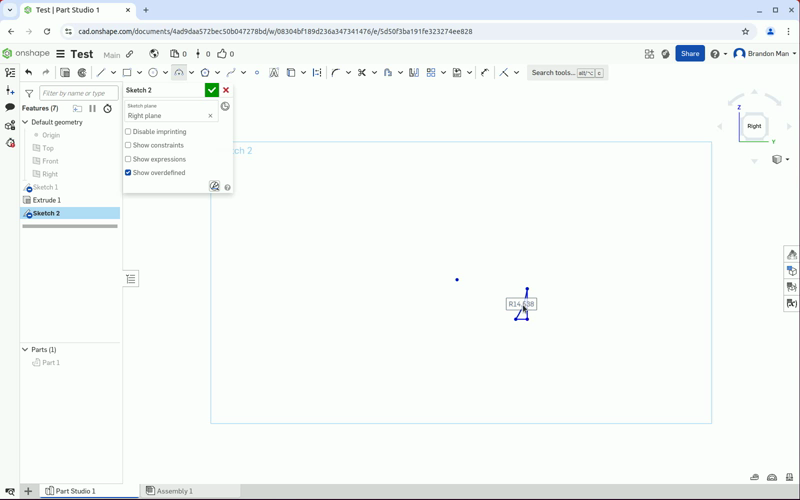
mouse_move(524, 310)
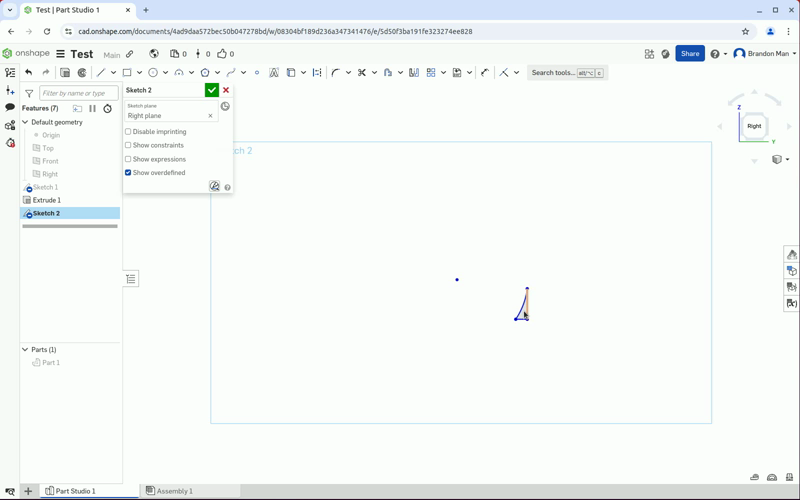
scroll(6)
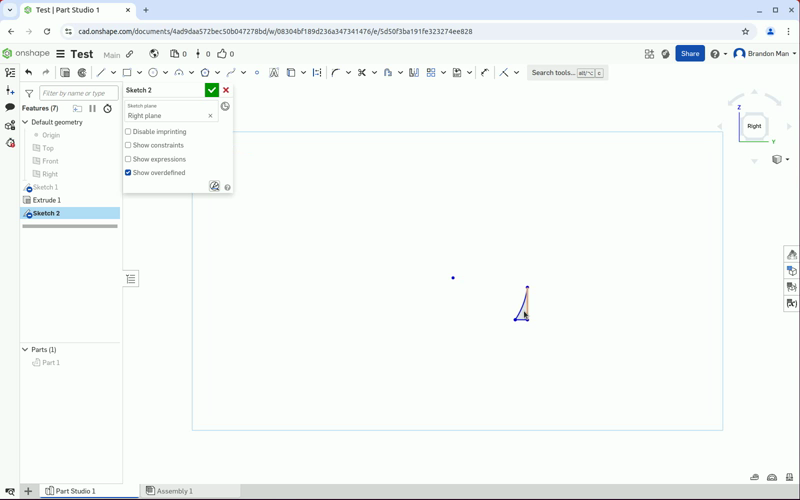
scroll(6)
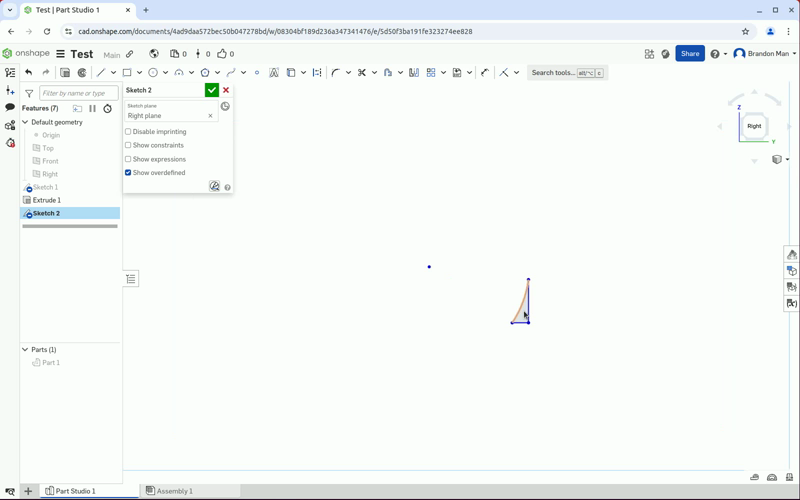
scroll(6)
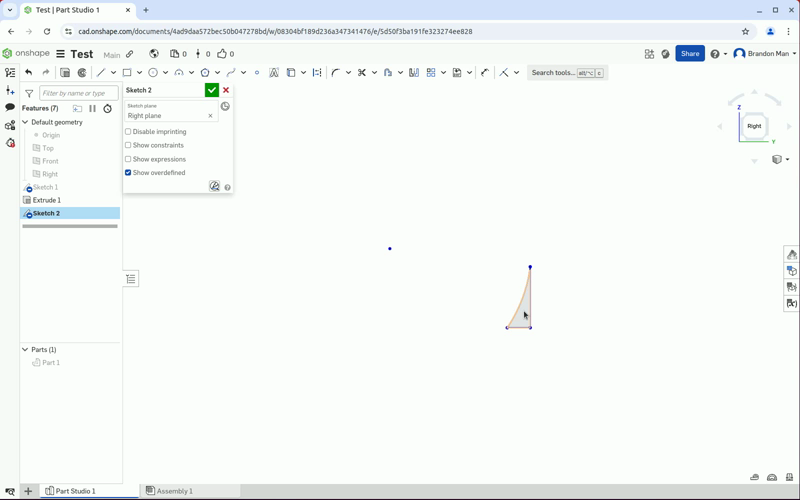
scroll(6)
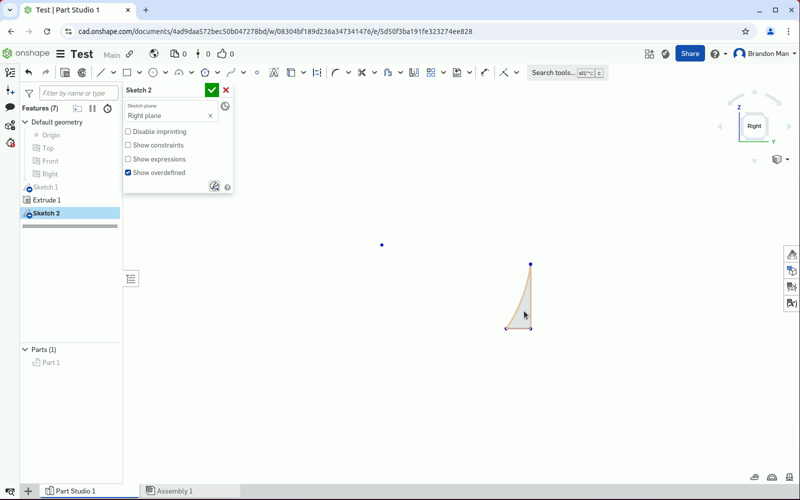
scroll(6)
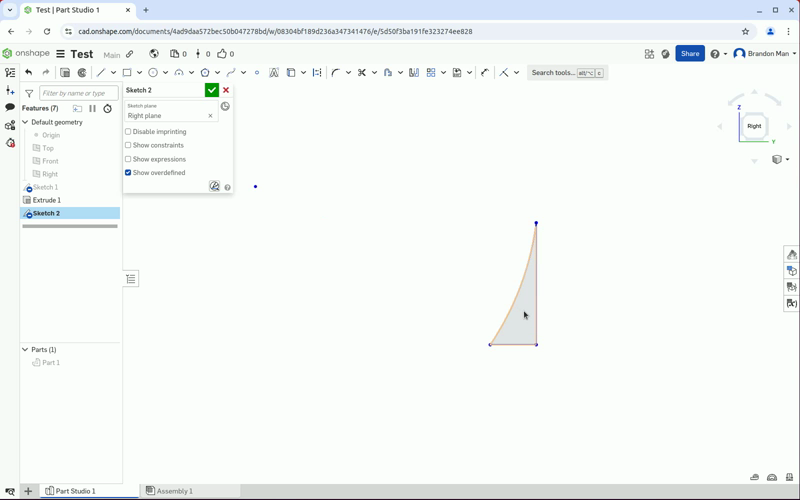
scroll(6)
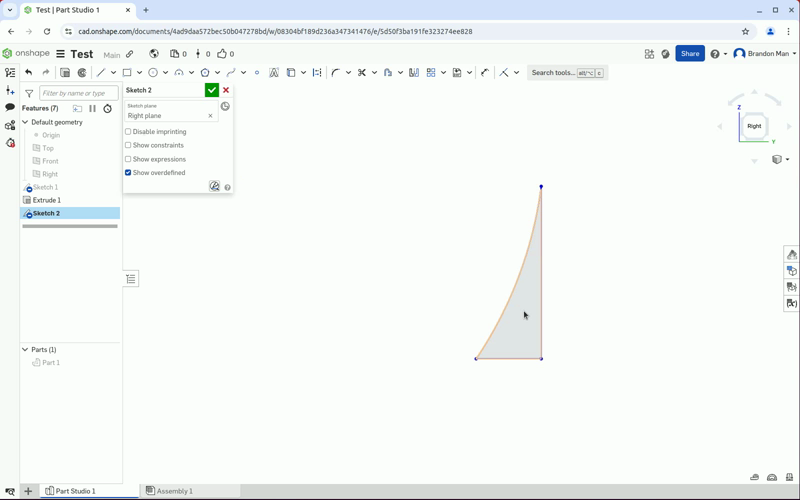
scroll(6)
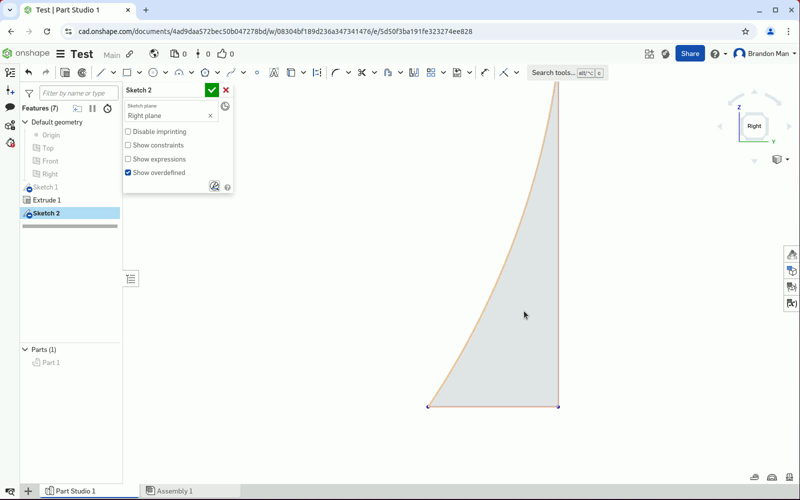
click(524, 310)
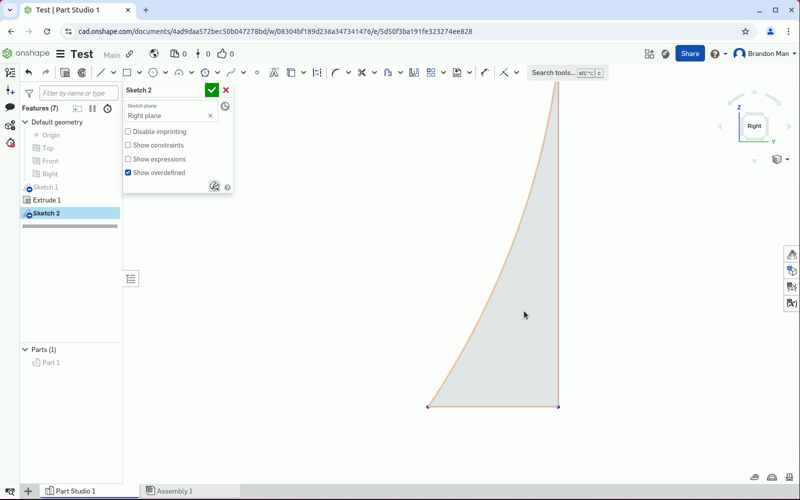
scroll(-6)
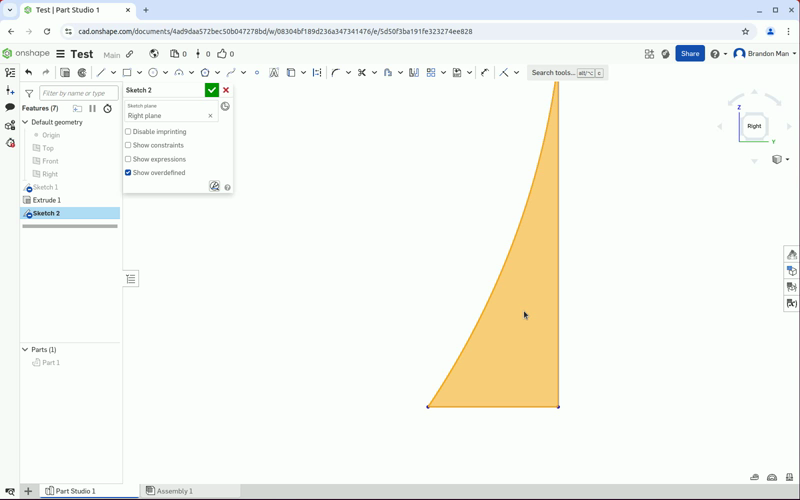
scroll(-6)
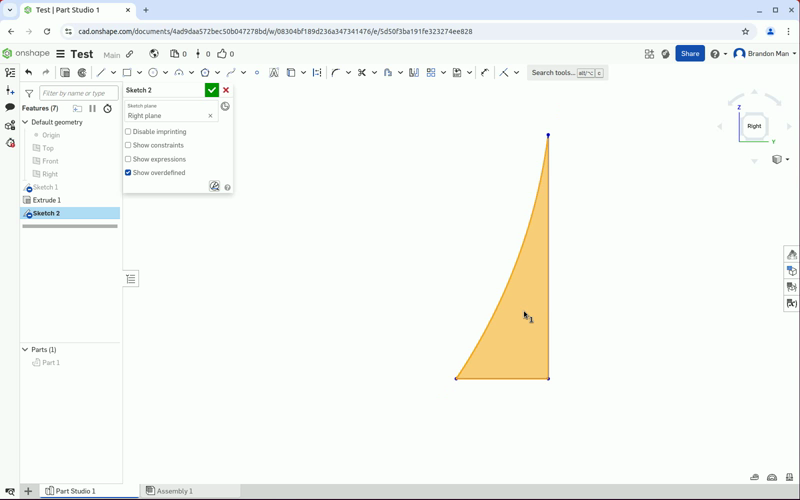
scroll(-6)
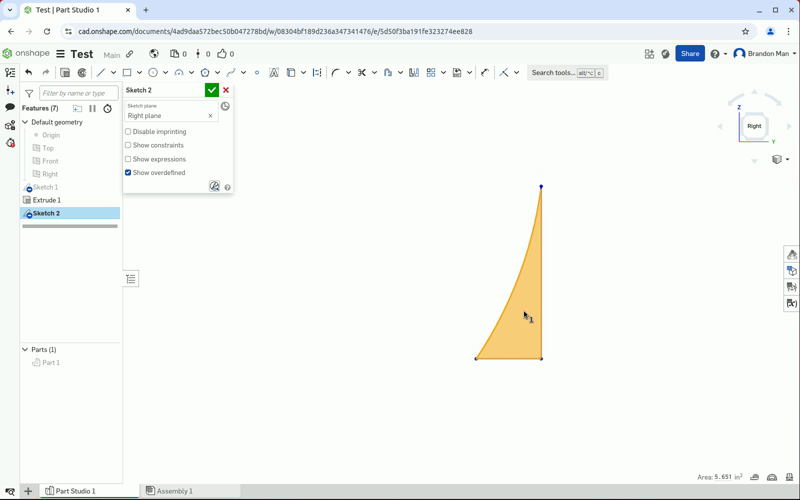
scroll(-6)
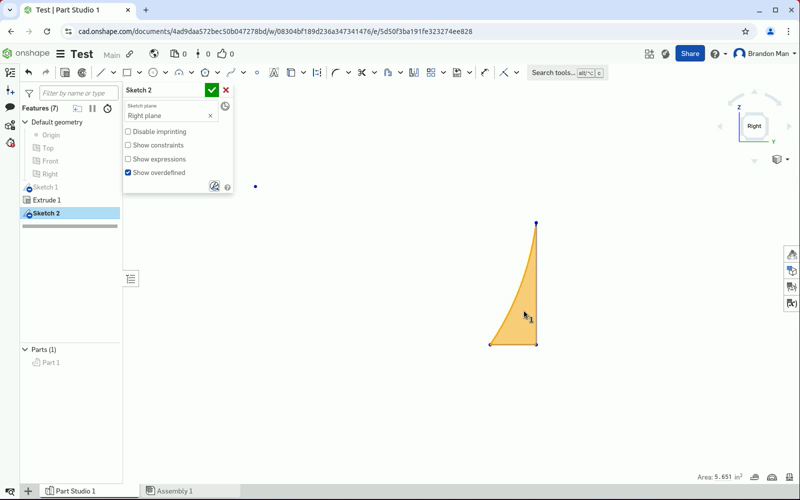
scroll(-6)
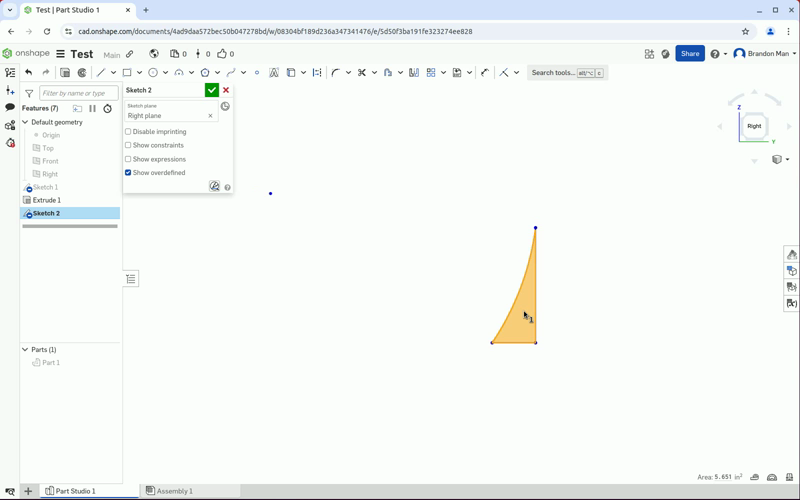
scroll(-6)
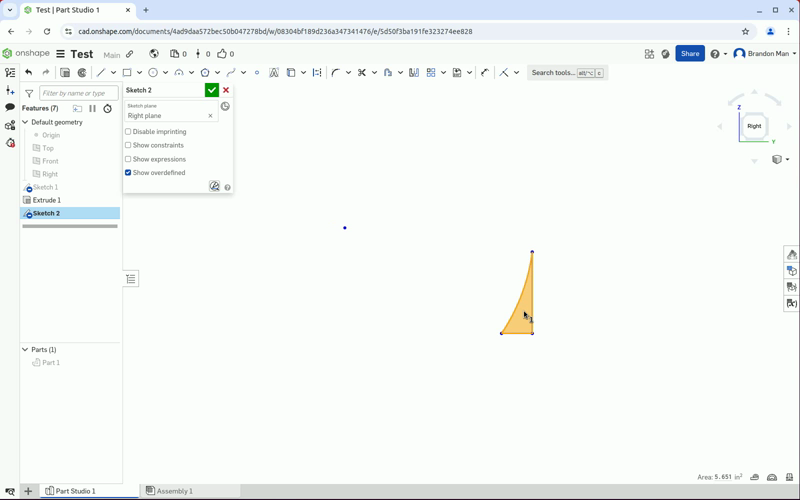
scroll(-6)
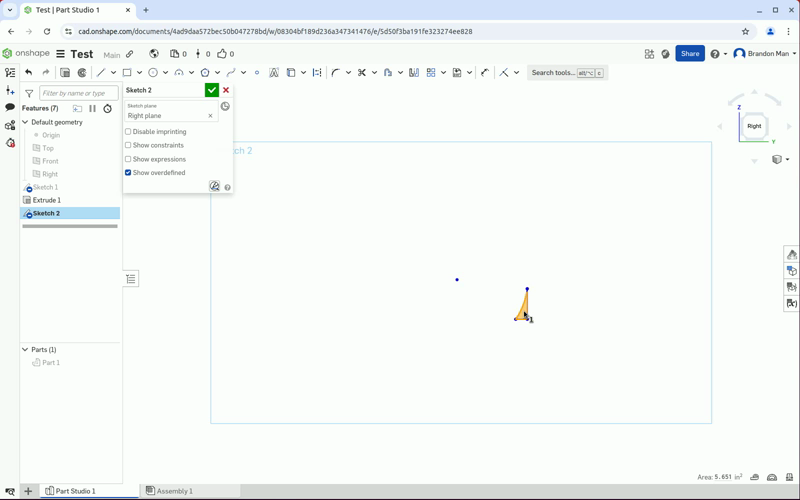
mouse_move(73, 352)
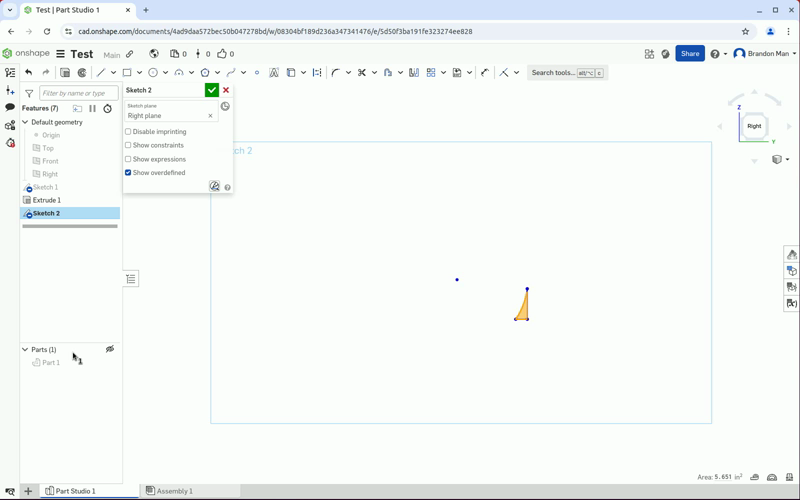
key(shift+y)
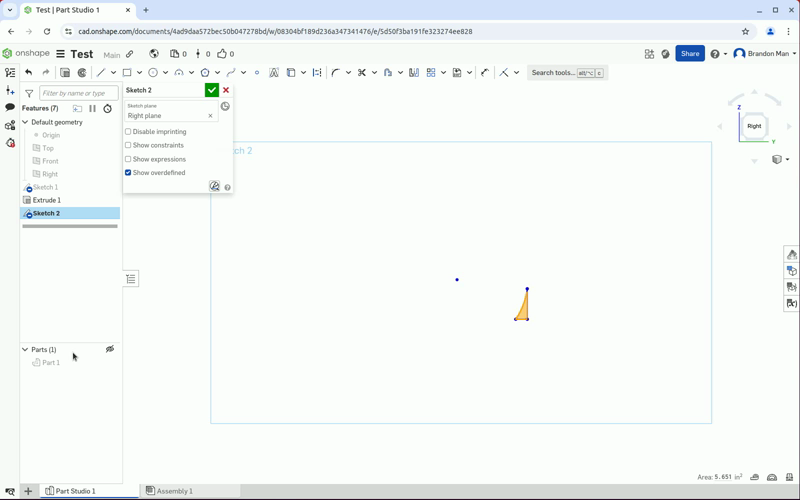
key(shift+e)
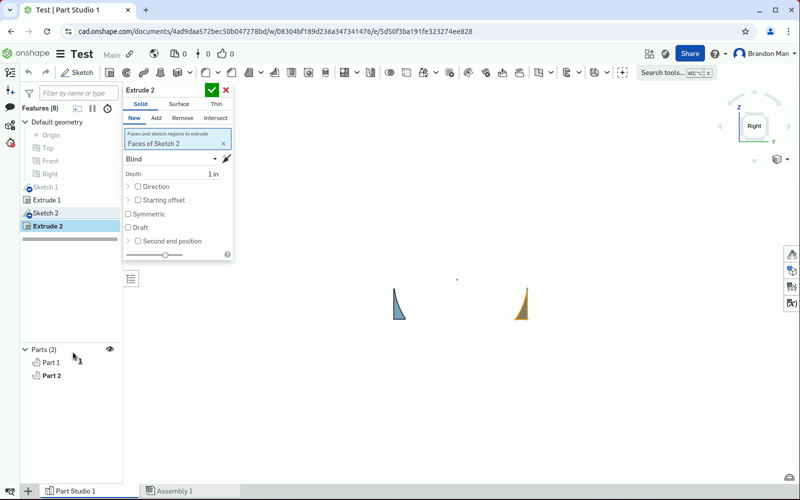
mouse_move(143, 106)
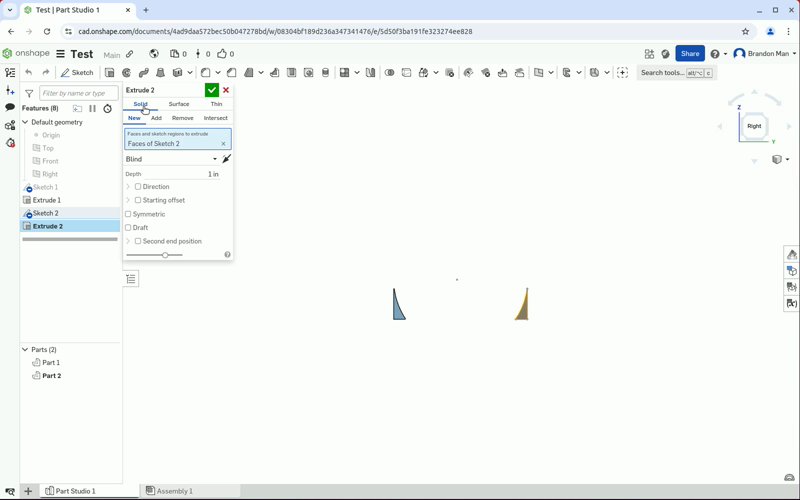
click(143, 106)
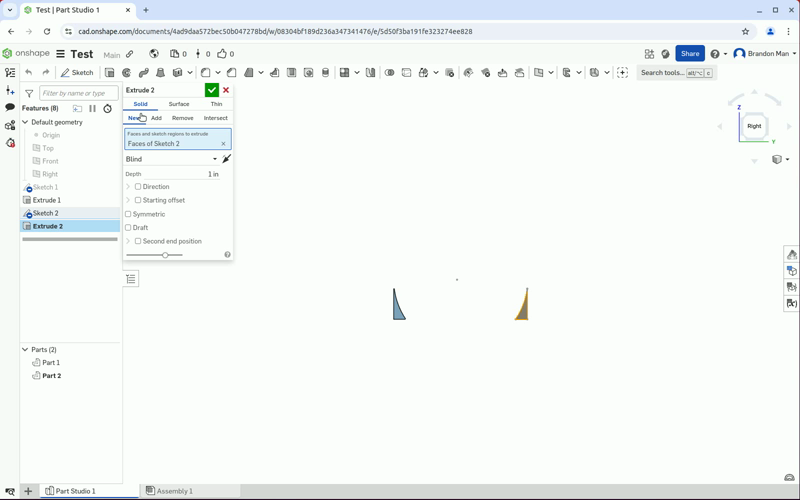
mouse_move(137, 120)
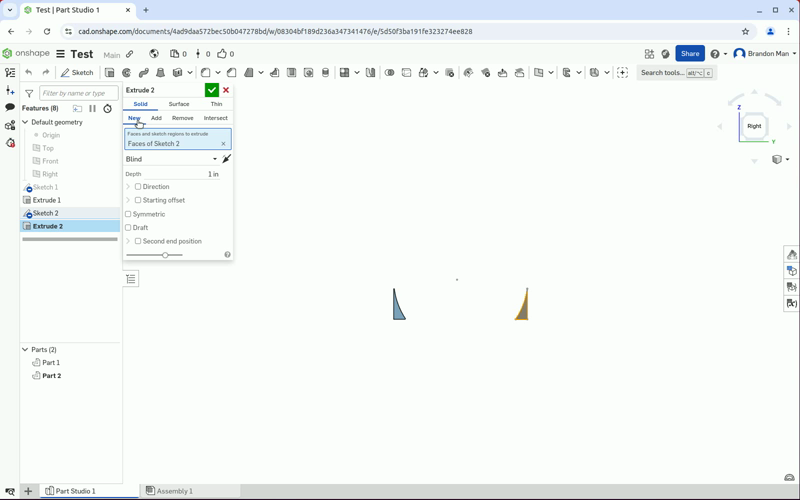
click(137, 120)
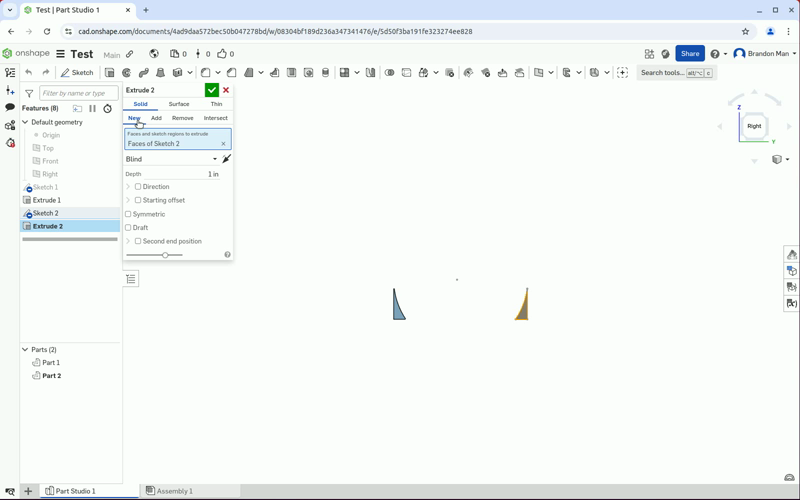
key(tab, 4)
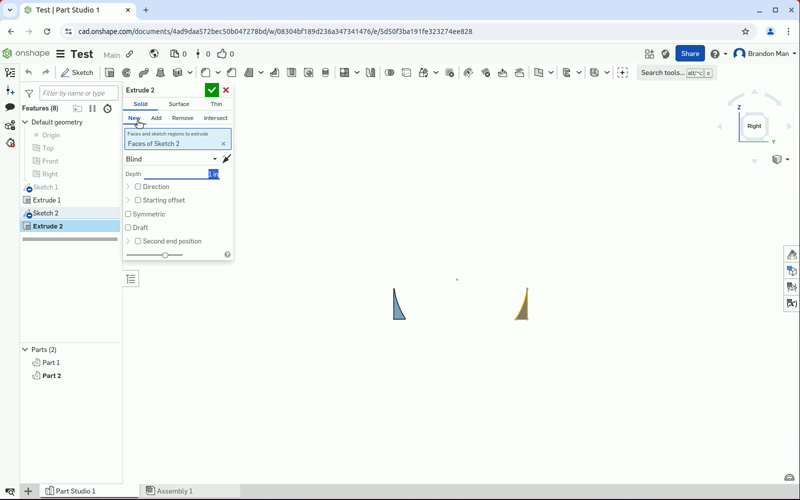
text(15.165)
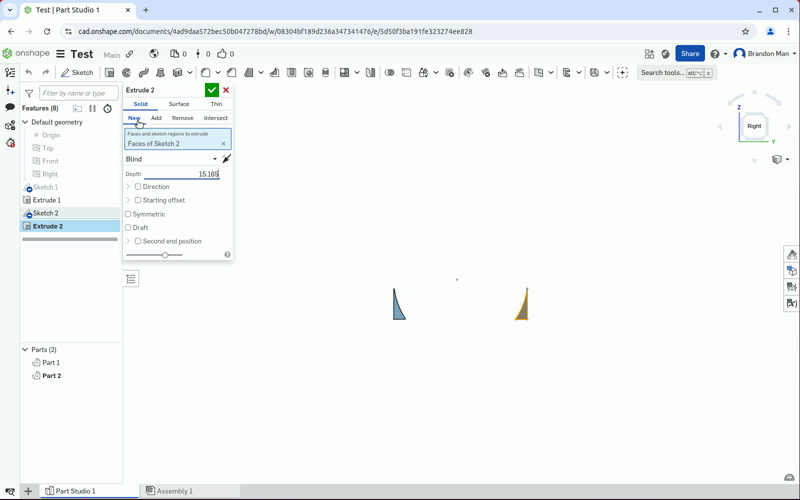
key(enter)
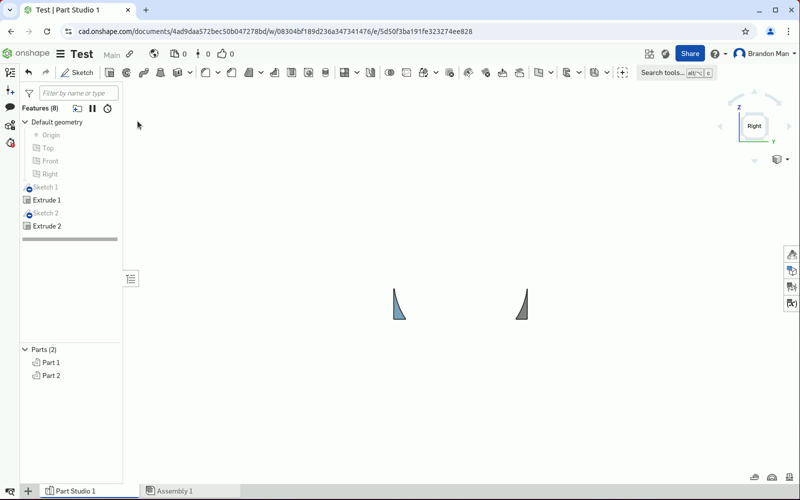
key(shift+h)
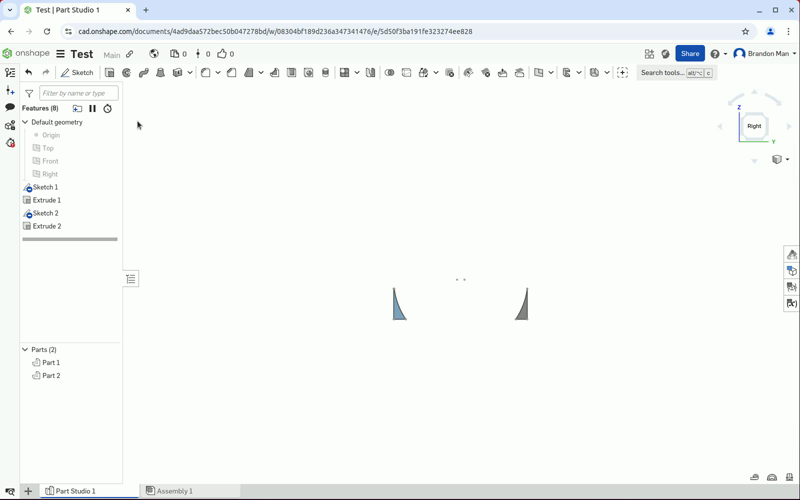
key(shift+h)
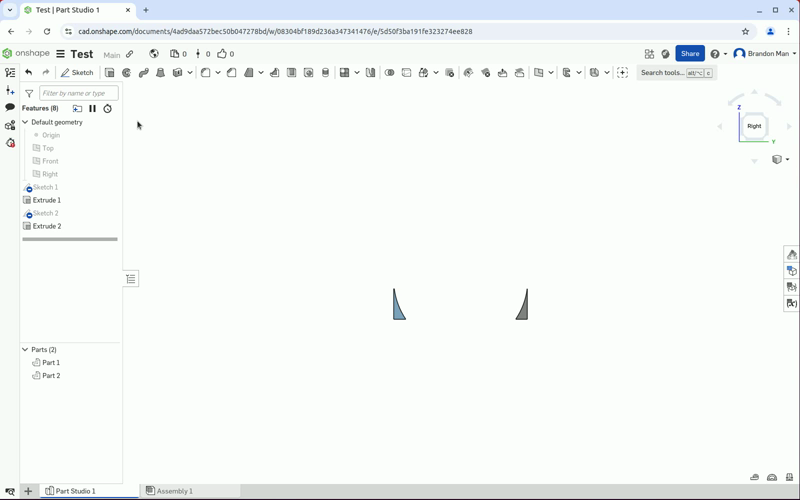
mouse_move(73, 189)
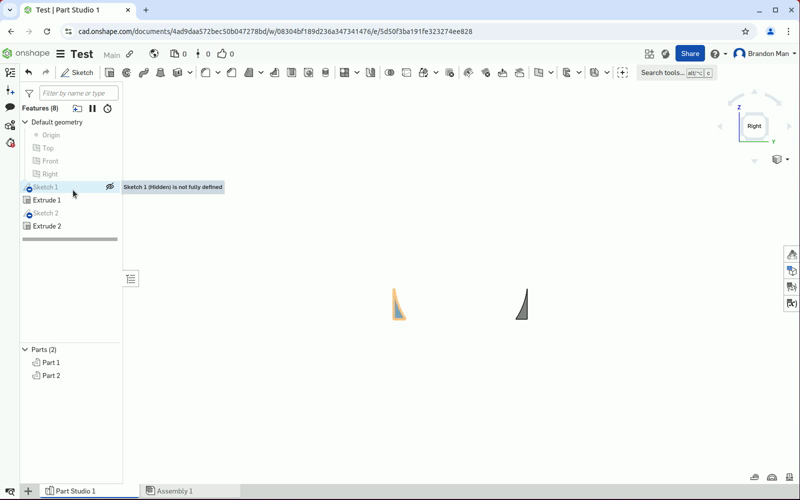
click(73, 189)
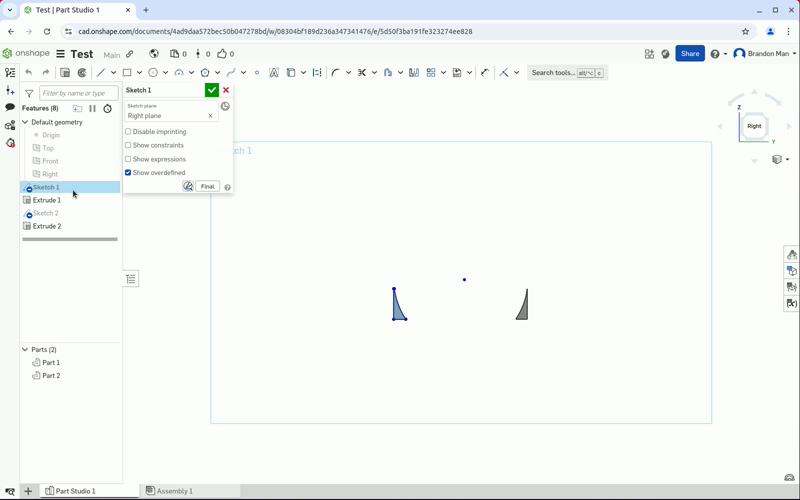
mouse_move(229, 92)
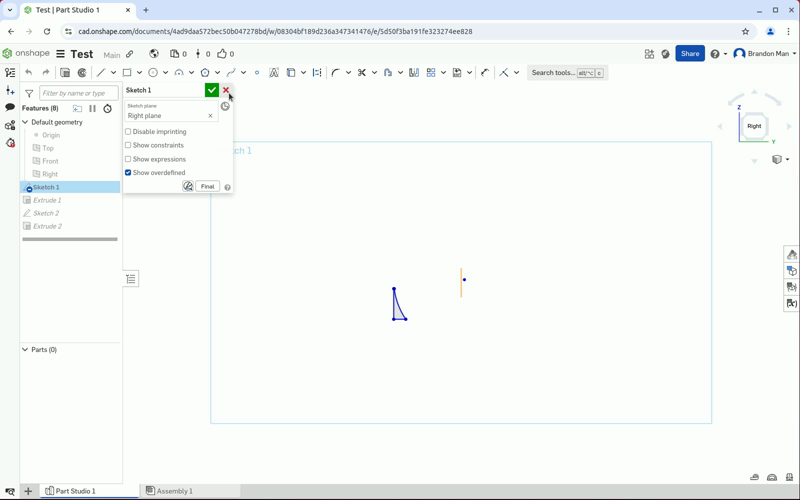
click(229, 92)
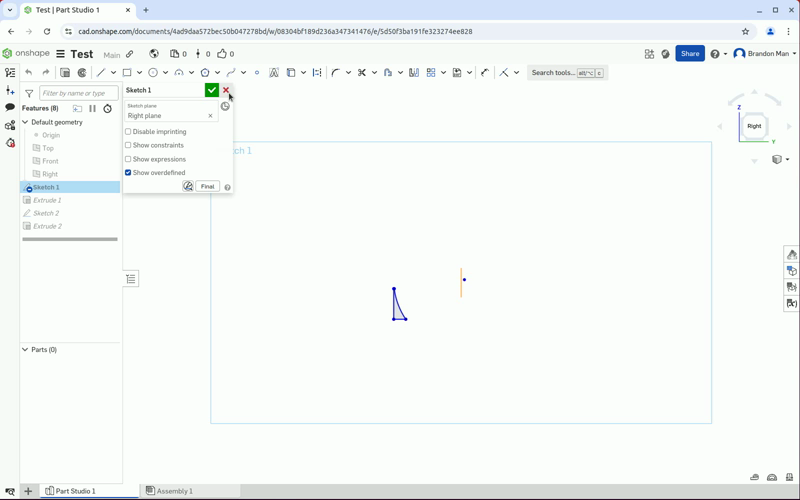
key(shift+s)
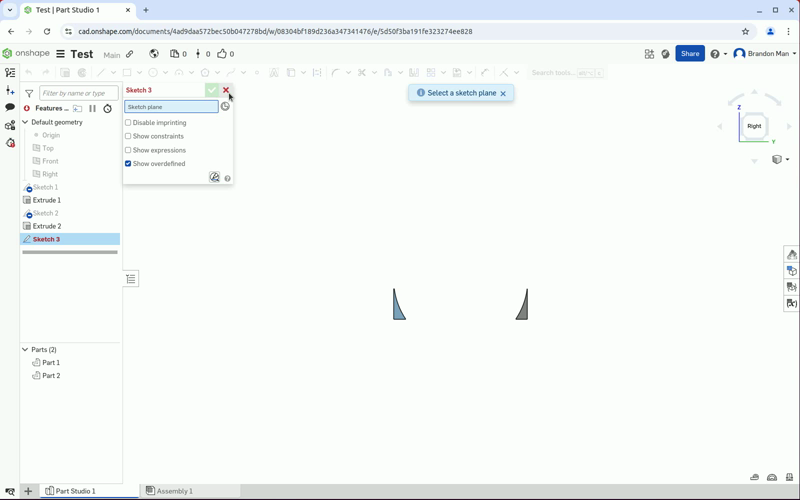
mouse_move(73, 176)
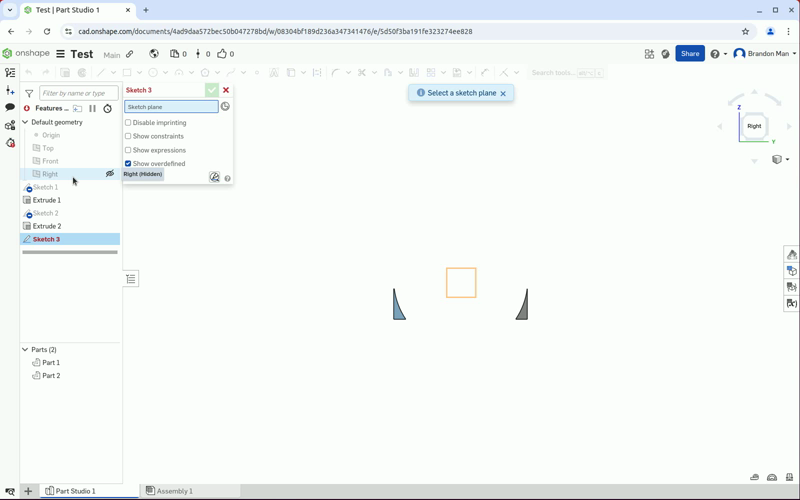
click(73, 176)
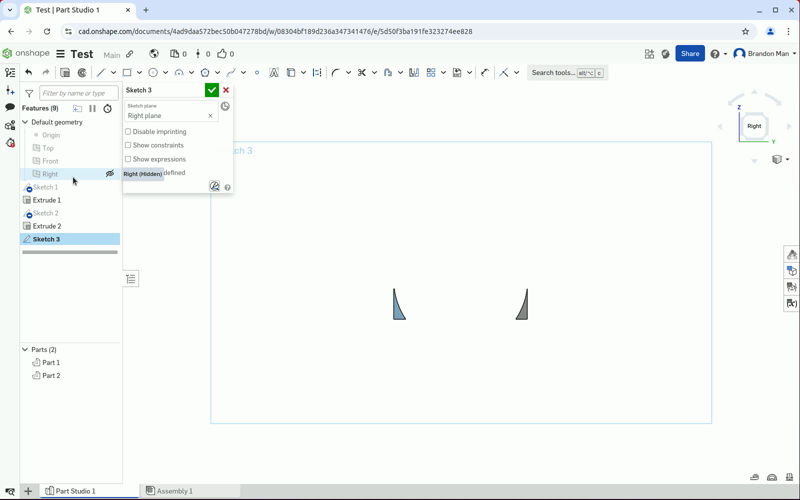
mouse_move(73, 352)
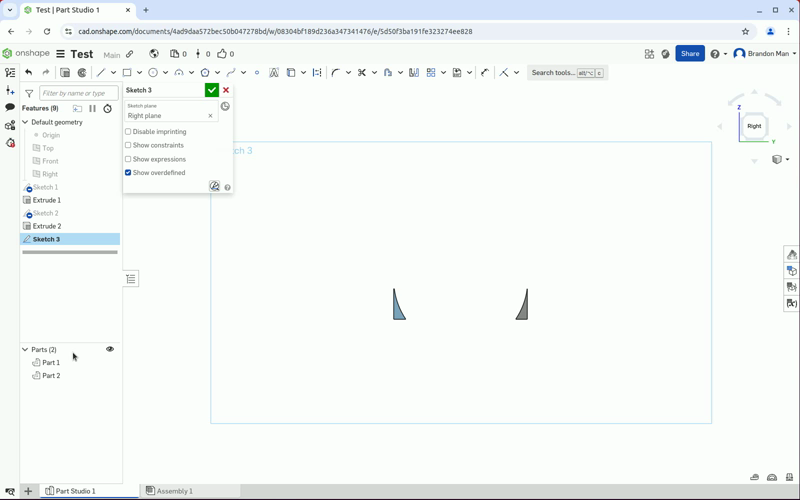
key(y)
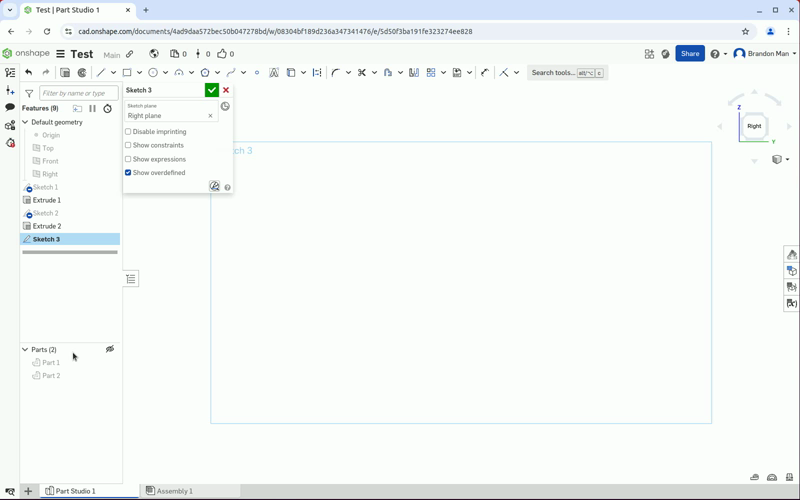
key(l)
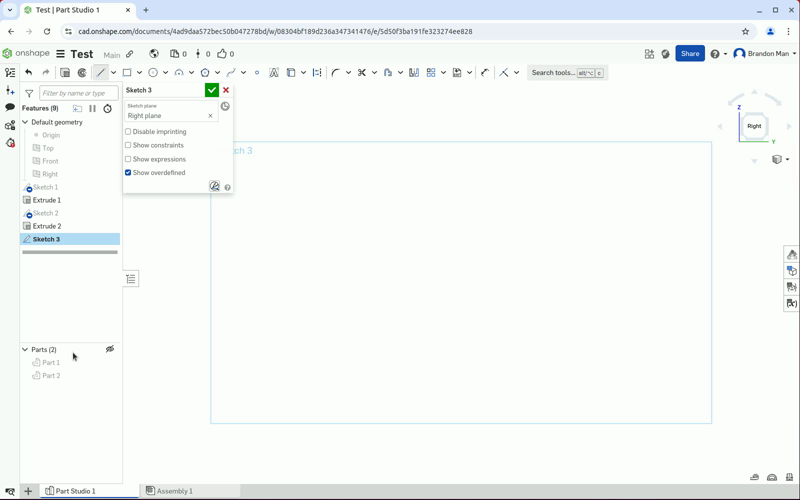
key_down(shift)
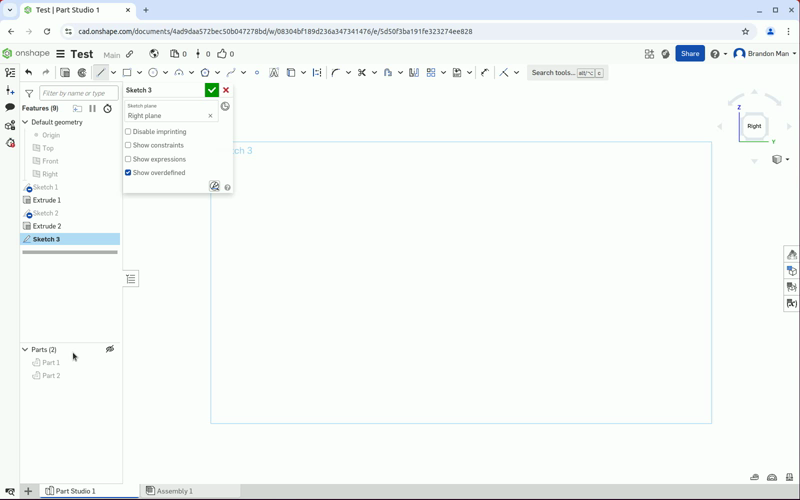
mouse_move(460, 349)
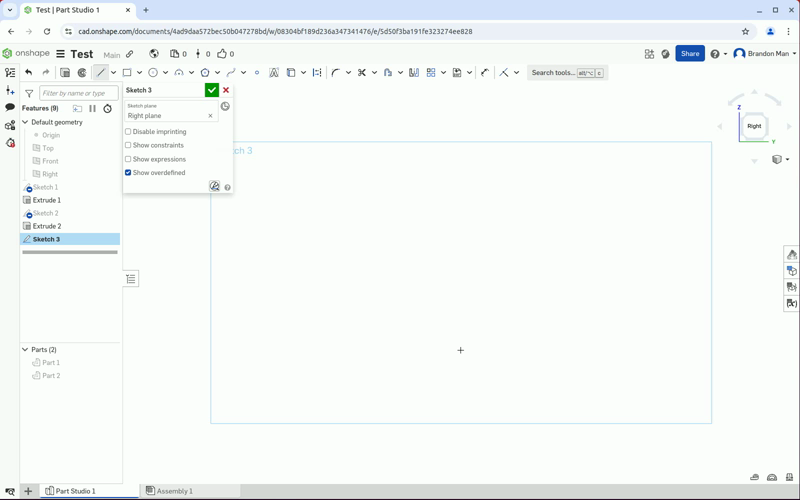
click(460, 349)
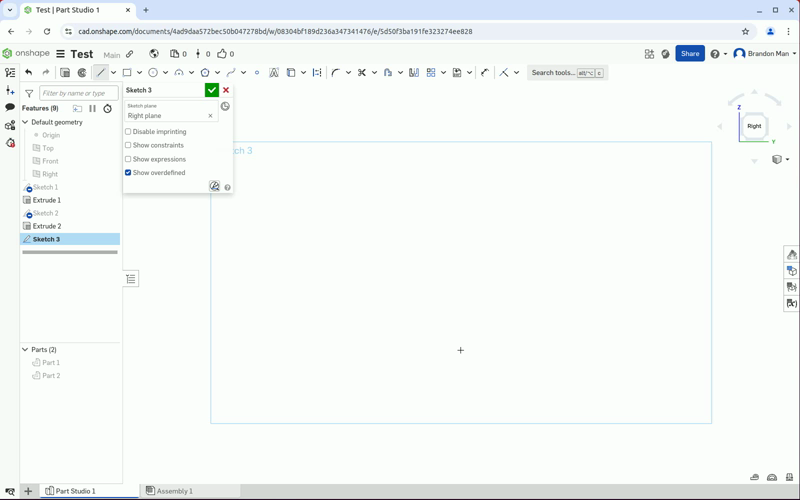
key_up(shift)
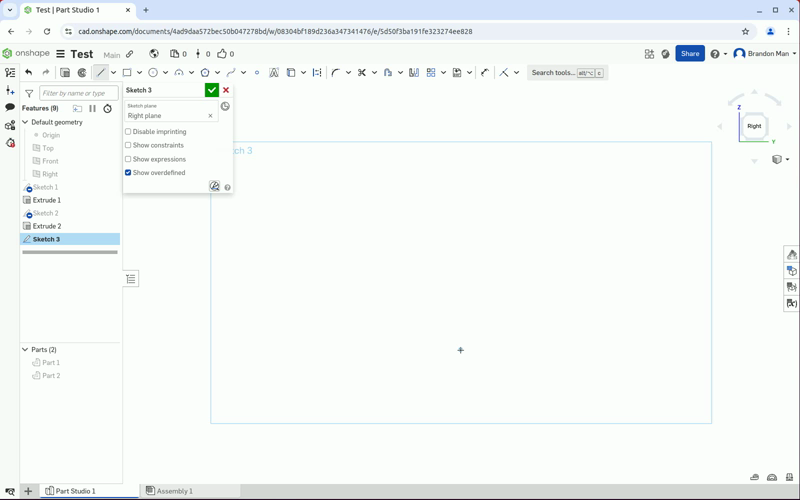
key_down(shift)
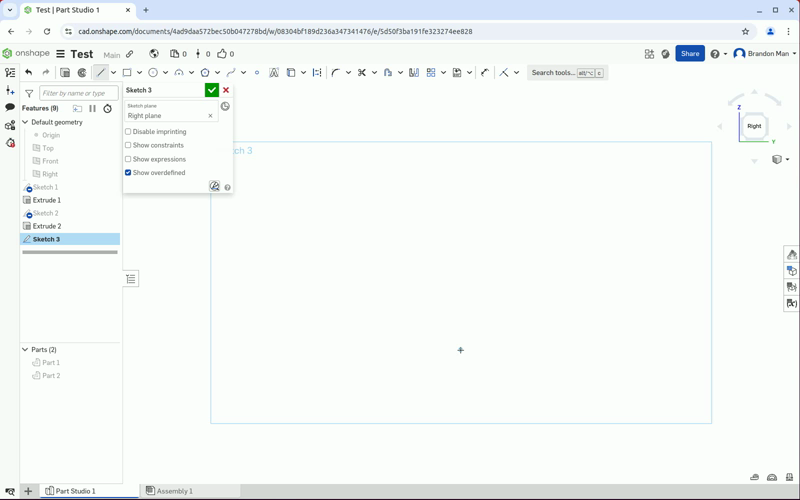
mouse_move(490, 349)
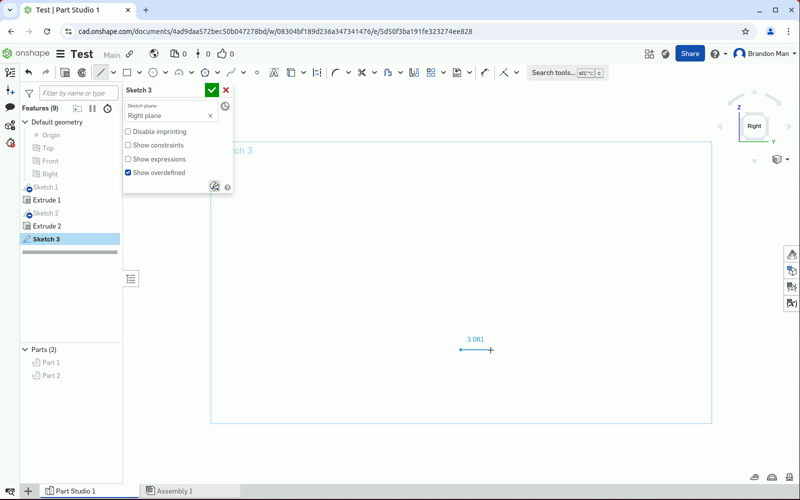
mouse_move(514, 349)
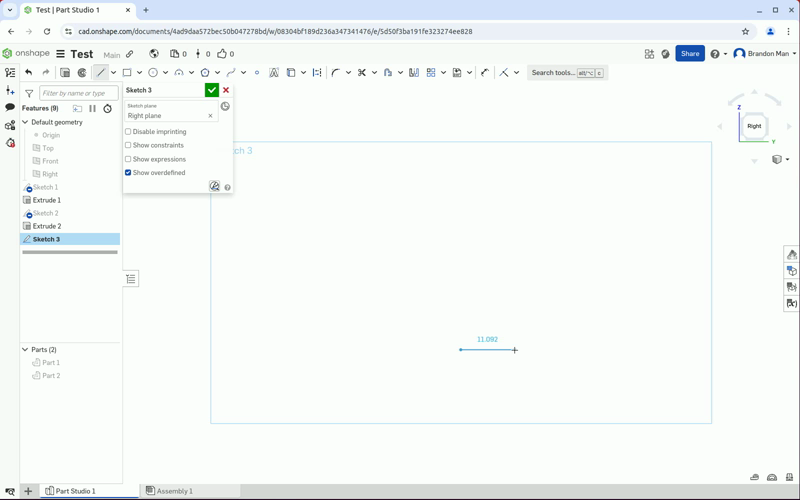
click(514, 349)
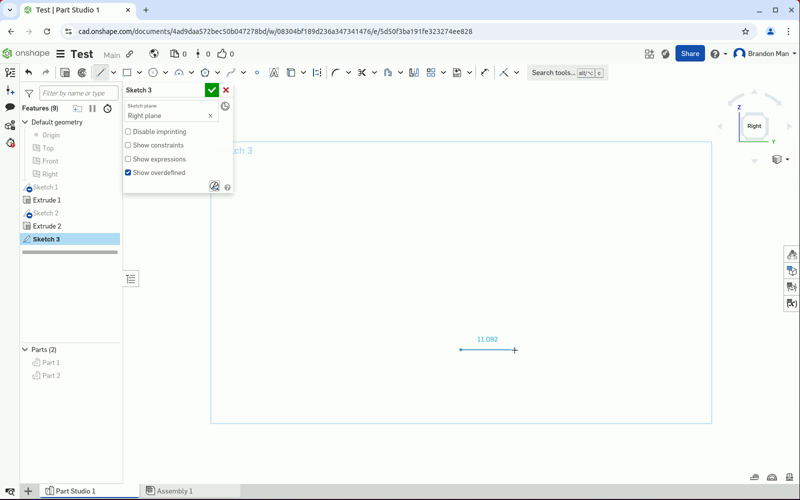
key_up(shift)
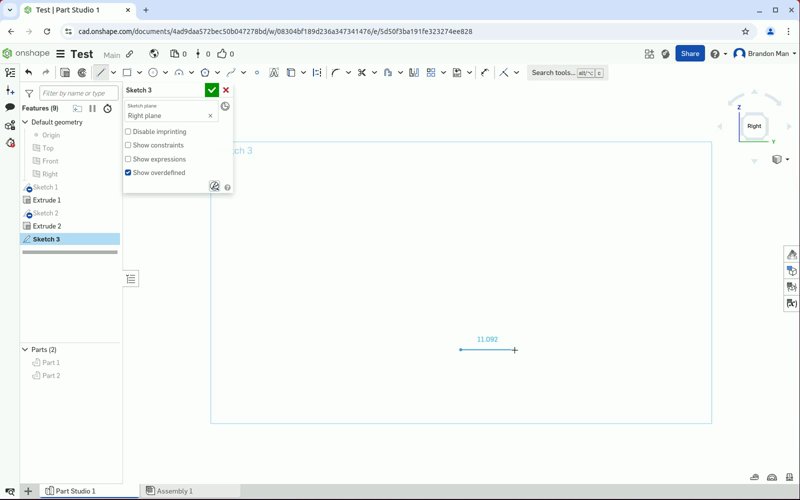
key(esc)
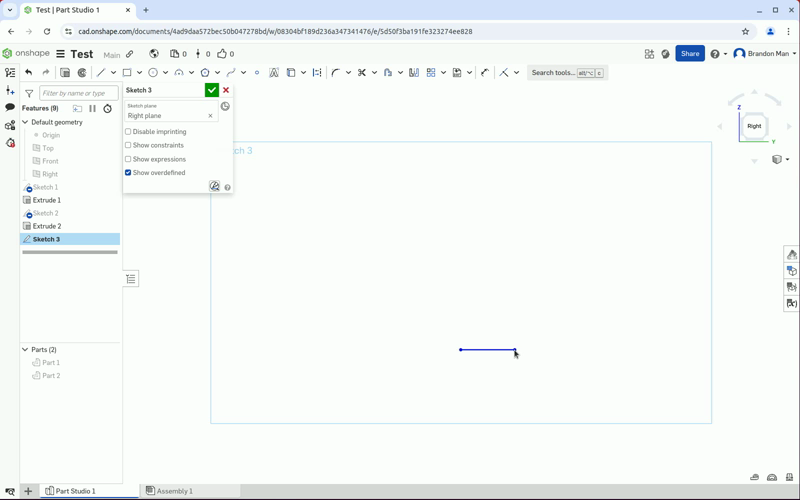
key(a)
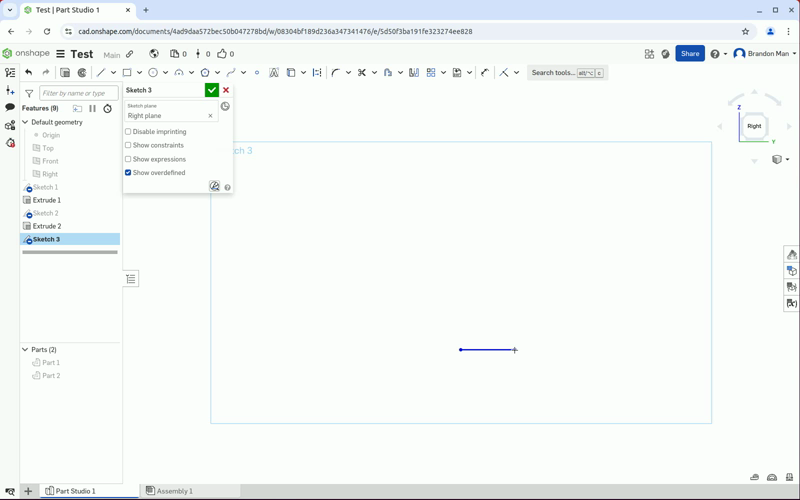
mouse_move(514, 349)
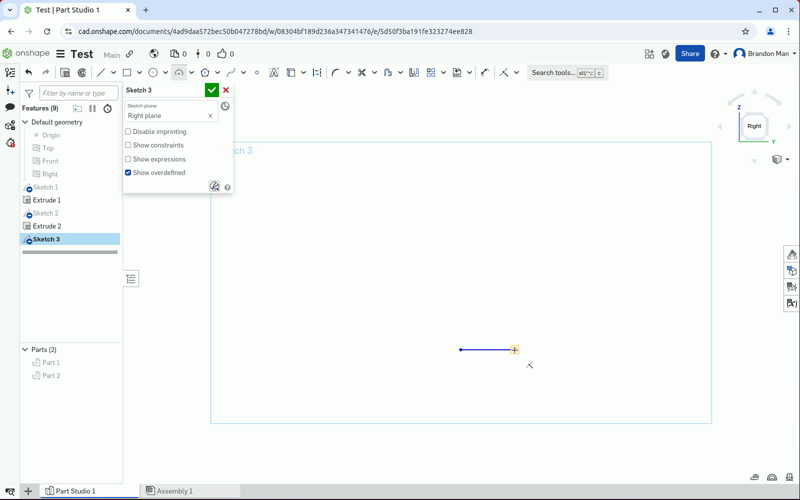
click(514, 349)
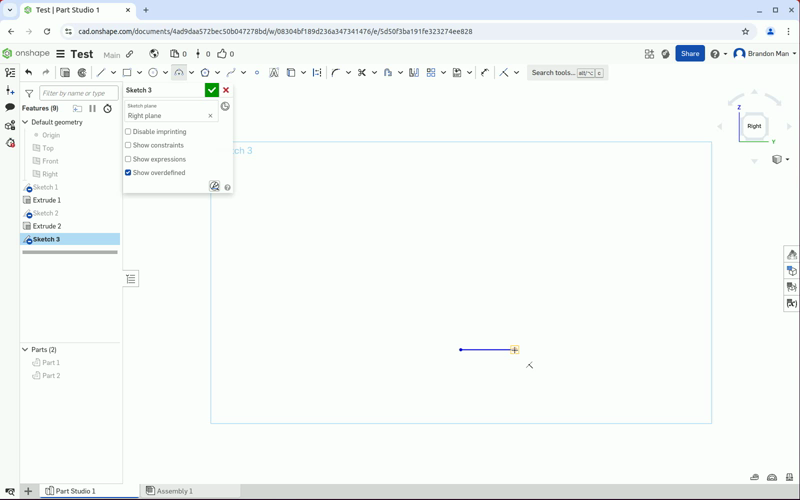
key_down(shift)
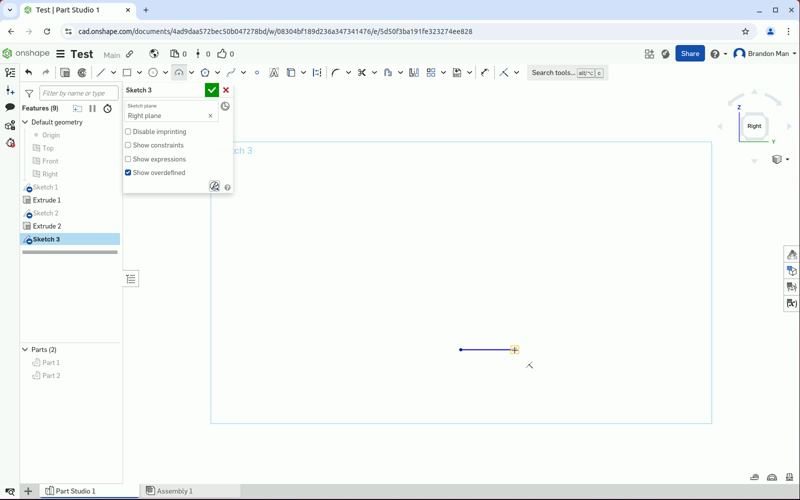
mouse_move(528, 336)
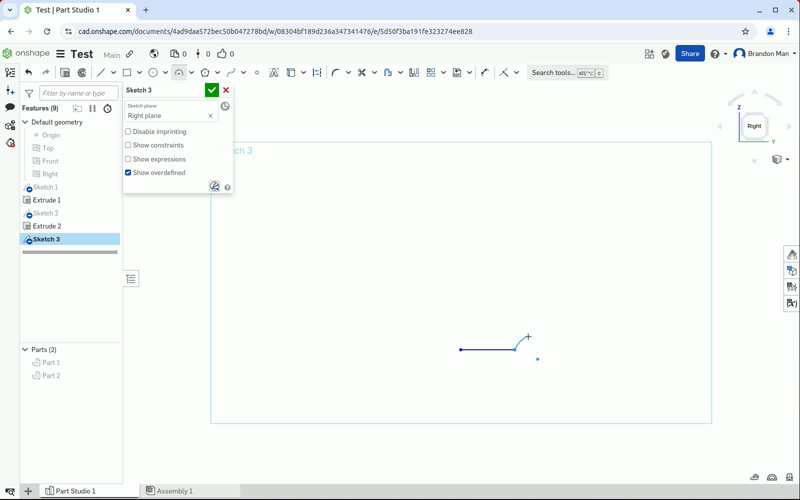
click(528, 336)
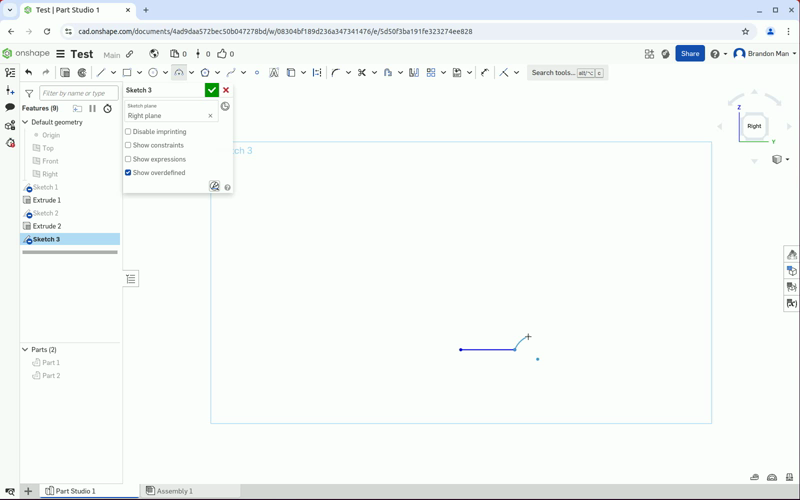
mouse_move(521, 343)
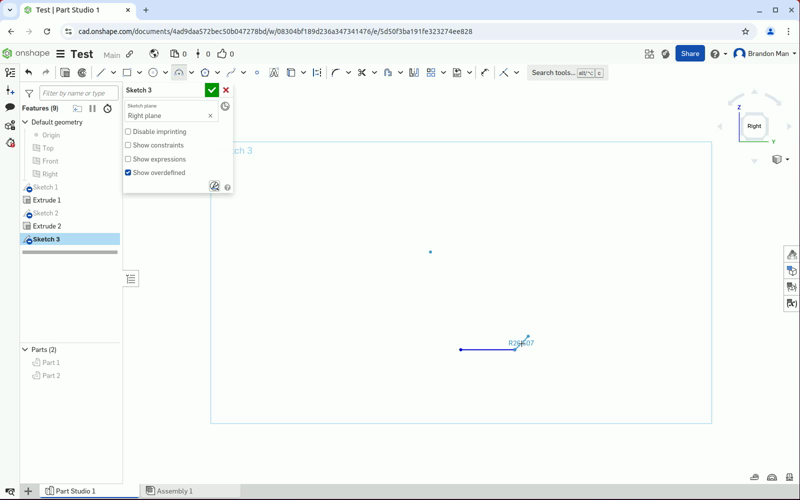
click(521, 343)
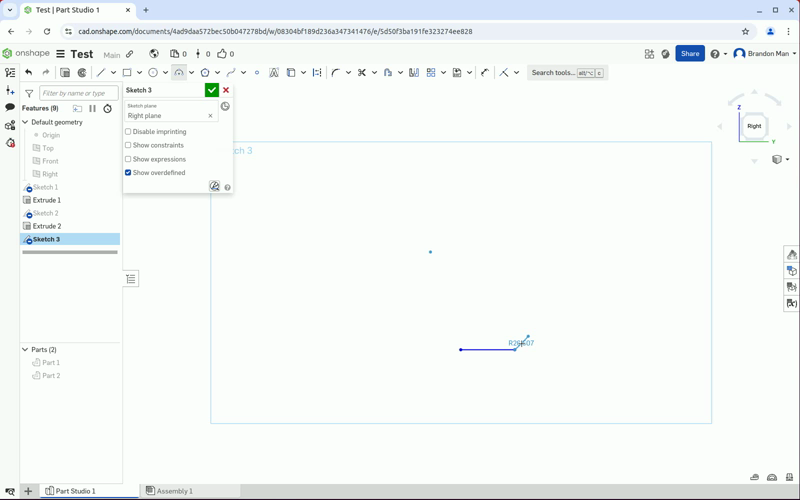
key_up(shift)
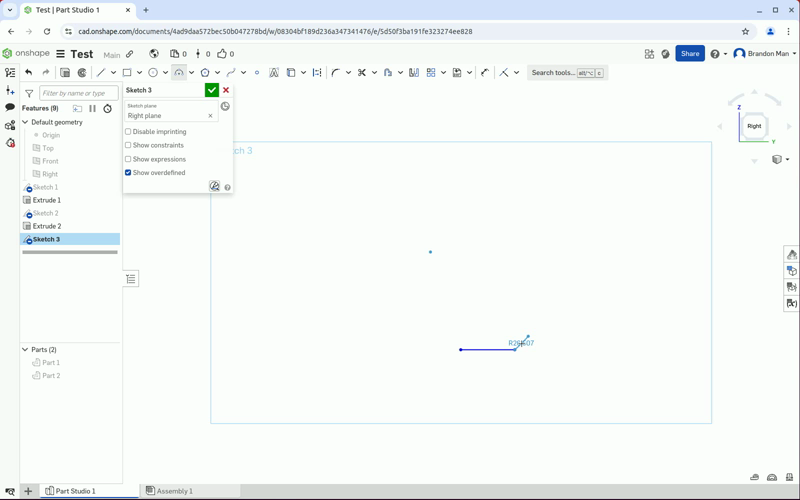
key(esc)
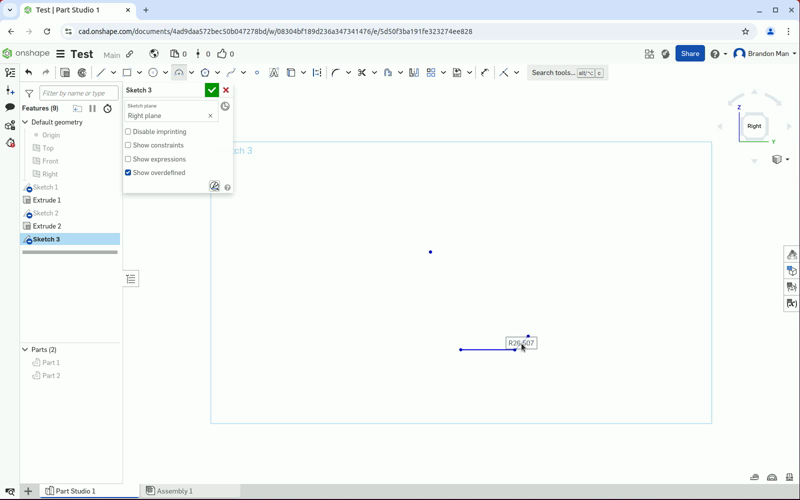
key(l)
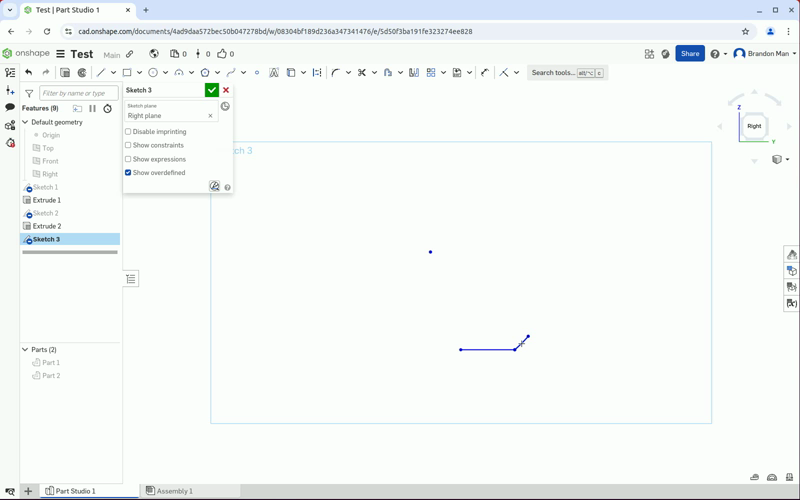
mouse_move(528, 336)
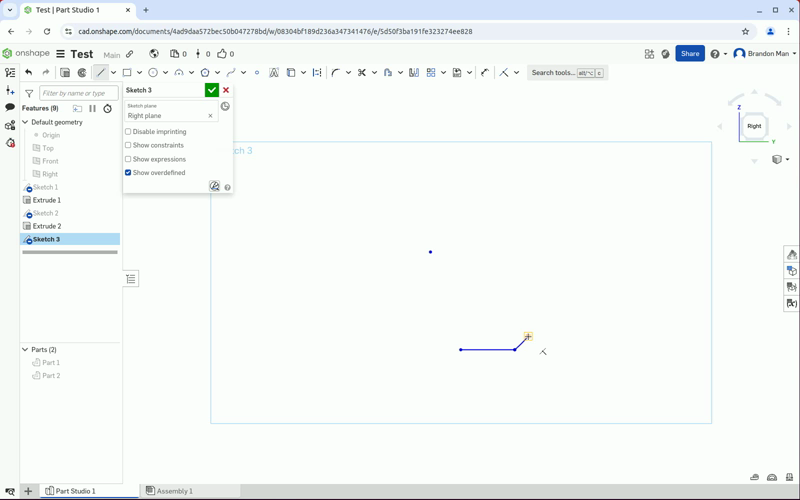
click(528, 336)
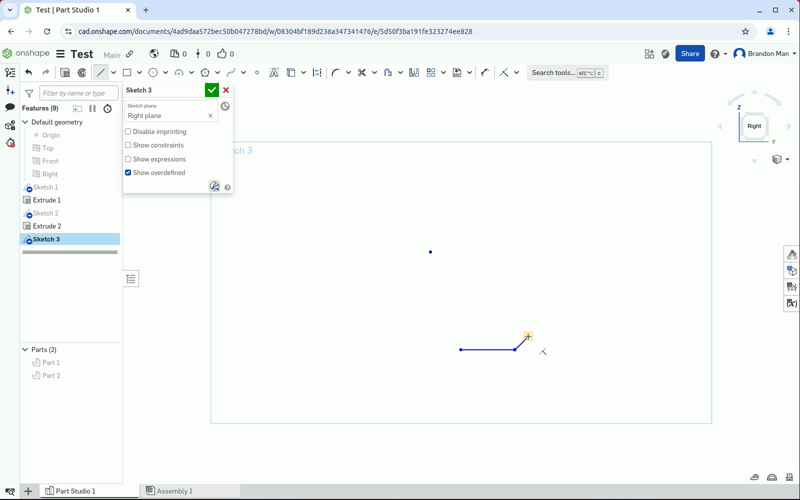
key_down(shift)
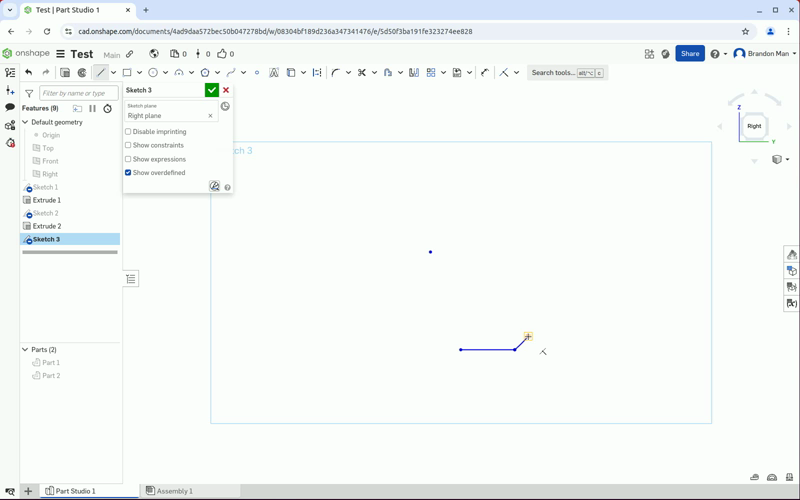
mouse_move(558, 336)
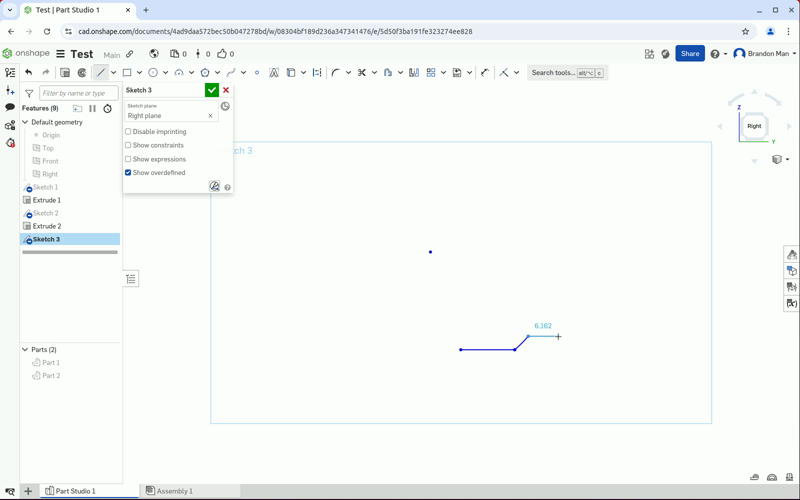
mouse_move(528, 319)
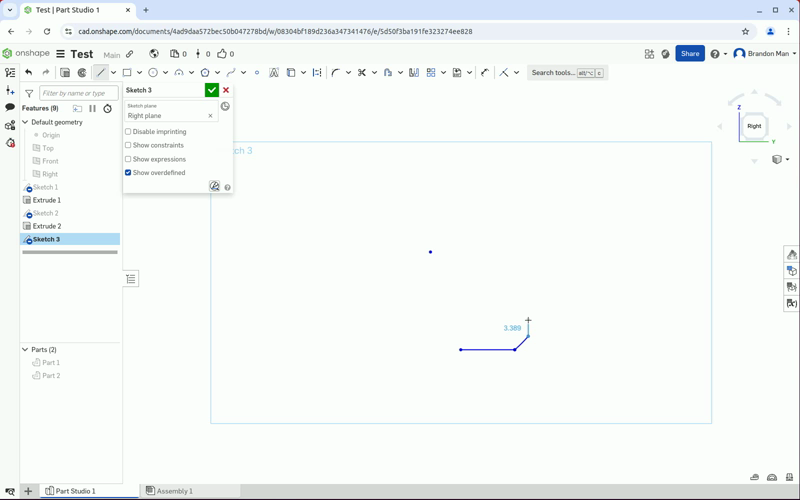
click(528, 319)
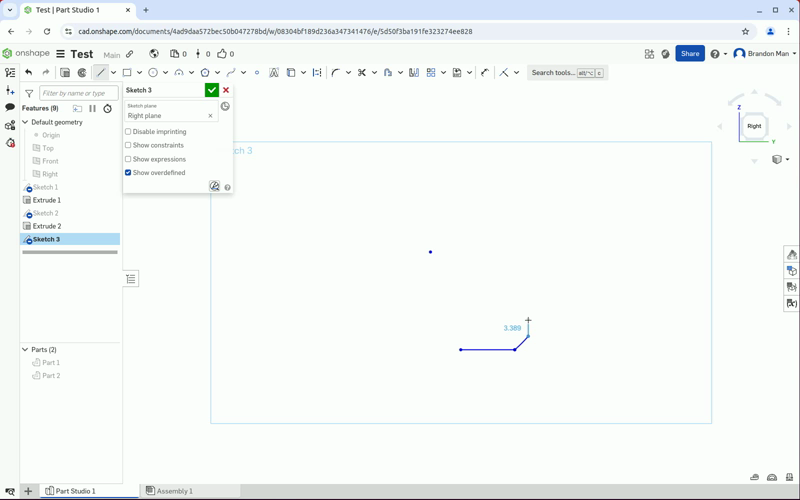
key_up(shift)
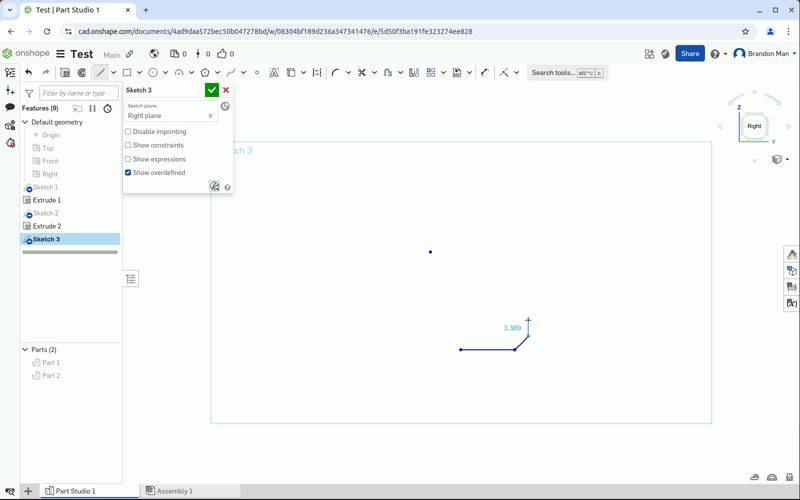
key_down(shift)
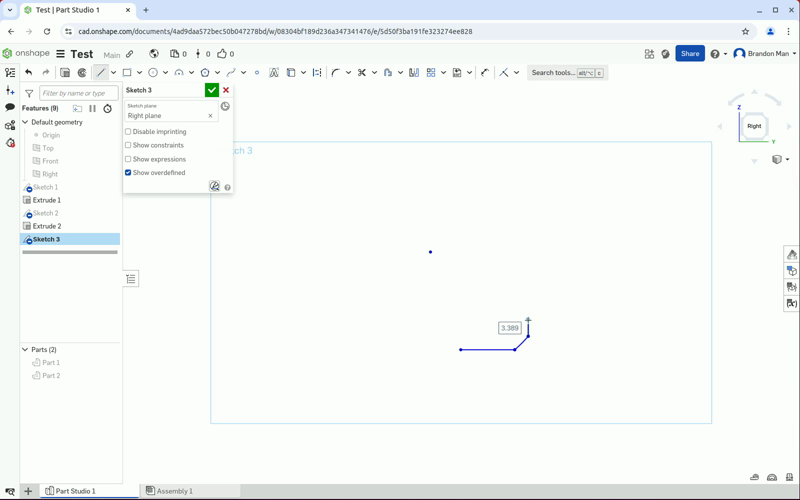
mouse_move(558, 319)
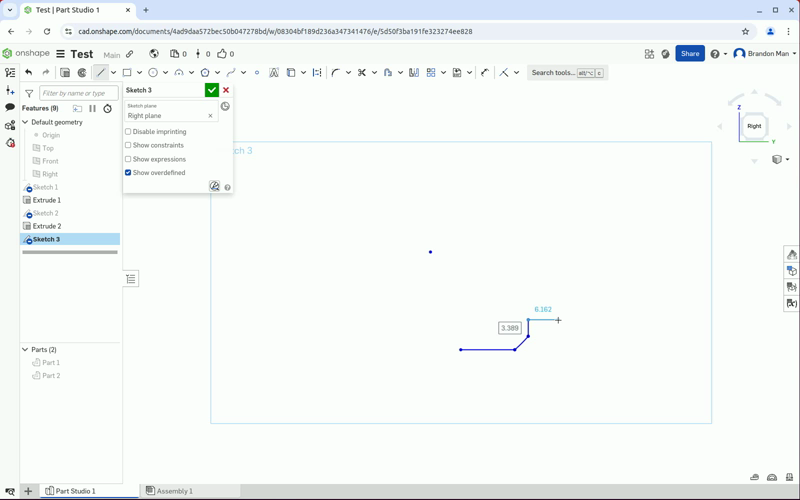
mouse_move(516, 319)
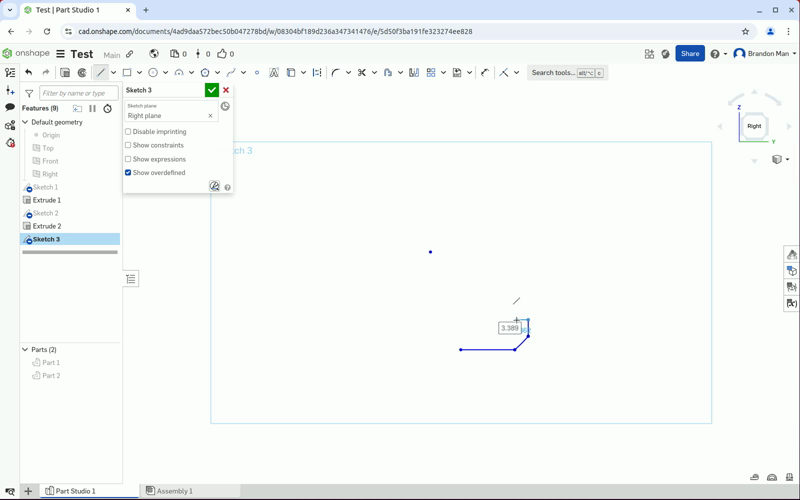
click(516, 319)
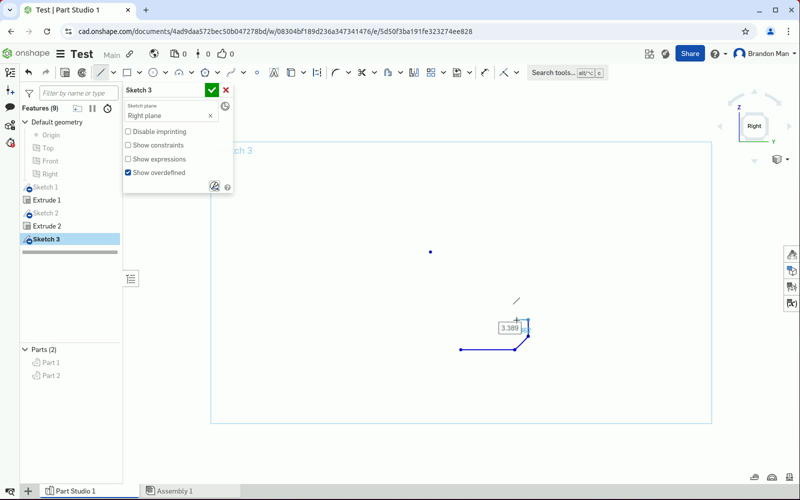
key_up(shift)
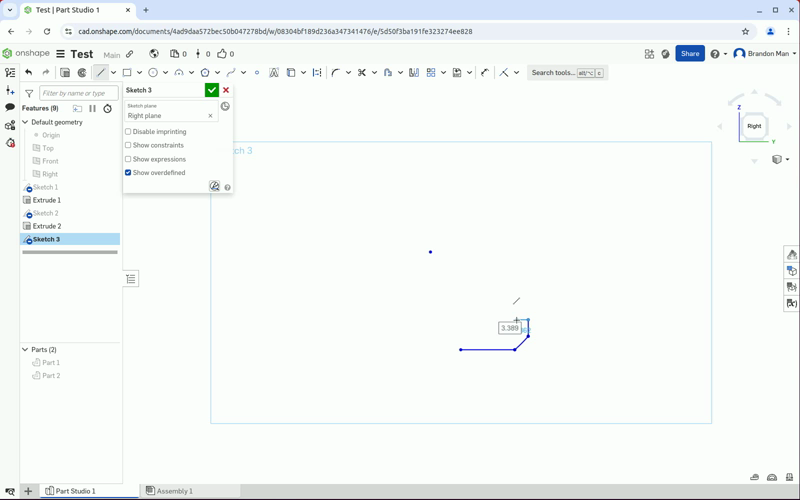
key(esc)
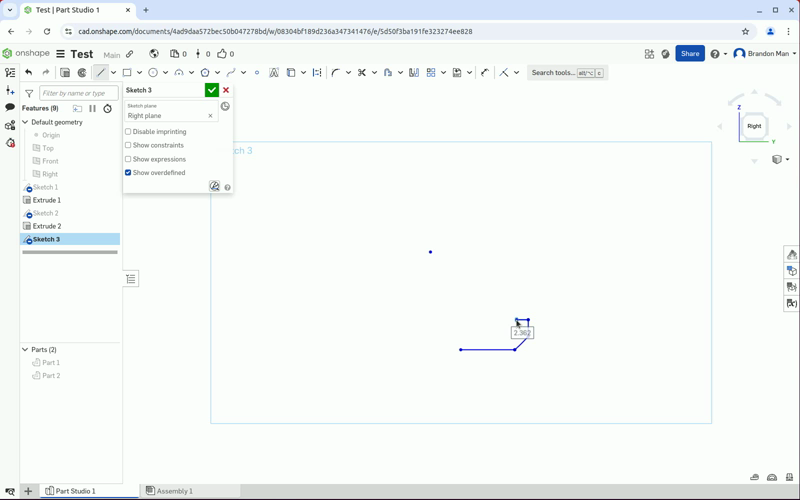
key(a)
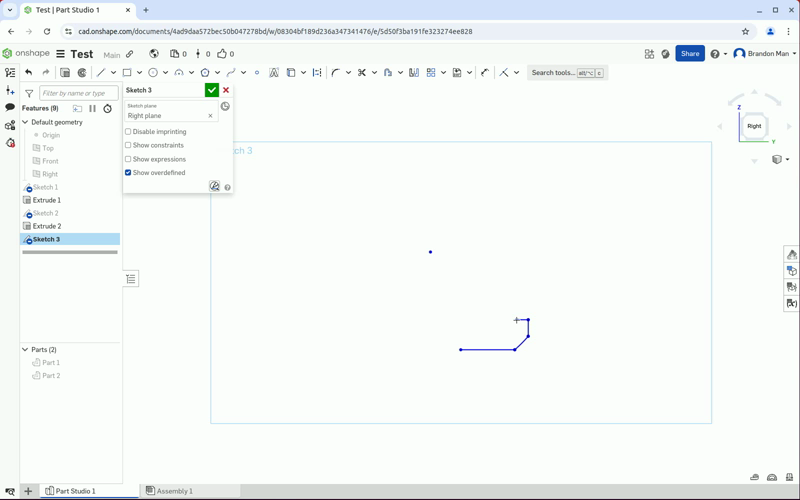
mouse_move(516, 319)
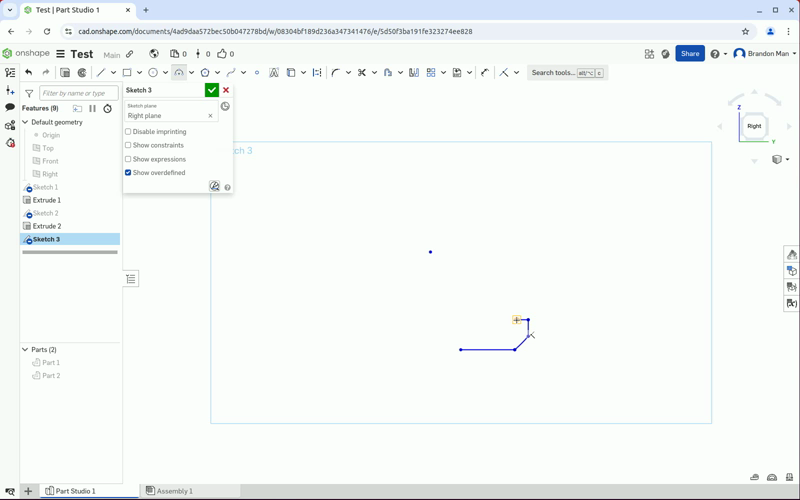
click(516, 319)
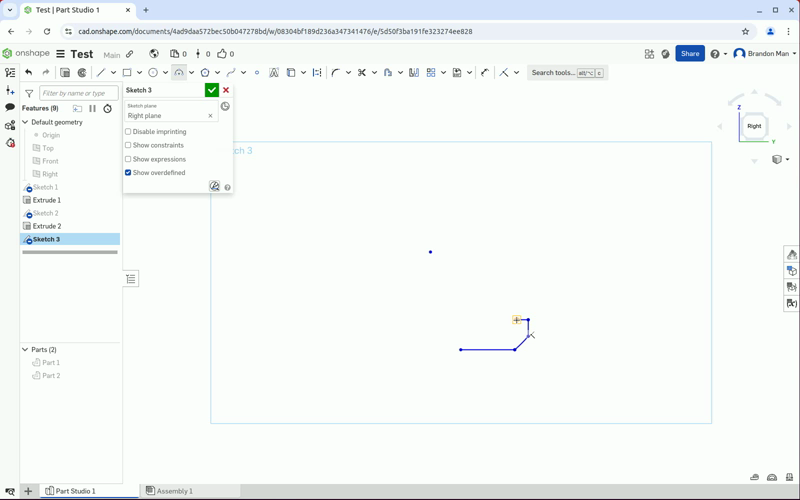
mouse_move(460, 349)
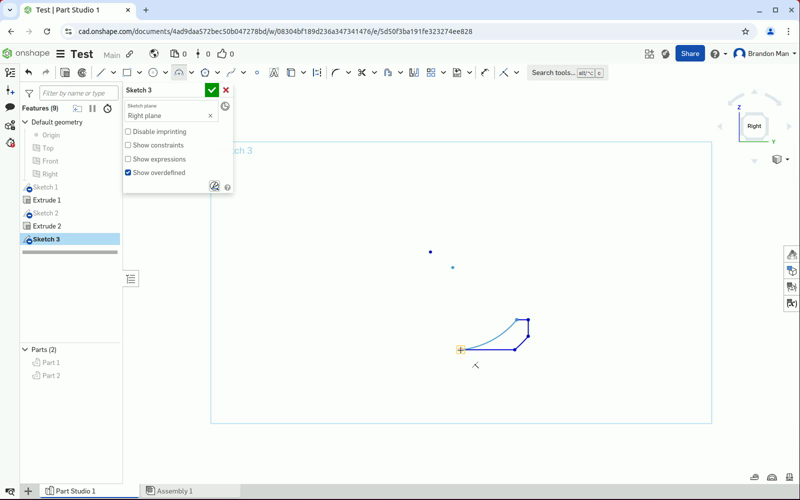
click(460, 349)
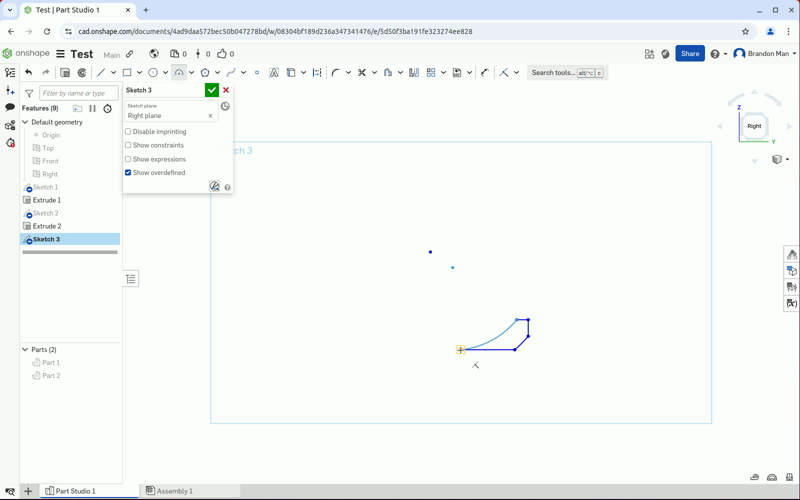
key_down(shift)
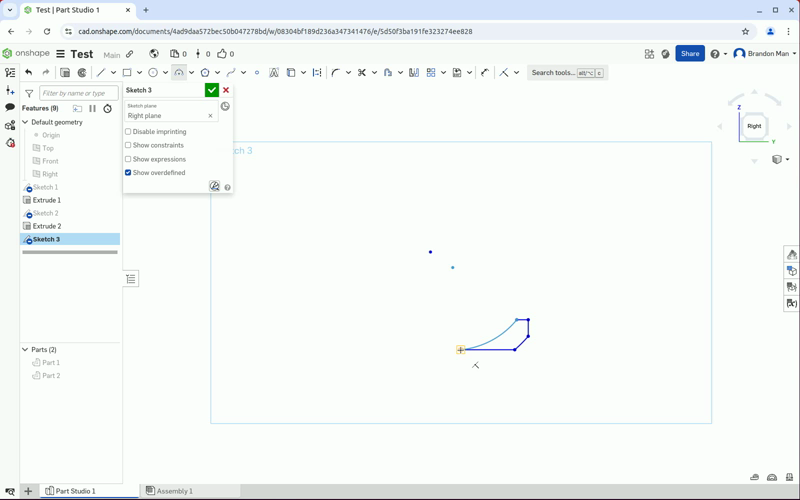
mouse_move(492, 341)
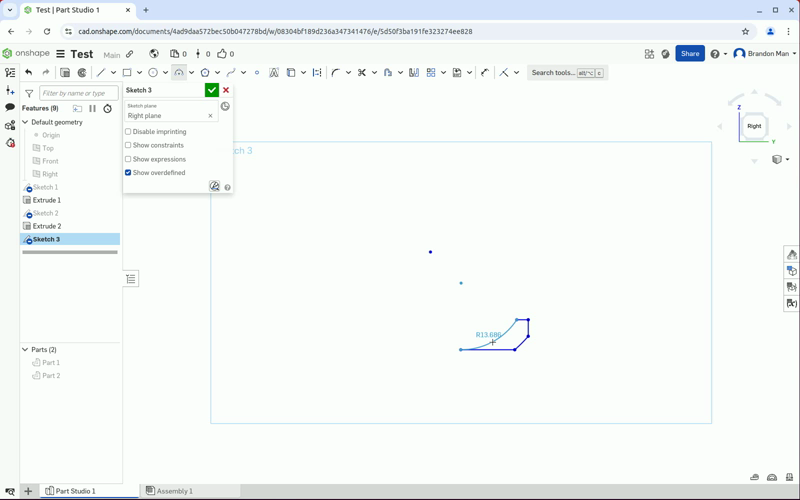
click(492, 341)
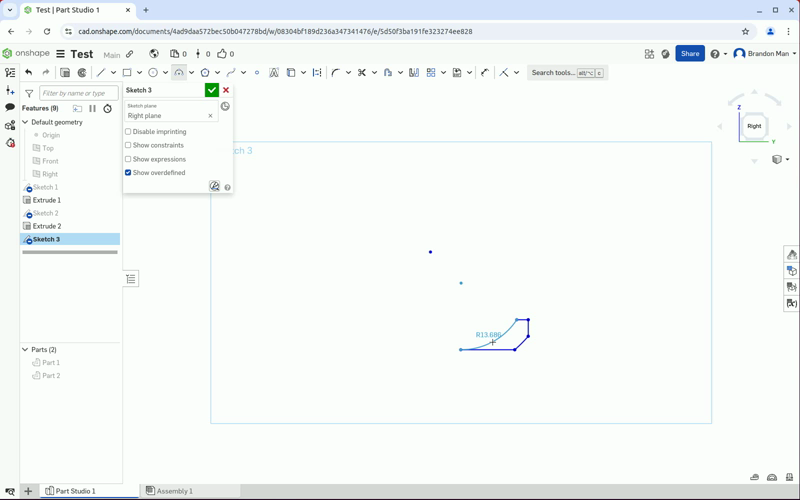
key_up(shift)
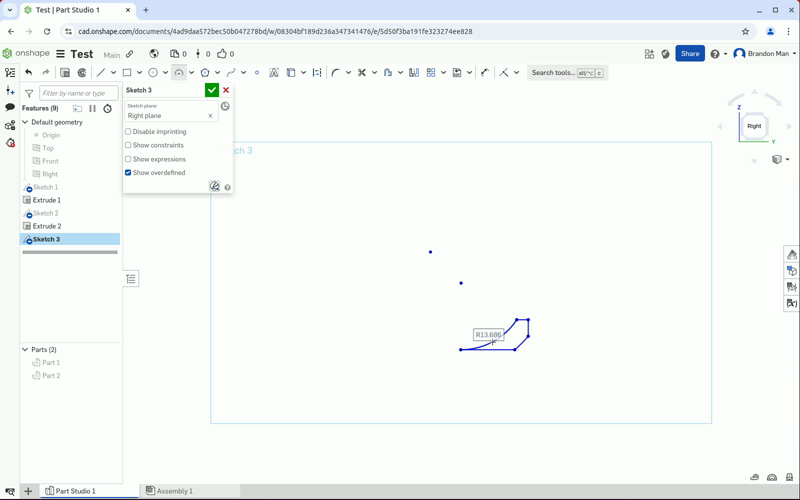
key(esc)
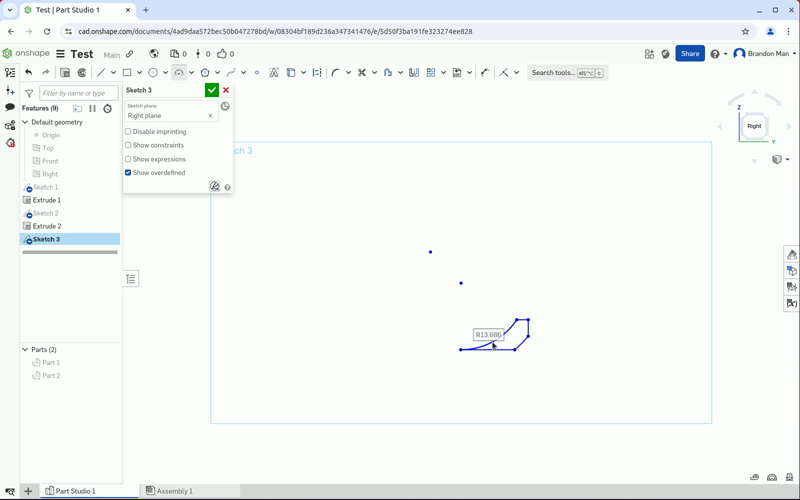
mouse_move(490, 344)
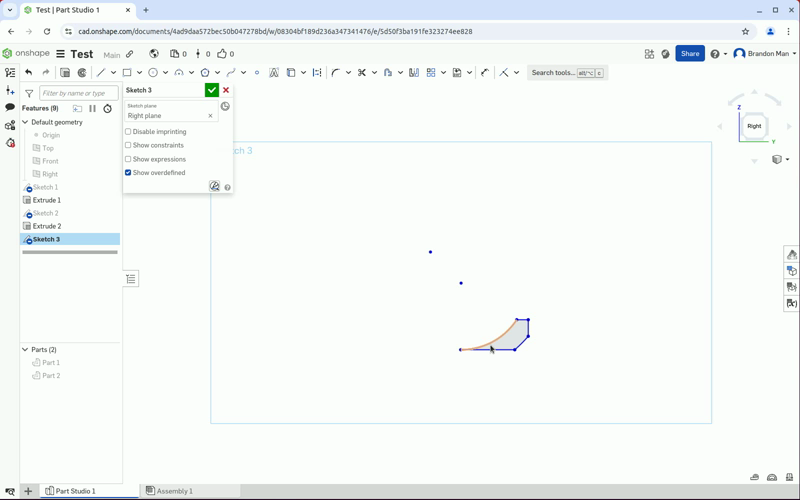
scroll(6)
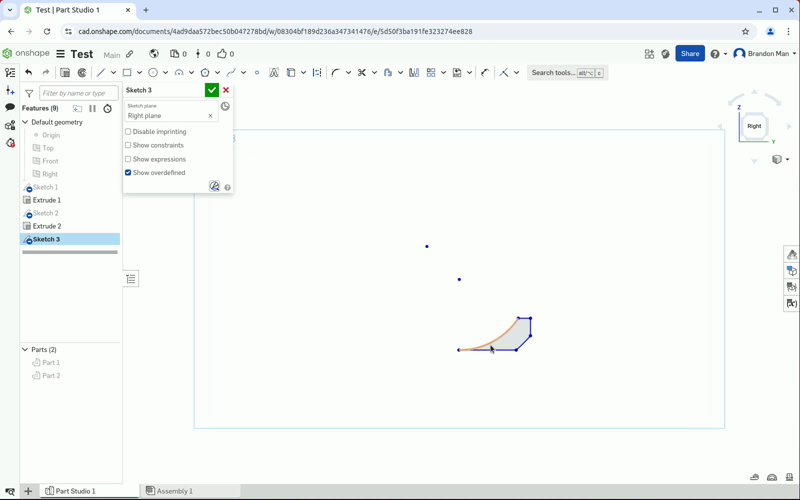
scroll(6)
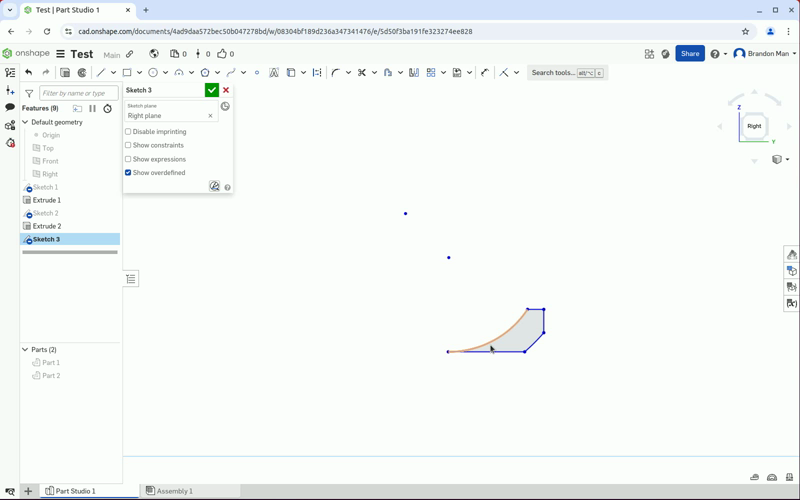
scroll(6)
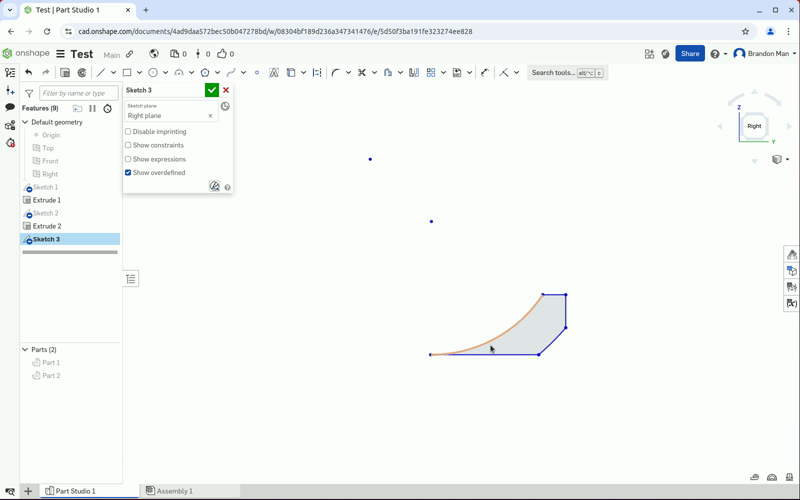
scroll(6)
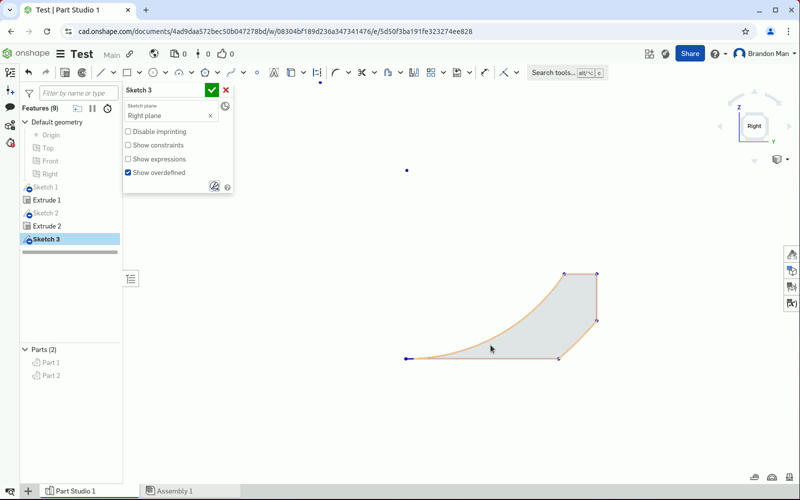
scroll(6)
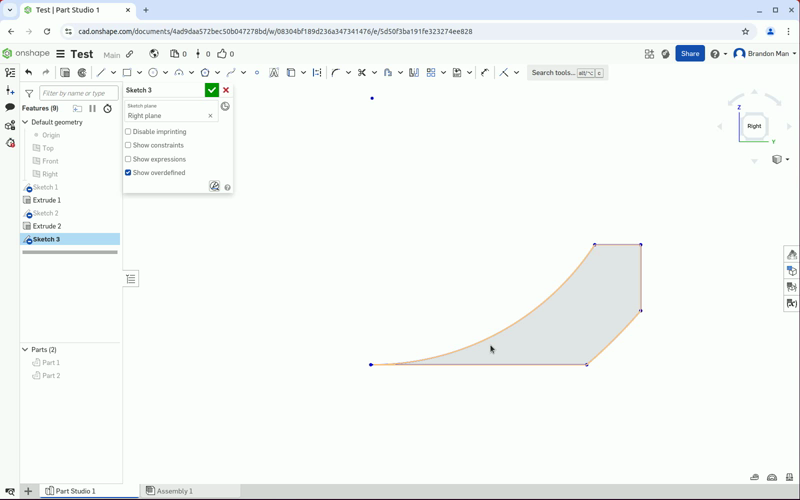
scroll(6)
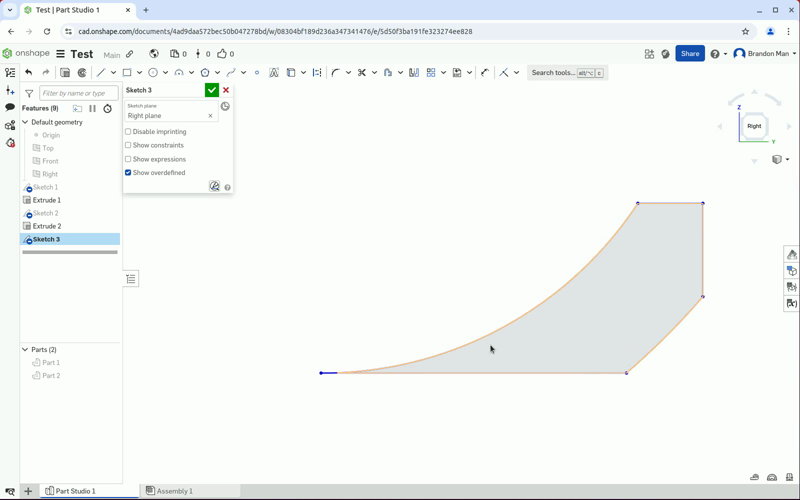
scroll(6)
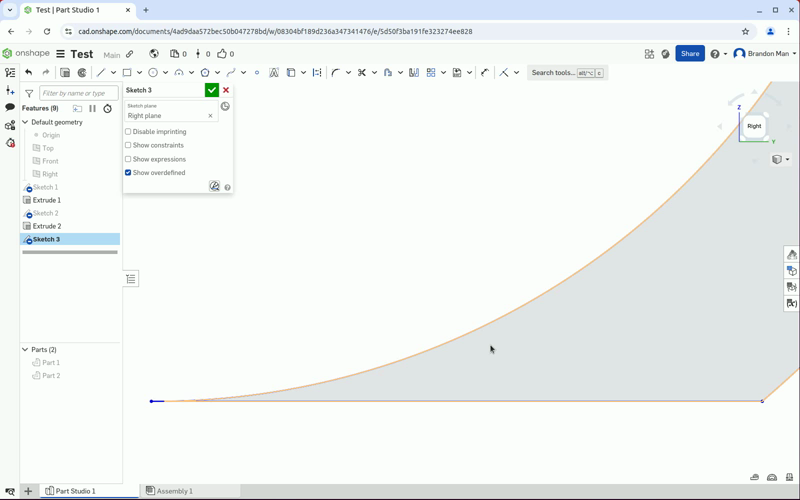
click(490, 344)
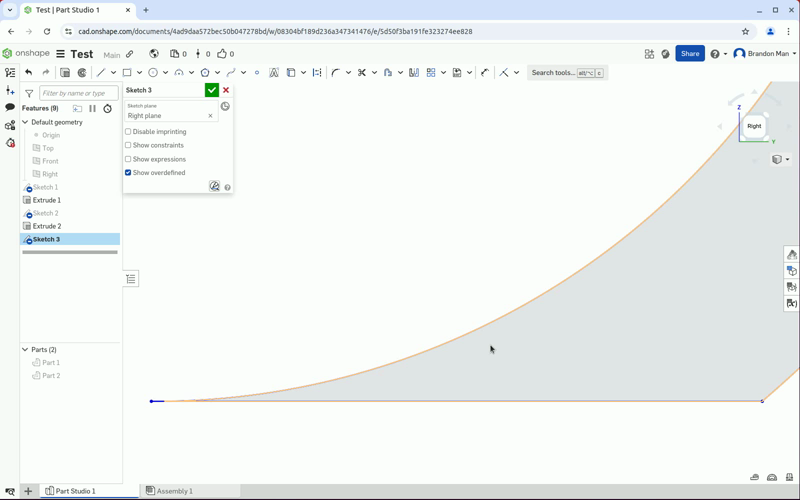
scroll(-6)
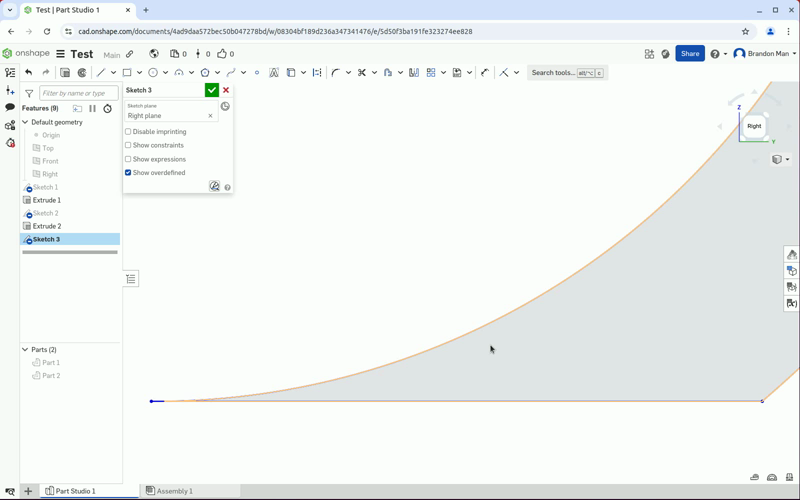
scroll(-6)
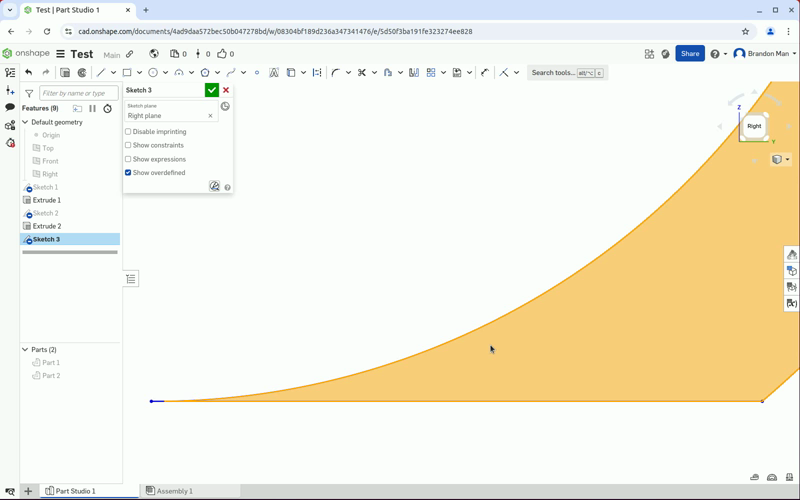
scroll(-6)
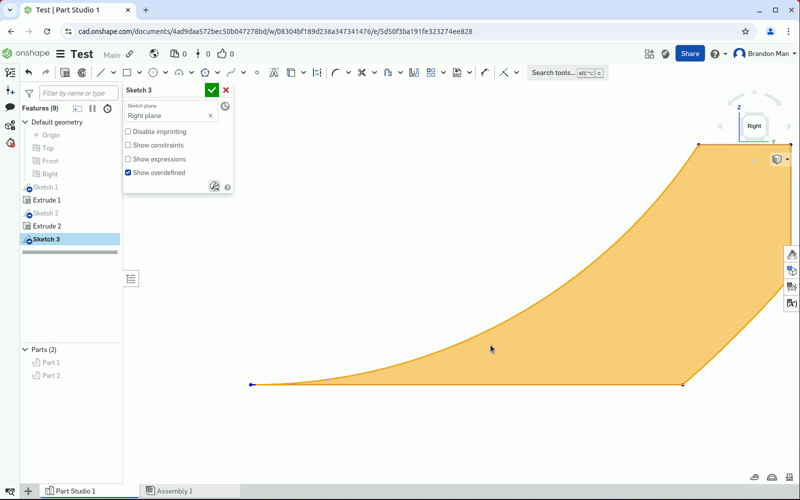
scroll(-6)
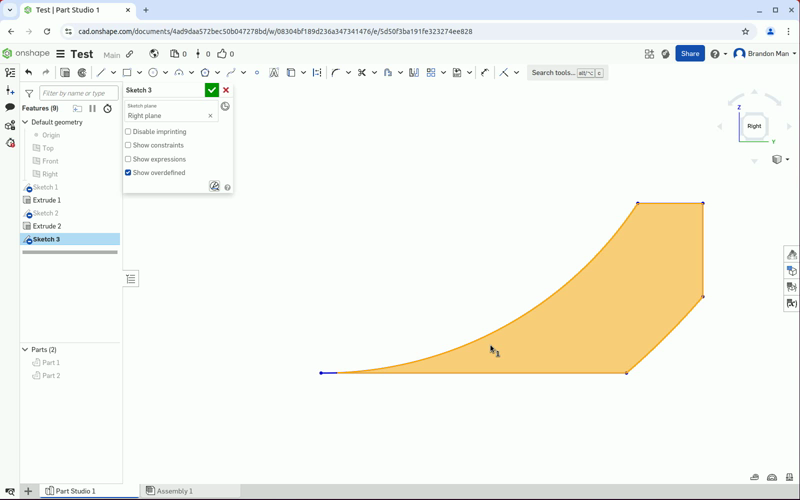
scroll(-6)
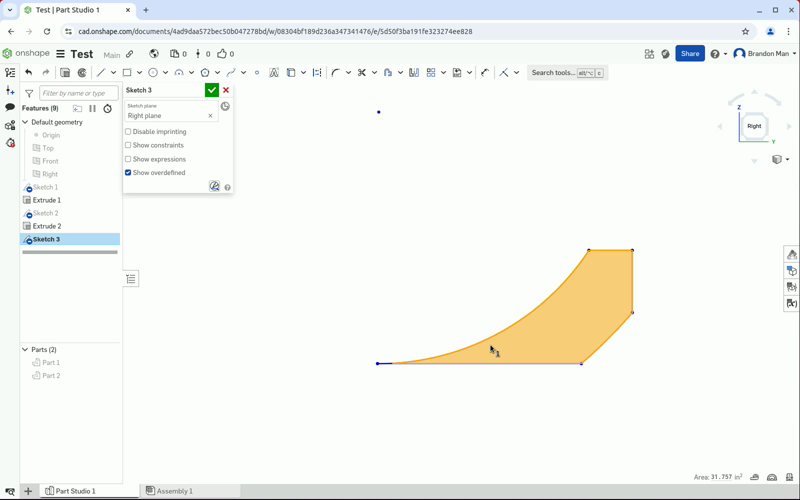
scroll(-6)
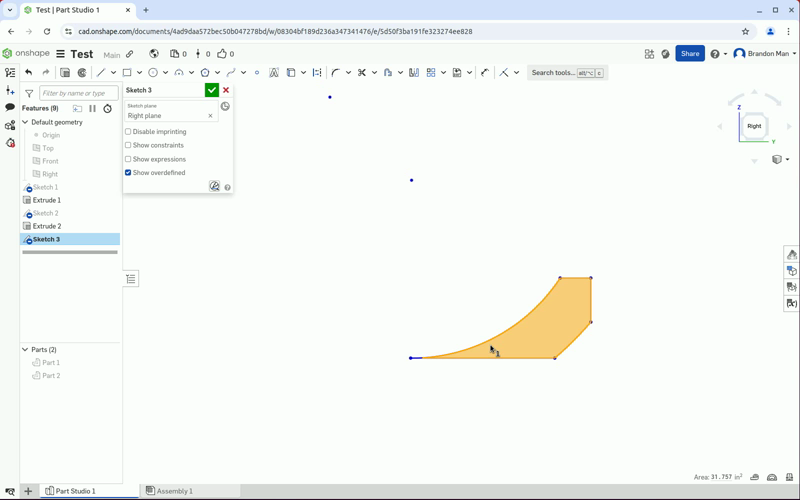
scroll(-6)
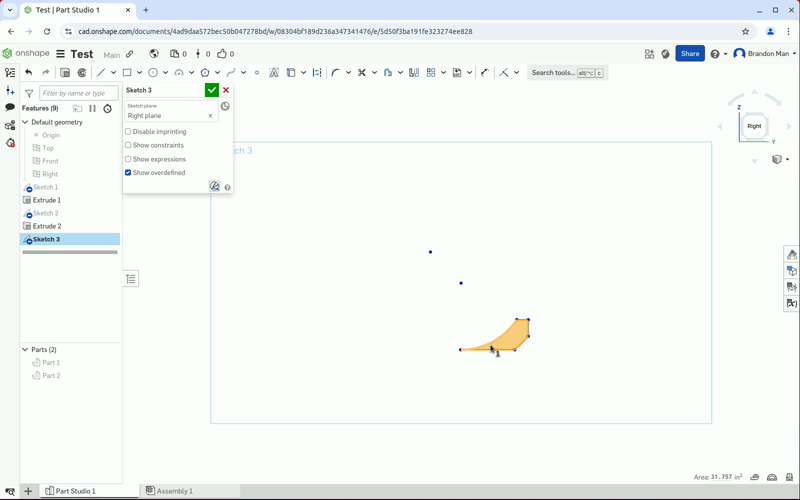
mouse_move(73, 352)
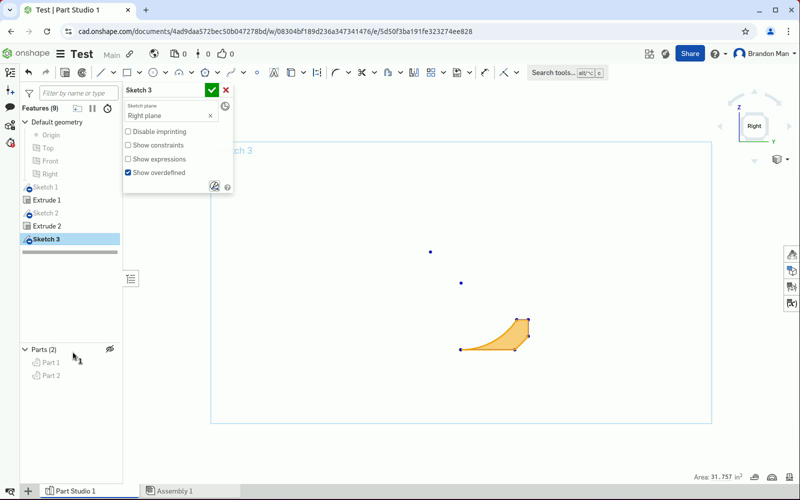
key(shift+y)
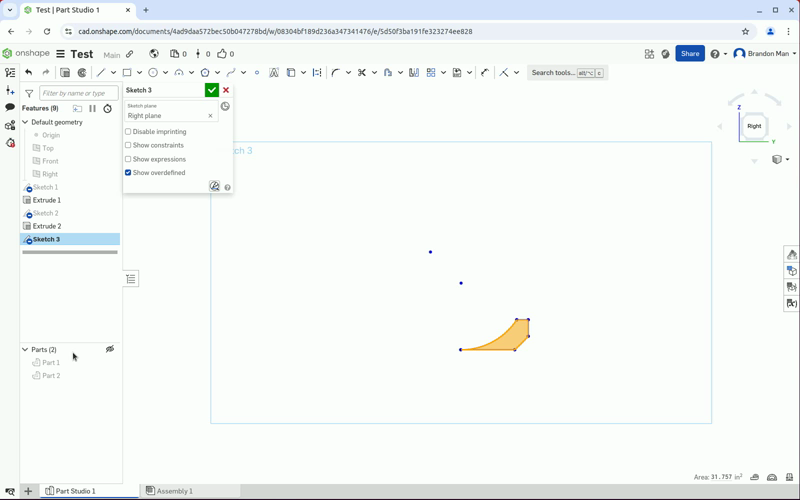
key(shift+e)
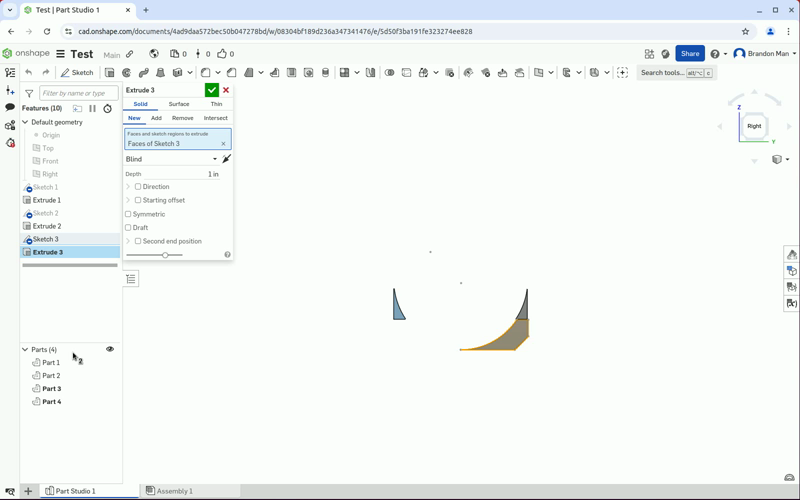
mouse_move(143, 106)
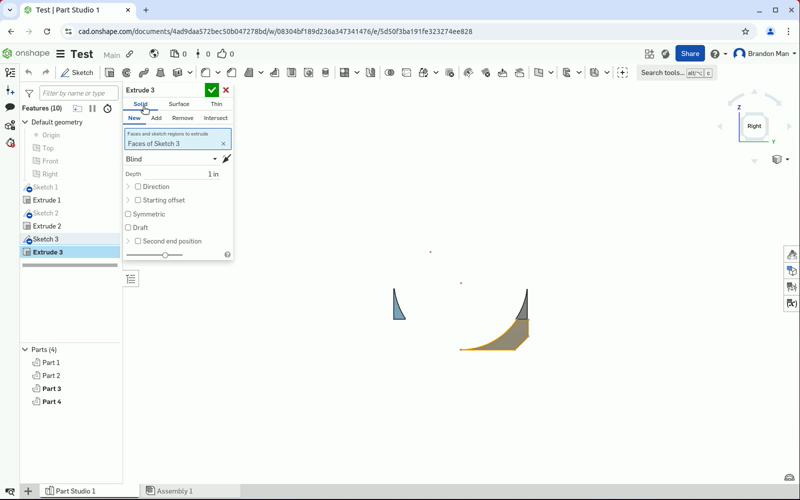
click(143, 106)
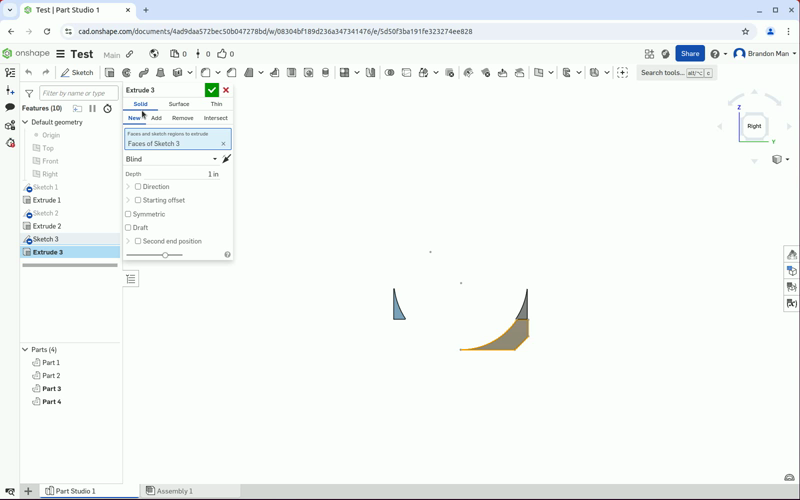
mouse_move(137, 120)
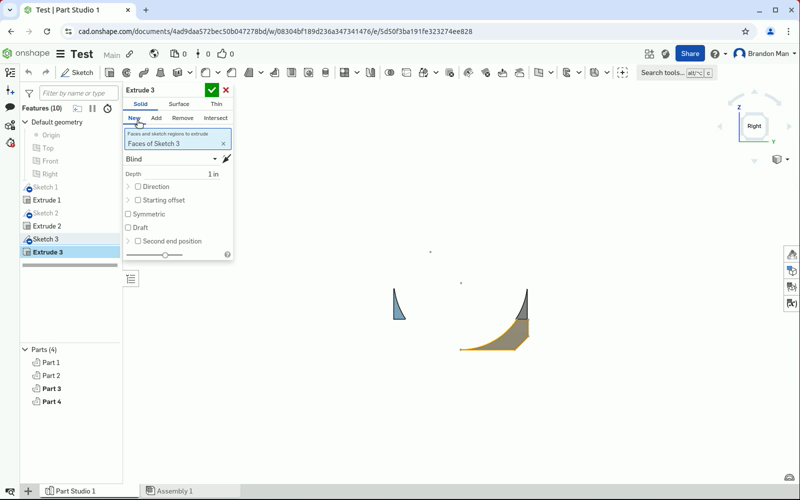
click(137, 120)
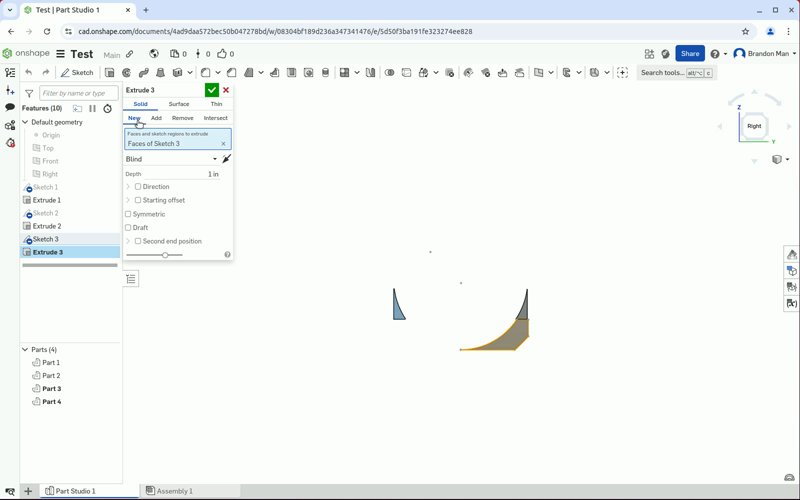
key(tab, 4)
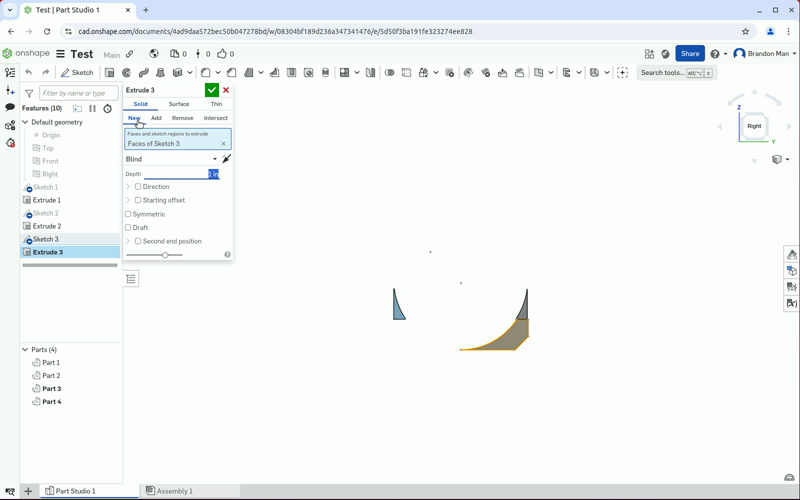
text(15.165)
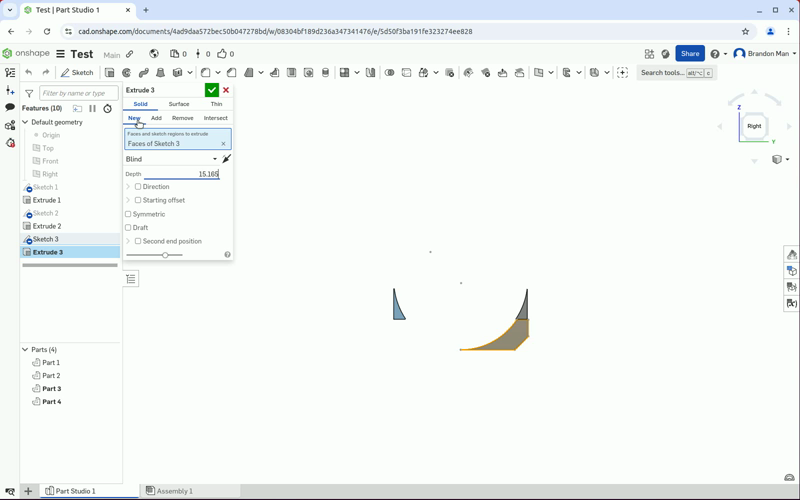
key(enter)
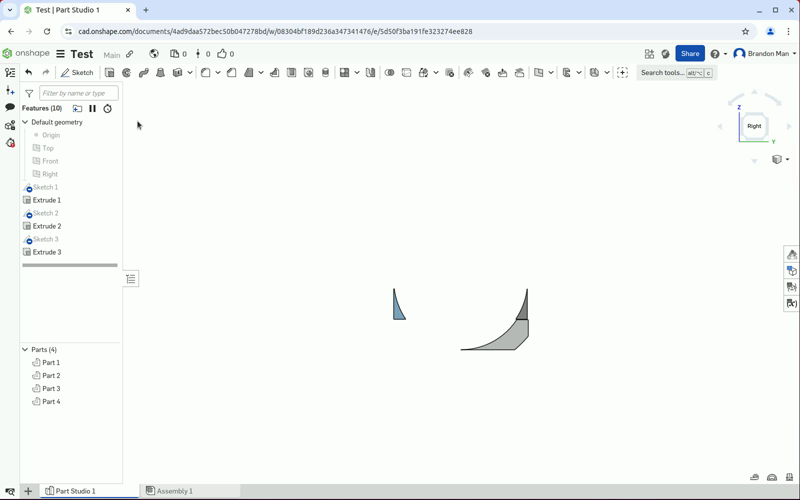
key(shift+h)
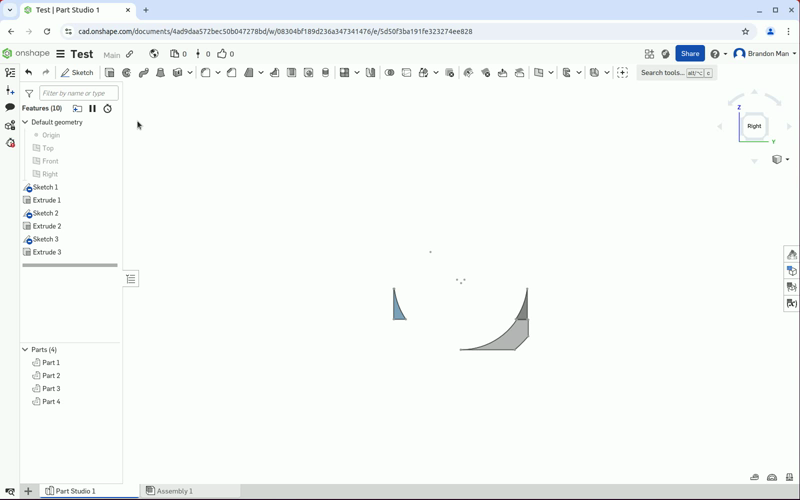
key(shift+h)
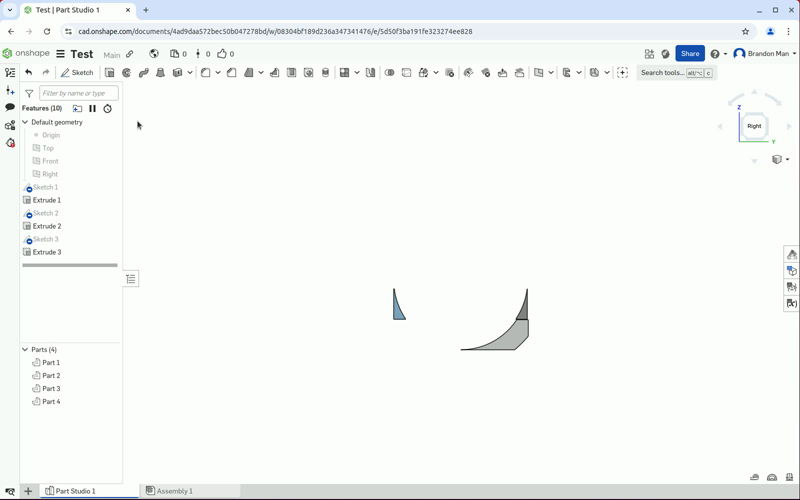
mouse_move(73, 189)
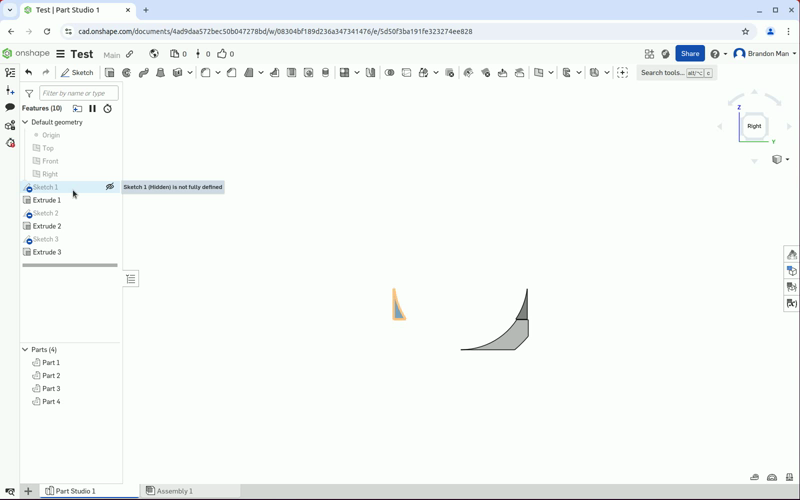
click(73, 189)
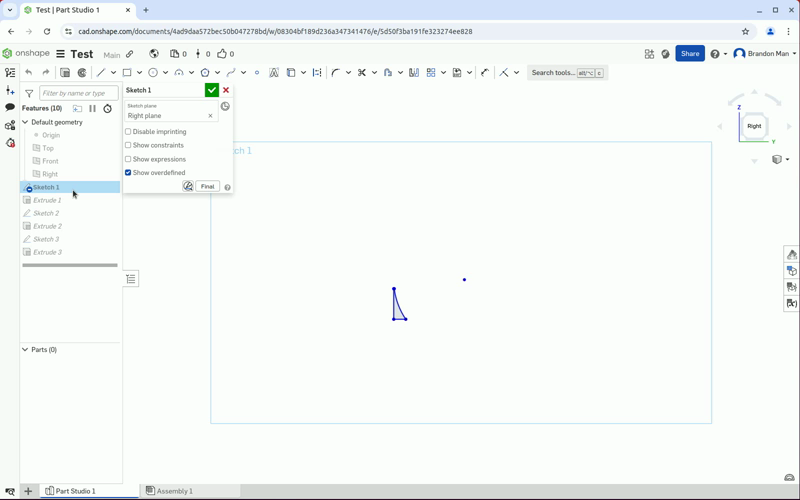
mouse_move(229, 92)
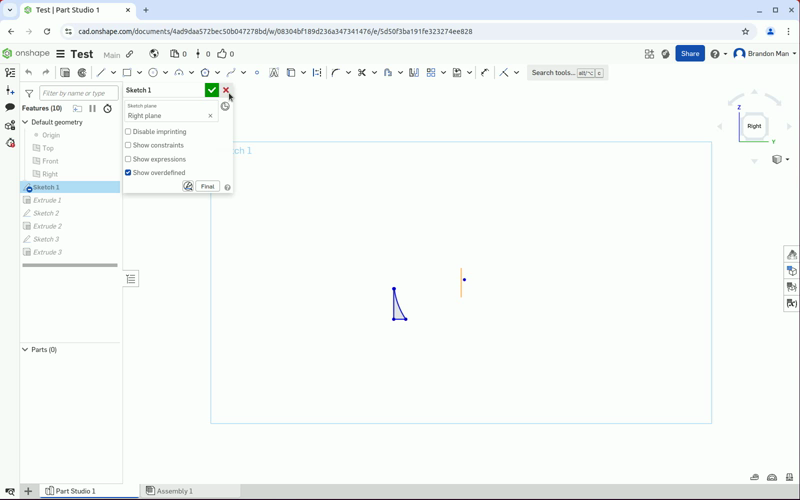
click(229, 92)
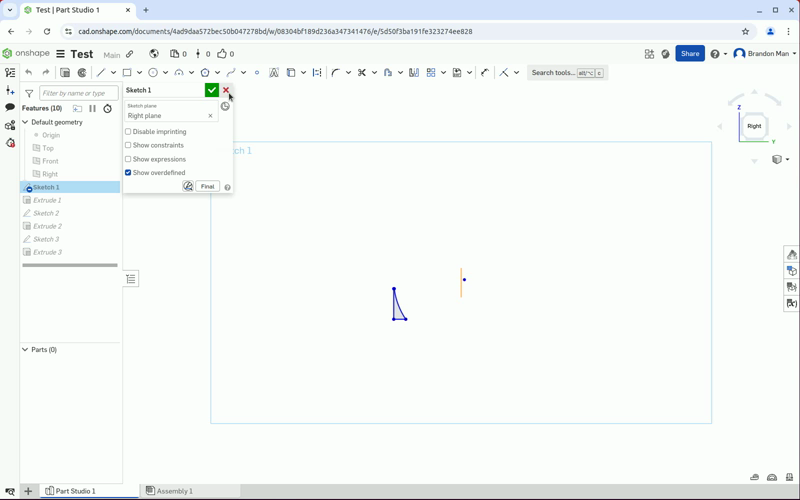
key(shift+s)
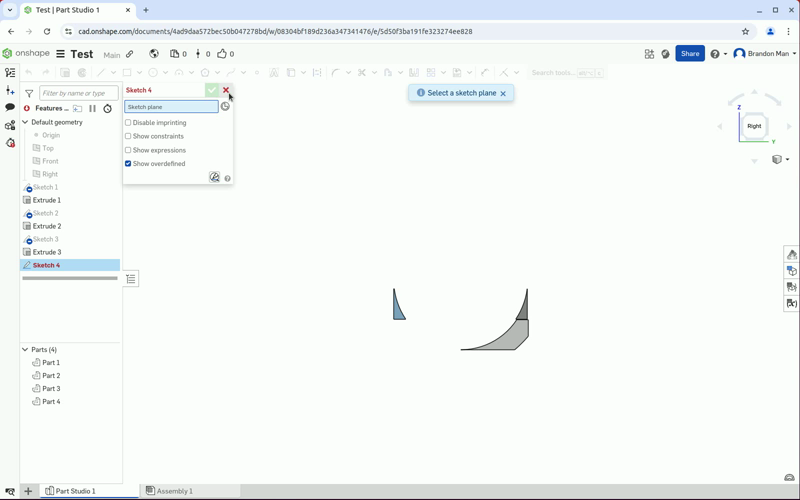
mouse_move(73, 176)
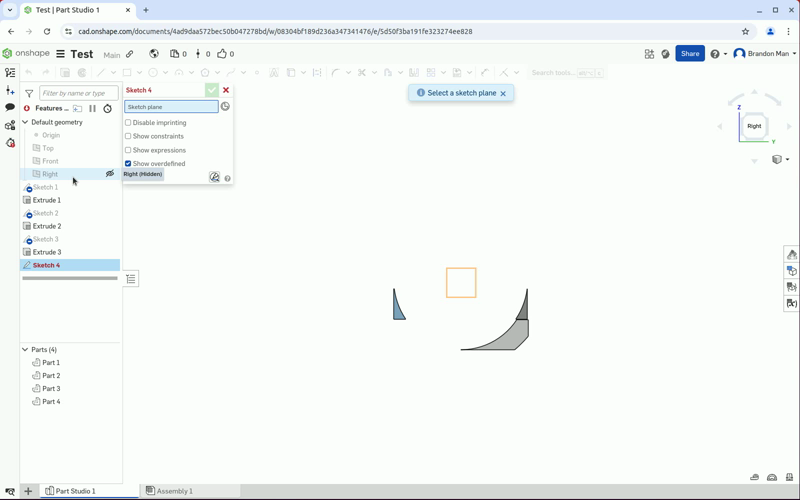
click(73, 176)
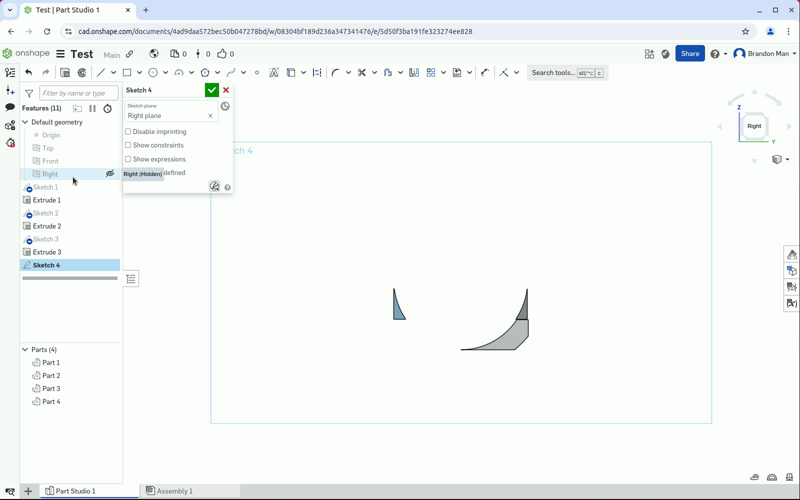
mouse_move(73, 352)
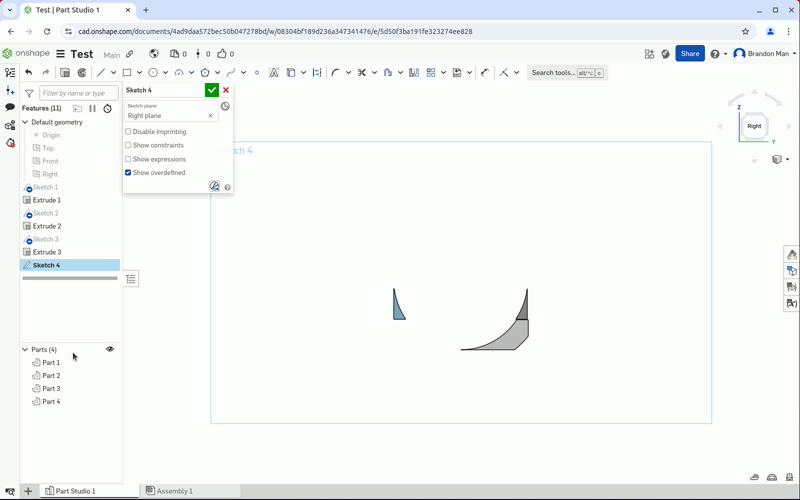
key(y)
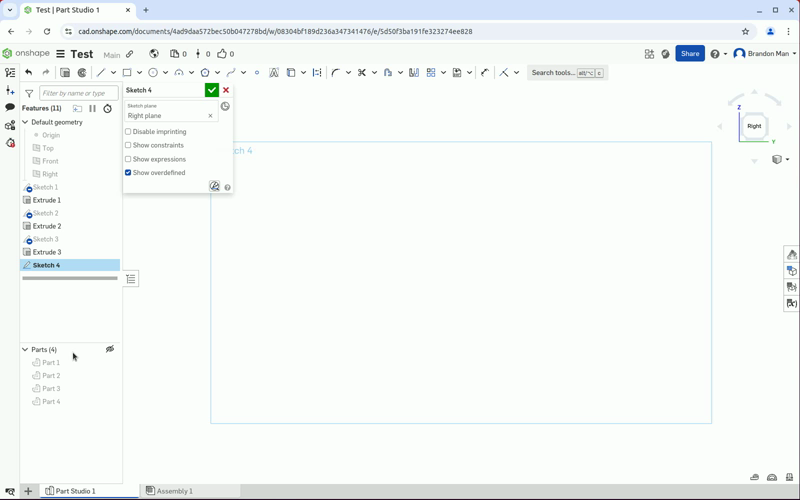
key(l)
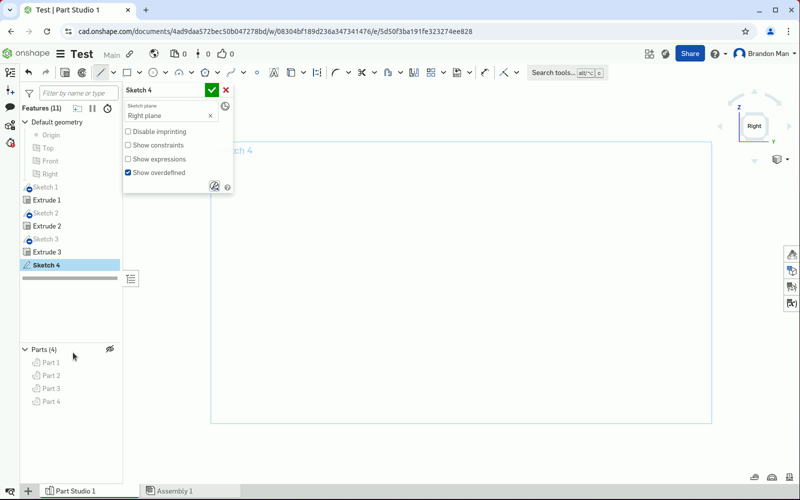
key_down(shift)
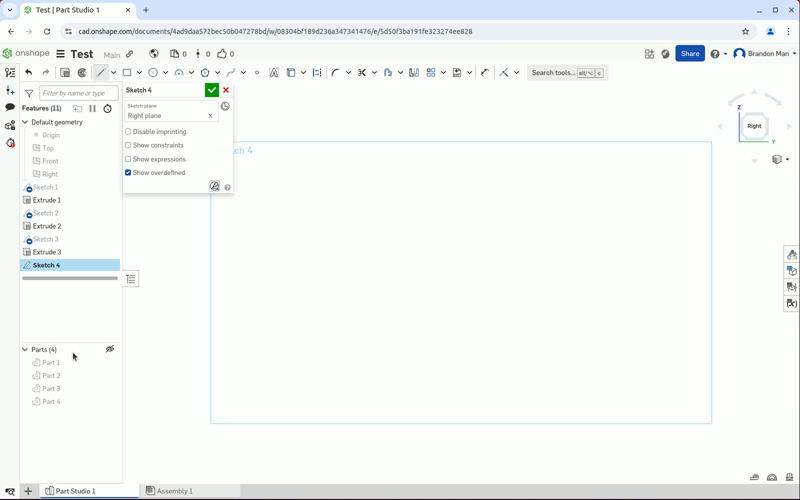
mouse_move(513, 349)
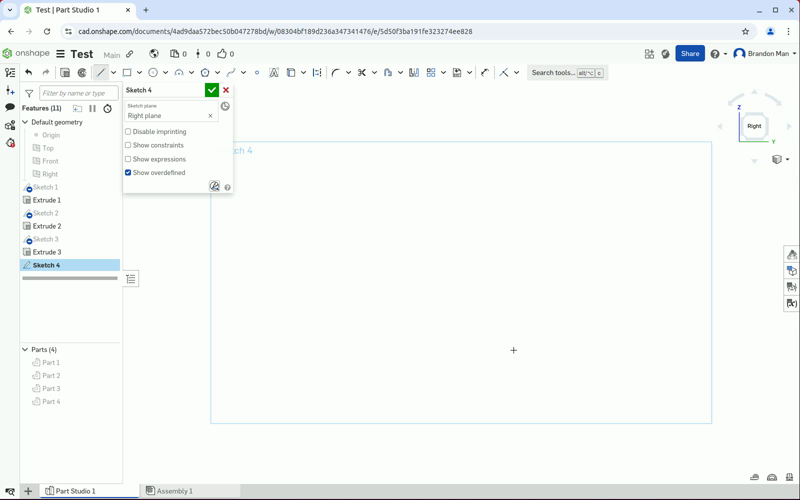
click(513, 349)
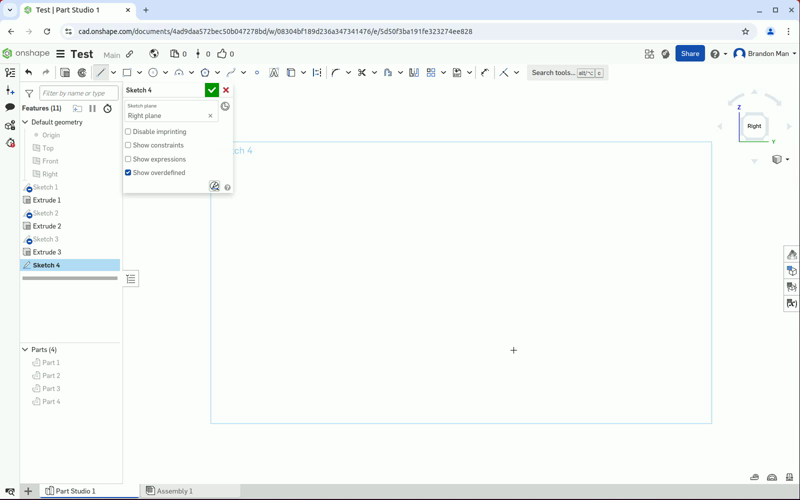
key_up(shift)
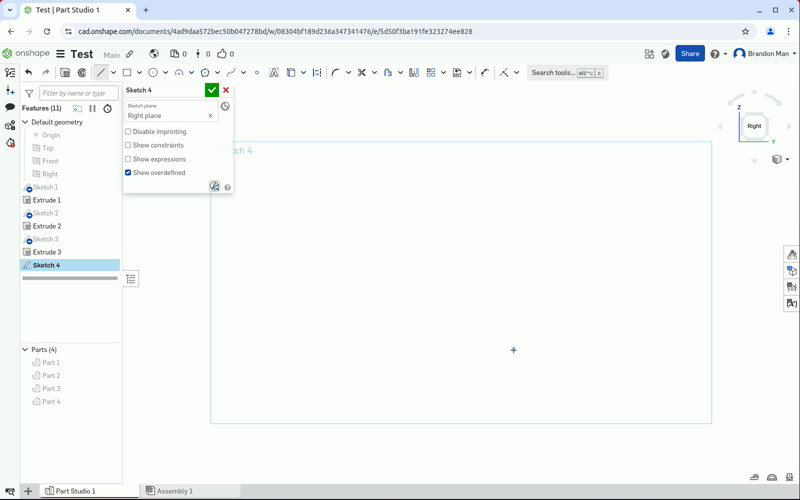
key_down(shift)
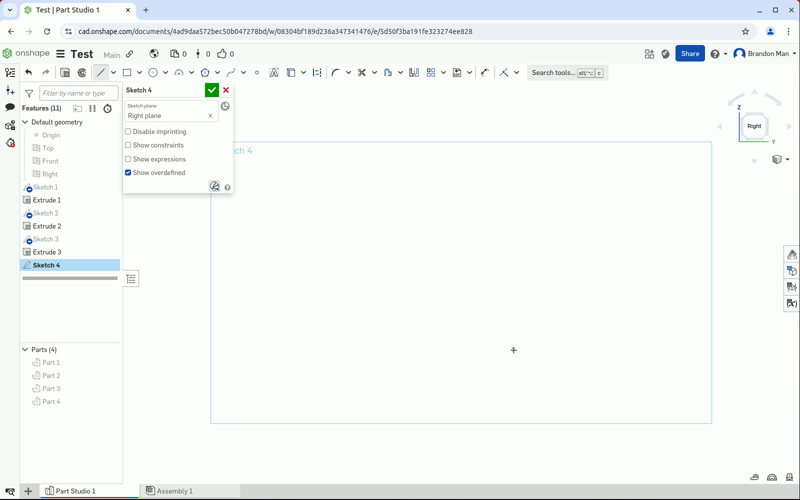
mouse_move(543, 349)
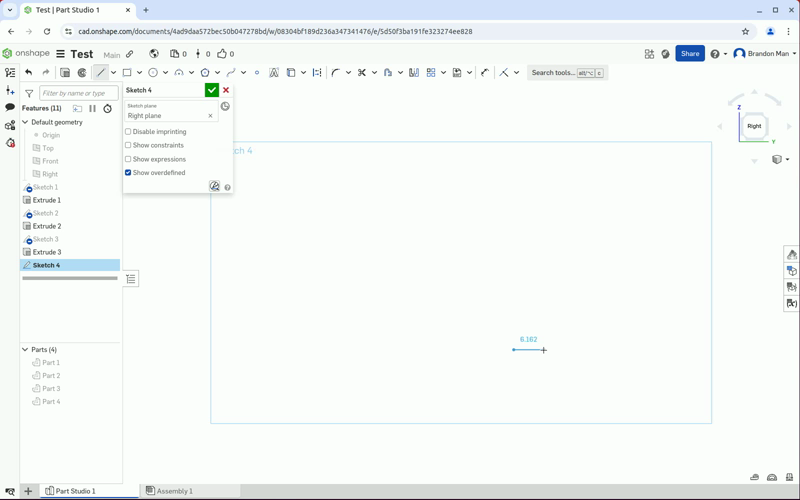
mouse_move(528, 349)
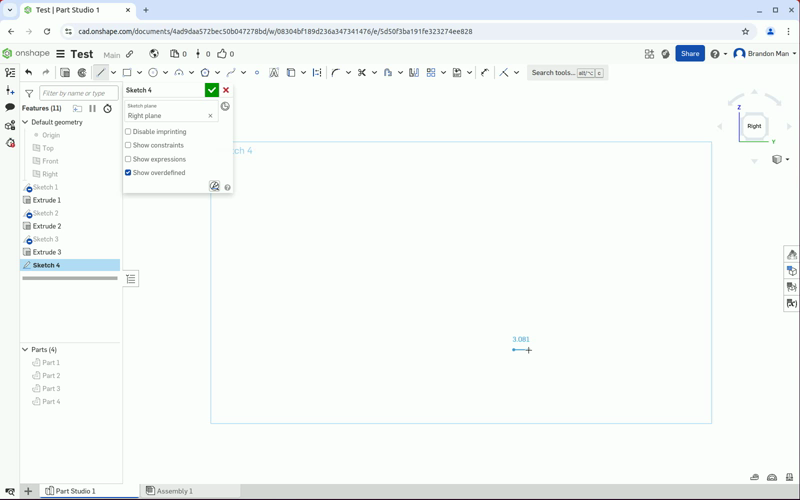
click(528, 349)
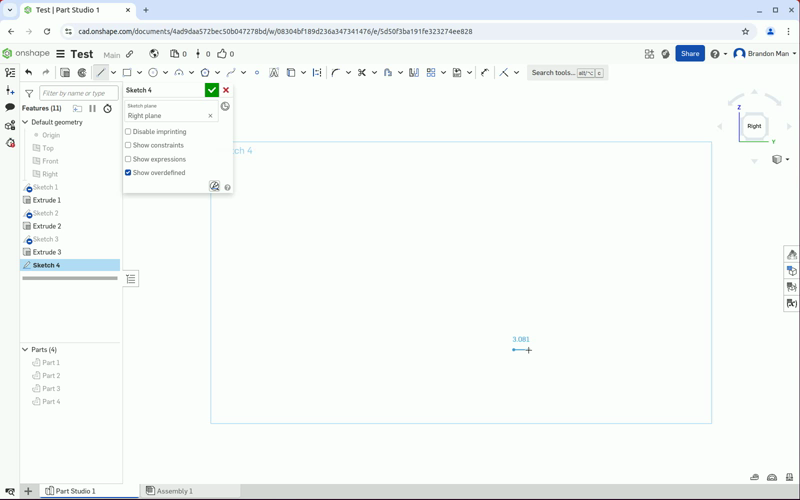
key_up(shift)
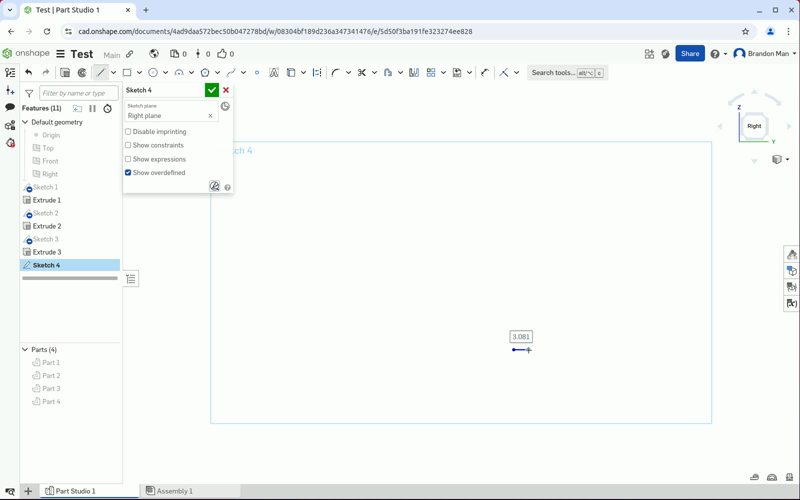
key_down(shift)
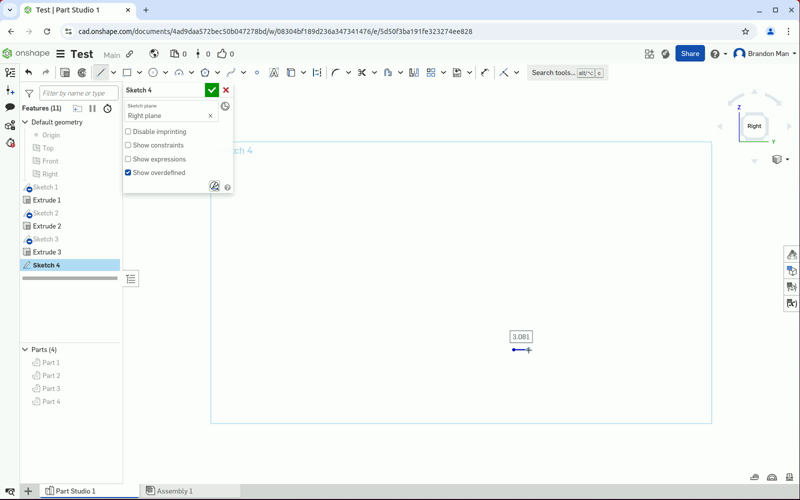
mouse_move(558, 349)
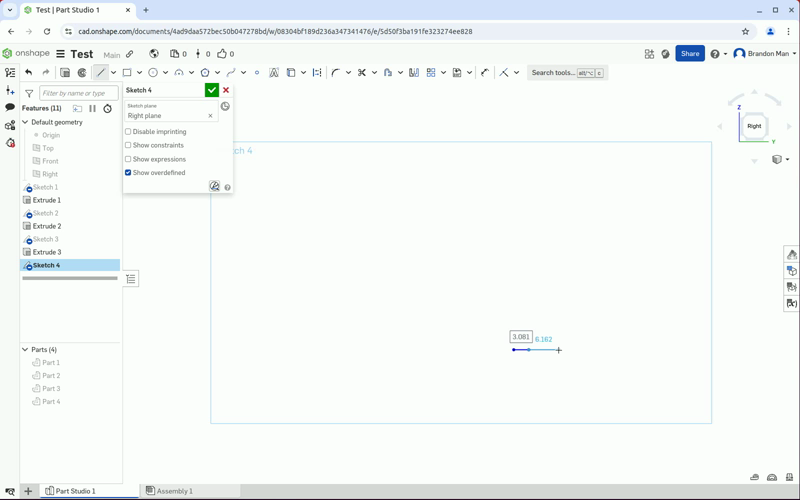
mouse_move(528, 334)
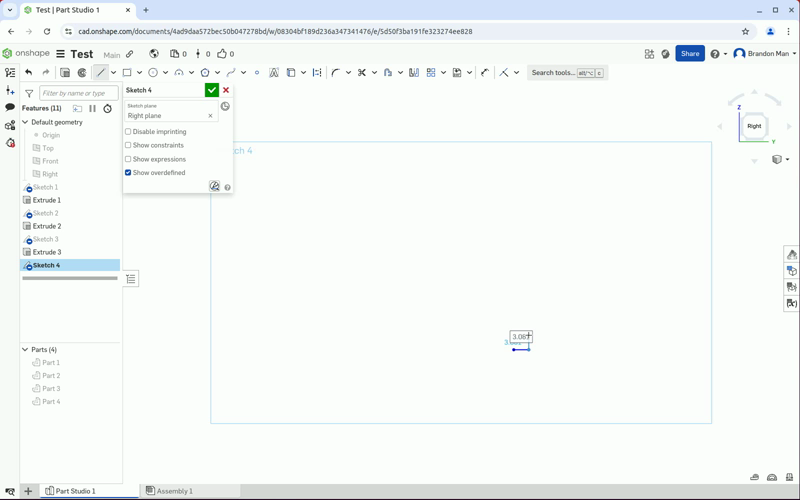
click(528, 334)
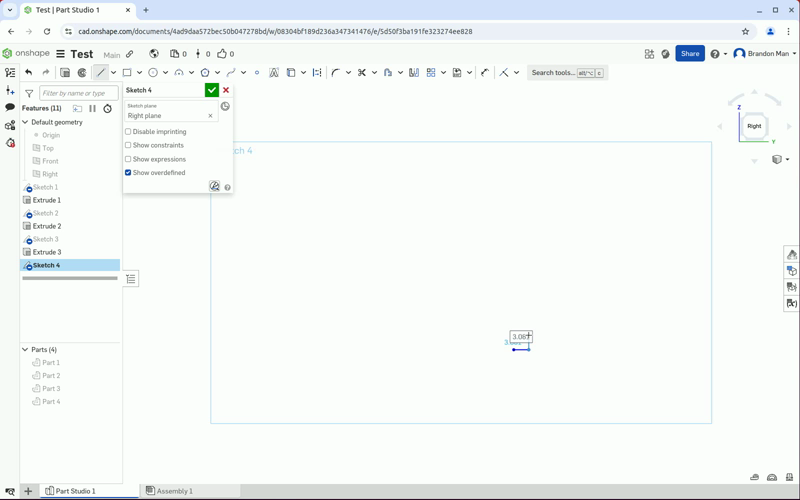
key_up(shift)
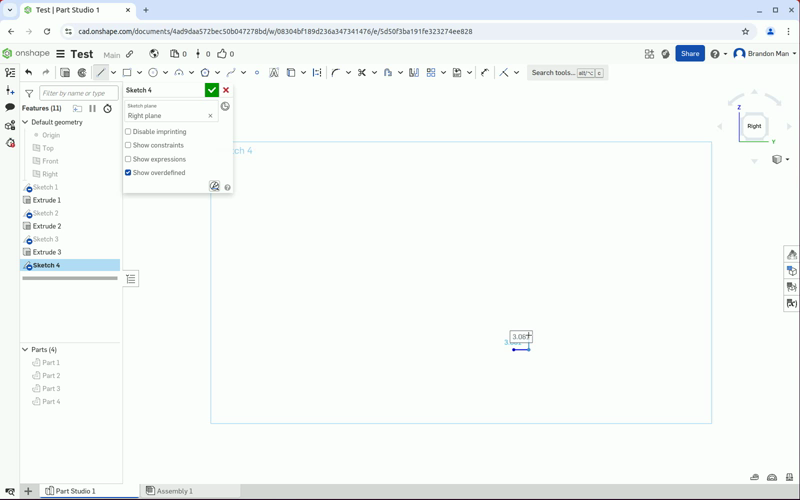
key(esc)
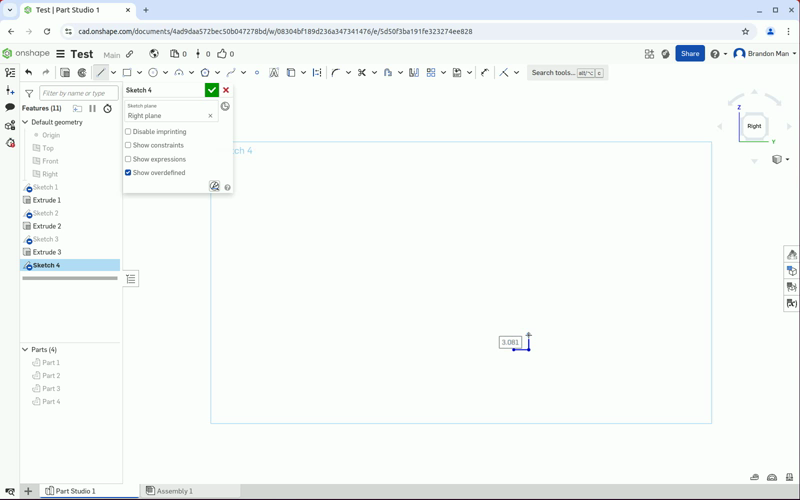
key(a)
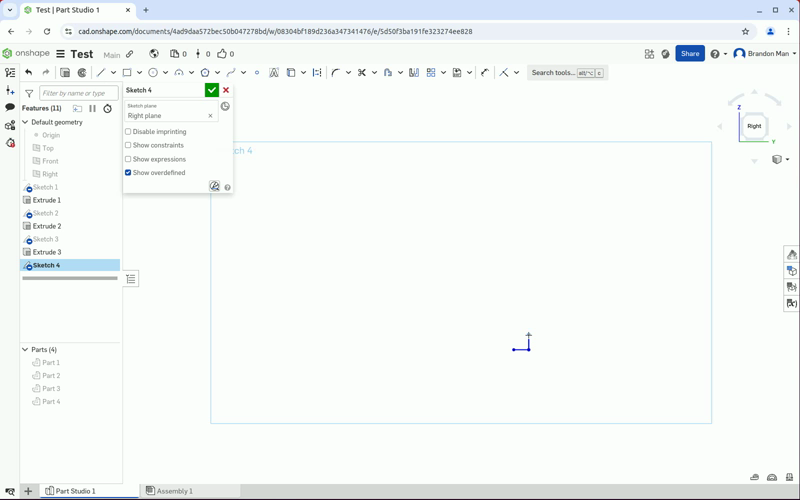
mouse_move(528, 334)
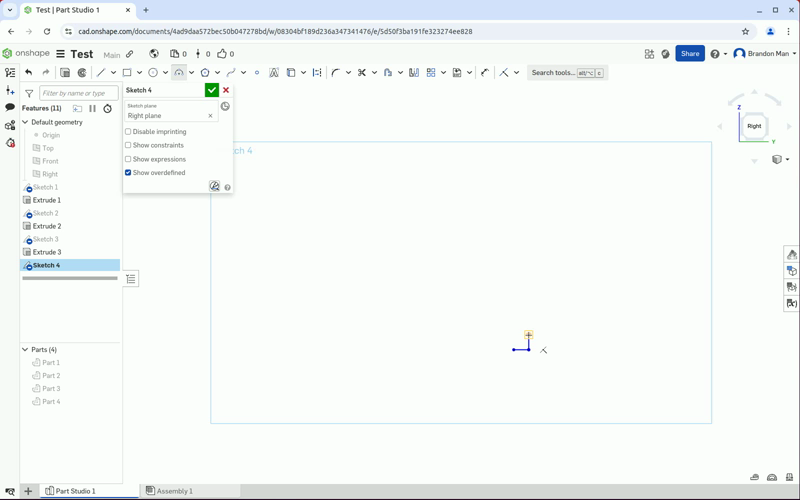
click(528, 334)
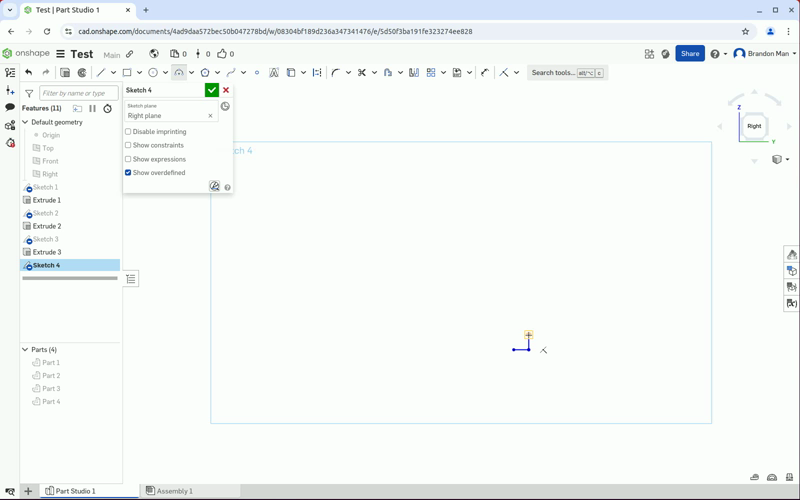
mouse_move(513, 349)
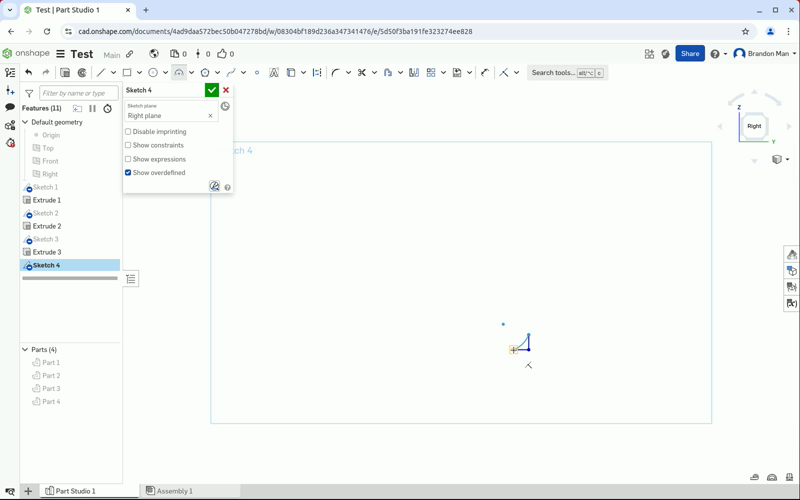
click(513, 349)
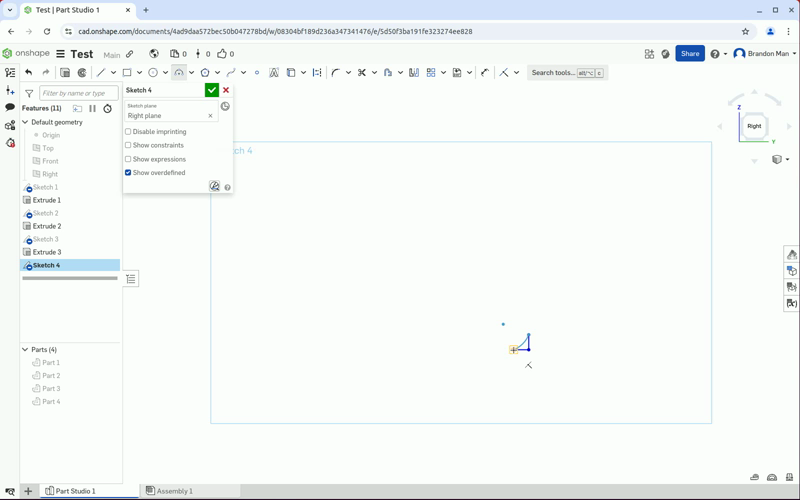
key_down(shift)
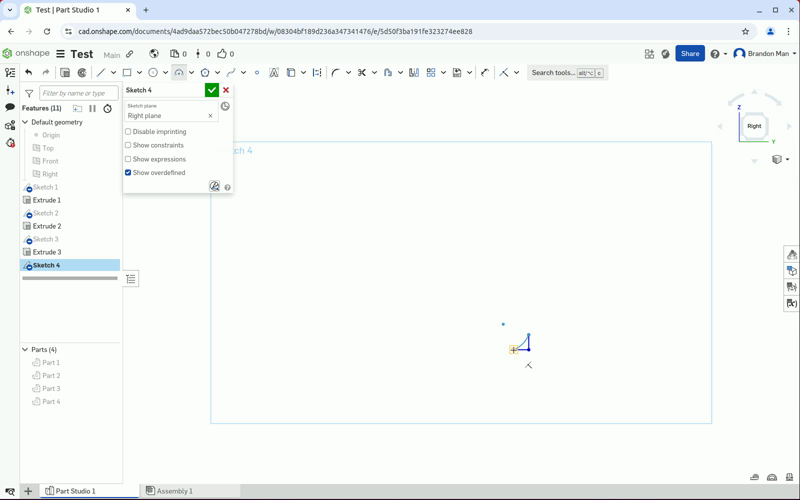
mouse_move(521, 342)
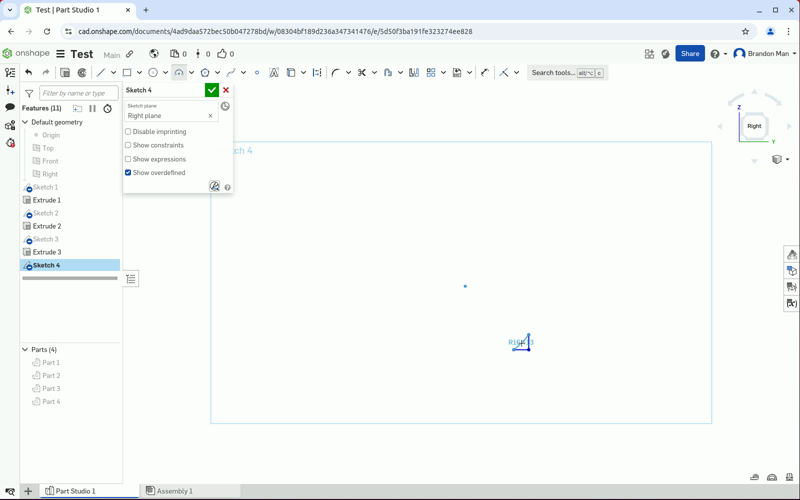
click(521, 342)
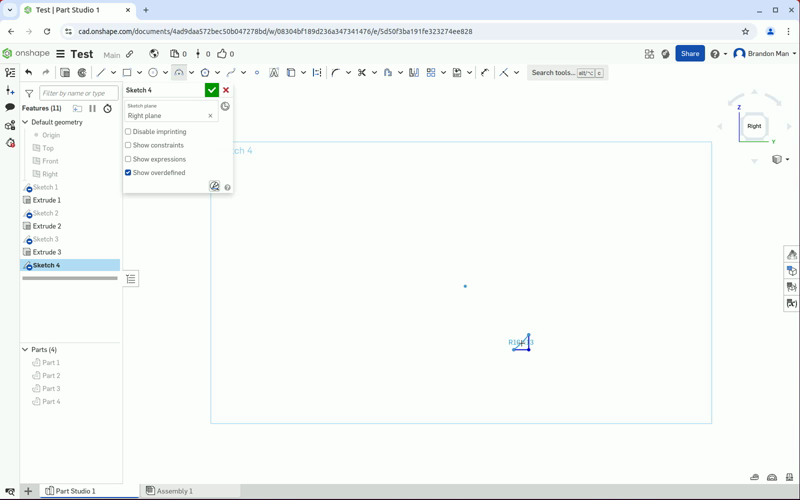
key_up(shift)
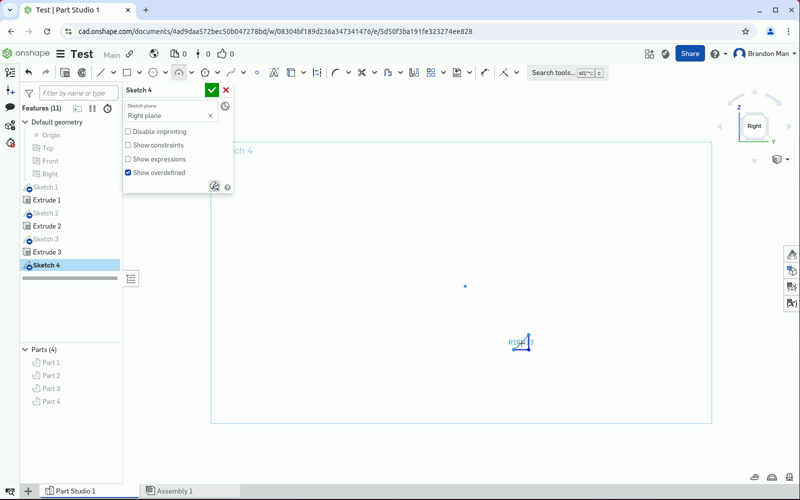
key(esc)
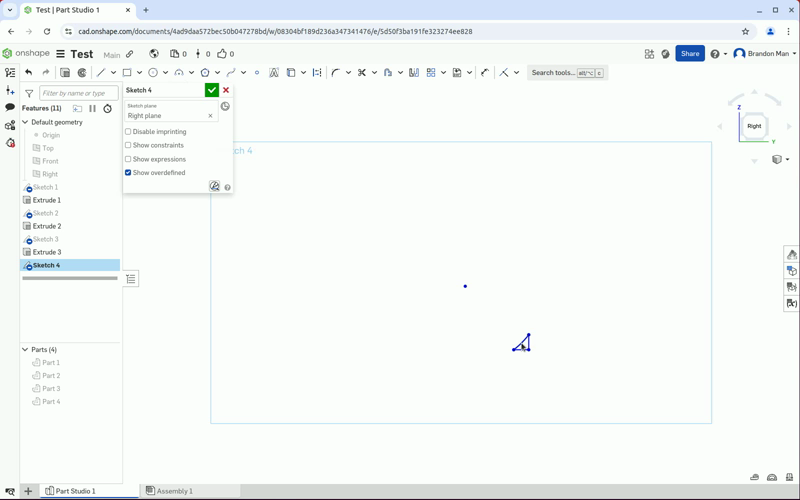
mouse_move(524, 345)
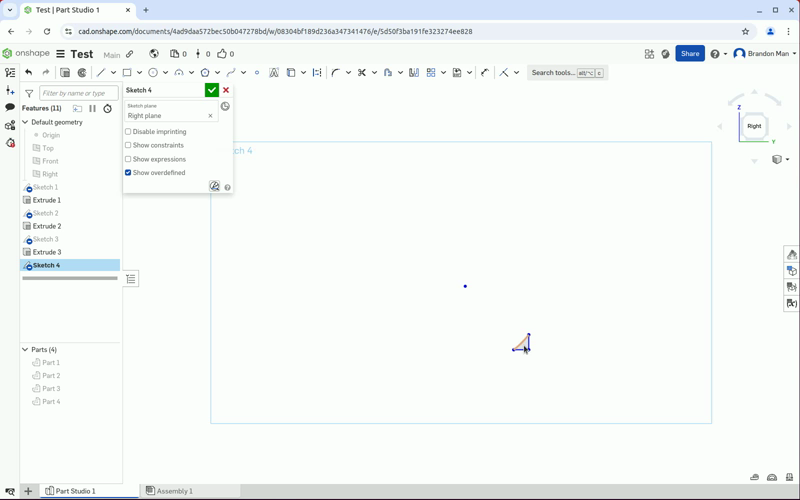
scroll(6)
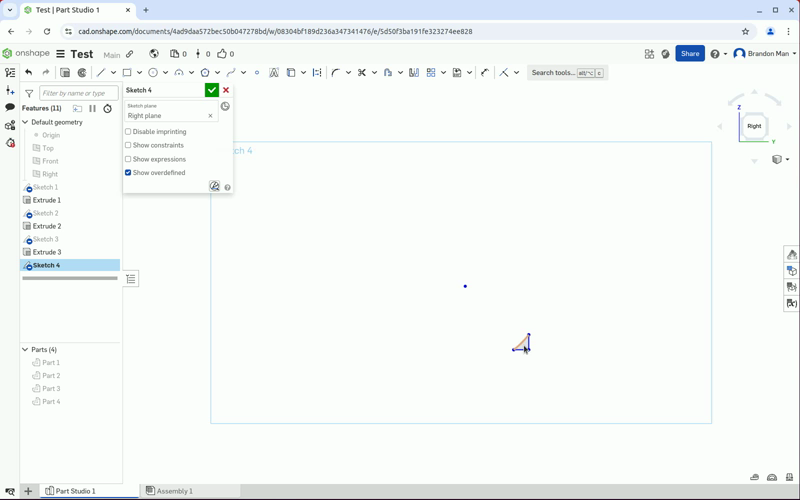
scroll(6)
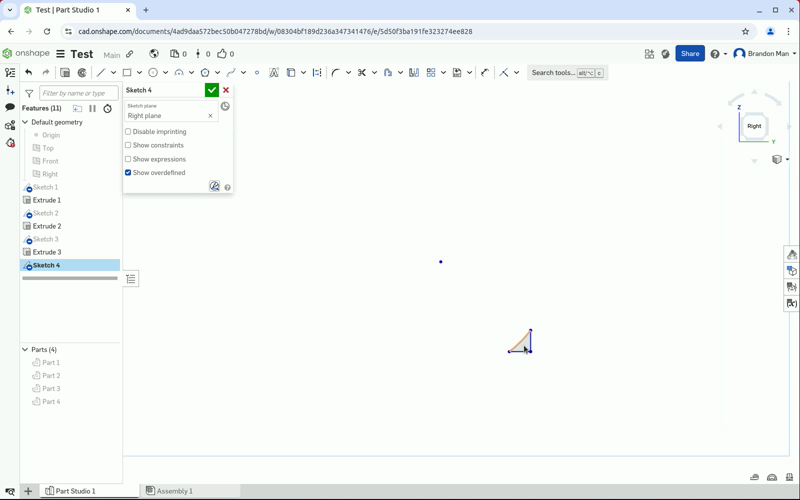
scroll(6)
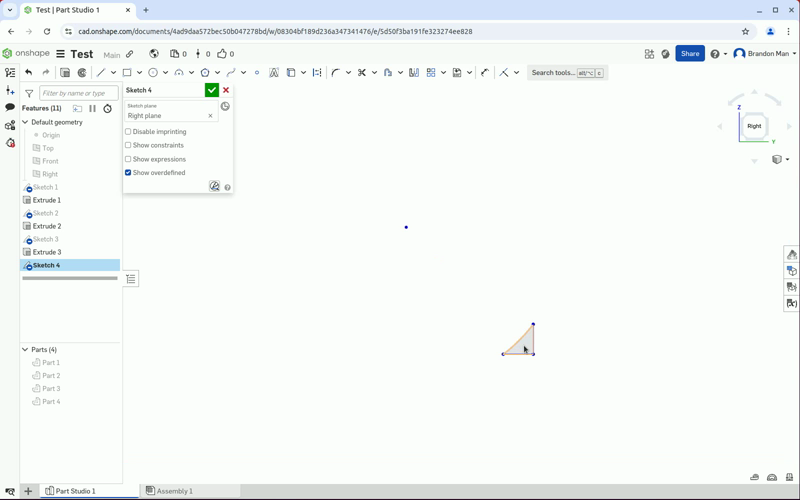
scroll(6)
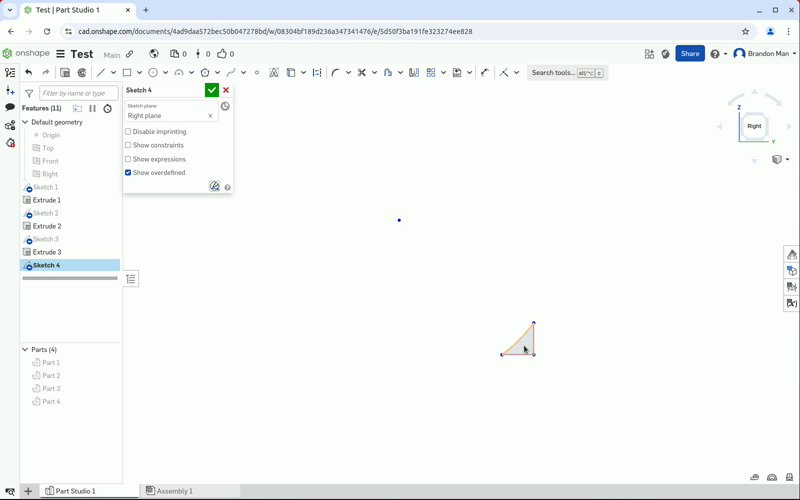
scroll(6)
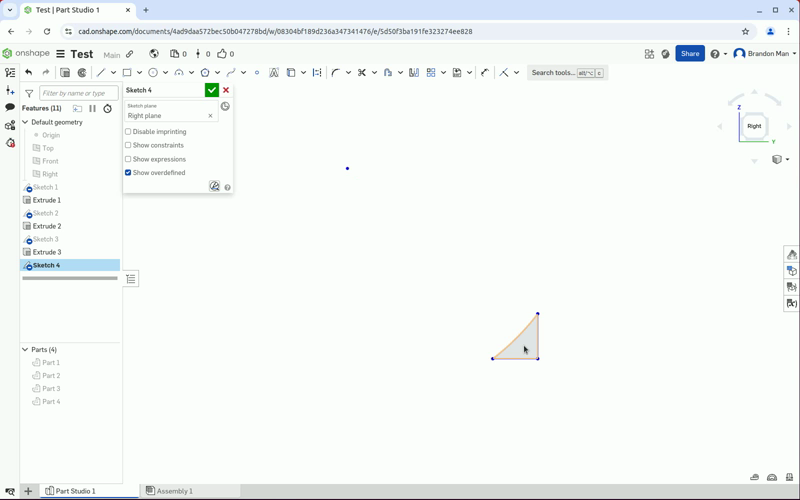
scroll(6)
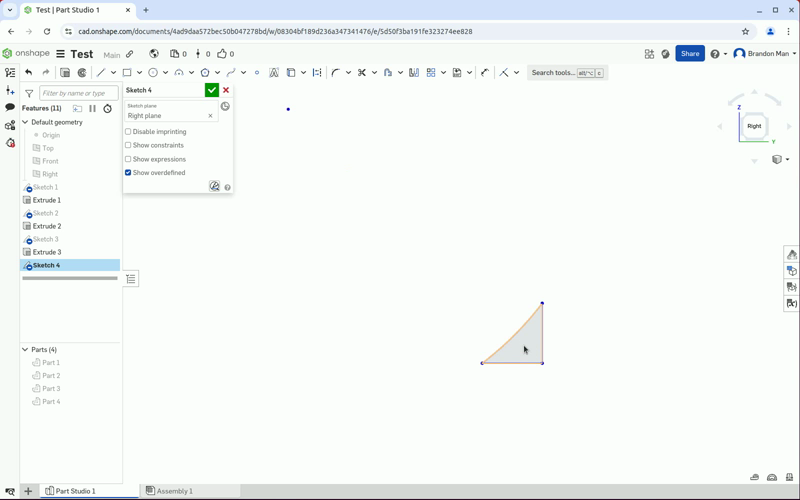
scroll(6)
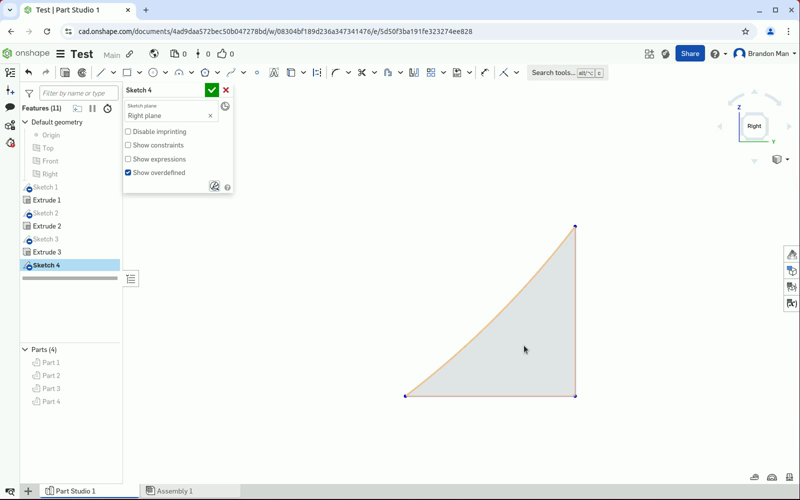
click(524, 345)
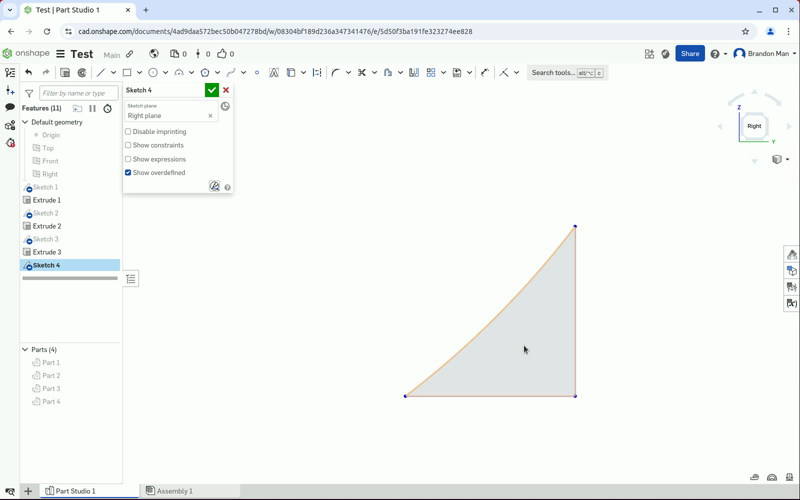
scroll(-6)
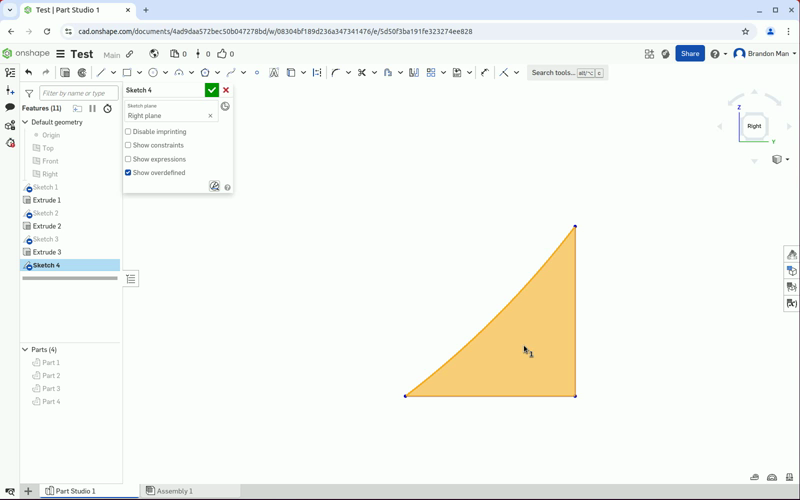
scroll(-6)
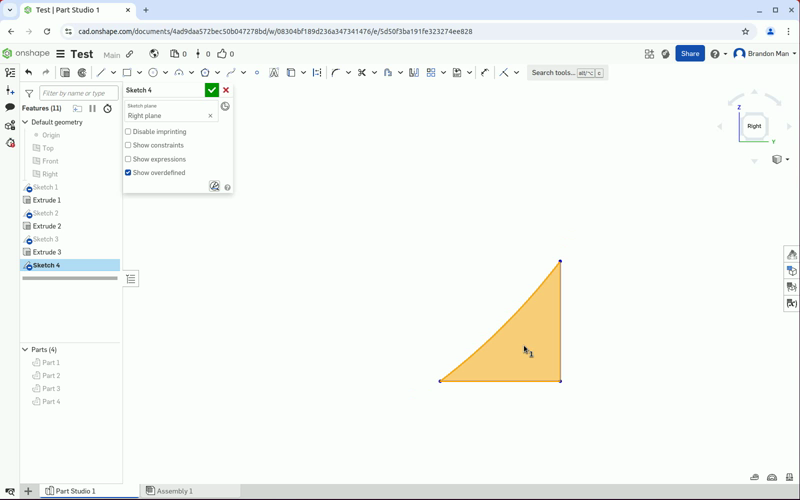
scroll(-6)
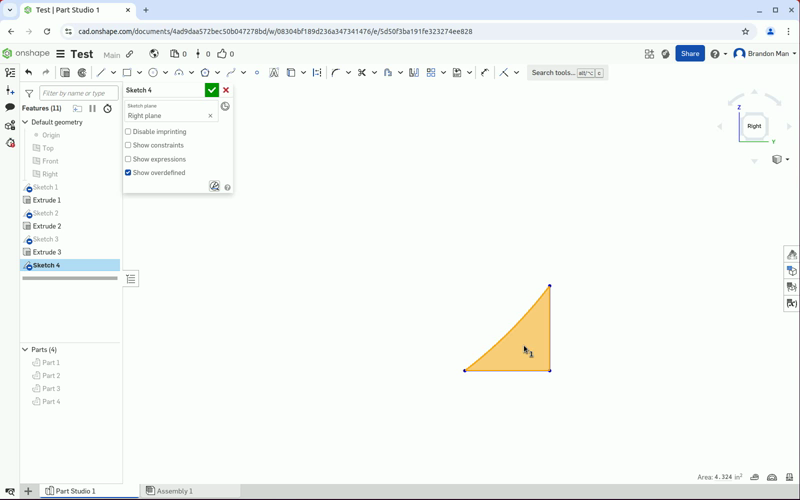
scroll(-6)
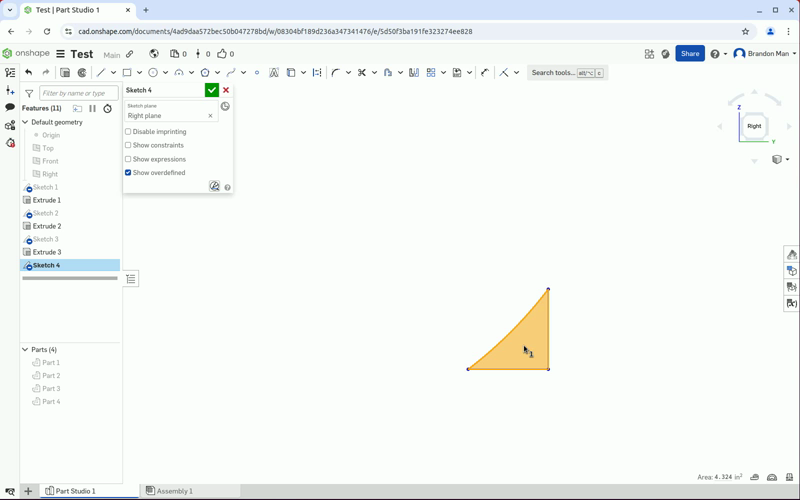
scroll(-6)
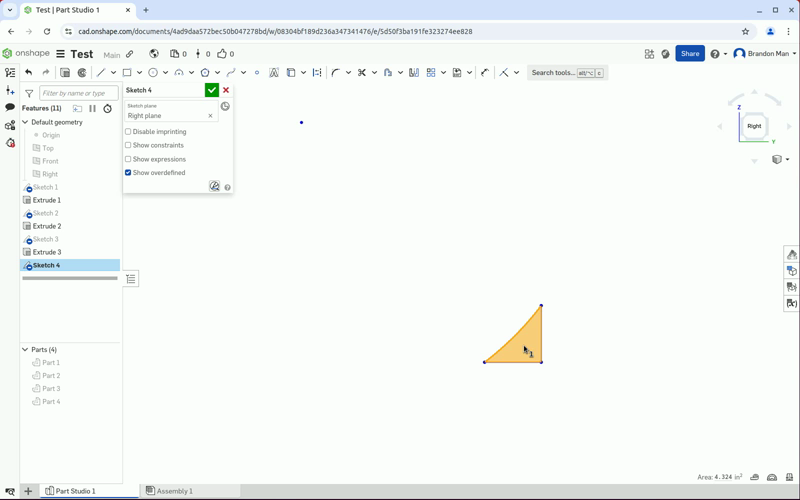
scroll(-6)
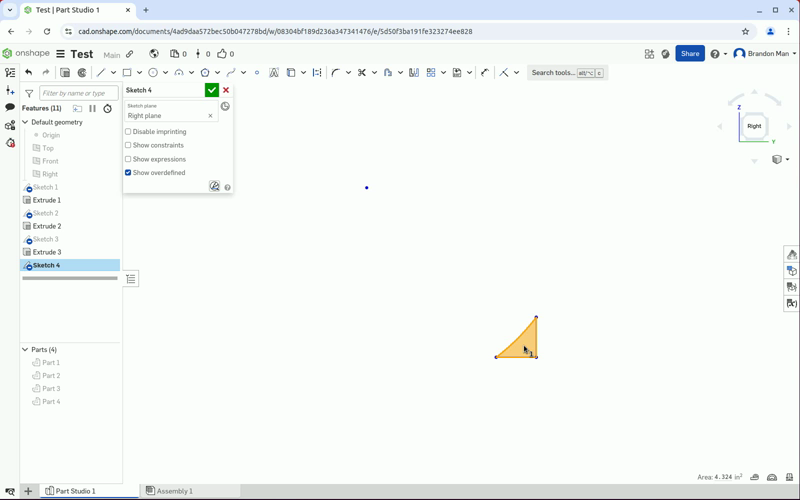
scroll(-6)
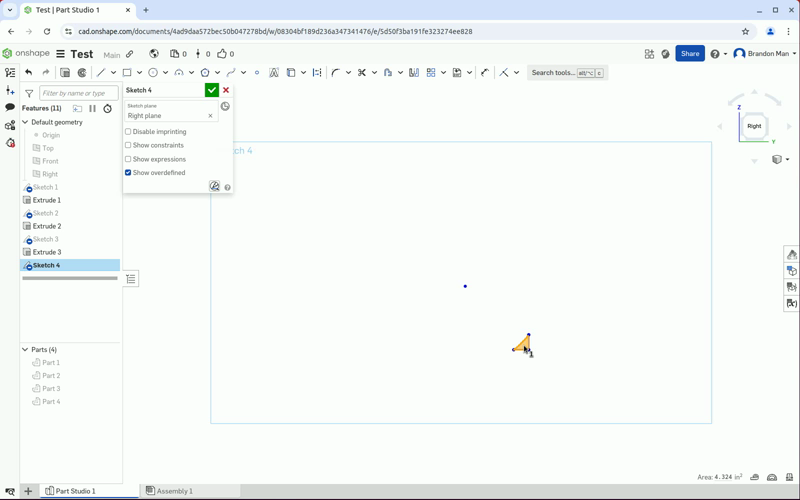
mouse_move(73, 352)
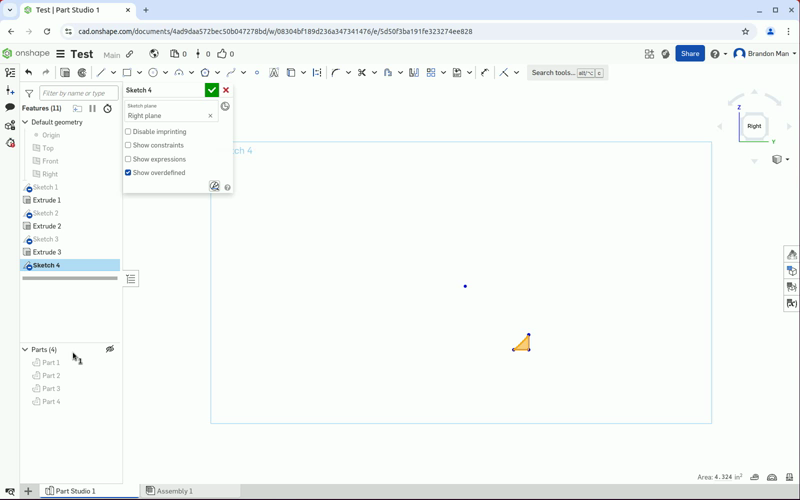
key(shift+y)
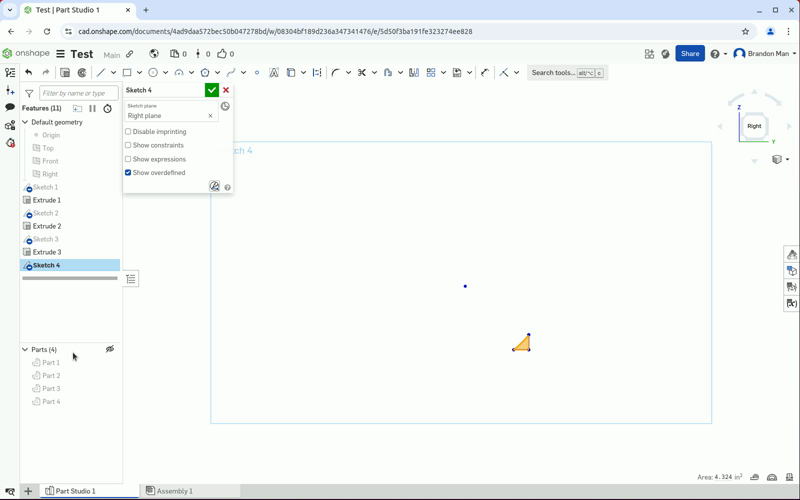
key(shift+e)
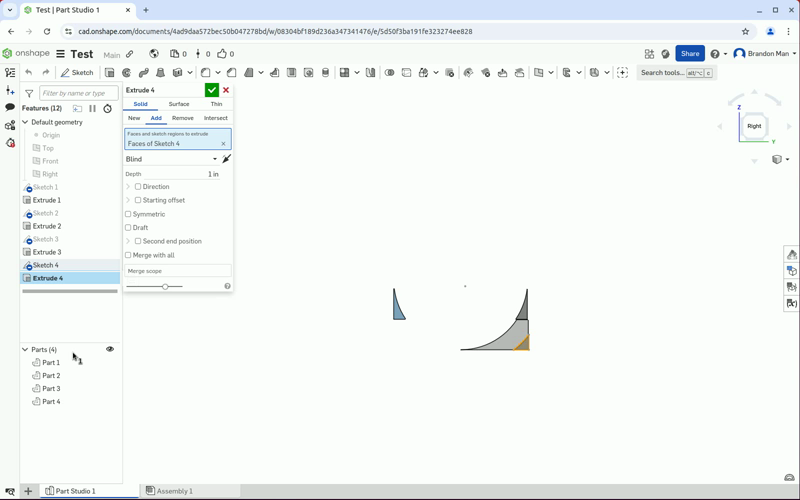
mouse_move(143, 106)
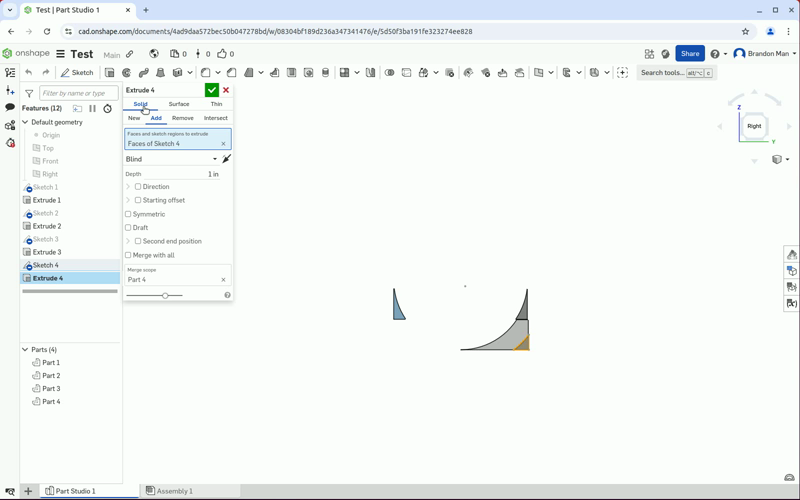
click(143, 106)
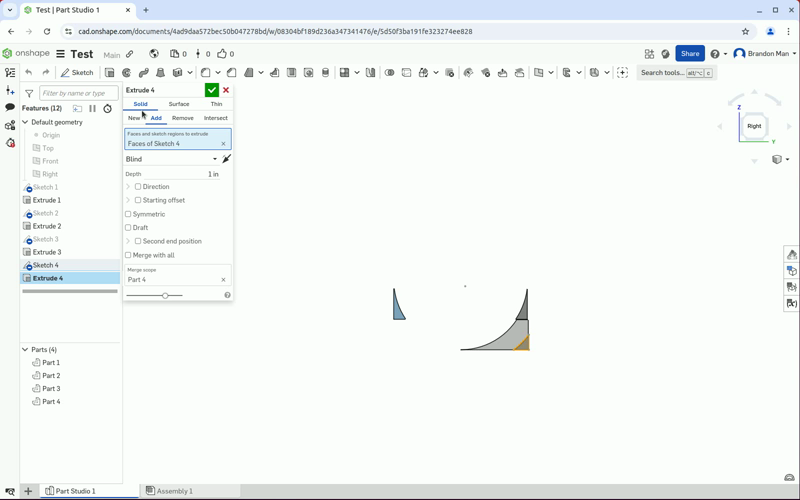
mouse_move(137, 120)
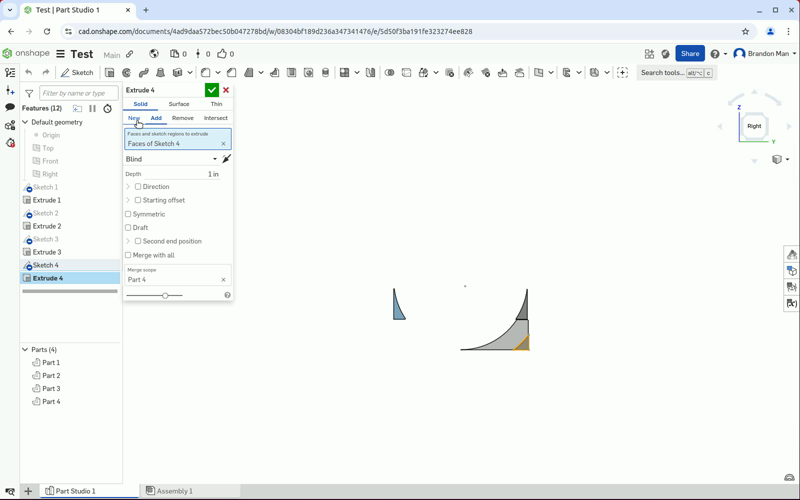
click(137, 120)
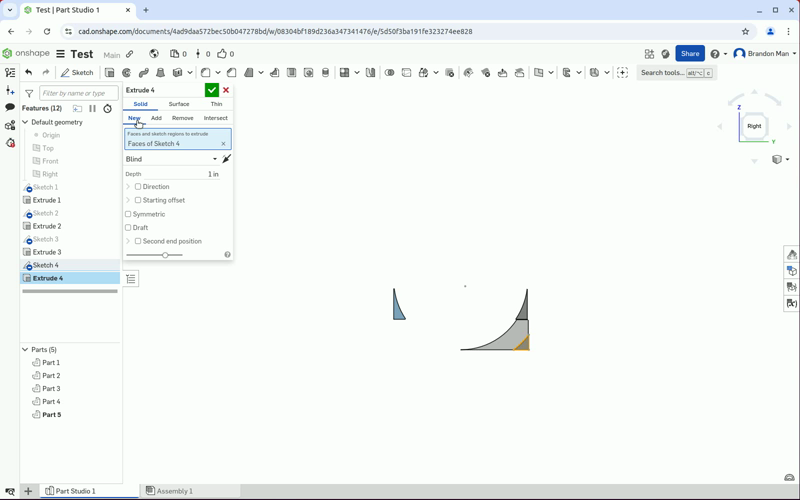
key(tab, 4)
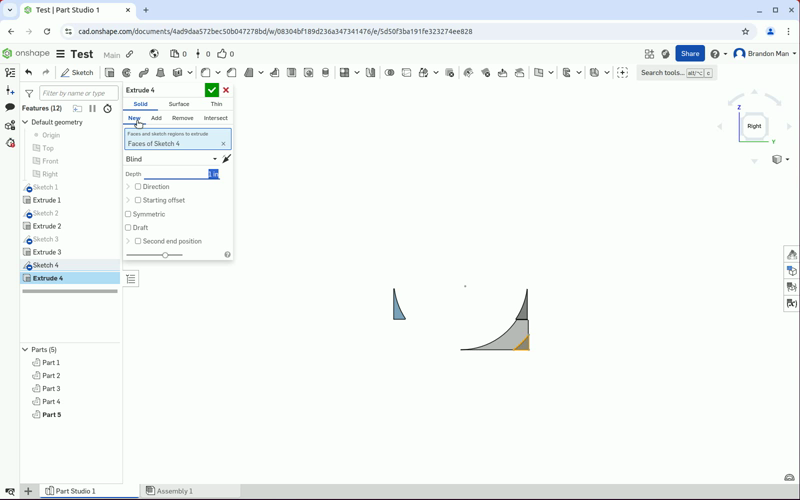
text(15.165)
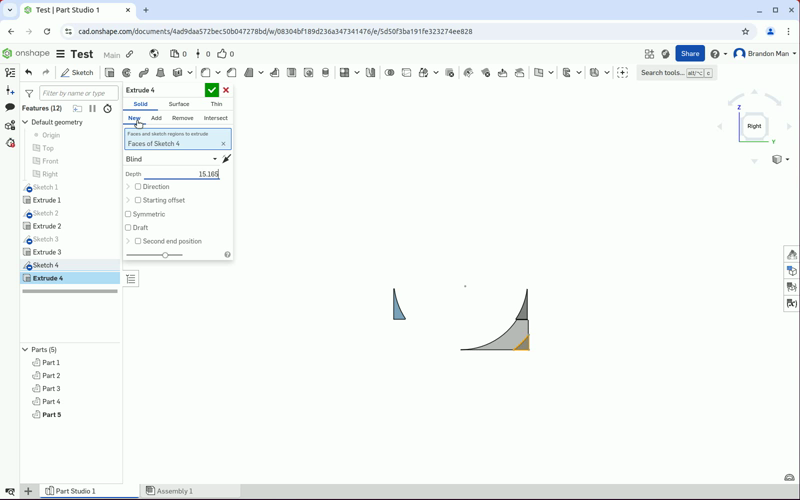
key(enter)
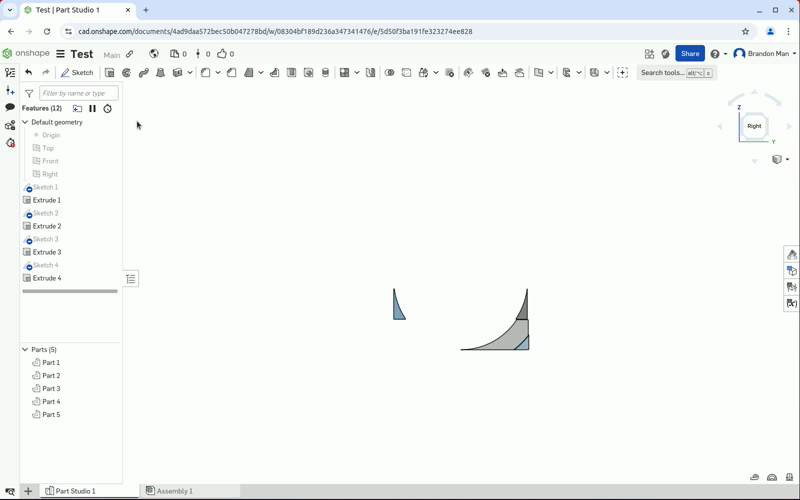
key(shift+h)
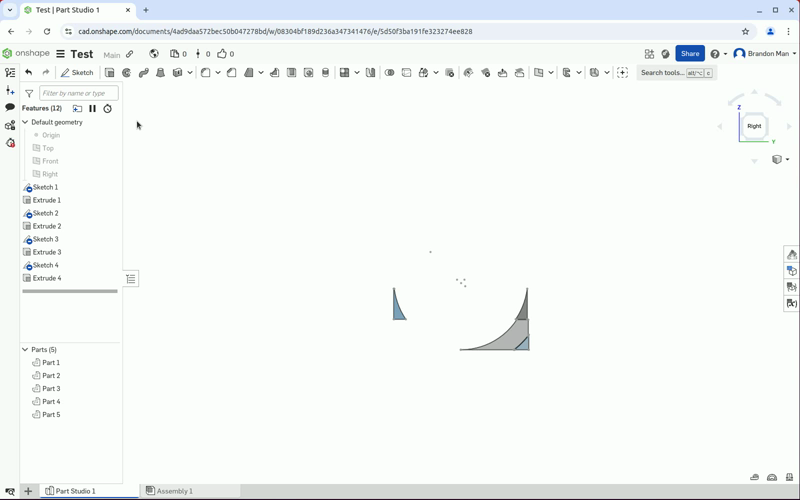
key(shift+h)
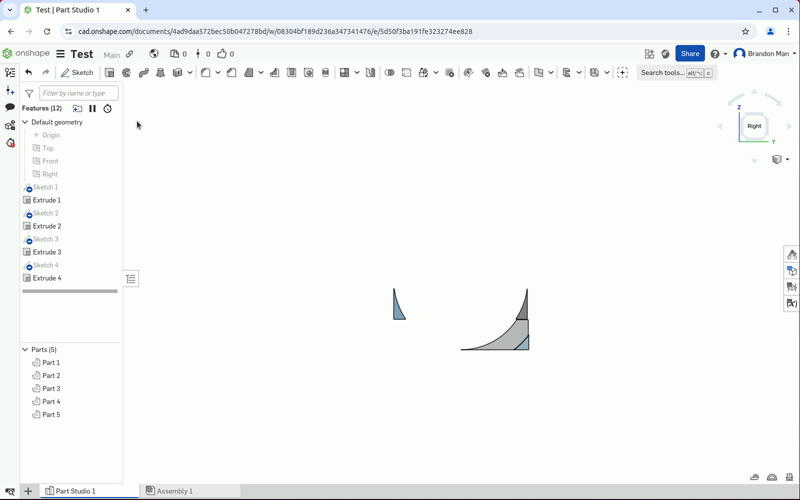
mouse_move(73, 189)
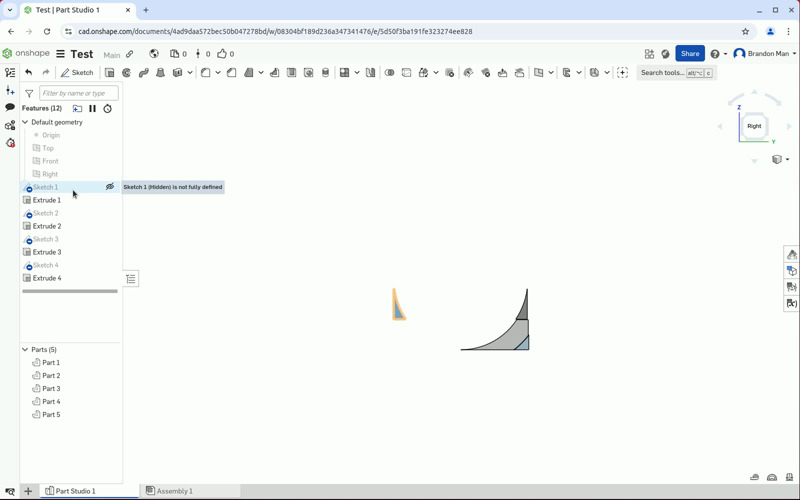
click(73, 189)
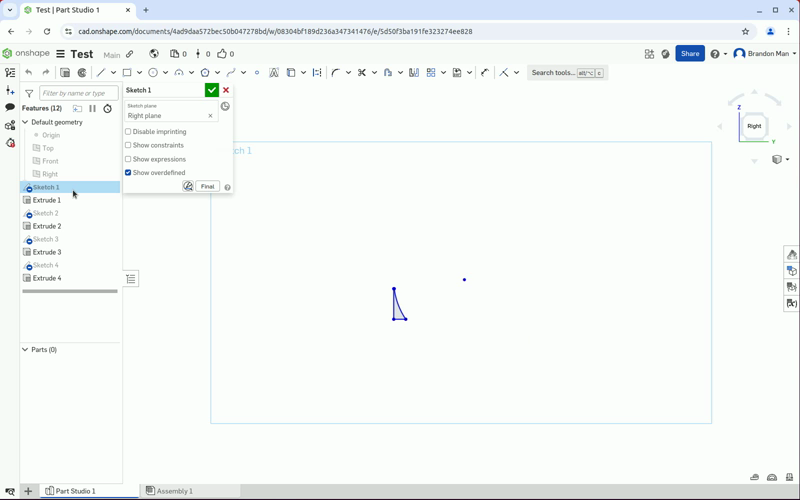
mouse_move(229, 92)
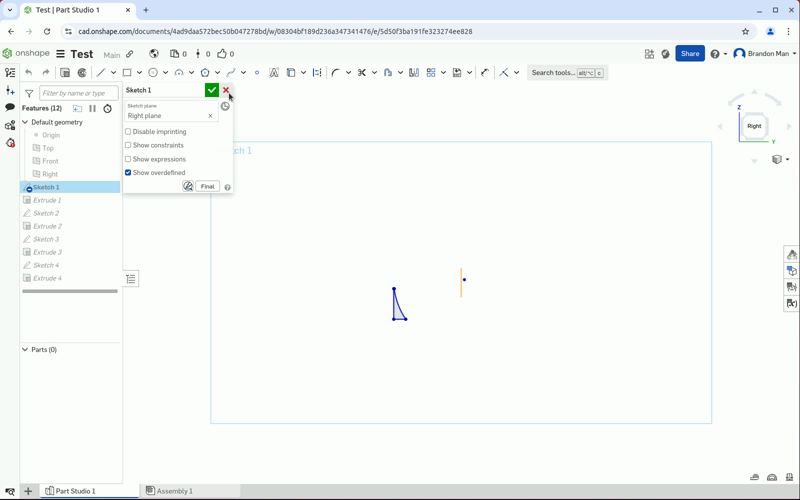
click(229, 92)
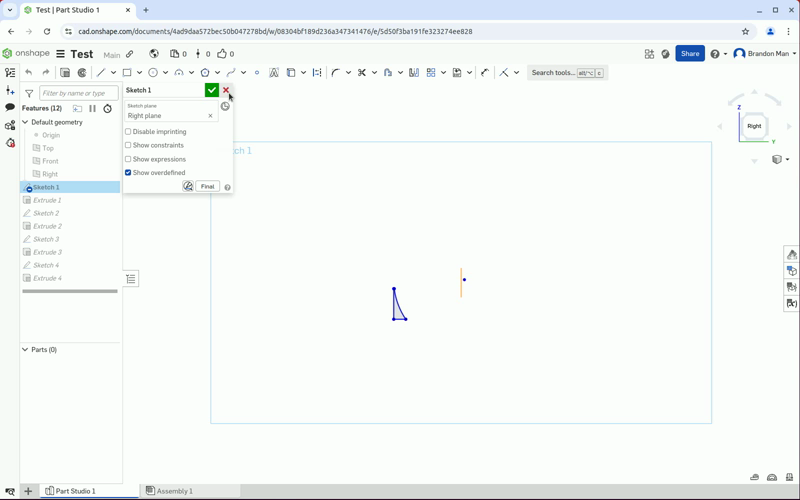
key(shift+s)
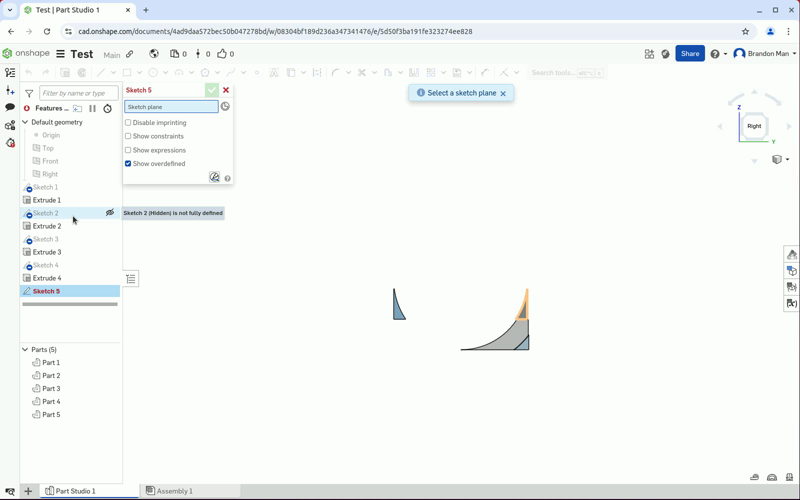
scroll(3)
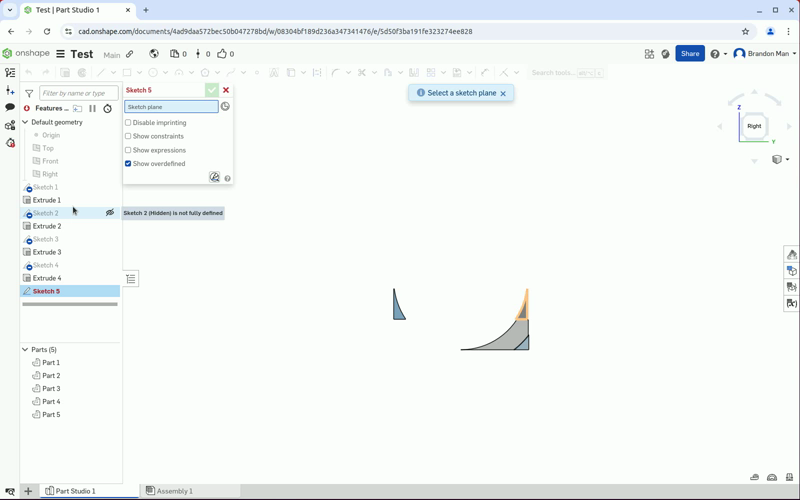
mouse_move(73, 176)
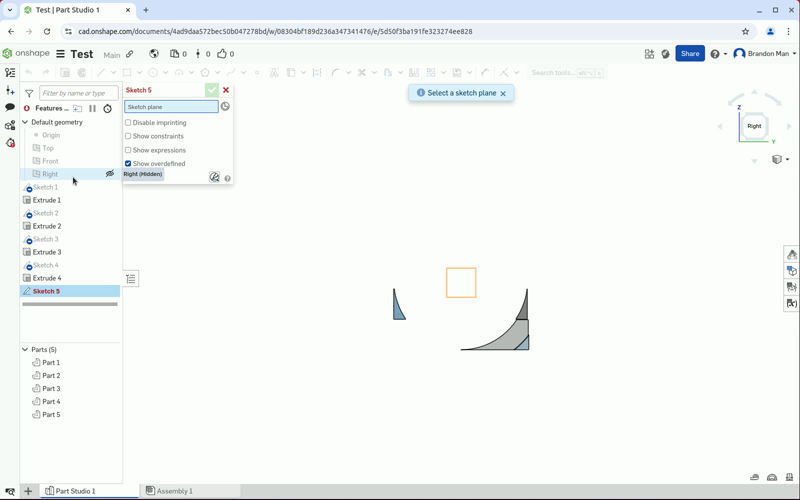
click(73, 176)
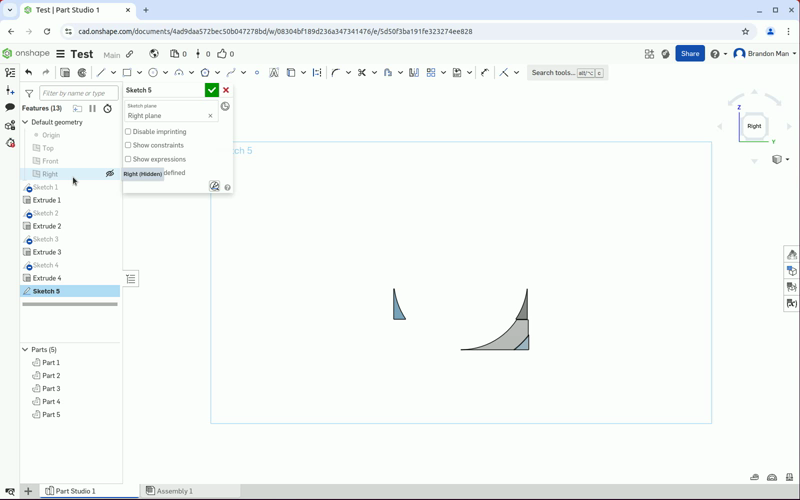
mouse_move(73, 352)
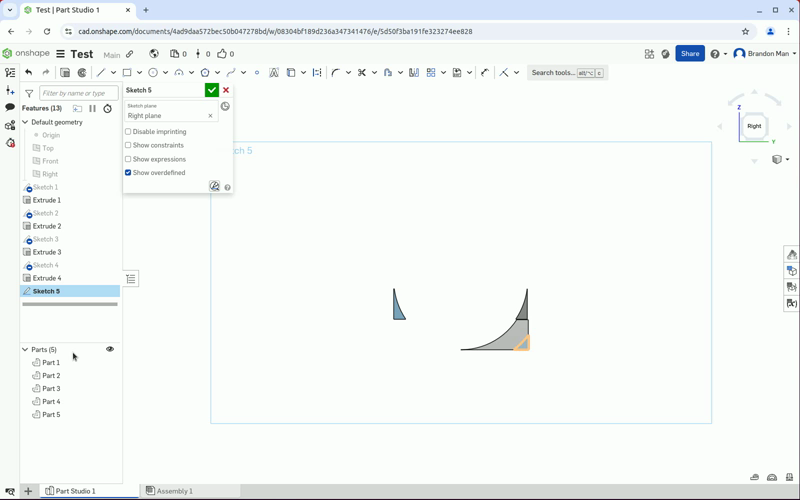
key(y)
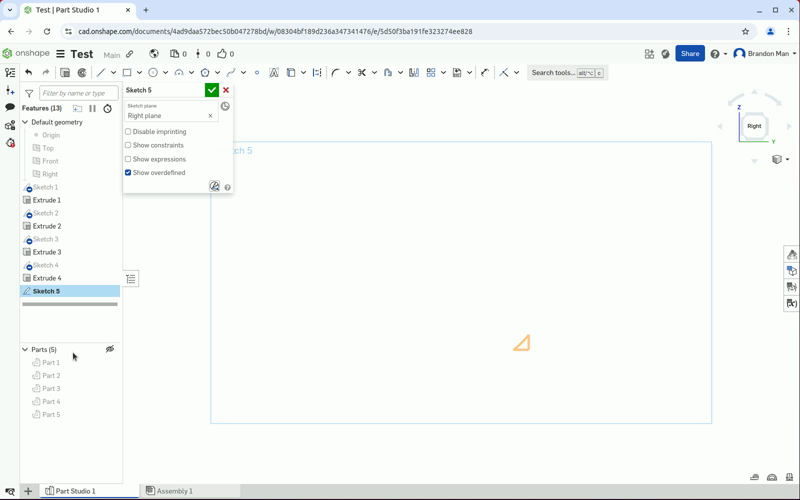
key(l)
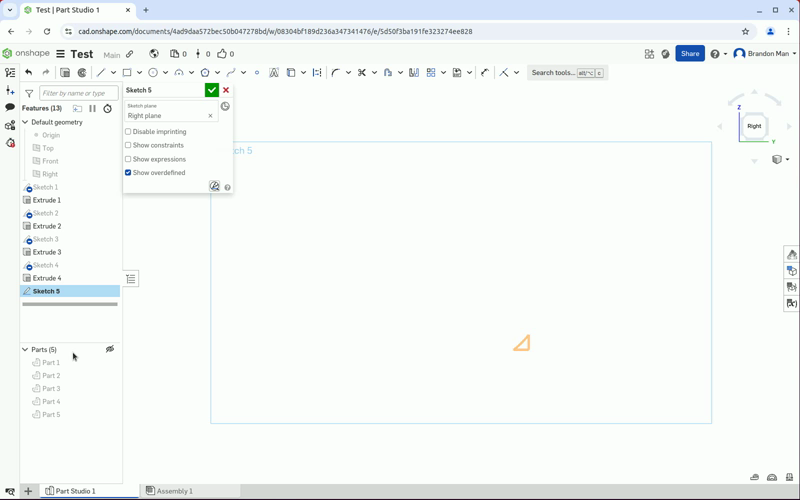
key_down(shift)
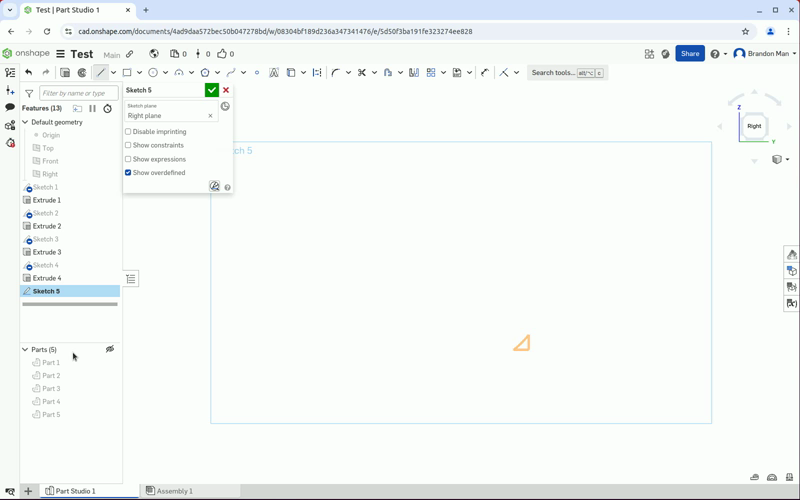
mouse_move(348, 386)
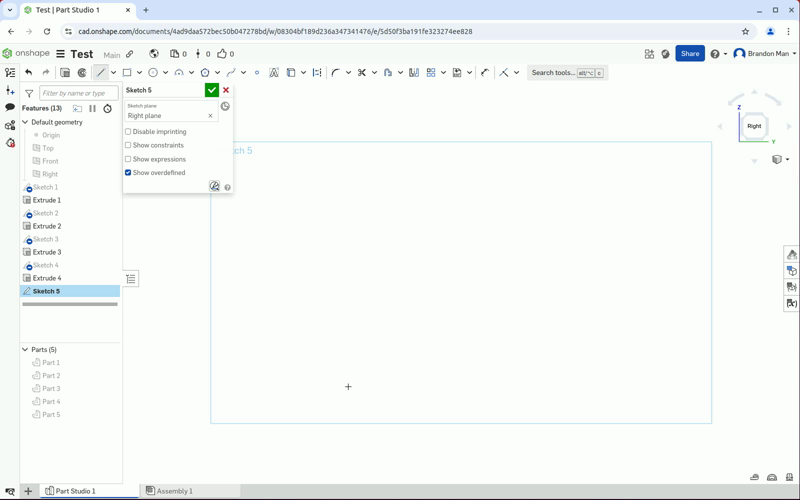
click(348, 386)
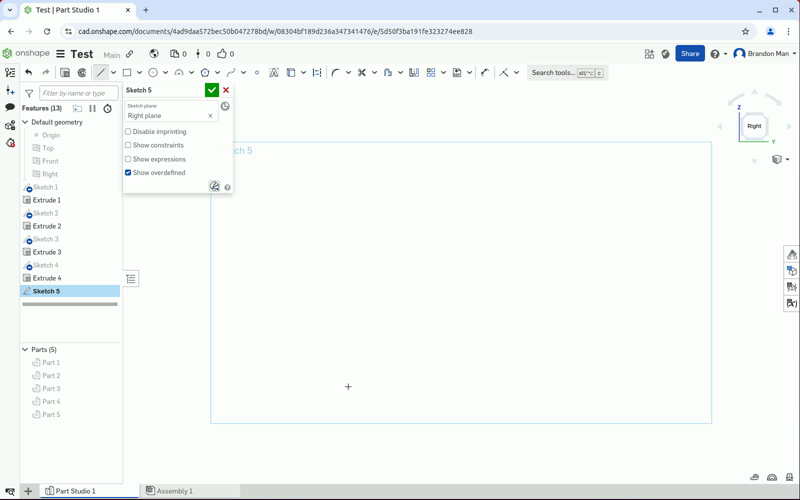
key_up(shift)
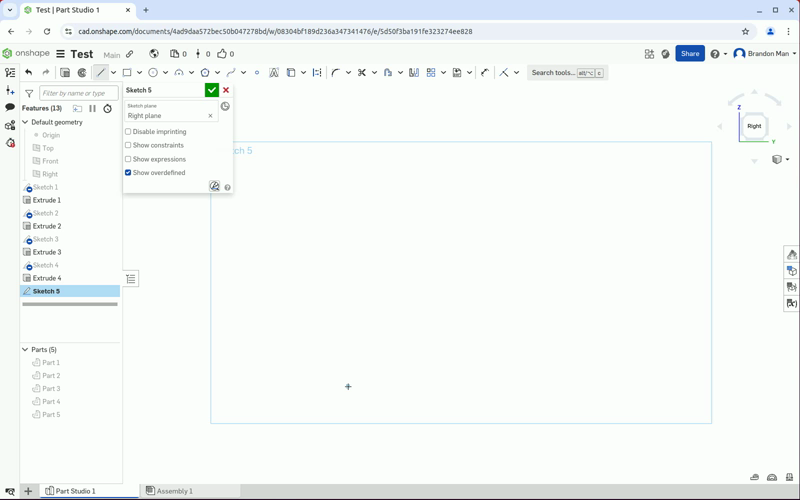
key_down(shift)
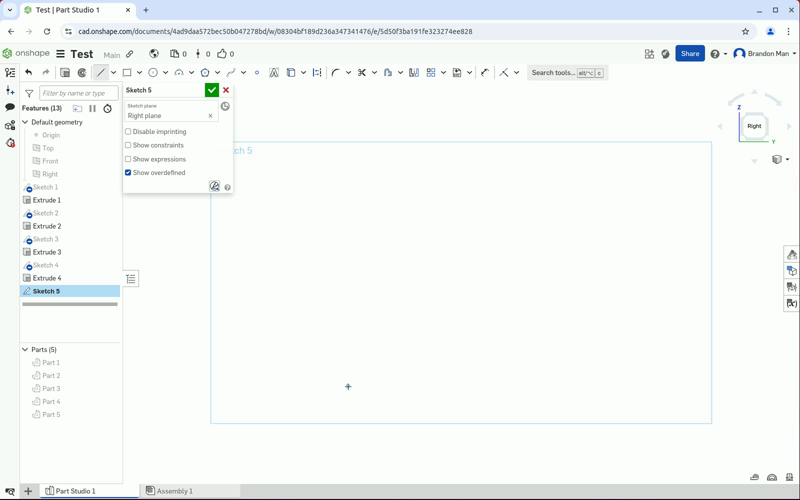
mouse_move(572, 386)
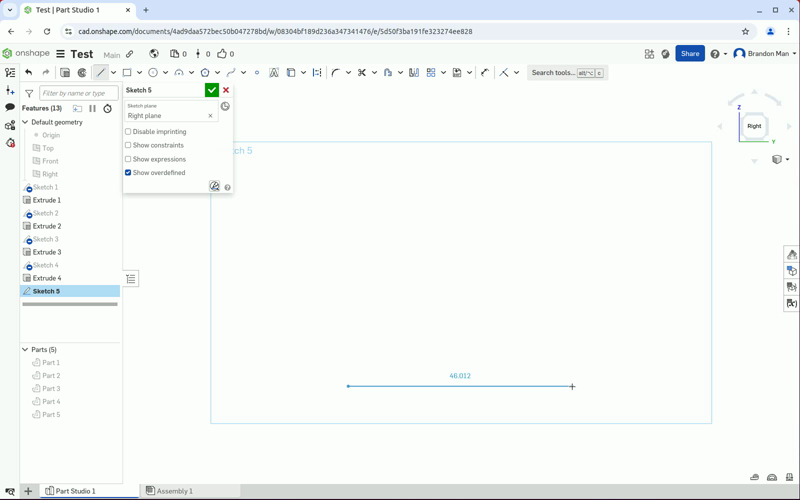
click(572, 386)
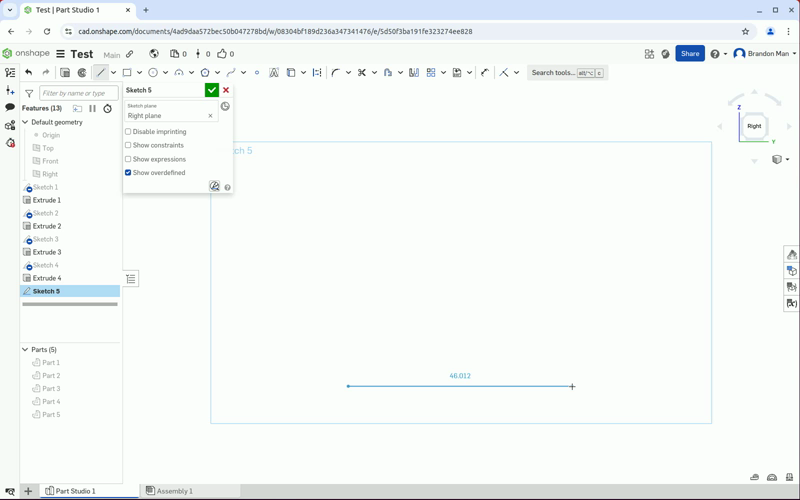
key_up(shift)
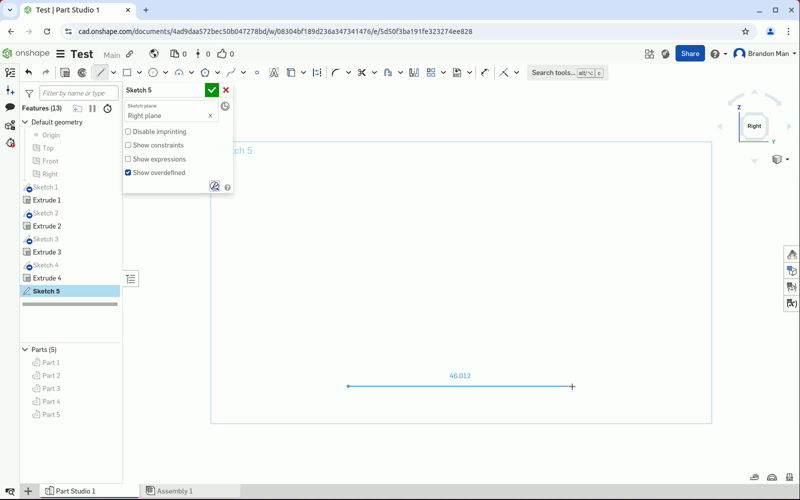
key_down(shift)
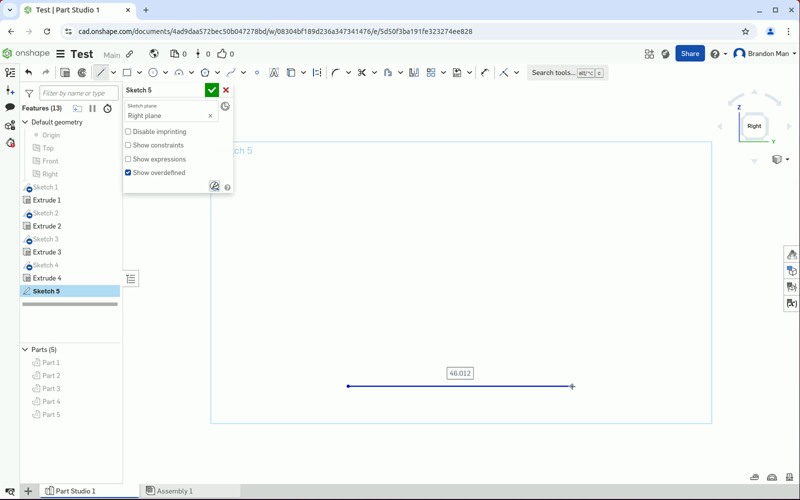
mouse_move(589, 386)
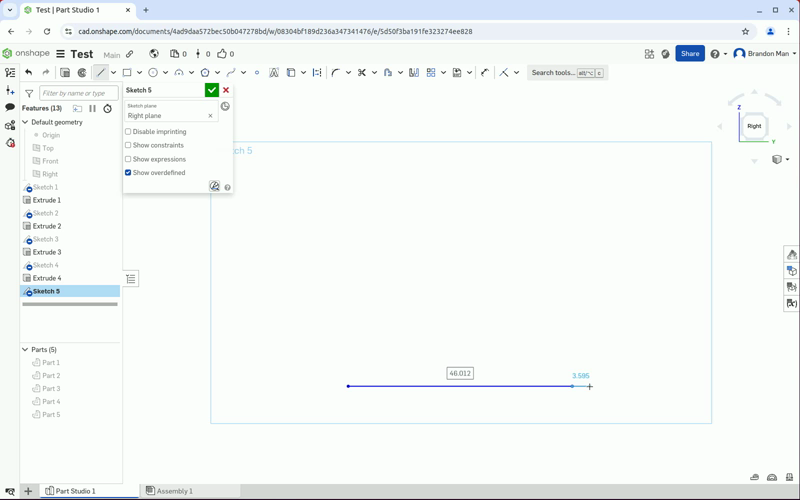
mouse_move(572, 353)
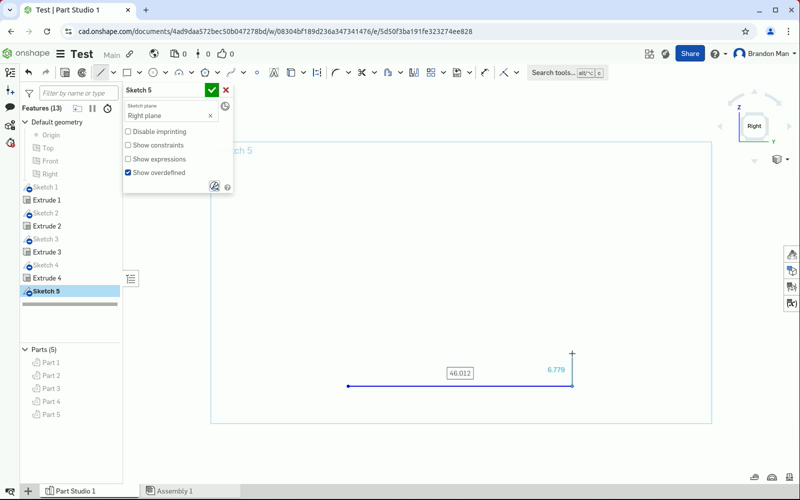
click(572, 353)
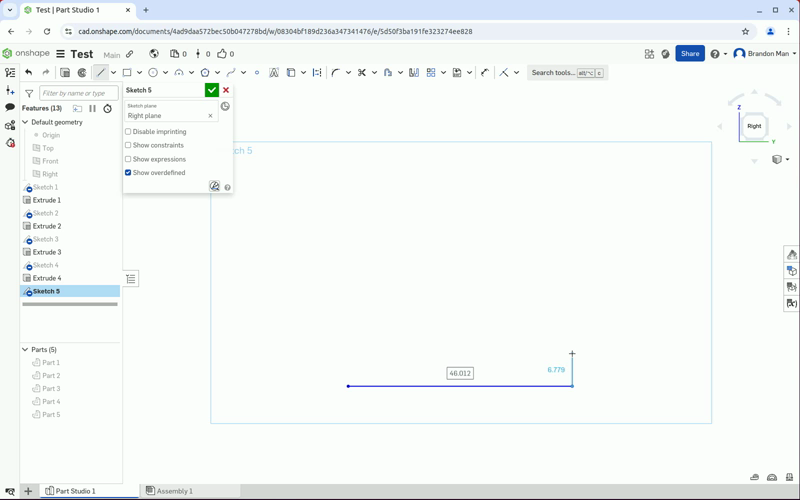
key_up(shift)
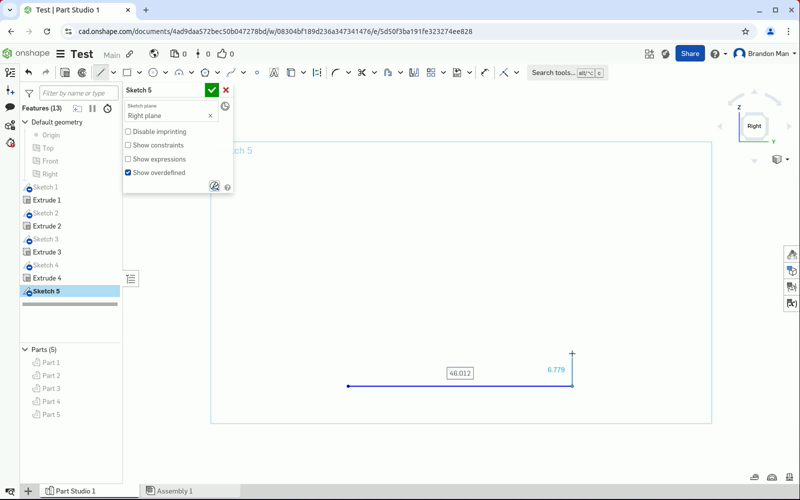
key_down(shift)
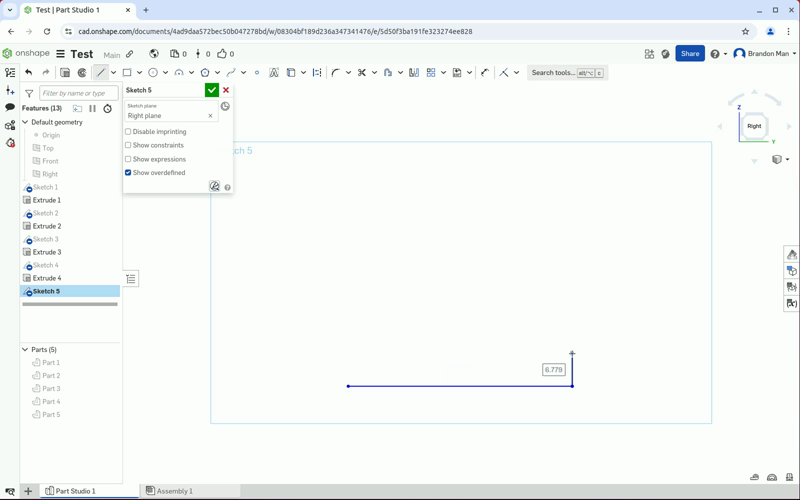
mouse_move(589, 353)
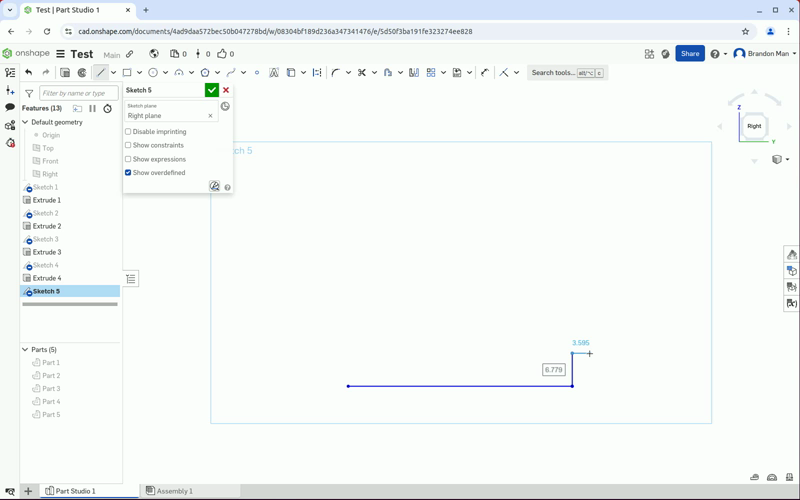
mouse_move(527, 353)
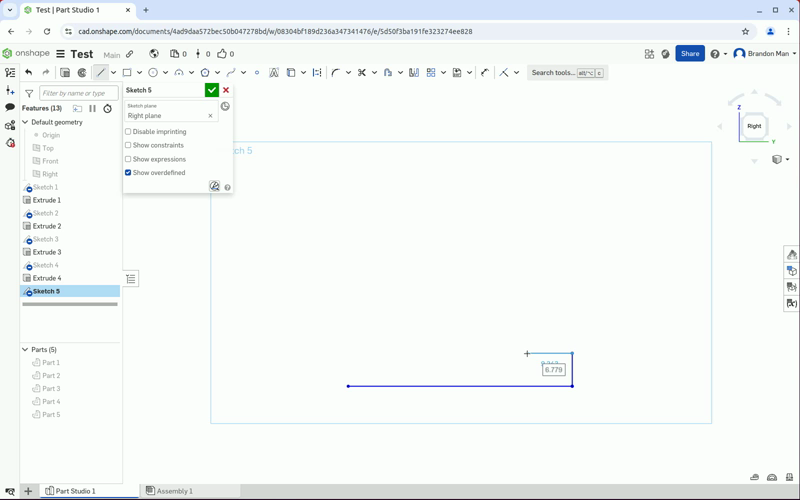
click(527, 353)
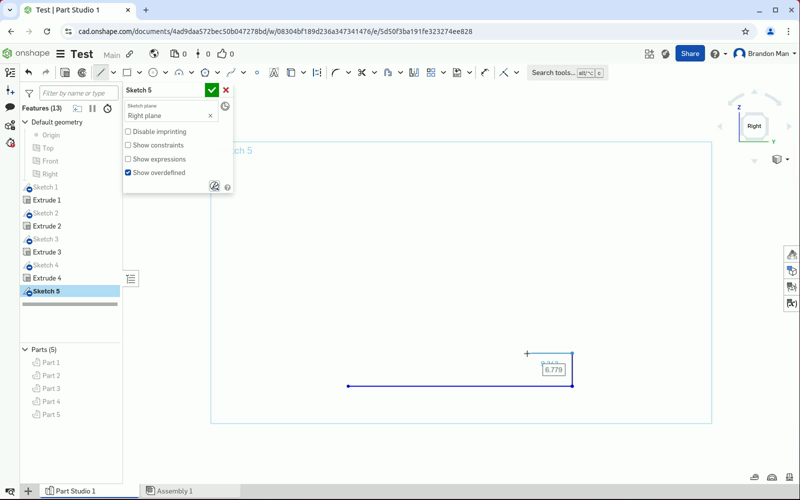
key_up(shift)
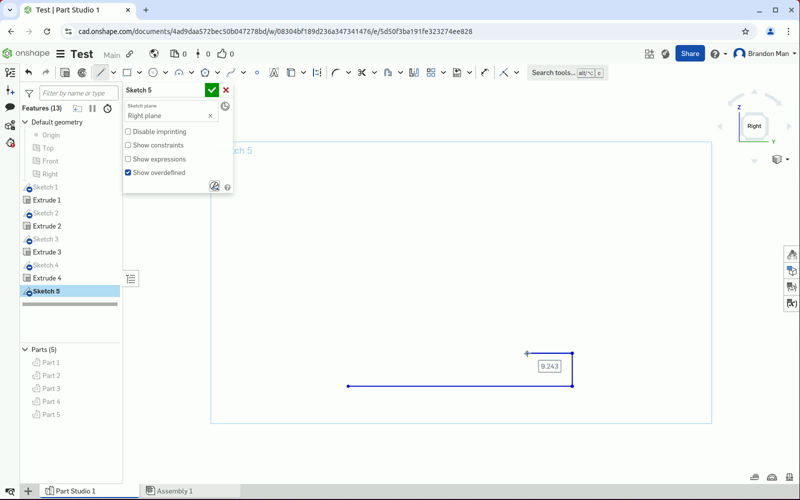
key_down(shift)
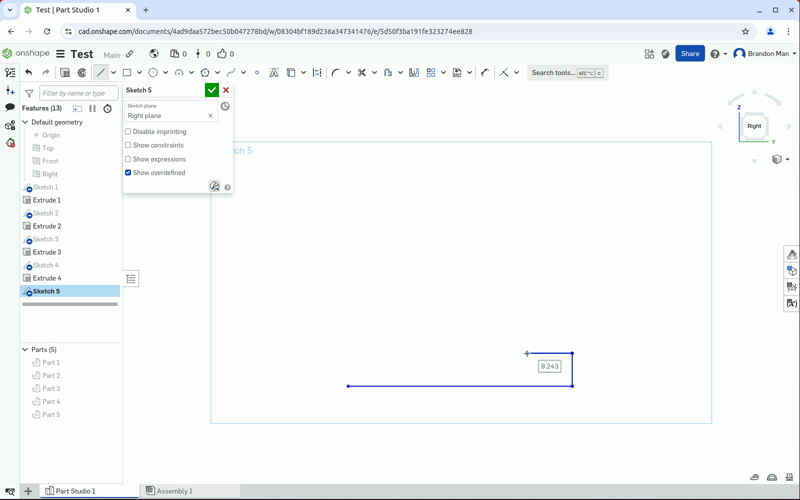
mouse_move(557, 353)
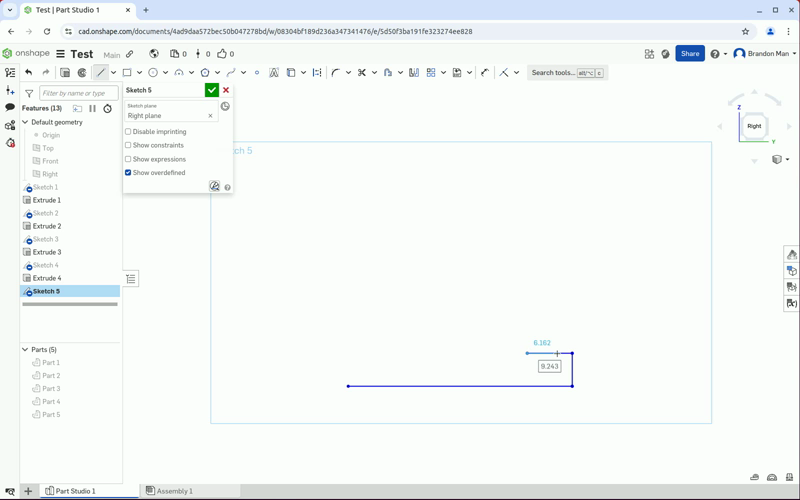
mouse_move(527, 348)
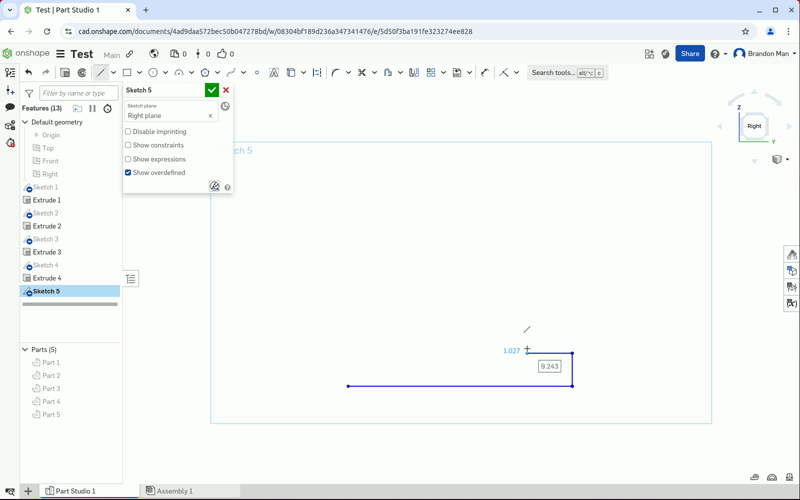
scroll(6)
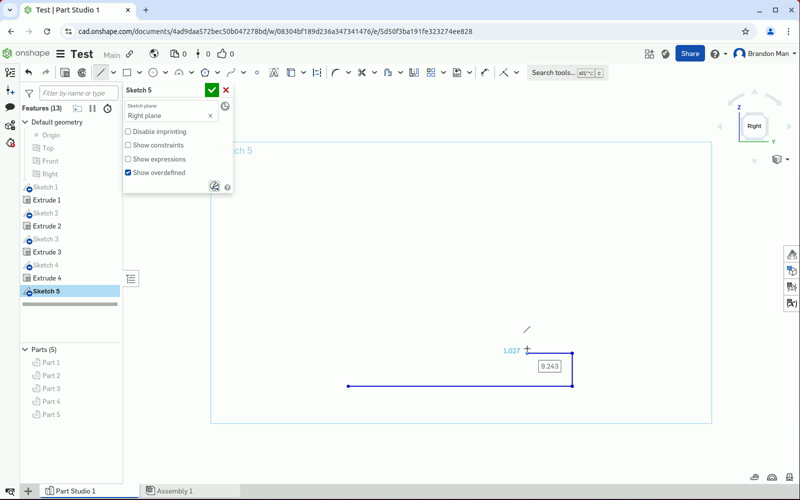
scroll(6)
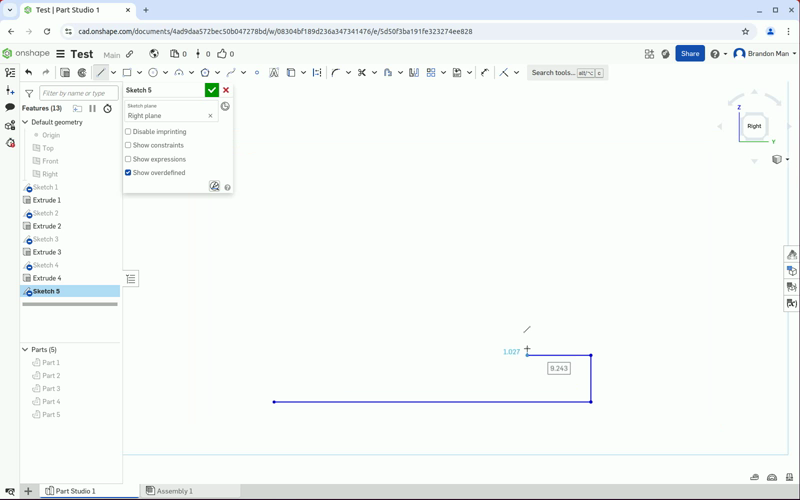
scroll(6)
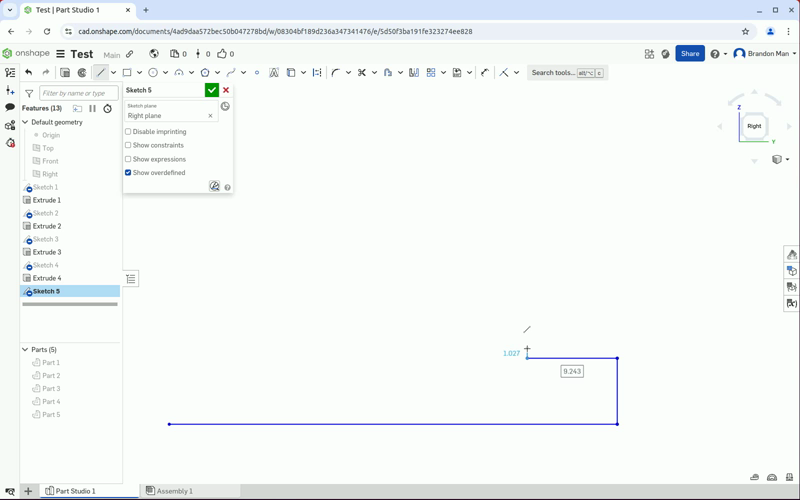
scroll(6)
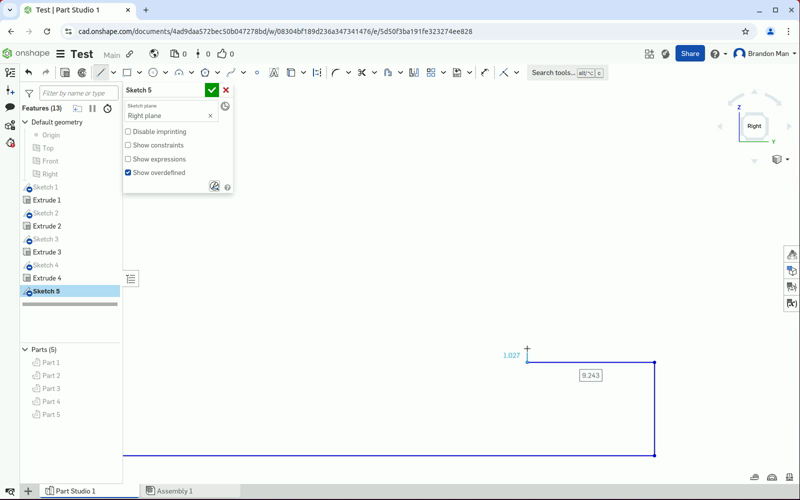
scroll(6)
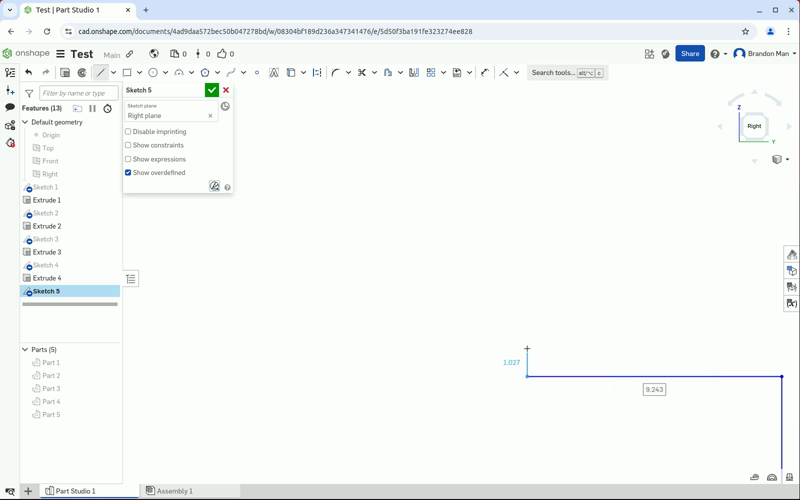
scroll(6)
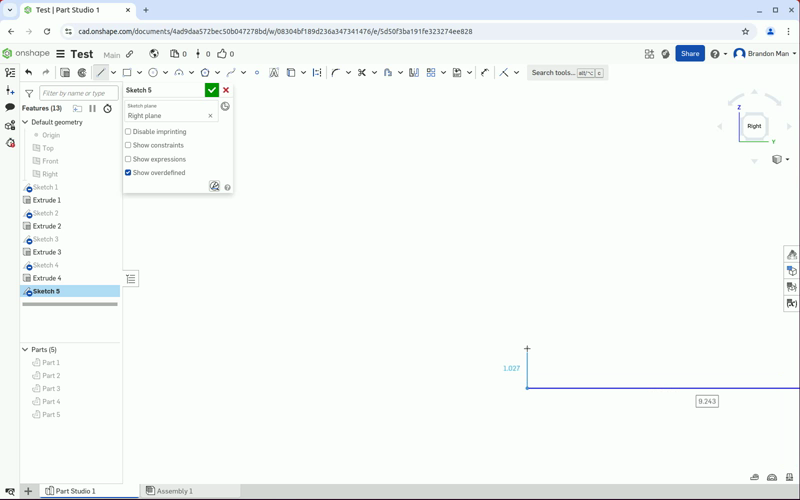
scroll(6)
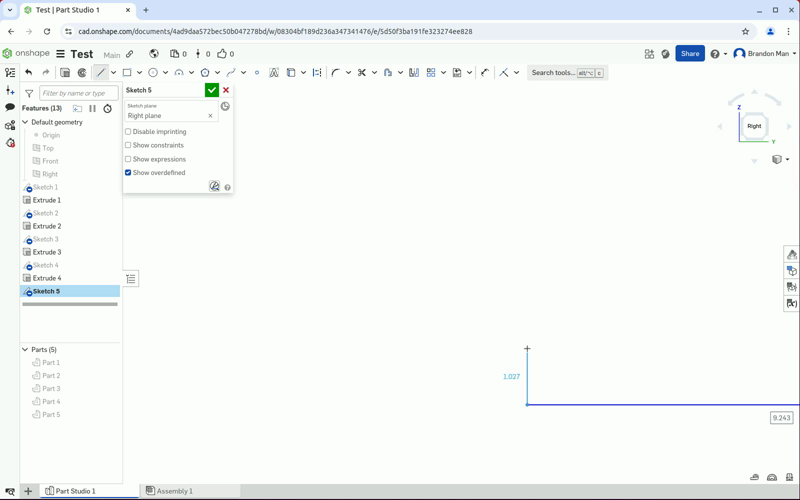
click(527, 348)
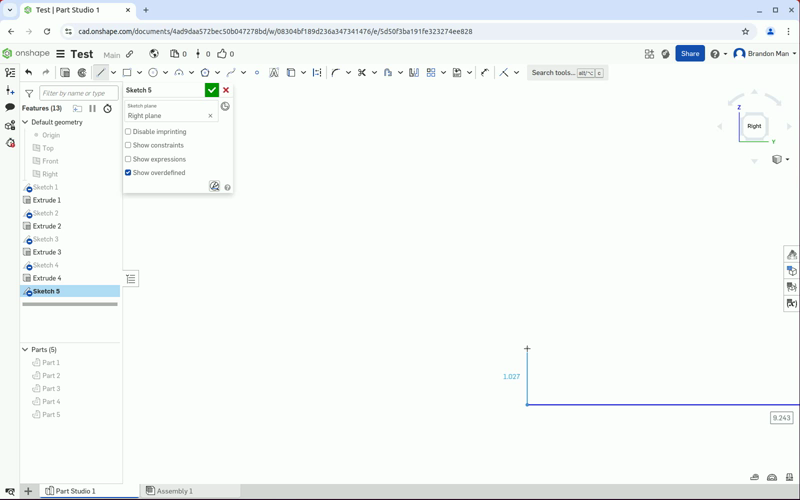
scroll(-6)
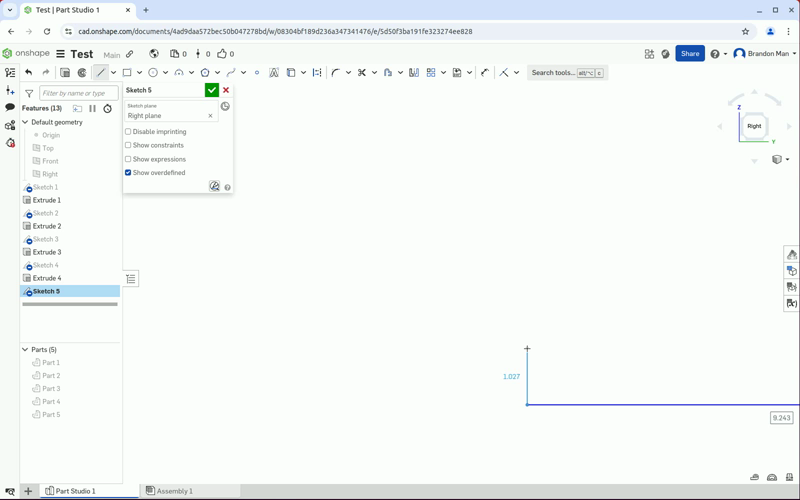
scroll(-6)
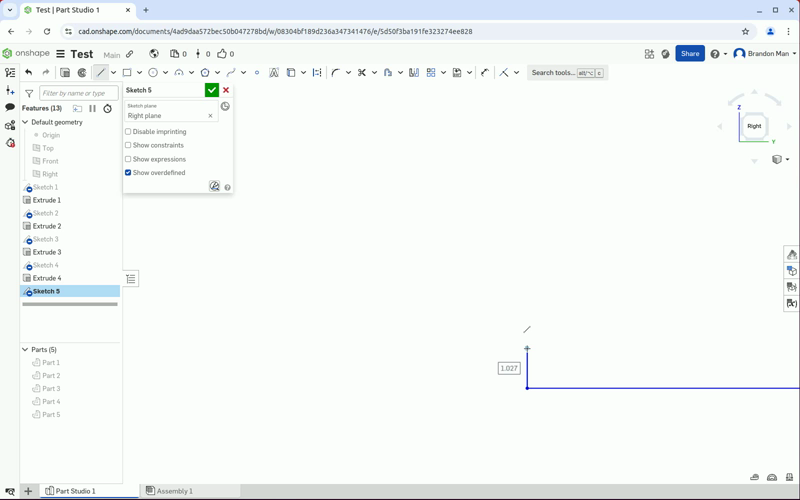
scroll(-6)
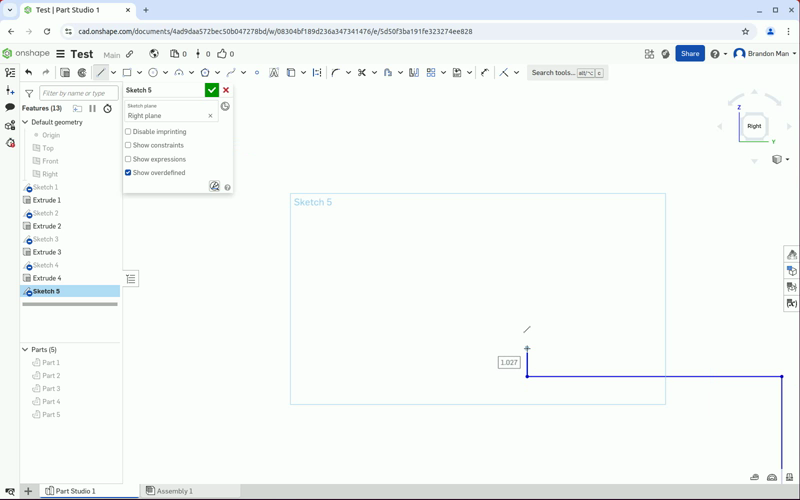
scroll(-6)
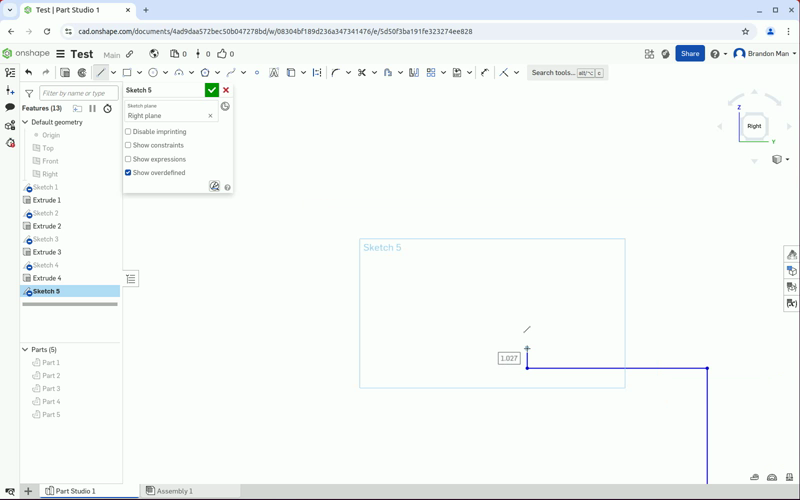
scroll(-6)
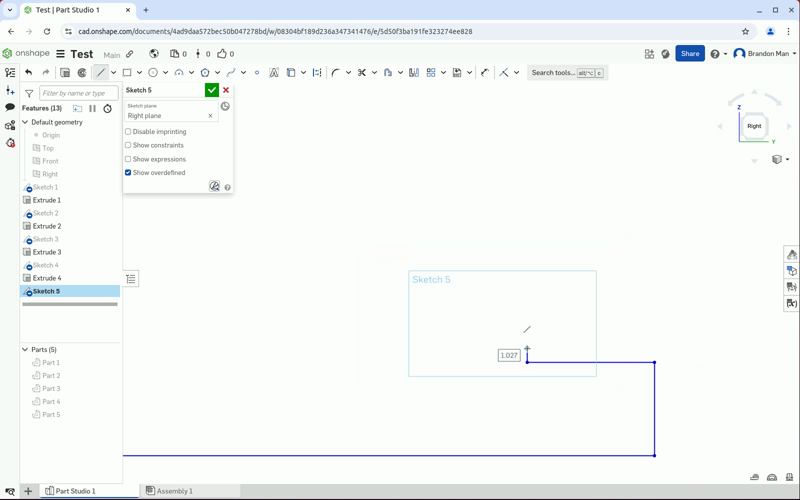
scroll(-6)
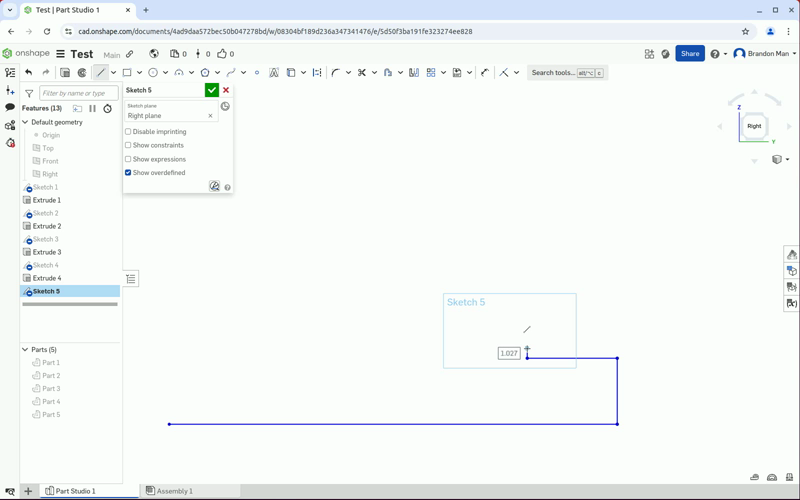
scroll(-6)
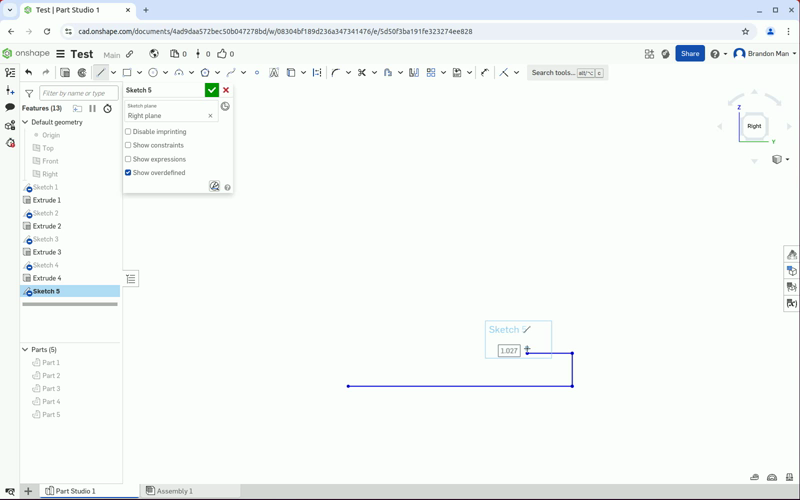
key_up(shift)
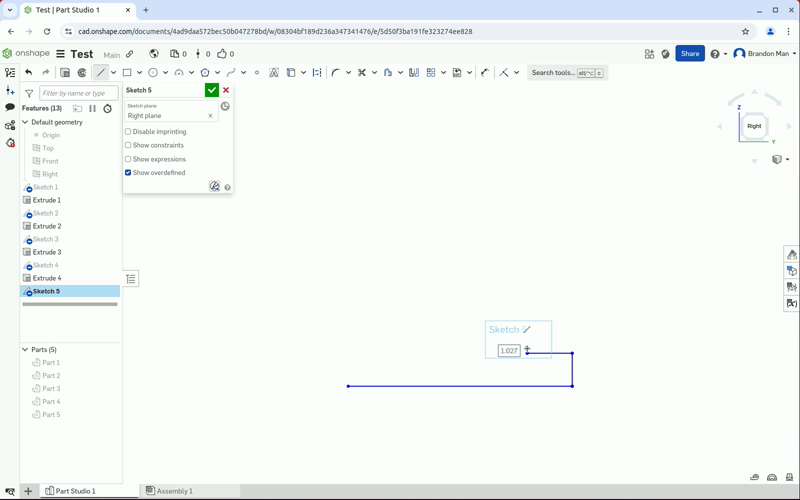
key_down(shift)
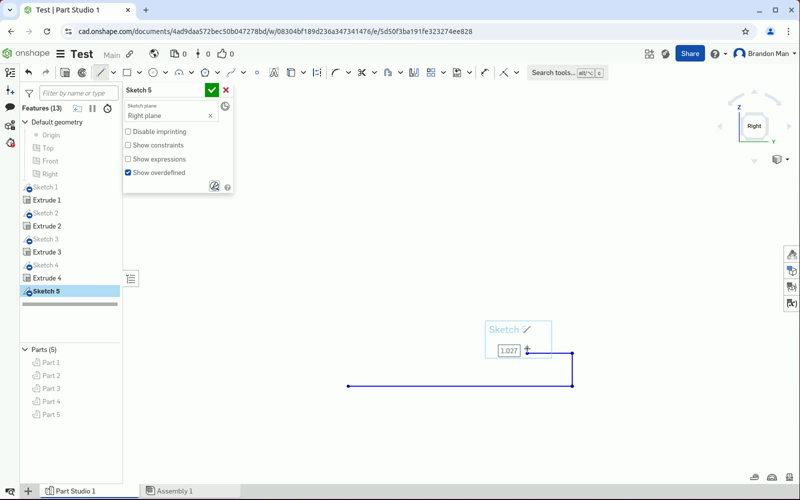
mouse_move(557, 348)
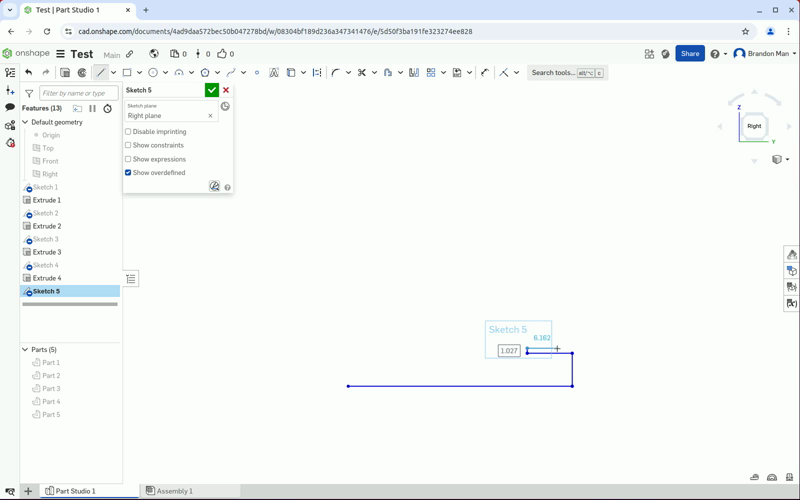
mouse_move(513, 348)
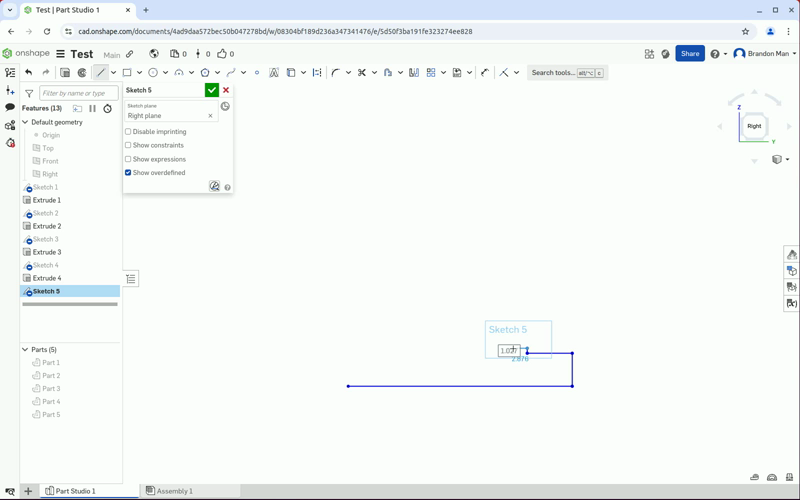
click(513, 348)
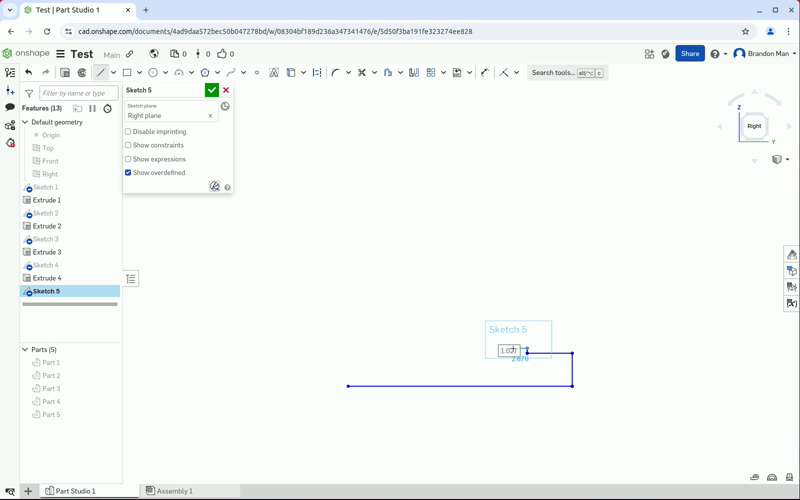
key_up(shift)
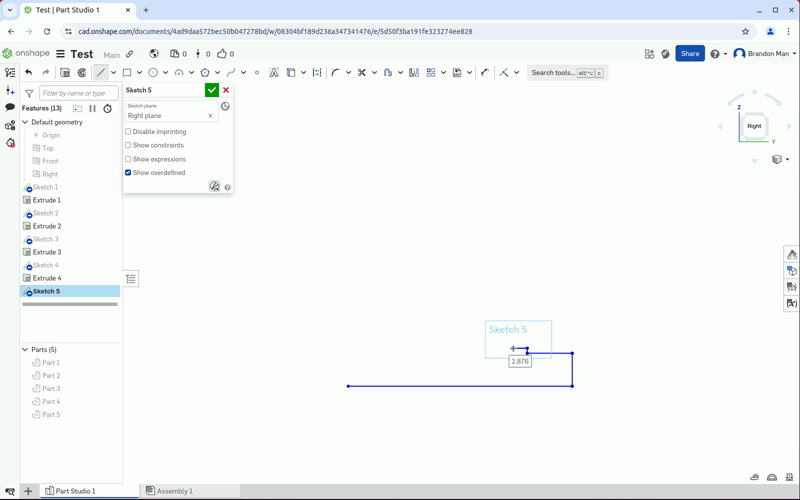
key(esc)
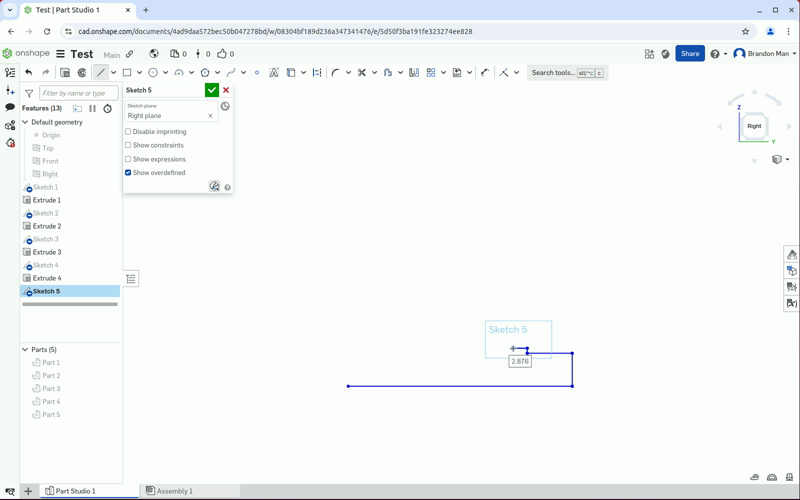
key(a)
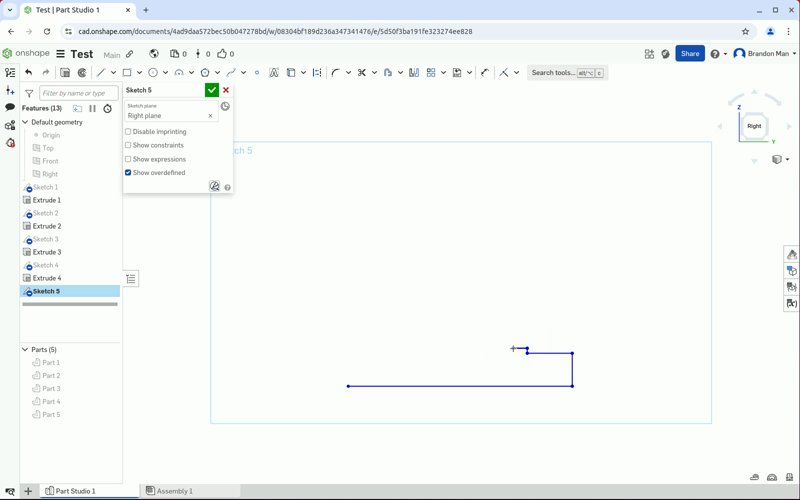
mouse_move(513, 348)
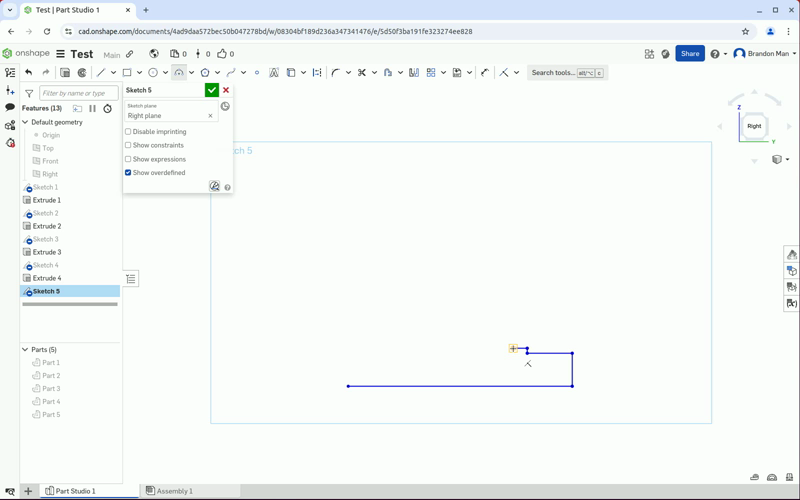
click(513, 348)
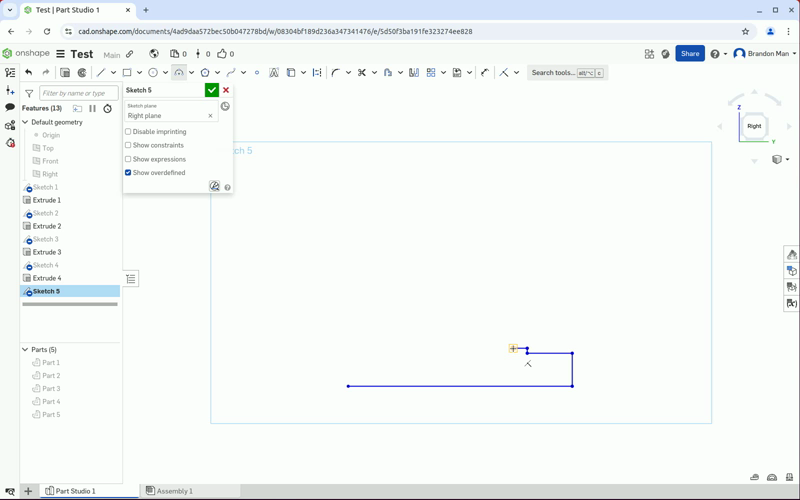
key_down(shift)
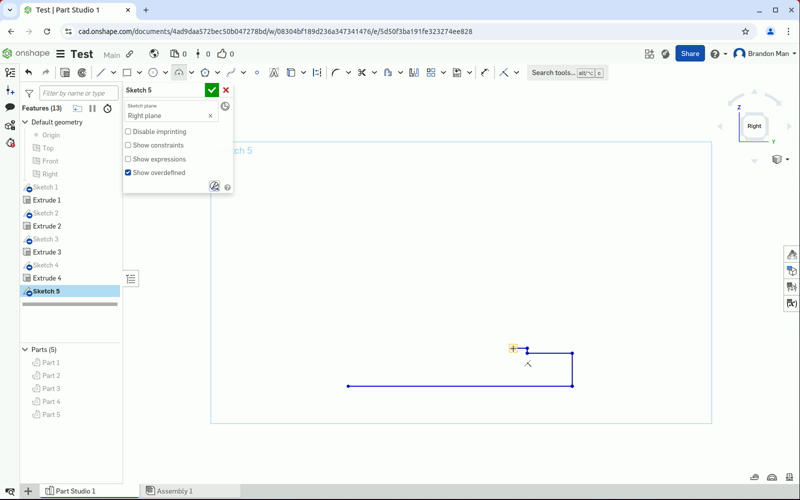
mouse_move(407, 348)
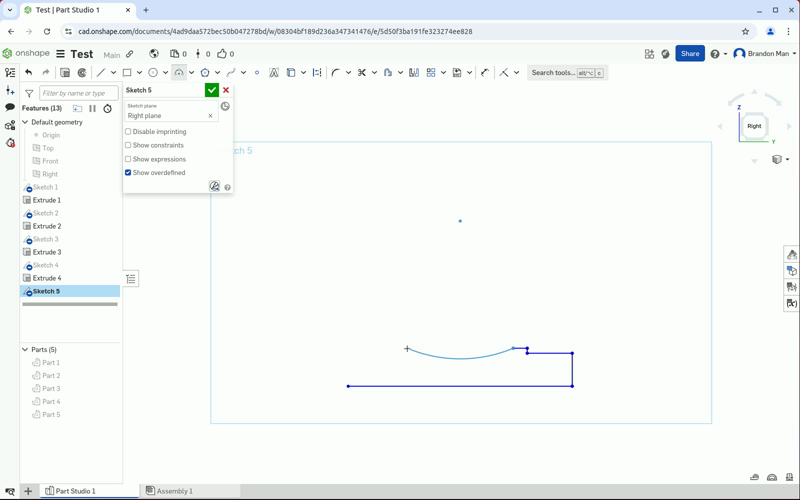
click(407, 348)
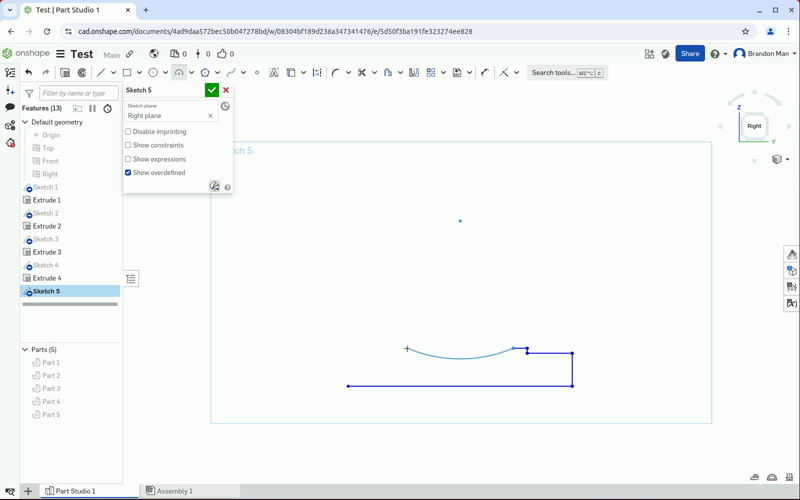
mouse_move(460, 366)
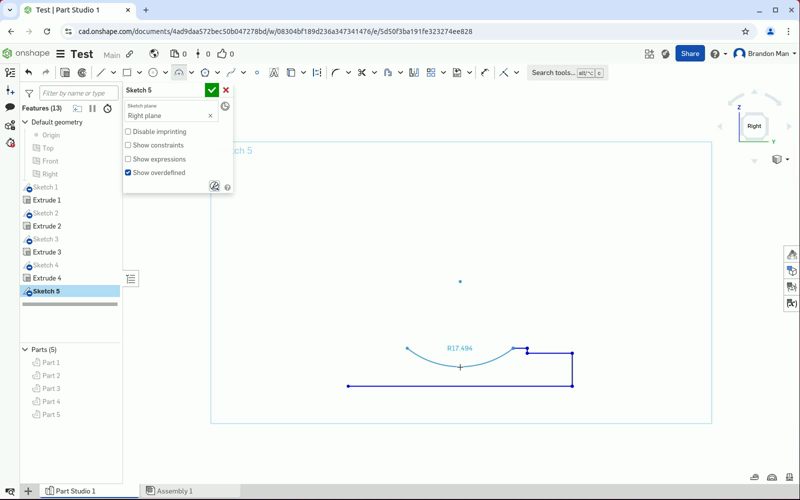
click(460, 366)
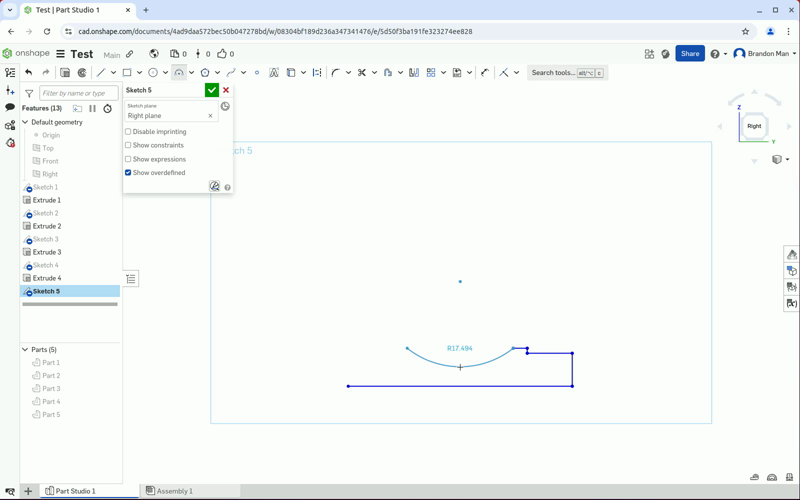
key_up(shift)
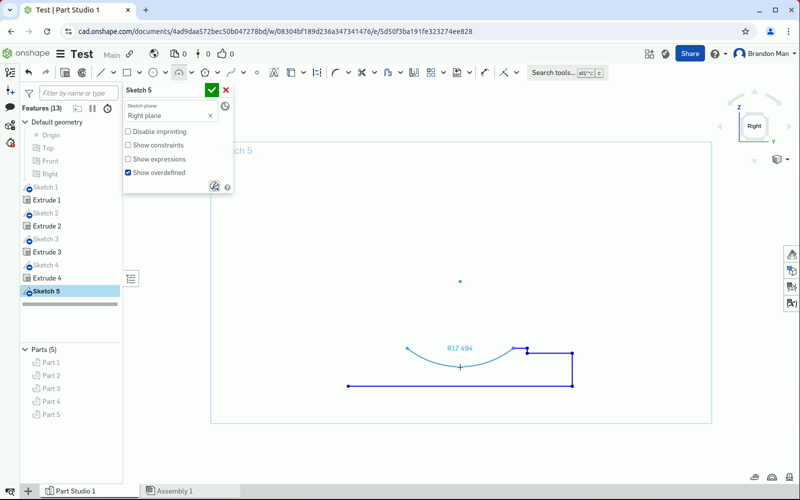
key(esc)
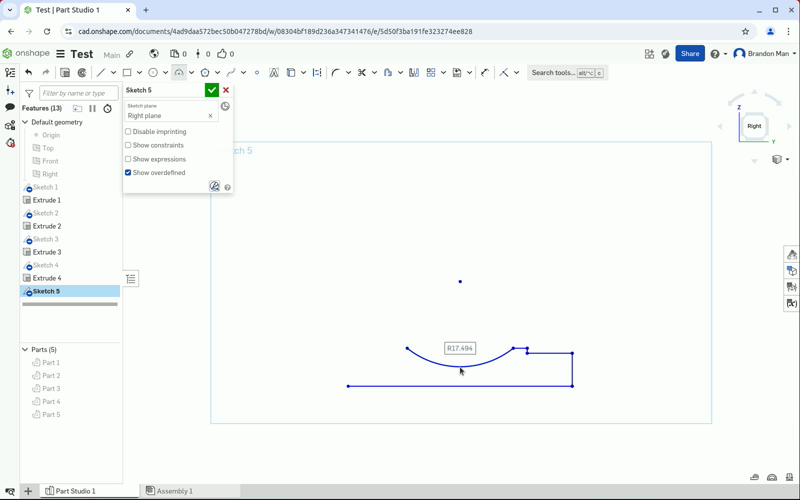
key(l)
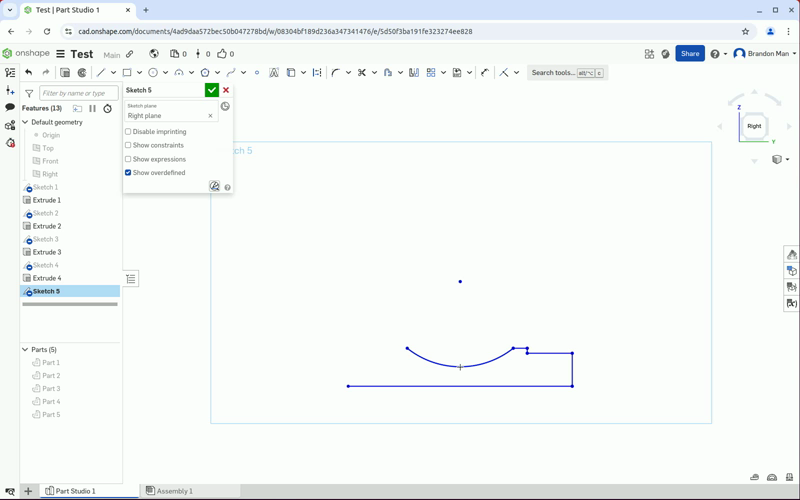
mouse_move(407, 348)
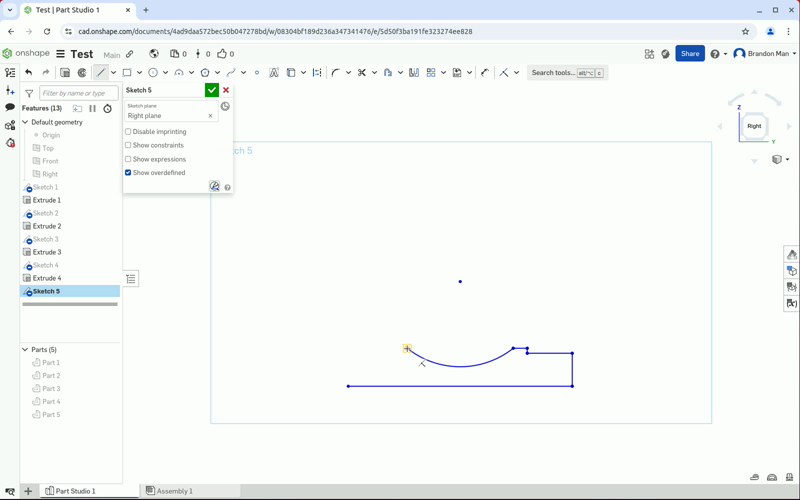
click(407, 348)
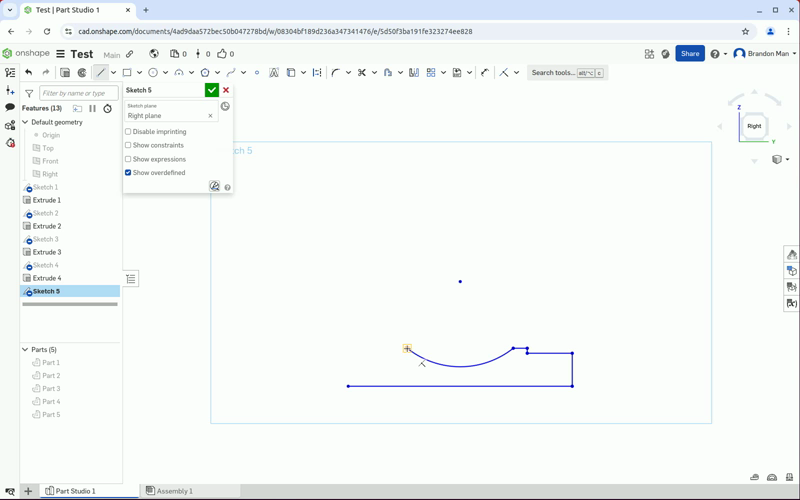
key_down(shift)
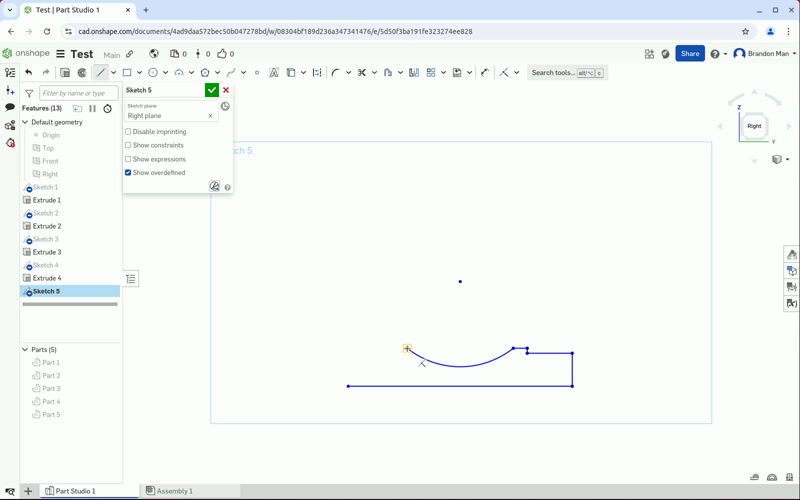
mouse_move(437, 348)
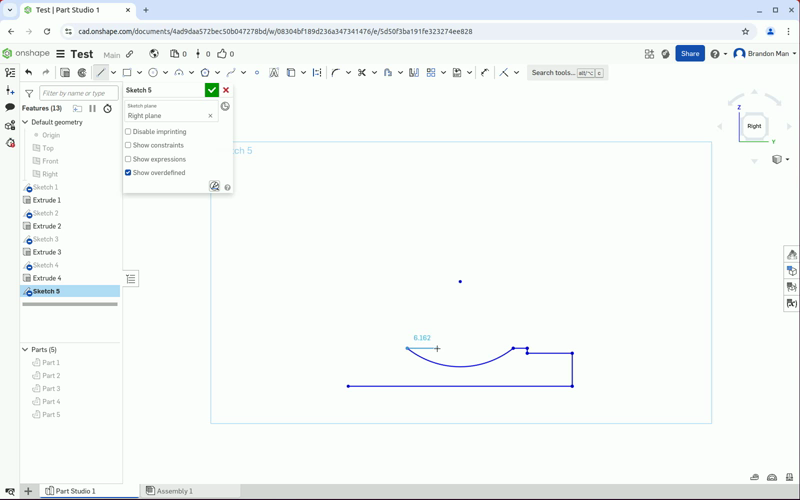
mouse_move(397, 348)
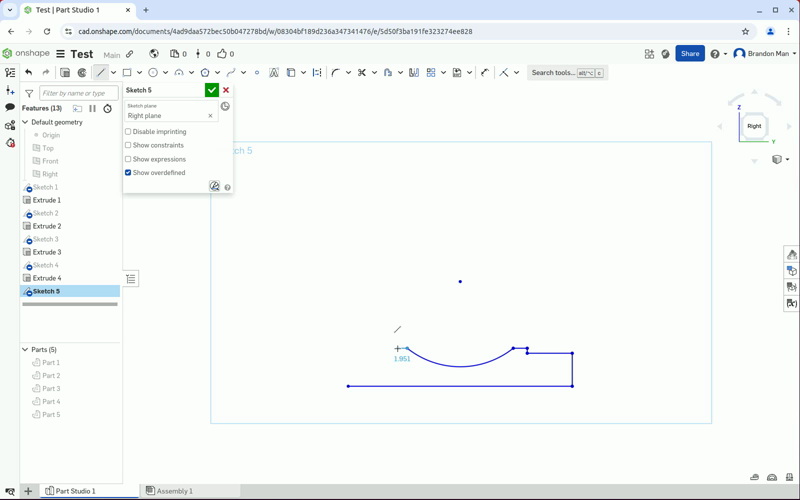
click(397, 348)
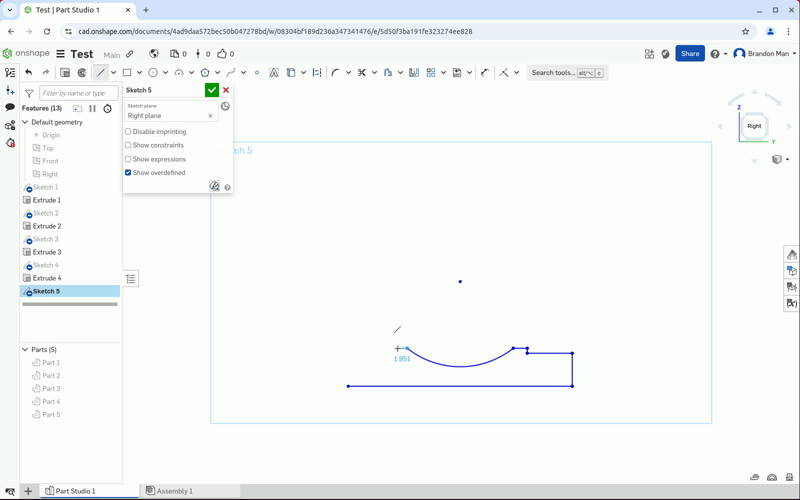
key_up(shift)
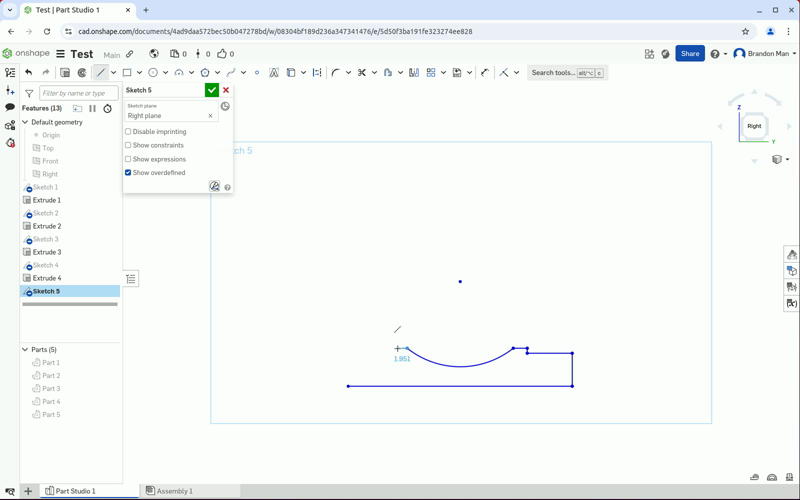
key_down(shift)
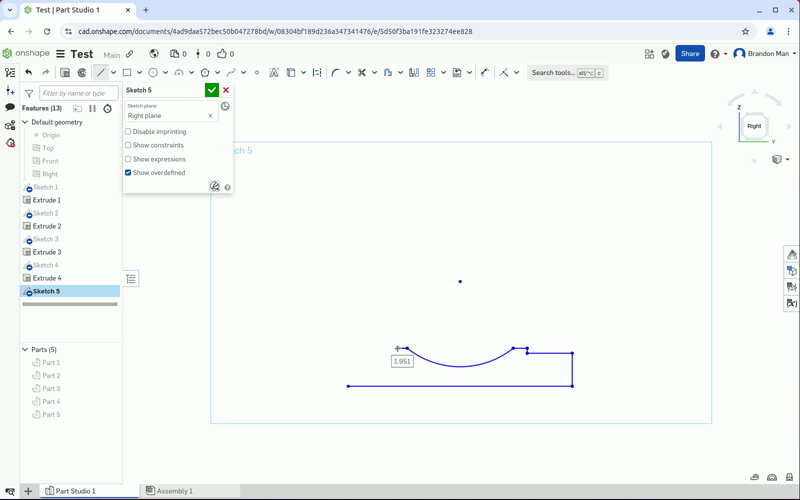
mouse_move(427, 348)
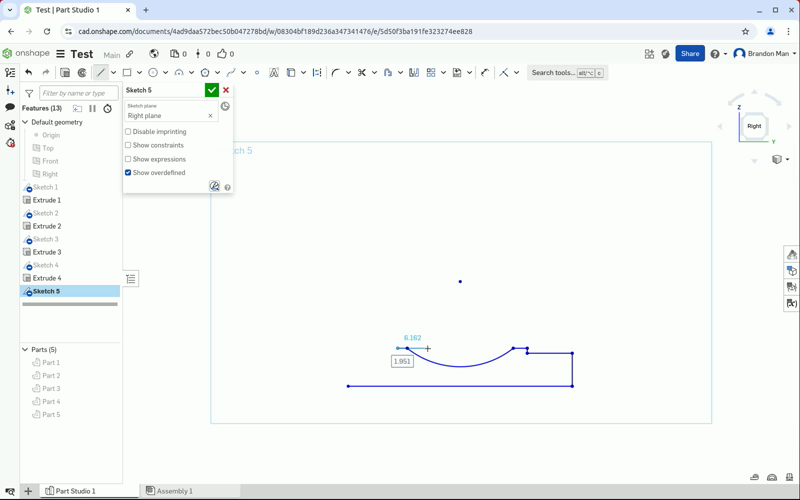
mouse_move(392, 348)
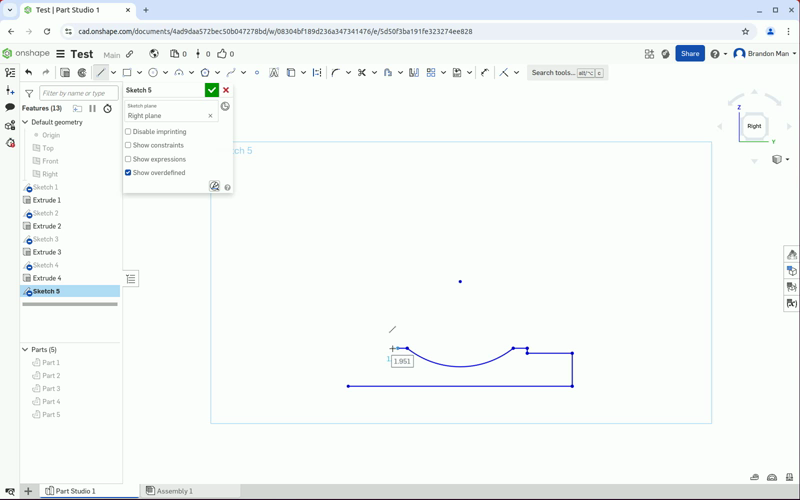
scroll(6)
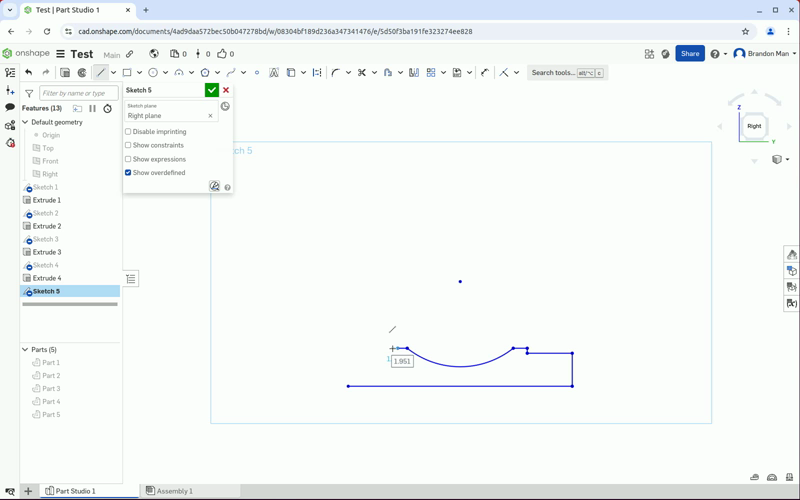
scroll(6)
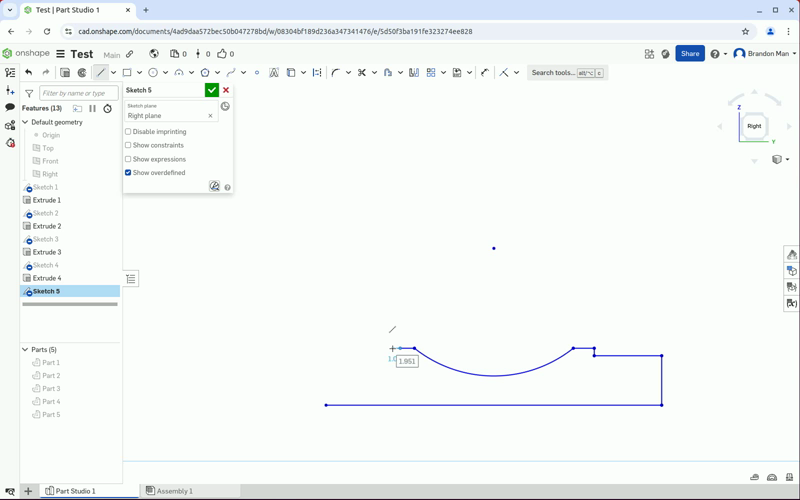
scroll(6)
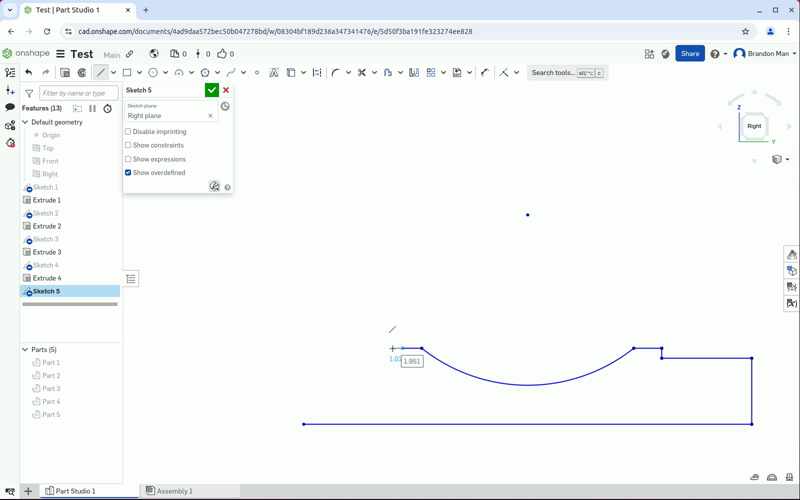
scroll(6)
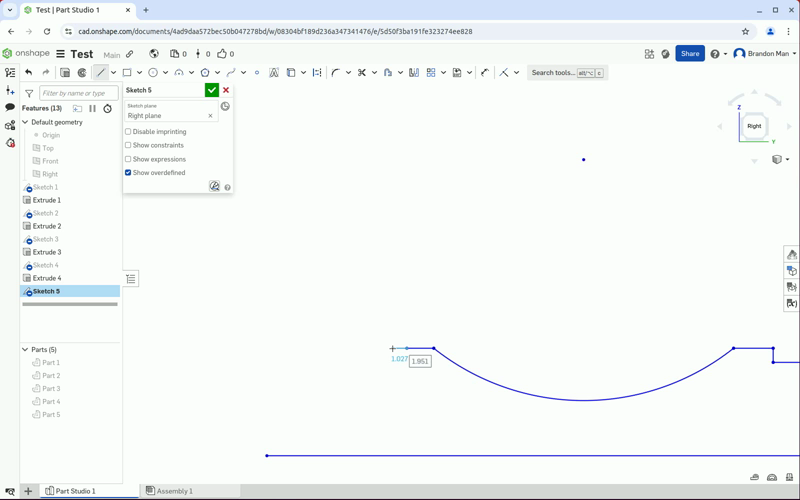
scroll(6)
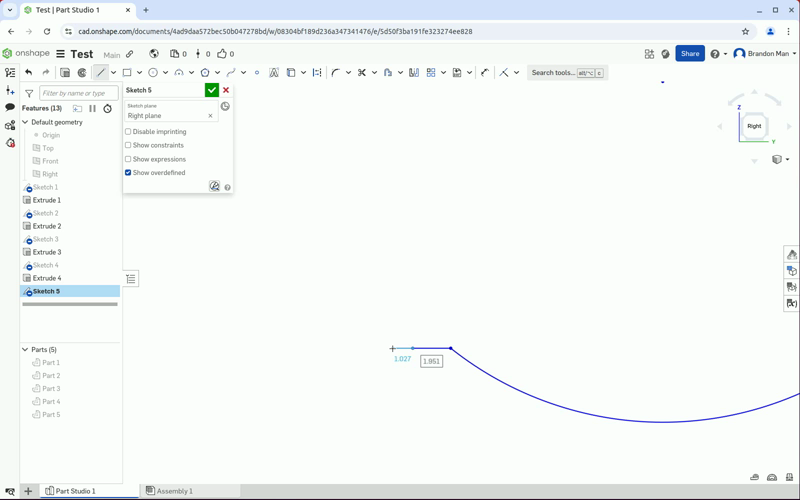
scroll(6)
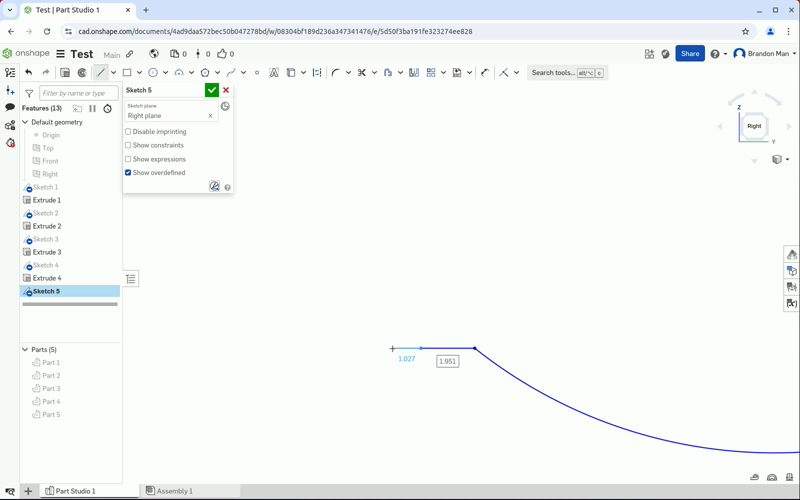
scroll(6)
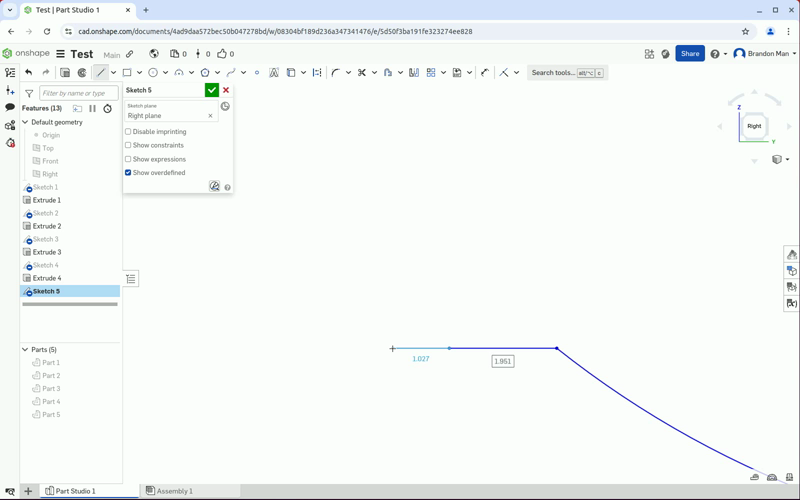
click(392, 348)
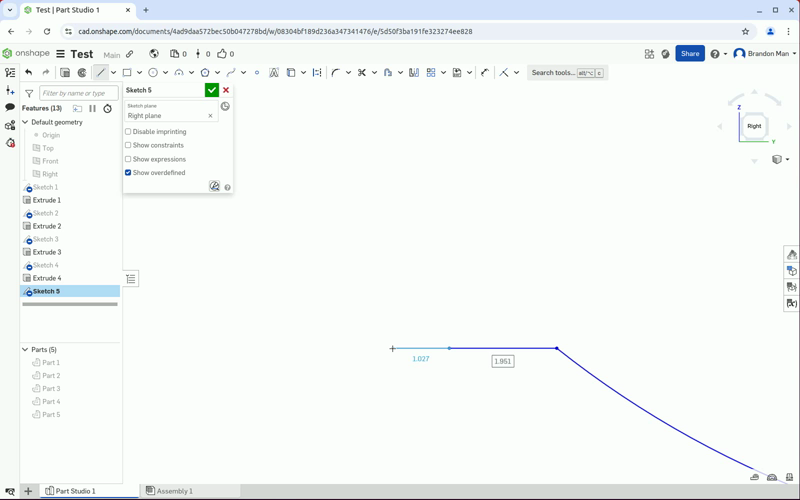
scroll(-6)
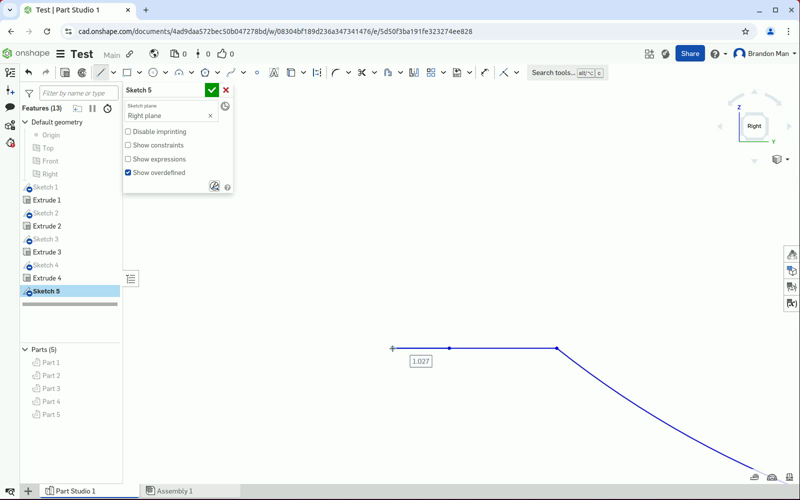
scroll(-6)
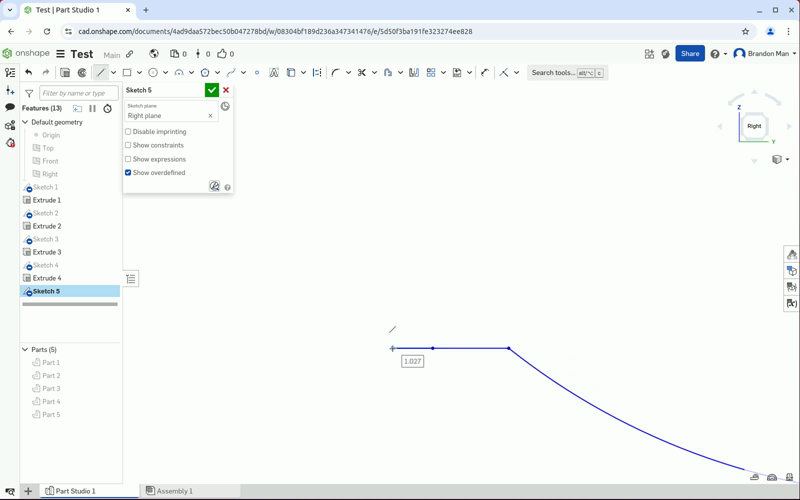
scroll(-6)
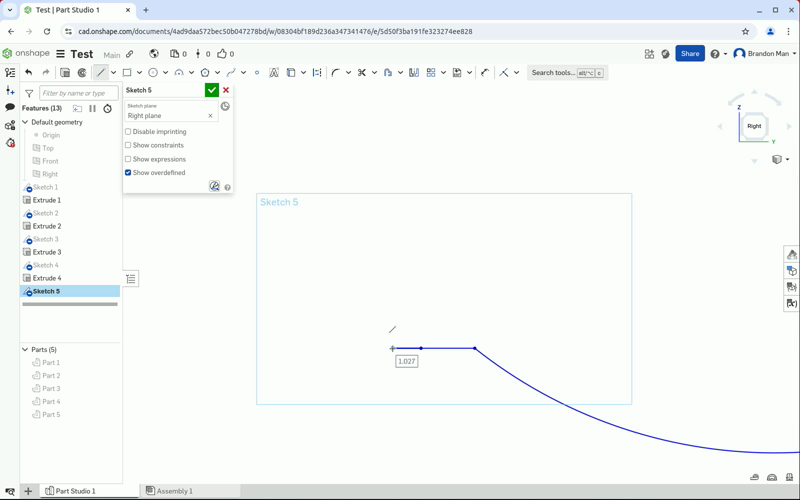
scroll(-6)
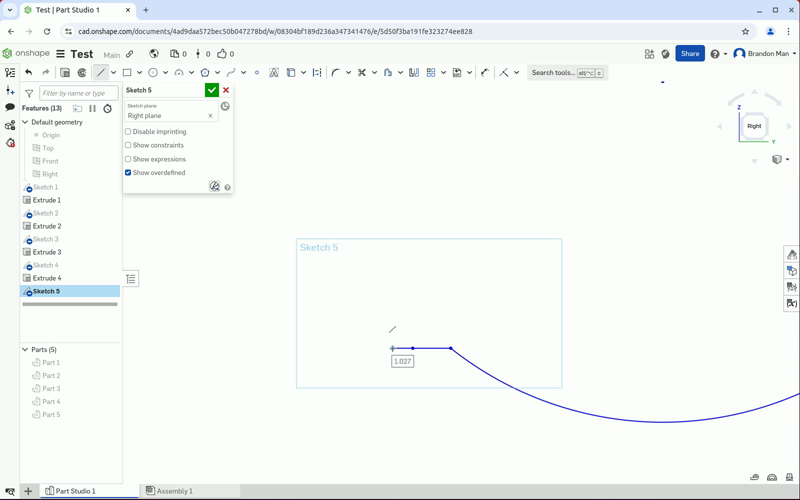
scroll(-6)
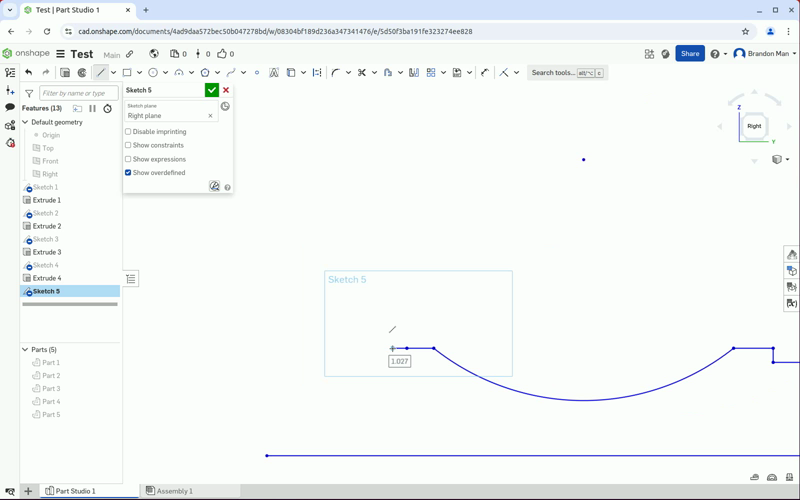
scroll(-6)
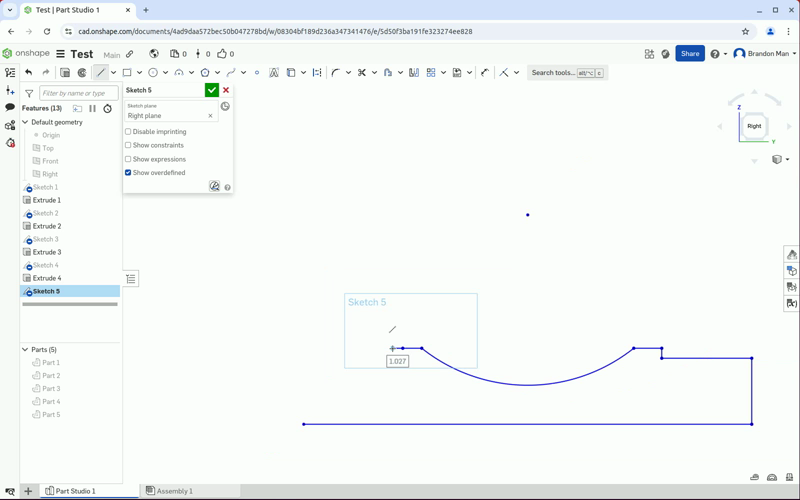
scroll(-6)
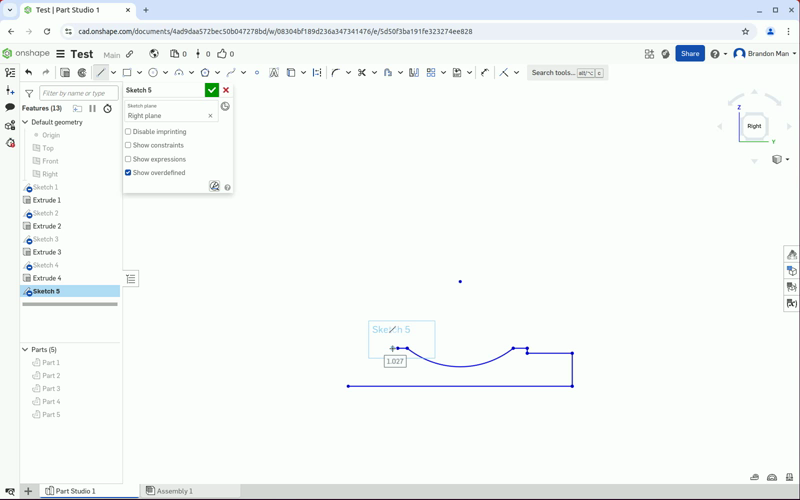
key_up(shift)
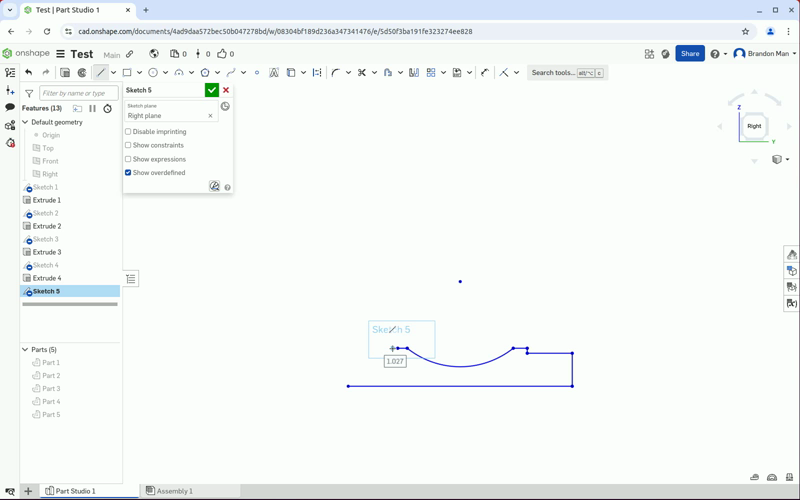
key_down(shift)
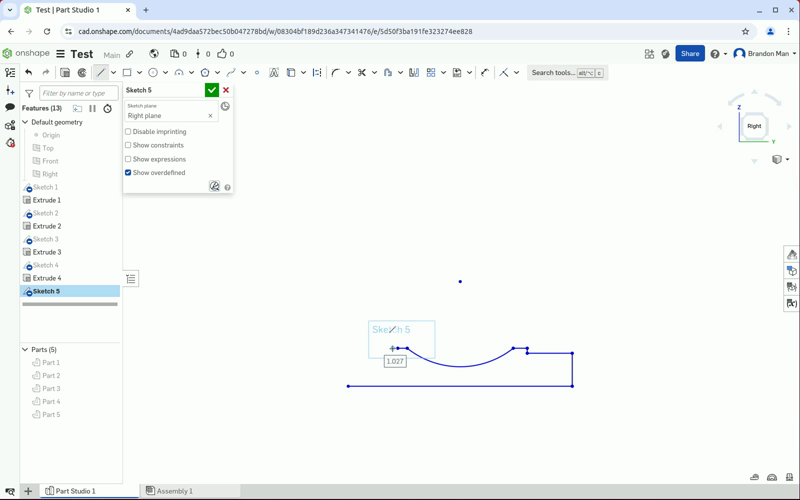
mouse_move(422, 348)
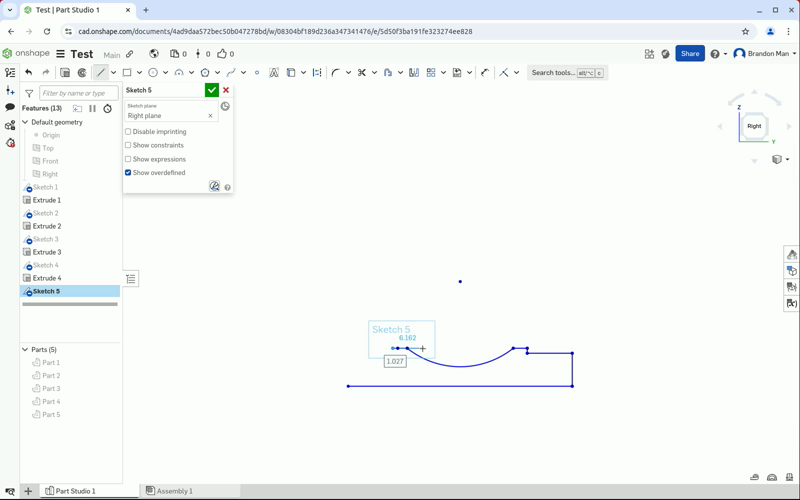
mouse_move(392, 353)
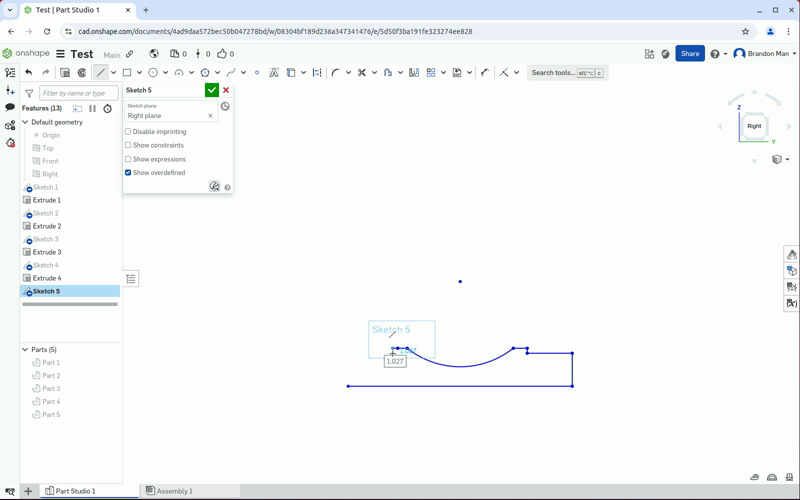
scroll(6)
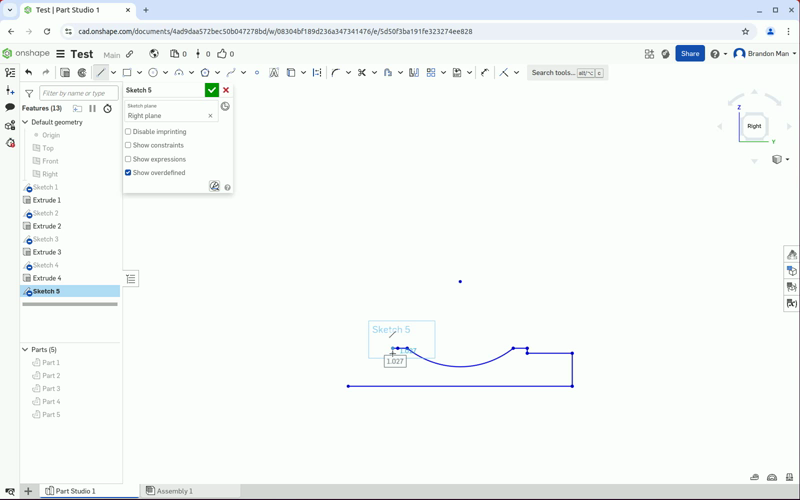
scroll(6)
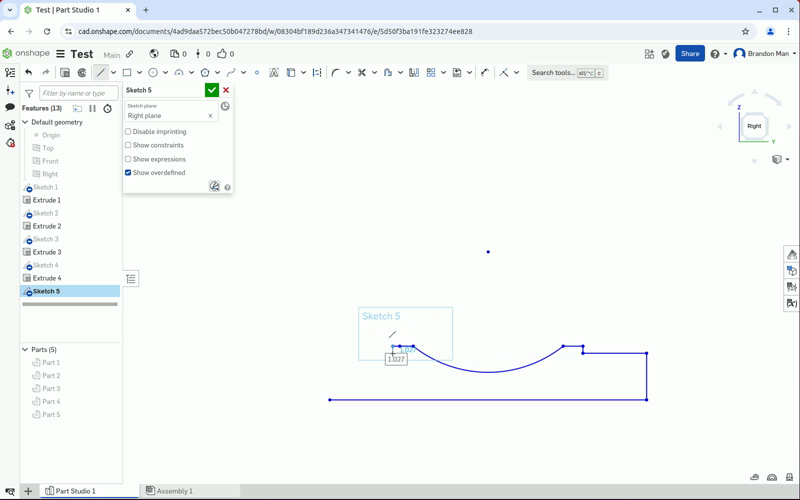
scroll(6)
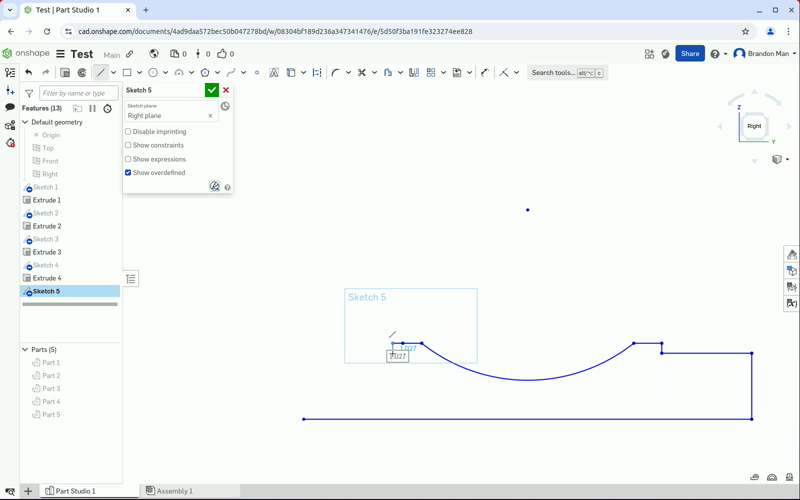
scroll(6)
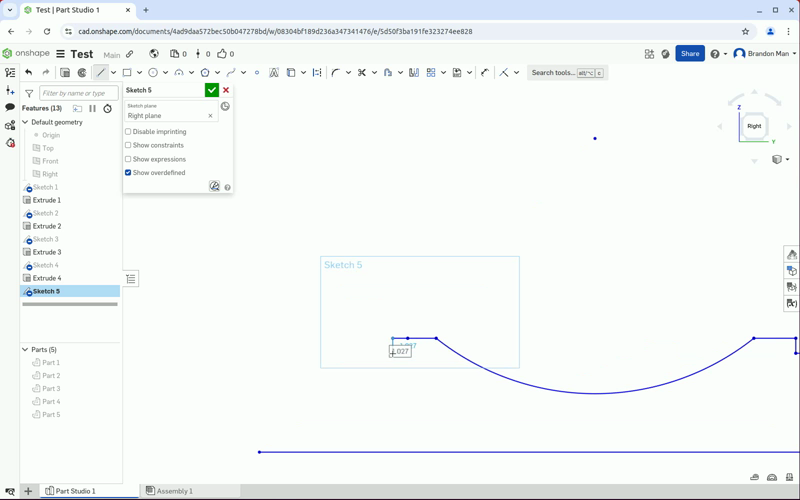
scroll(6)
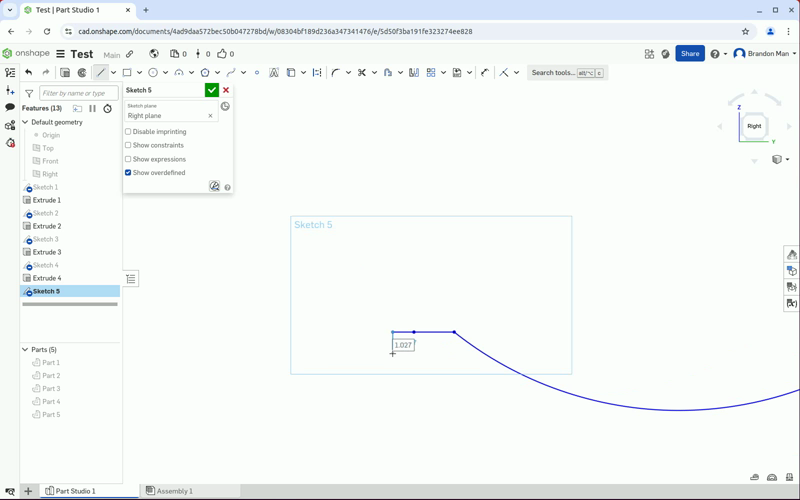
scroll(6)
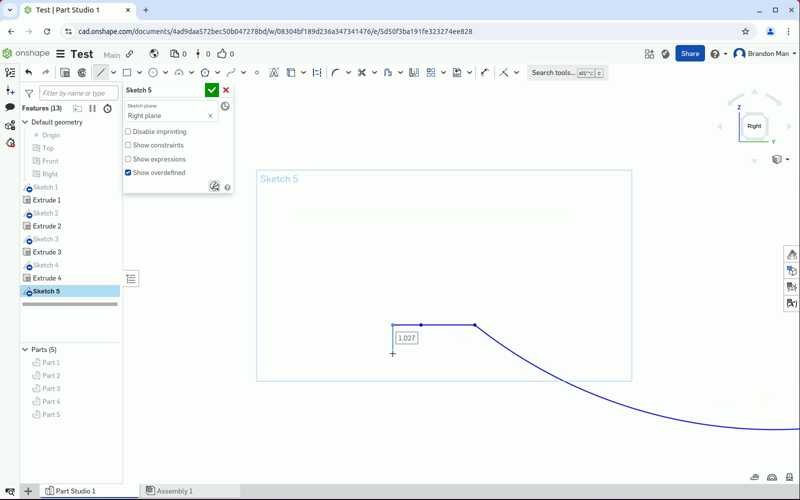
scroll(6)
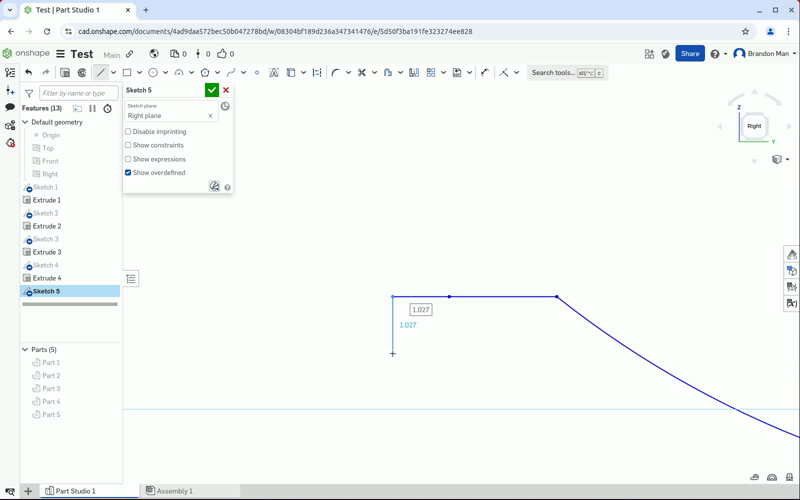
click(392, 353)
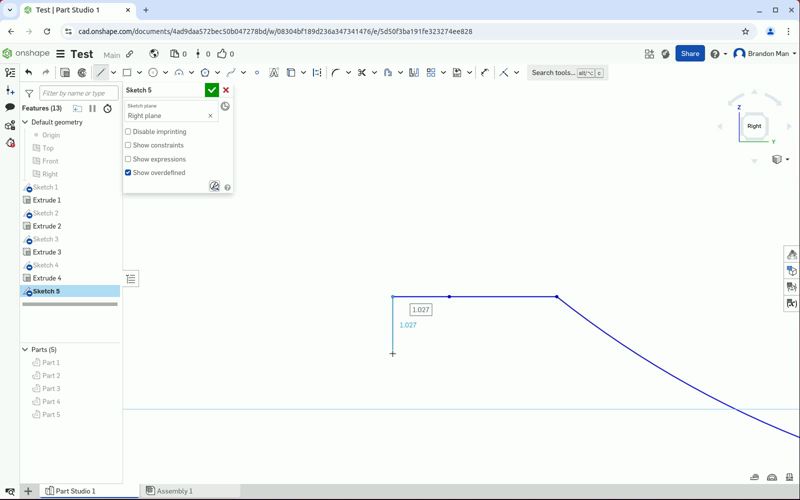
scroll(-6)
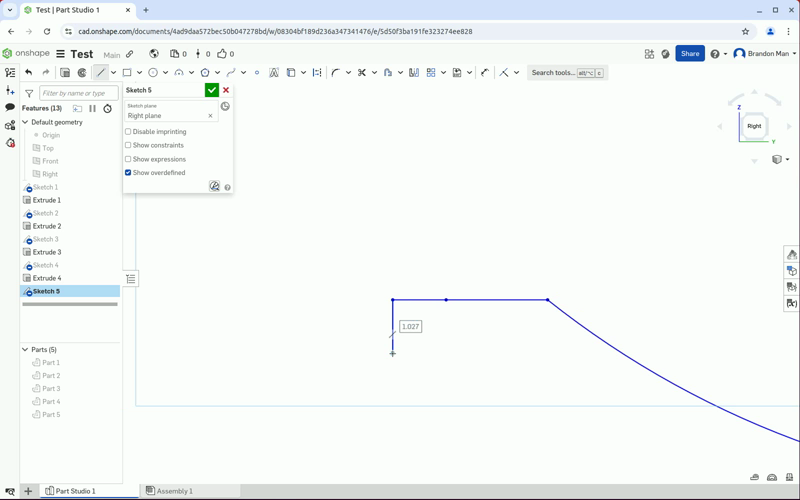
scroll(-6)
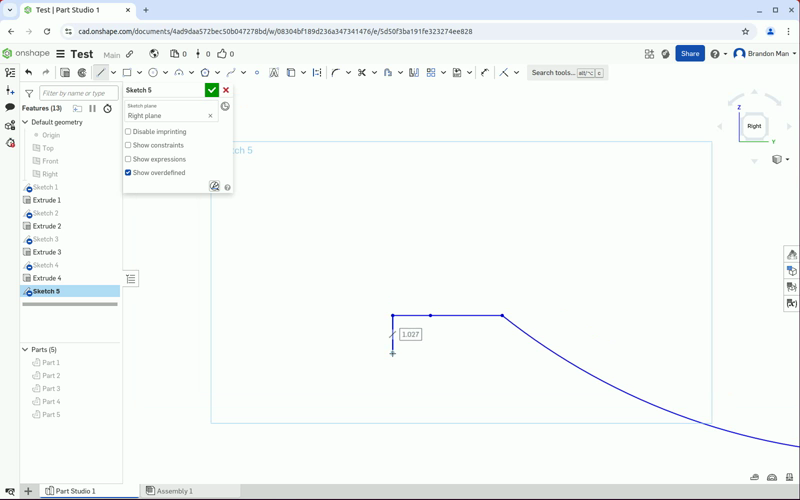
scroll(-6)
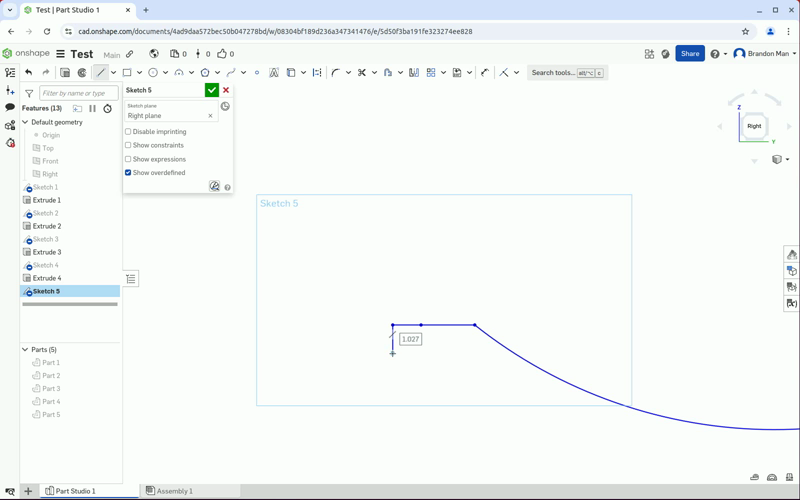
scroll(-6)
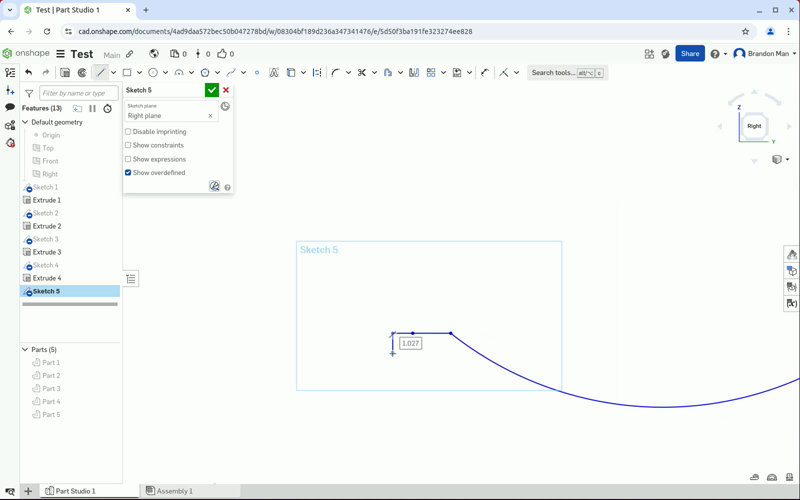
scroll(-6)
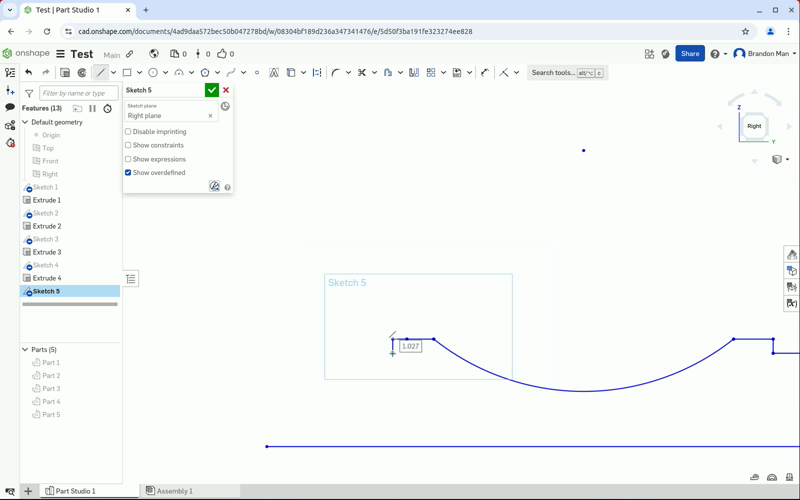
scroll(-6)
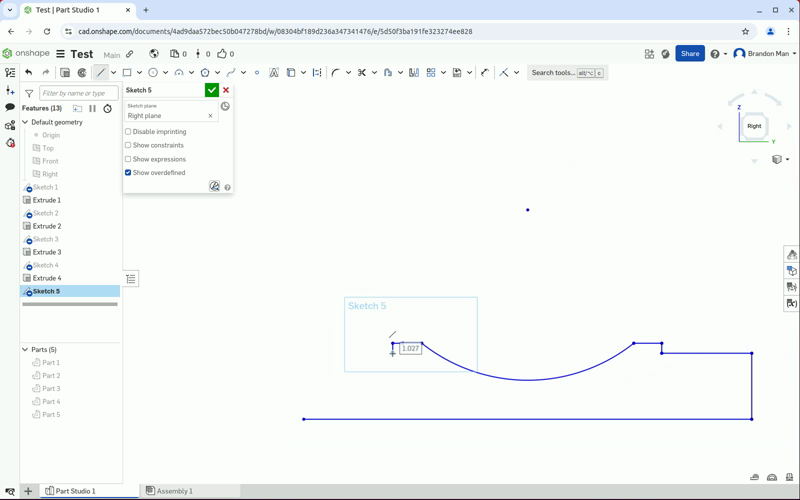
scroll(-6)
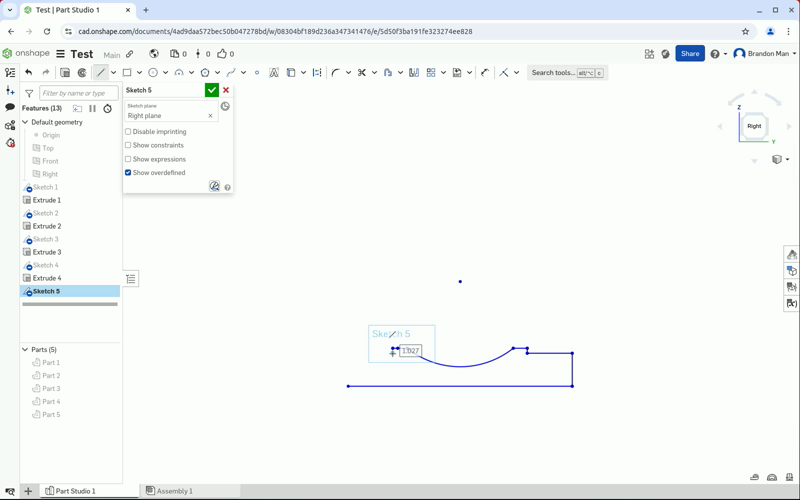
key_up(shift)
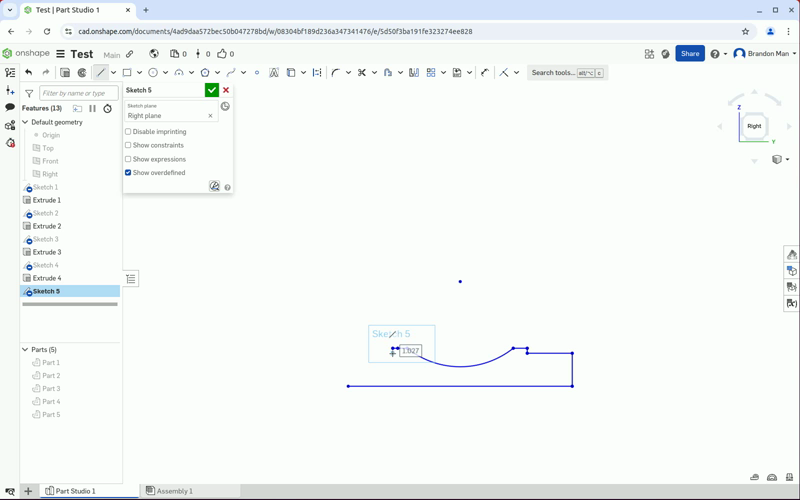
key_down(shift)
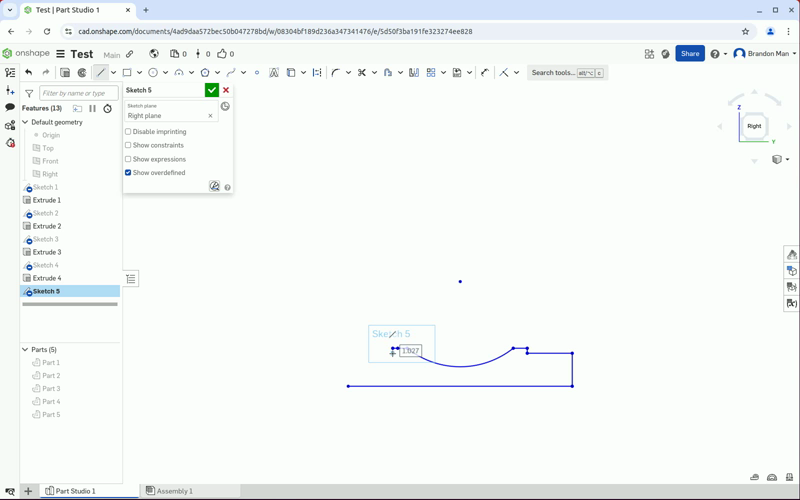
mouse_move(422, 353)
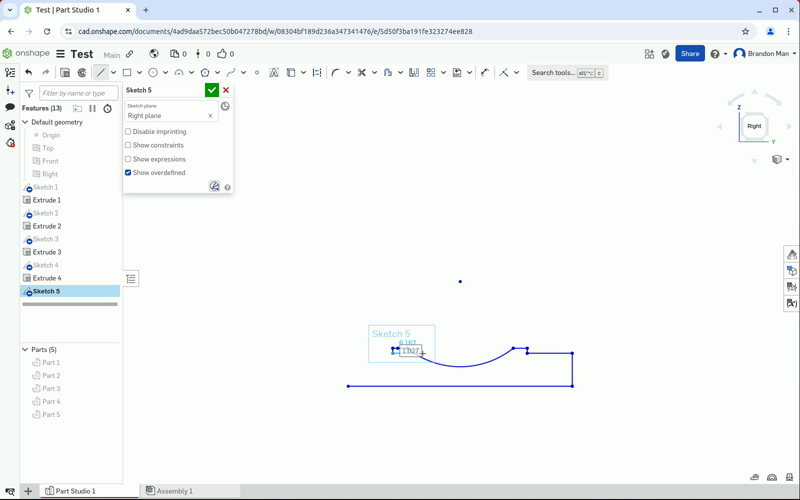
mouse_move(348, 353)
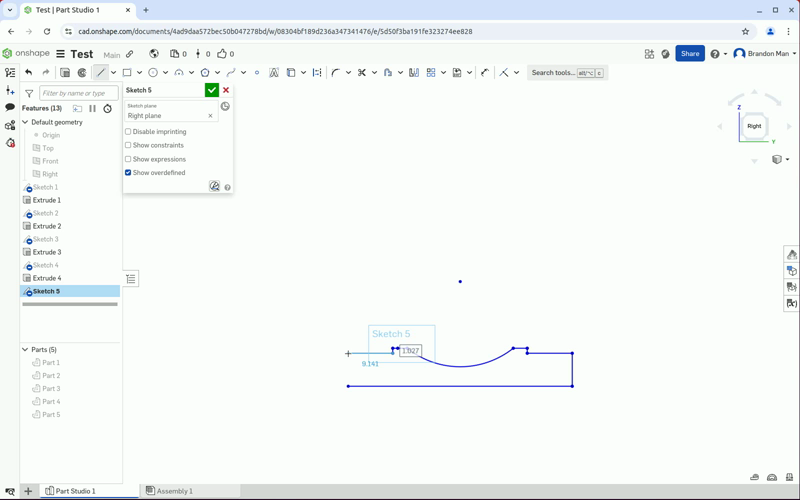
click(348, 353)
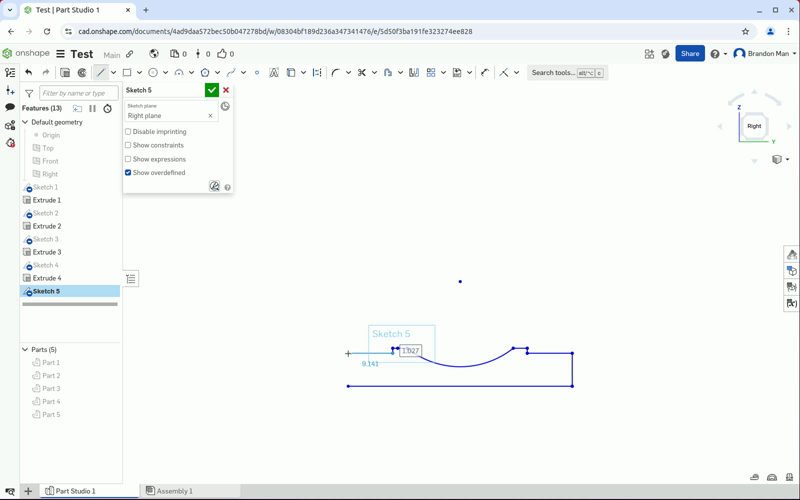
key_up(shift)
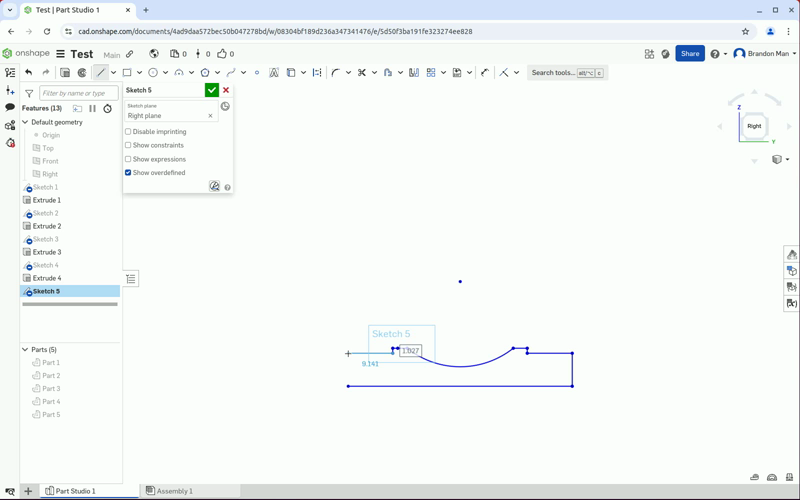
mouse_move(378, 353)
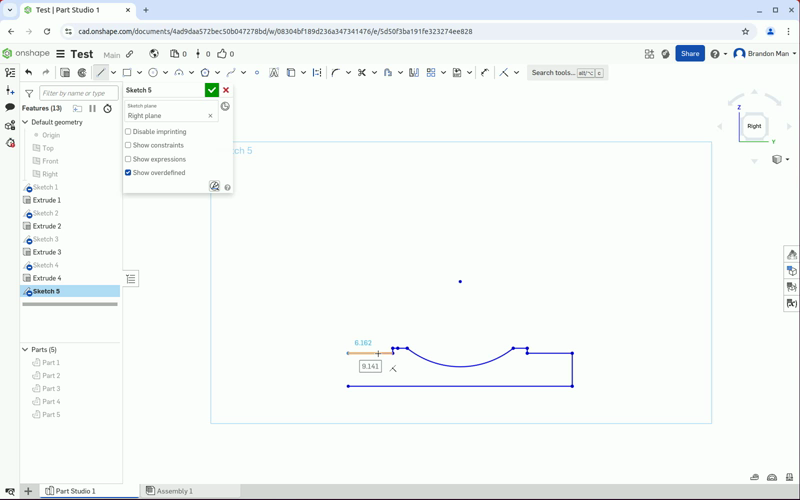
key_down(shift)
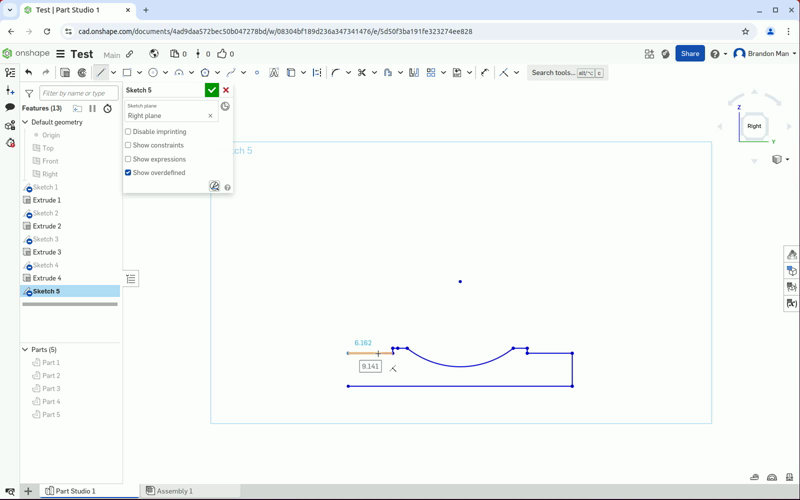
mouse_move(348, 386)
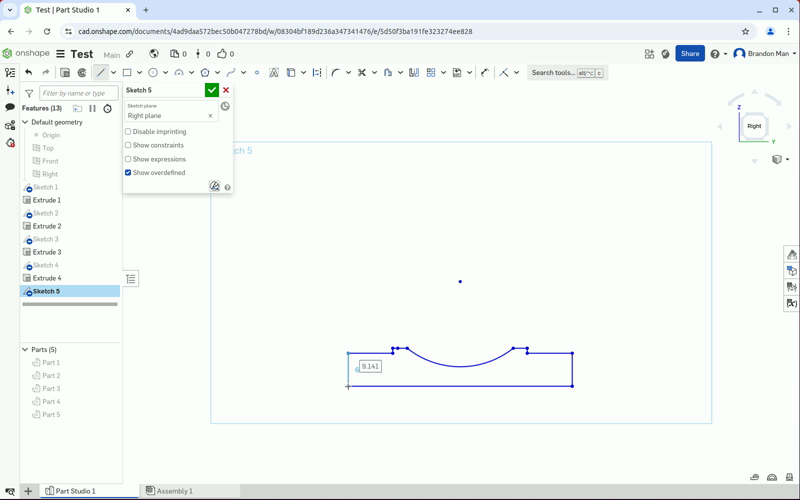
key_up(shift)
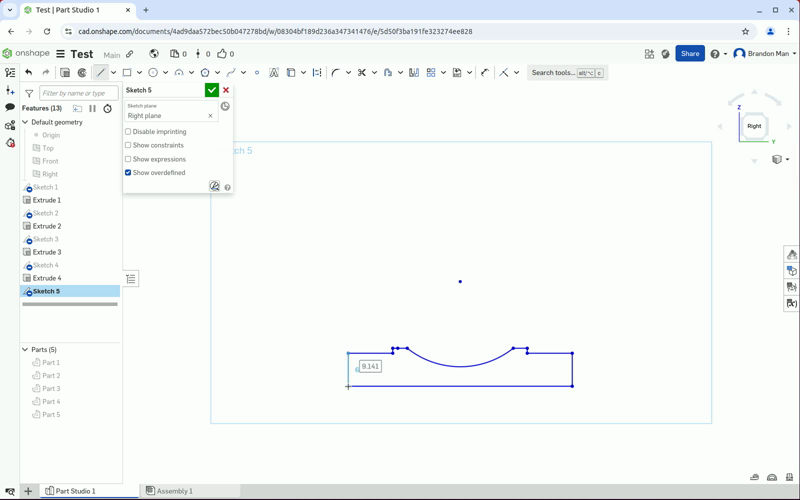
click(348, 386)
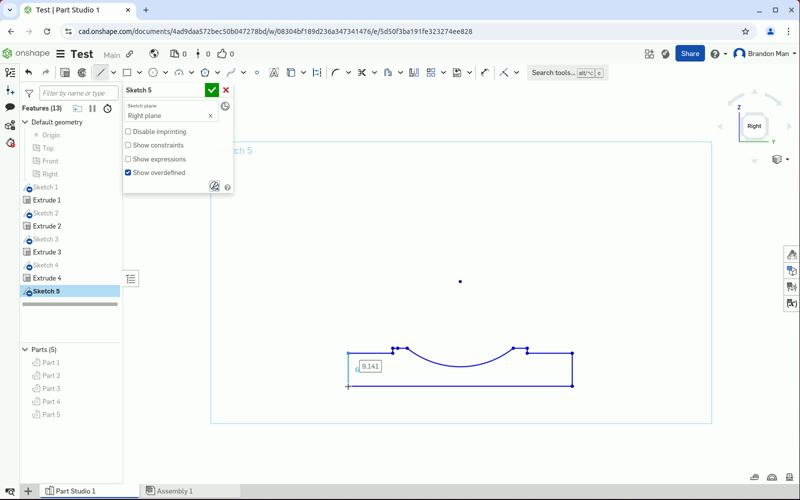
key(esc)
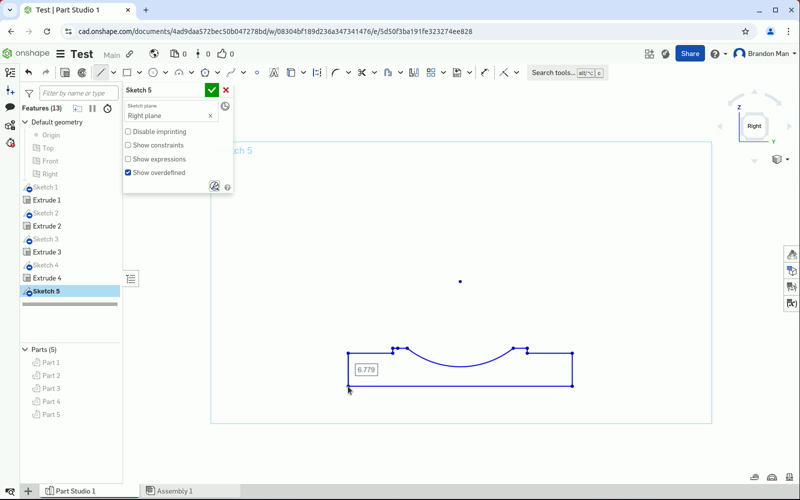
mouse_move(414, 368)
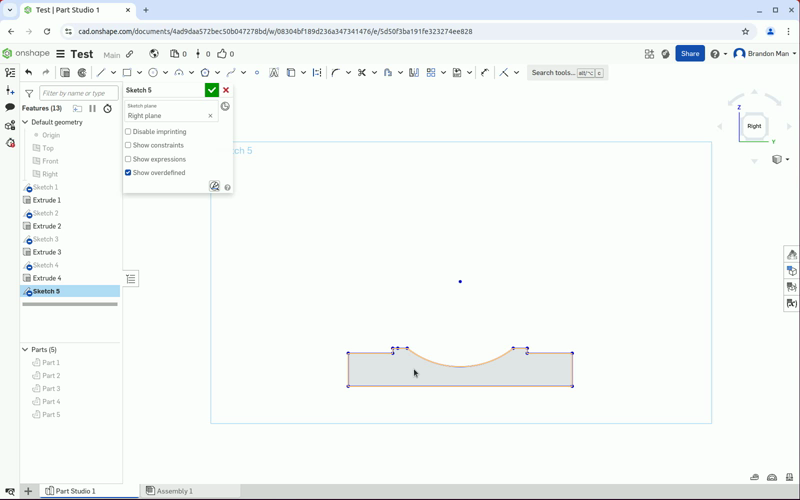
click(414, 368)
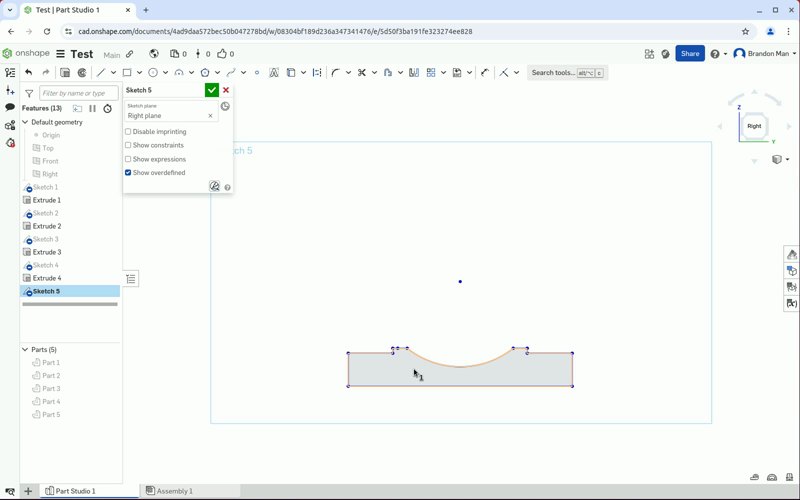
mouse_move(73, 352)
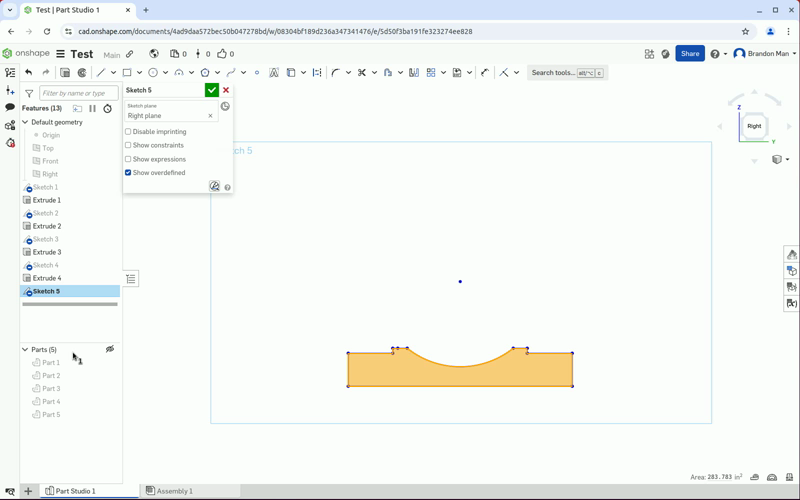
key(shift+y)
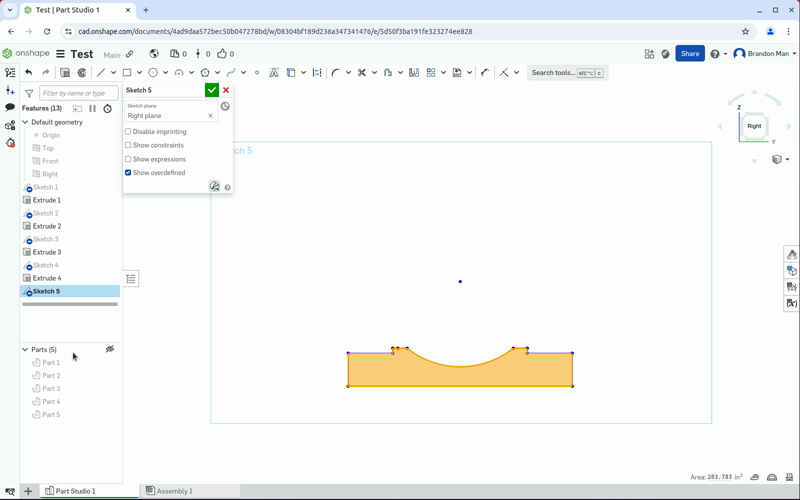
key(shift+e)
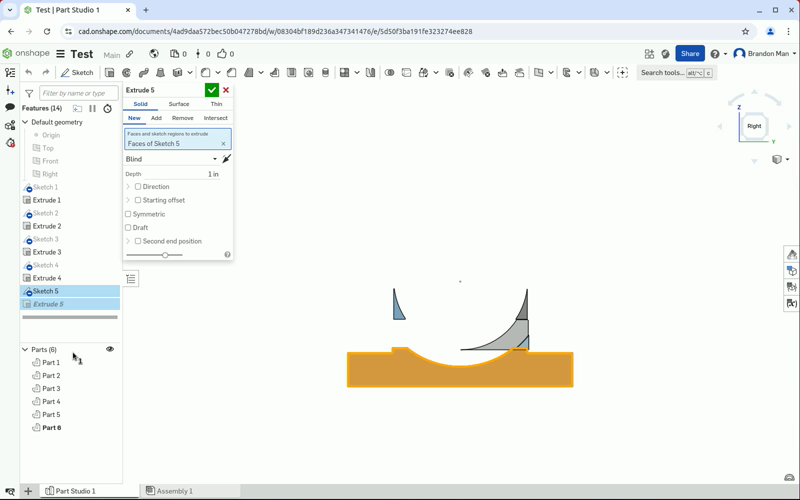
mouse_move(143, 106)
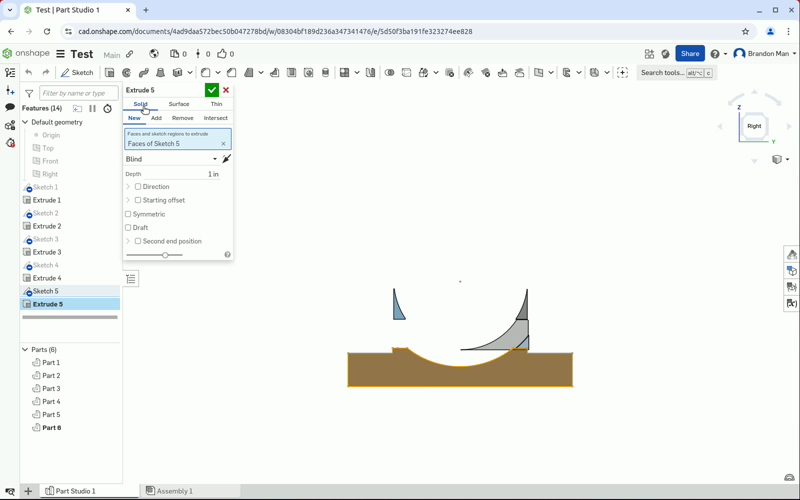
click(143, 106)
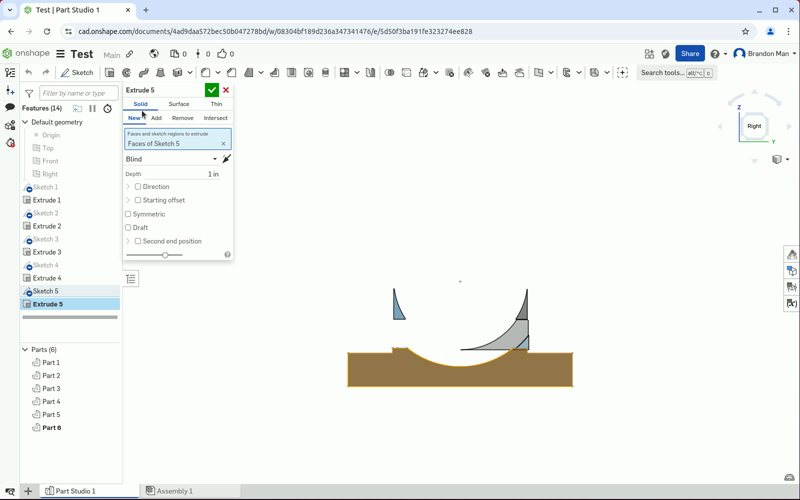
mouse_move(137, 120)
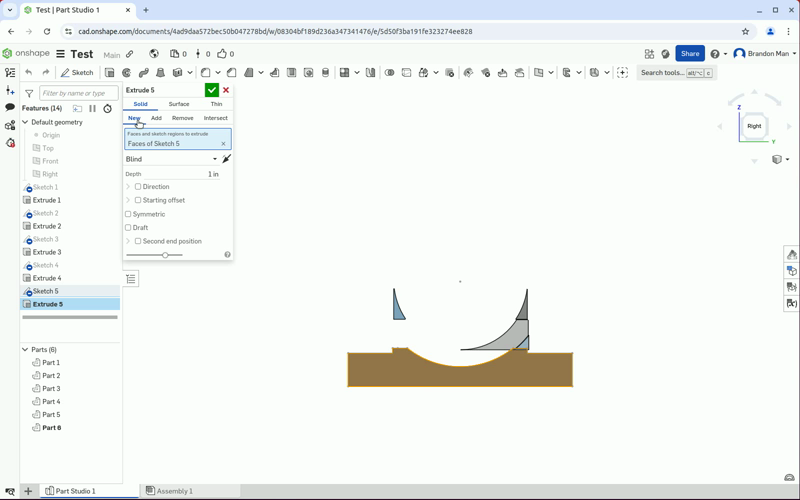
click(137, 120)
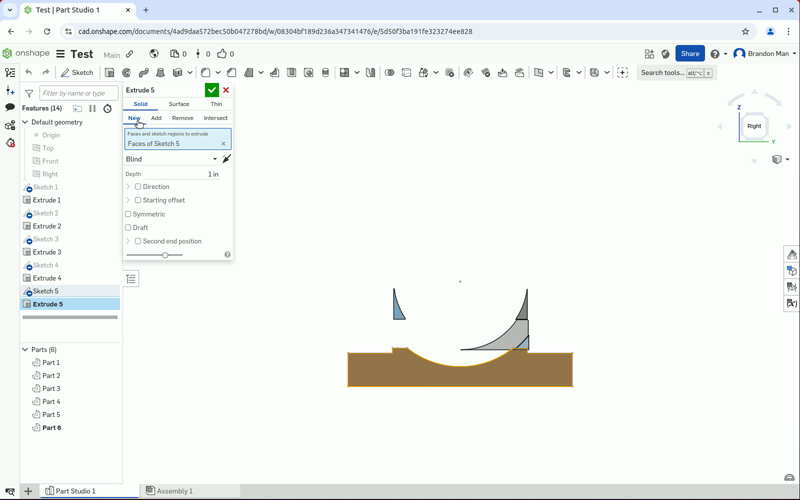
key(tab, 4)
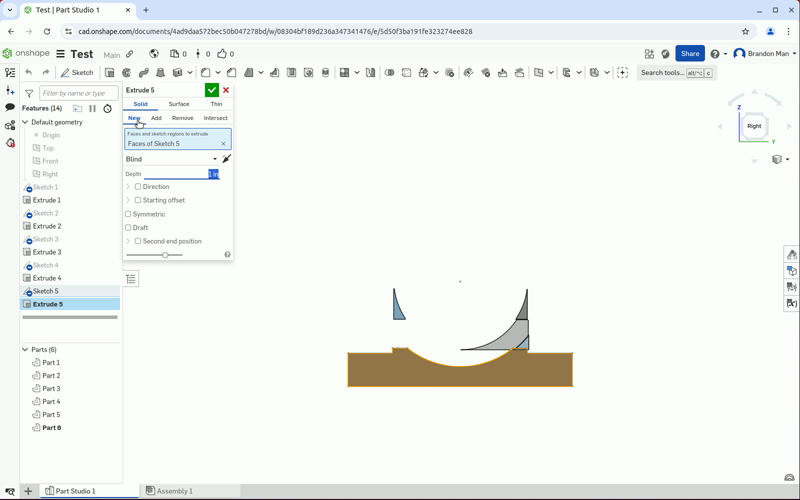
text(15.165)
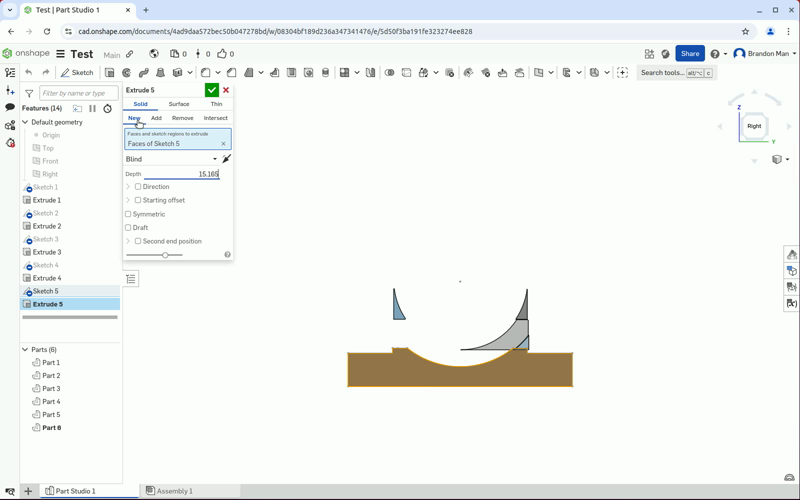
key(enter)
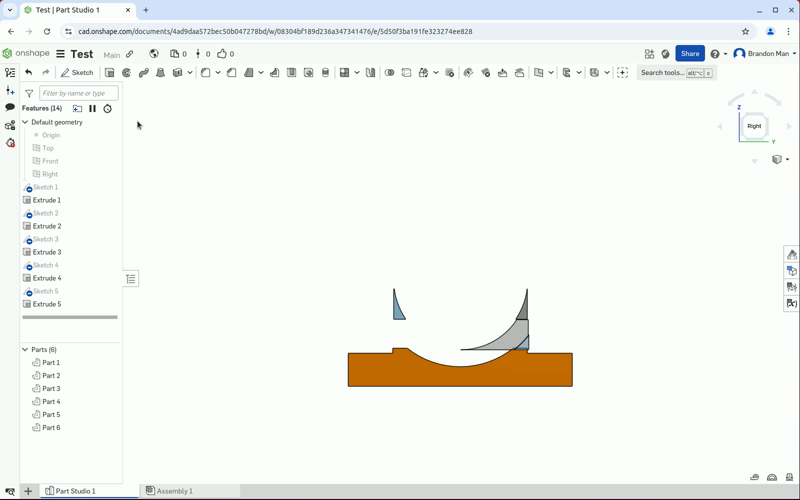
key(shift+h)
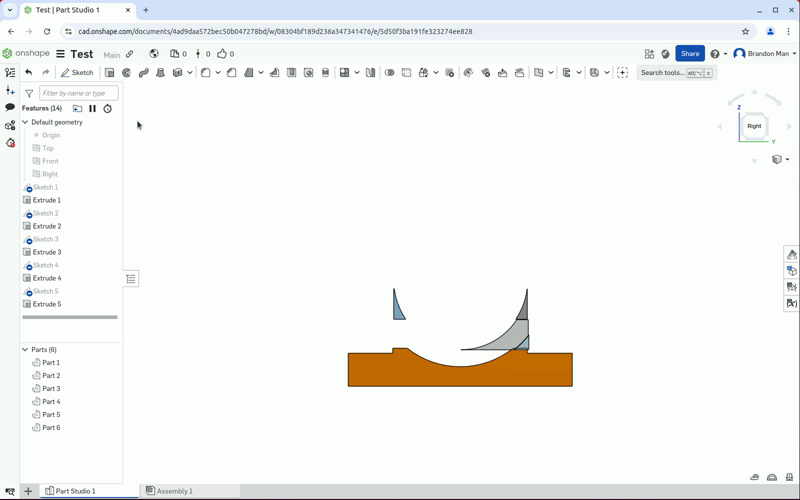
key(shift+h)
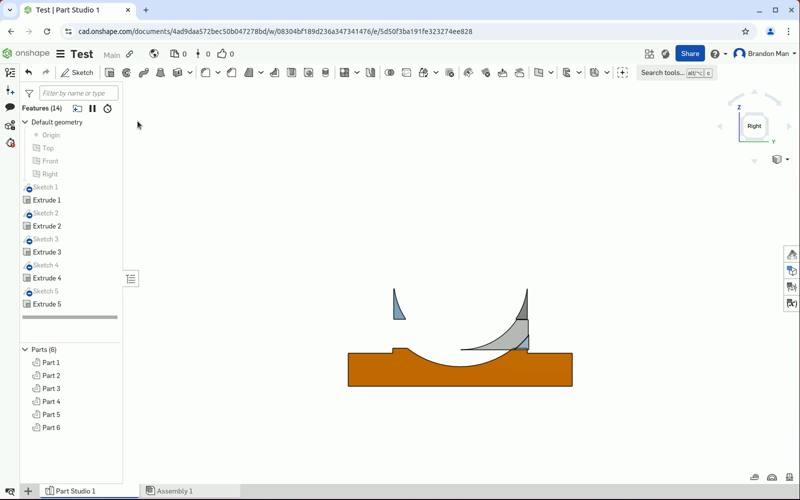
mouse_move(73, 189)
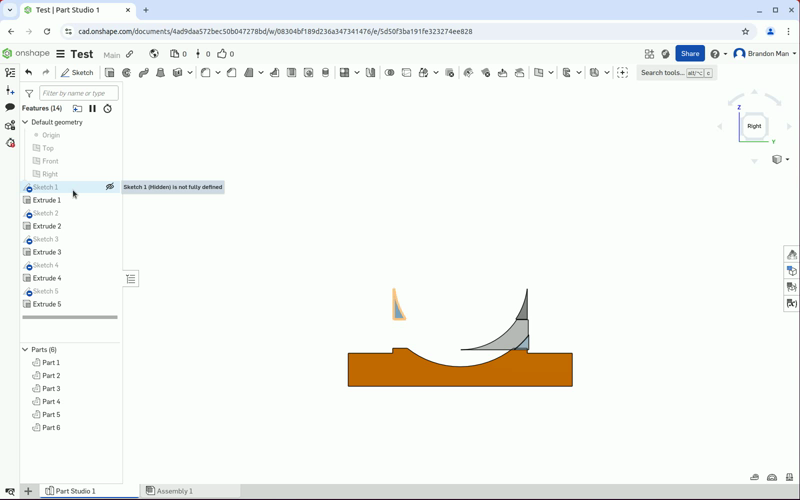
click(73, 189)
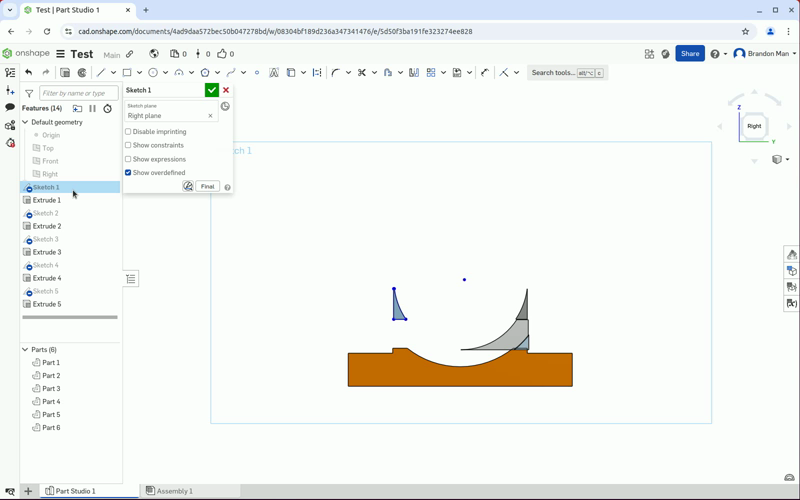
mouse_move(229, 92)
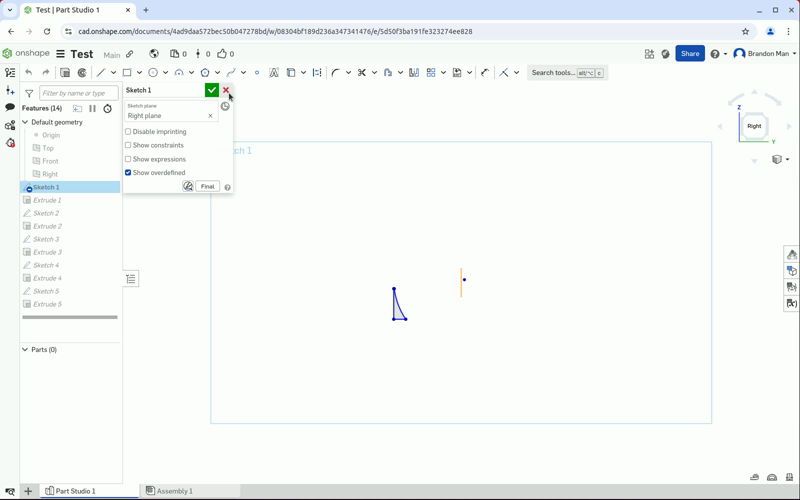
click(229, 92)
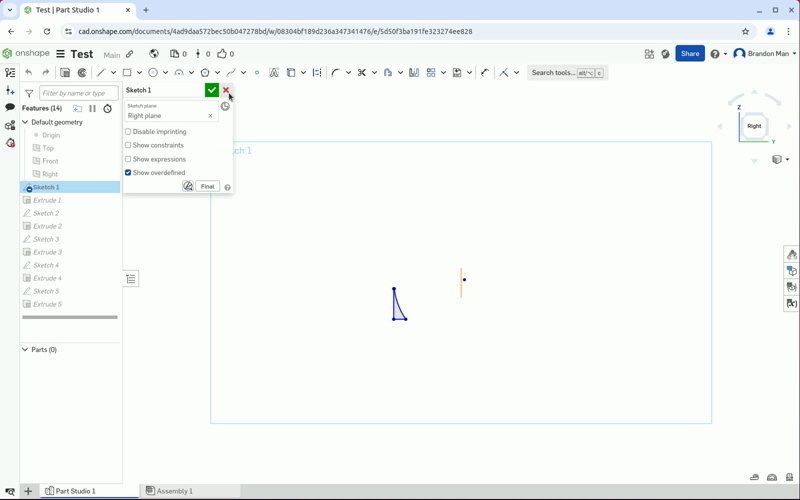
key(shift+s)
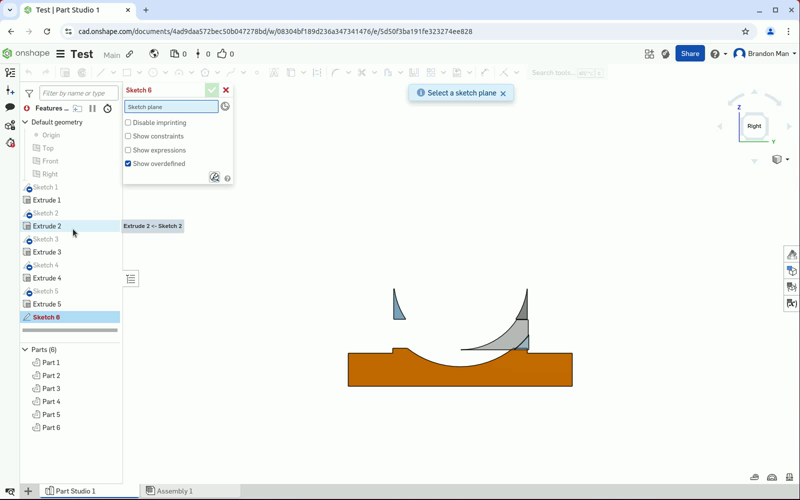
scroll(3)
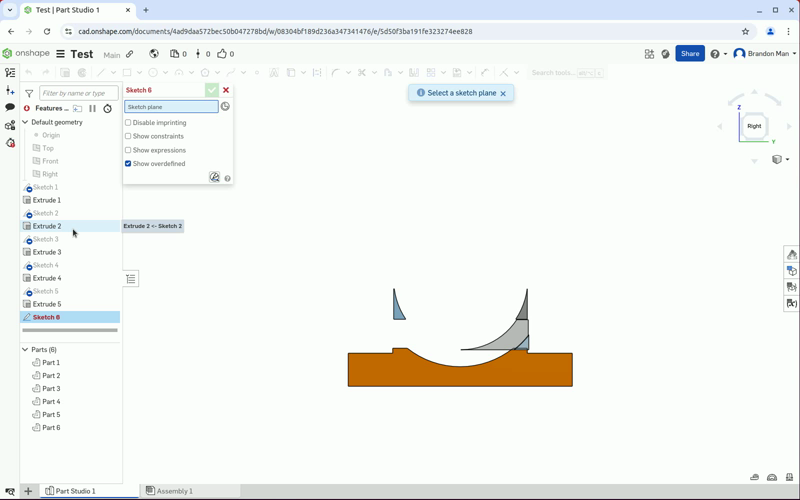
mouse_move(73, 176)
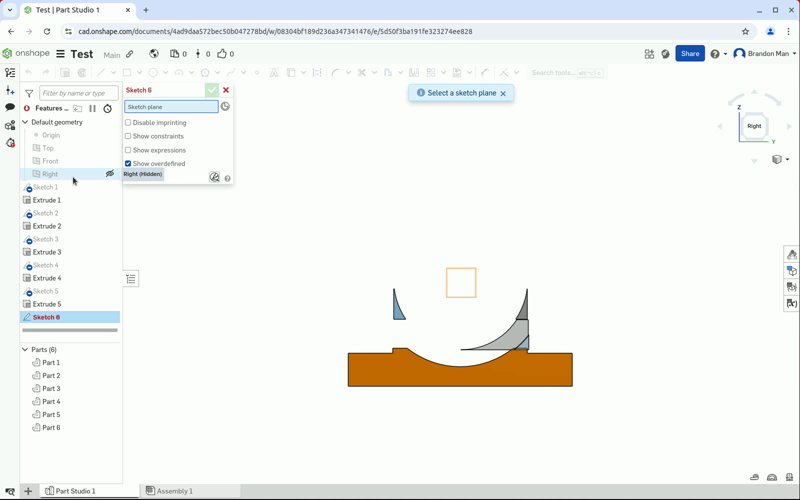
click(73, 176)
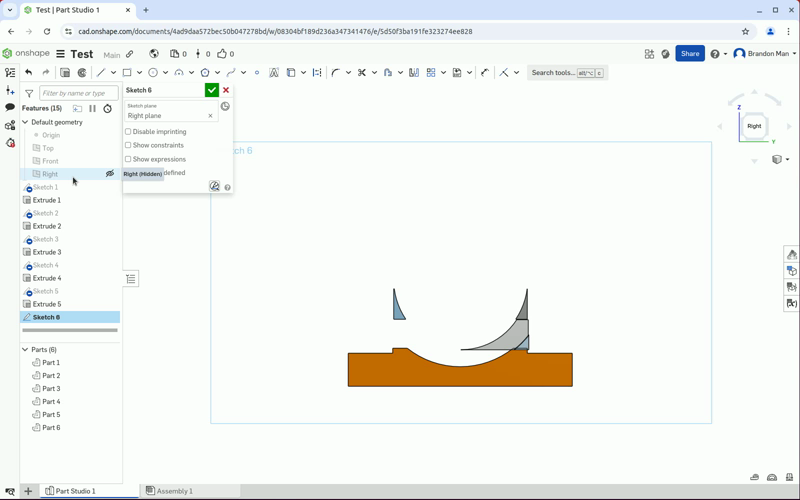
mouse_move(73, 352)
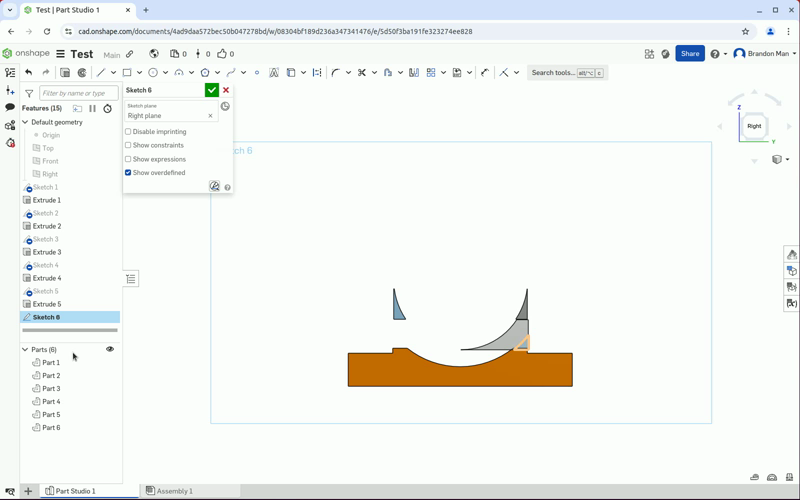
key(y)
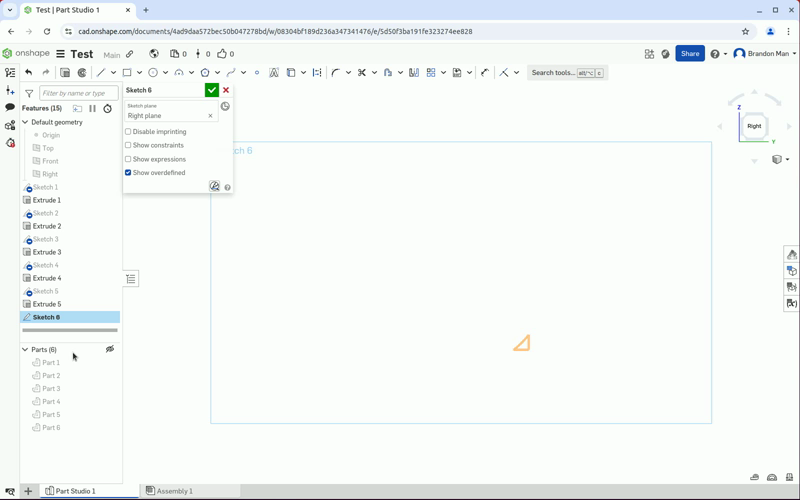
key(a)
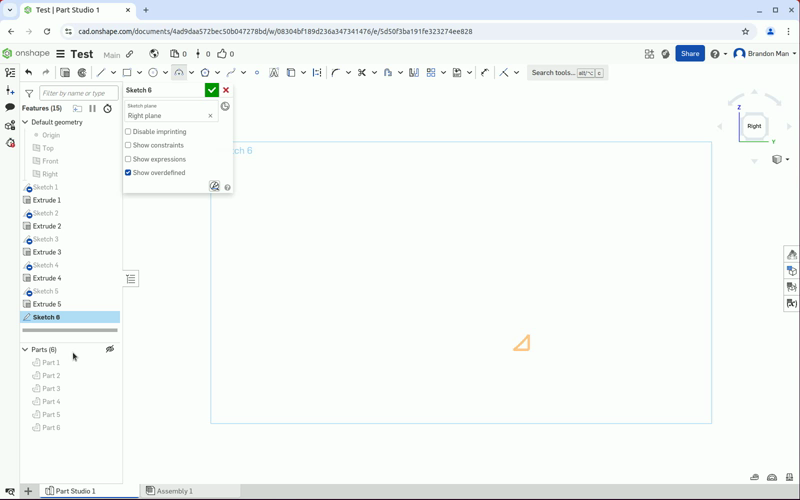
key_down(shift)
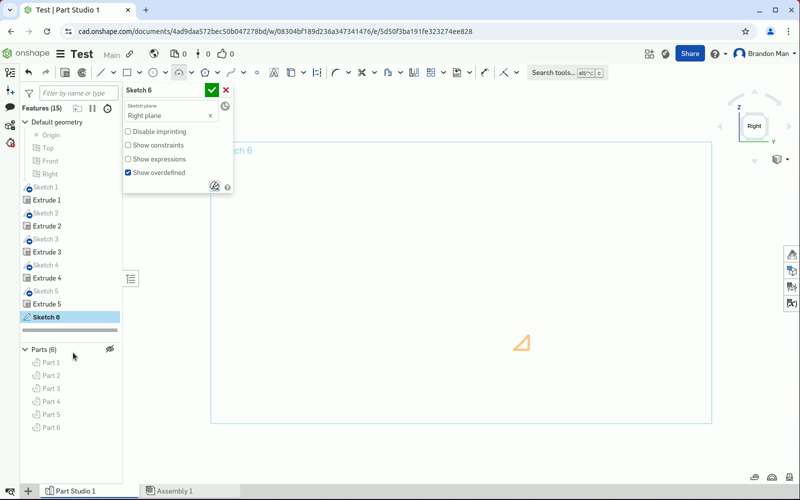
mouse_move(393, 335)
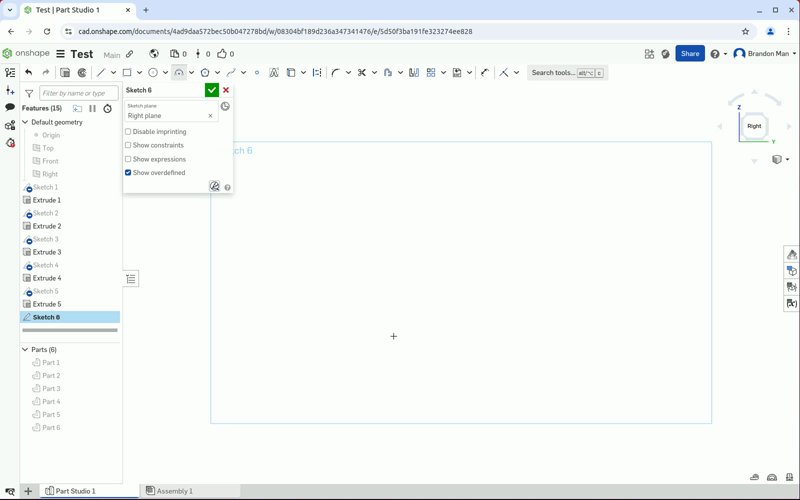
click(393, 335)
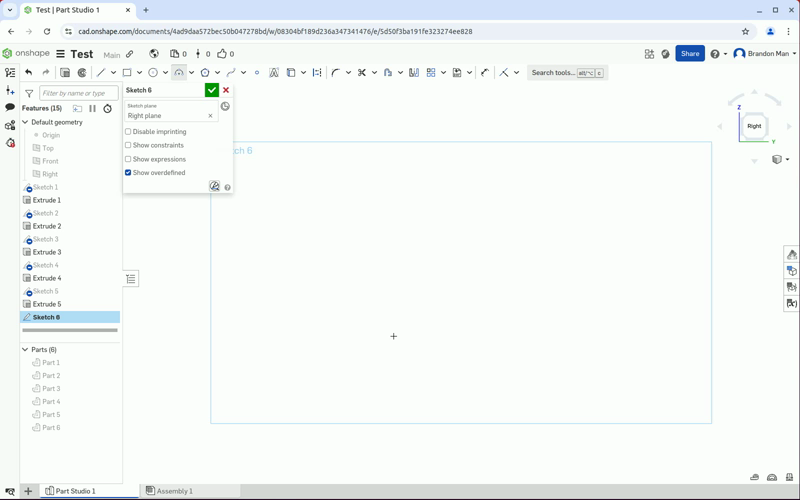
key_up(shift)
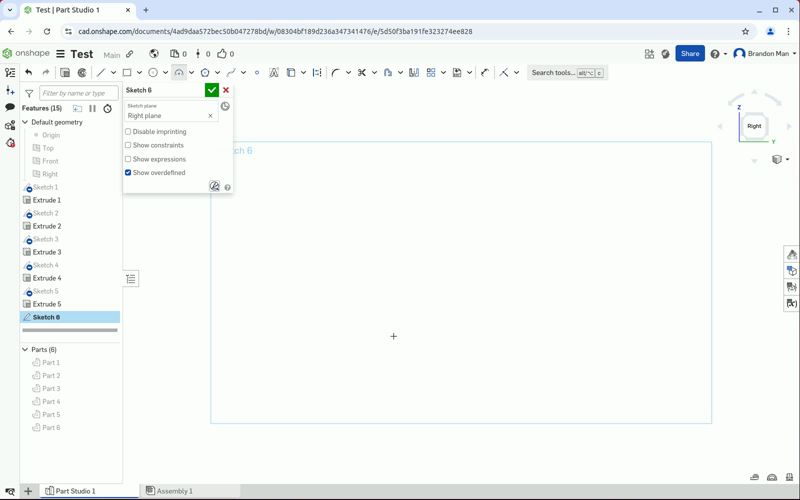
key_down(shift)
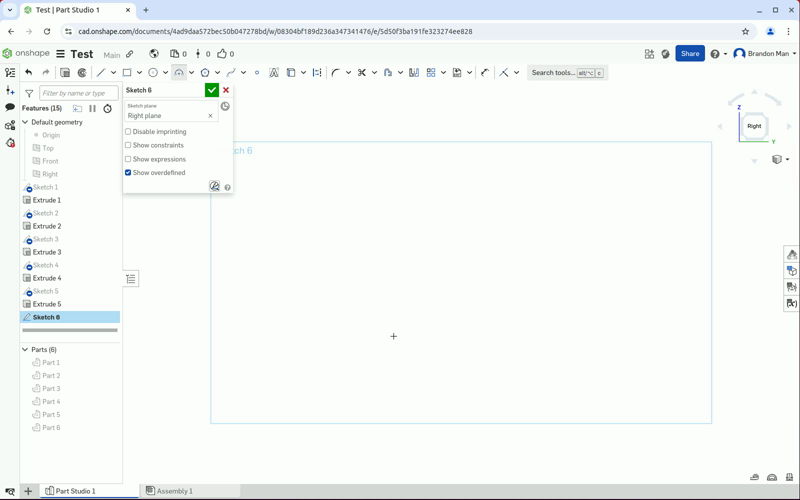
mouse_move(407, 349)
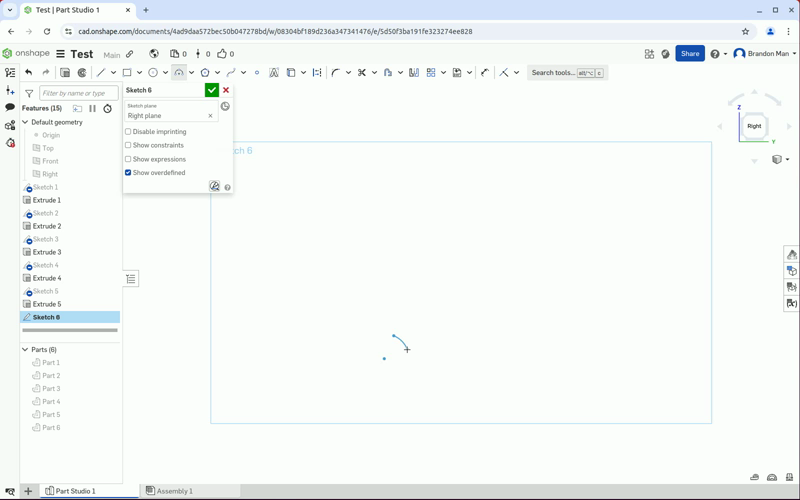
click(407, 349)
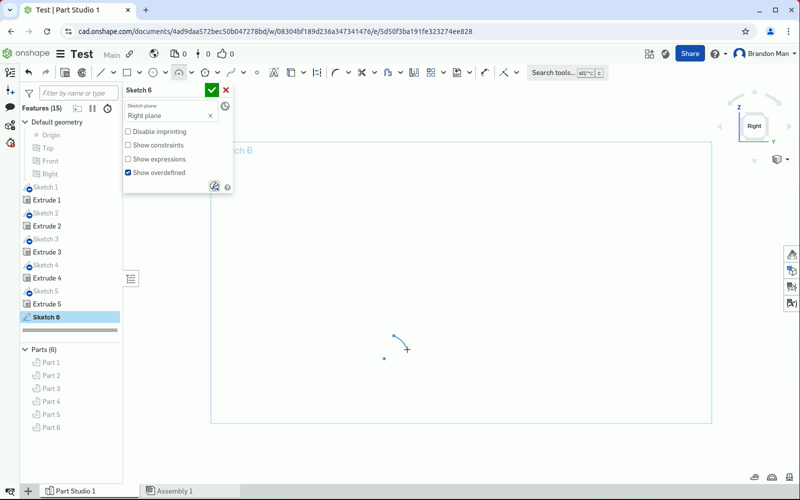
mouse_move(400, 342)
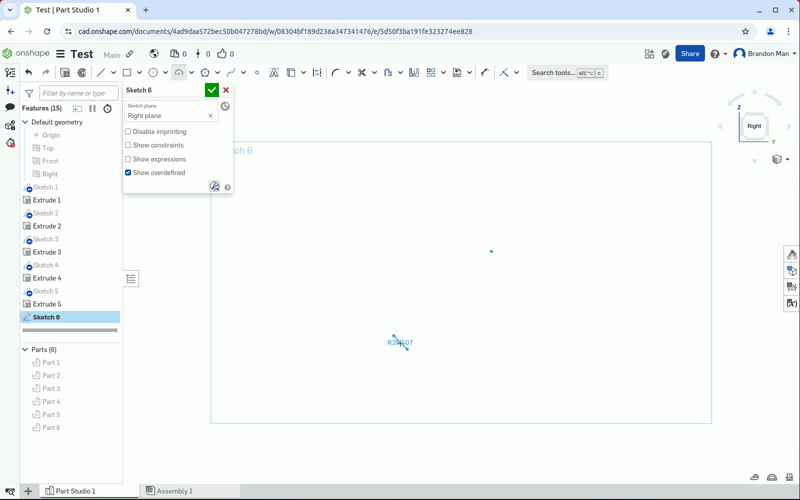
click(400, 342)
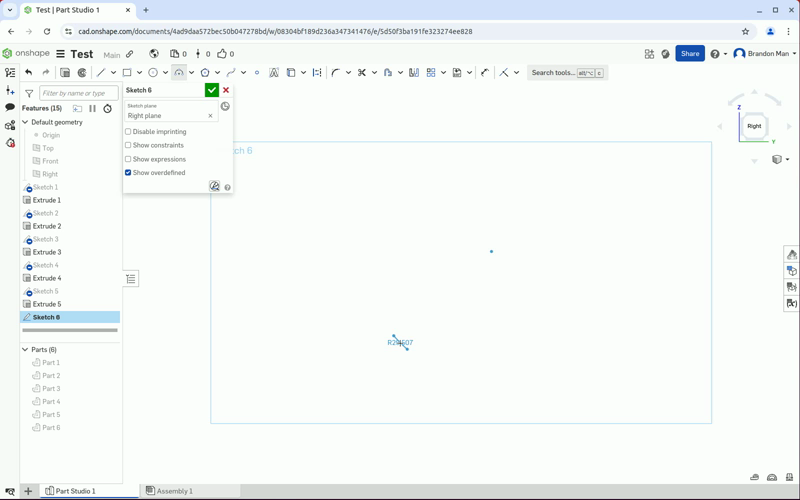
key_up(shift)
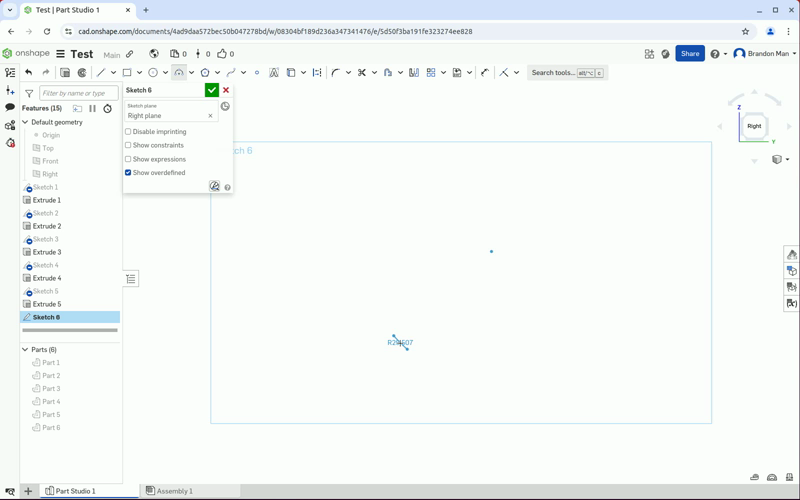
key(esc)
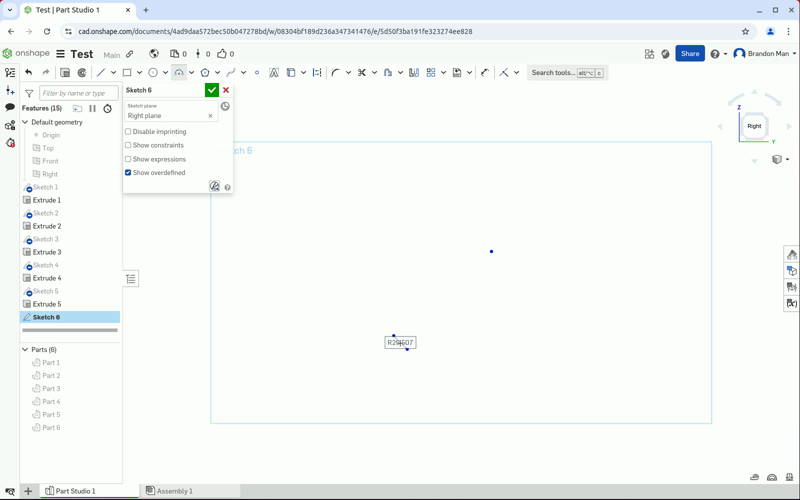
key(l)
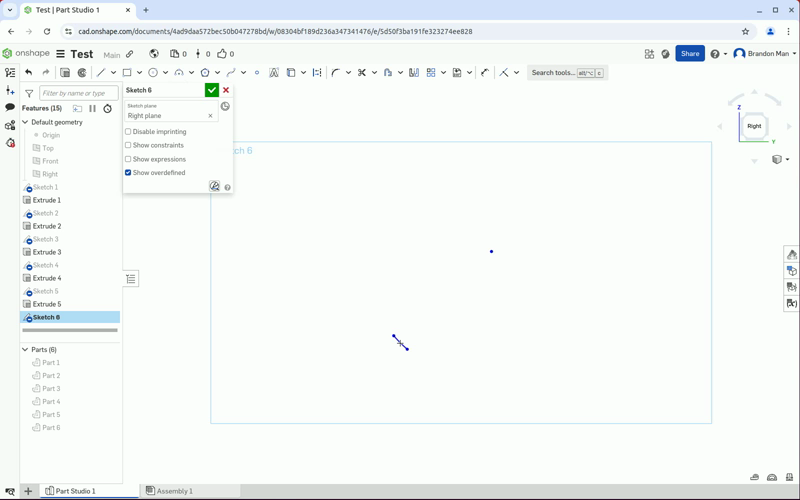
mouse_move(407, 349)
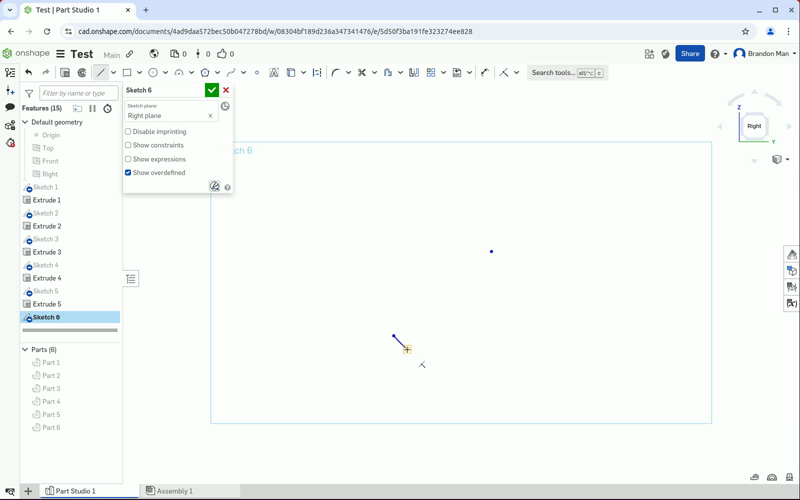
click(407, 349)
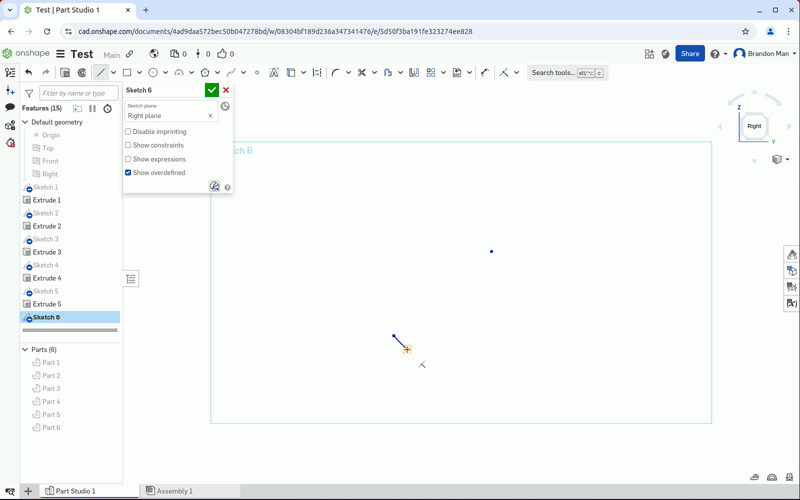
key_down(shift)
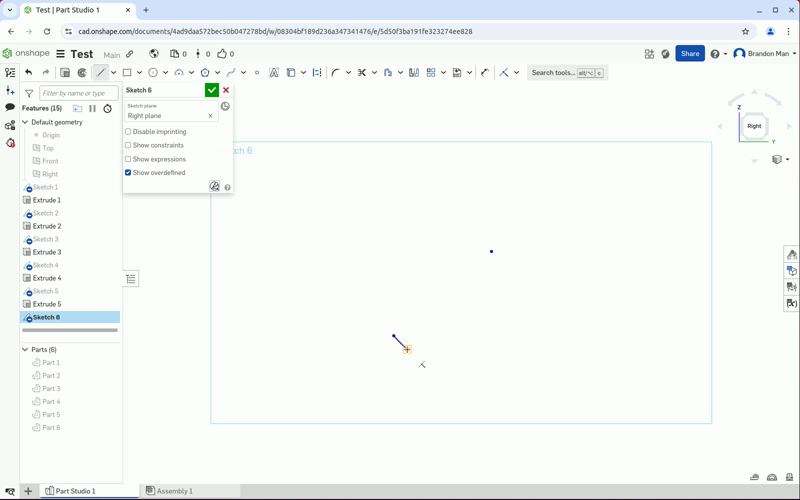
mouse_move(437, 349)
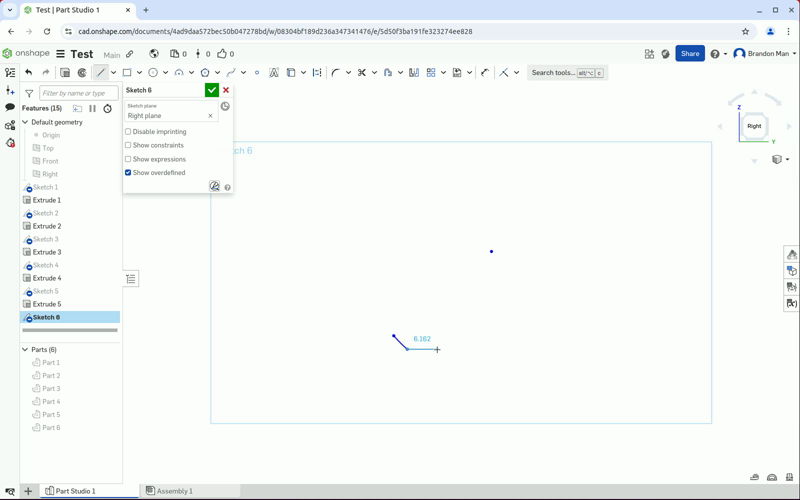
mouse_move(461, 349)
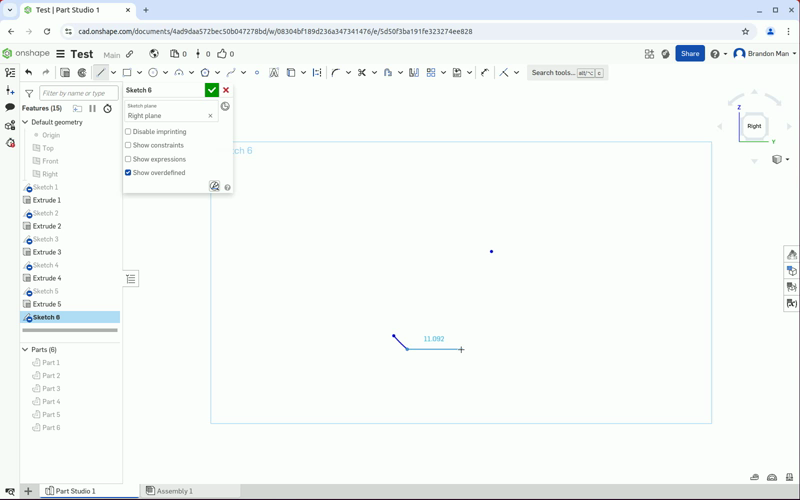
click(461, 349)
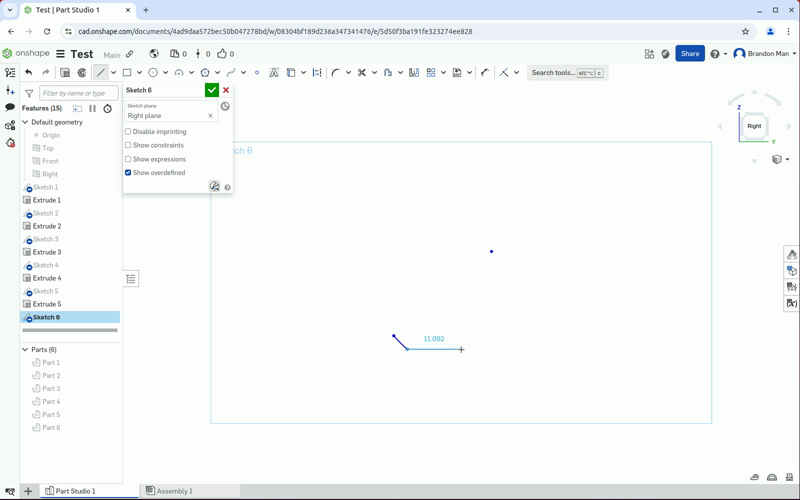
key_up(shift)
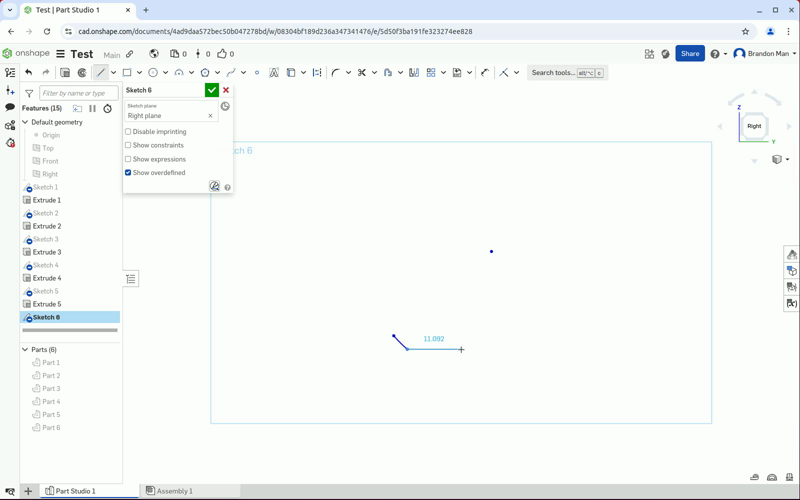
key(esc)
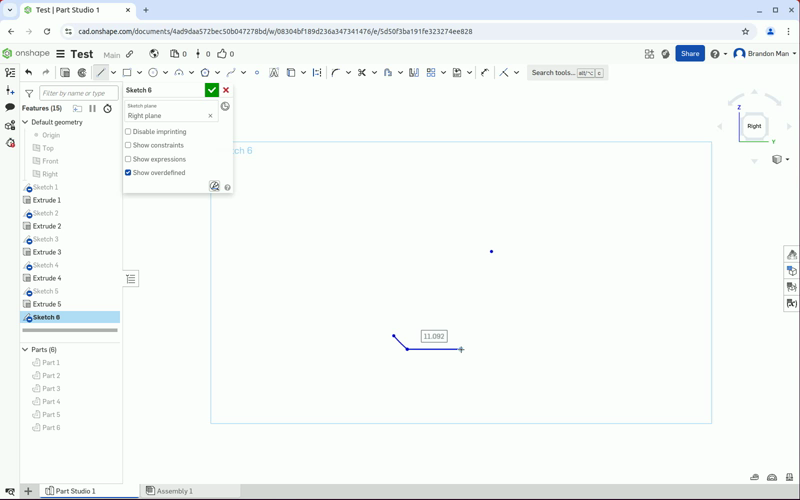
key(a)
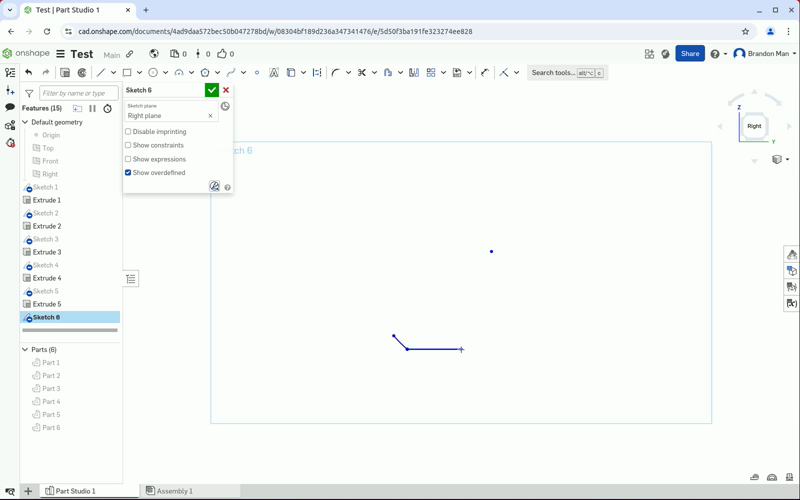
mouse_move(461, 349)
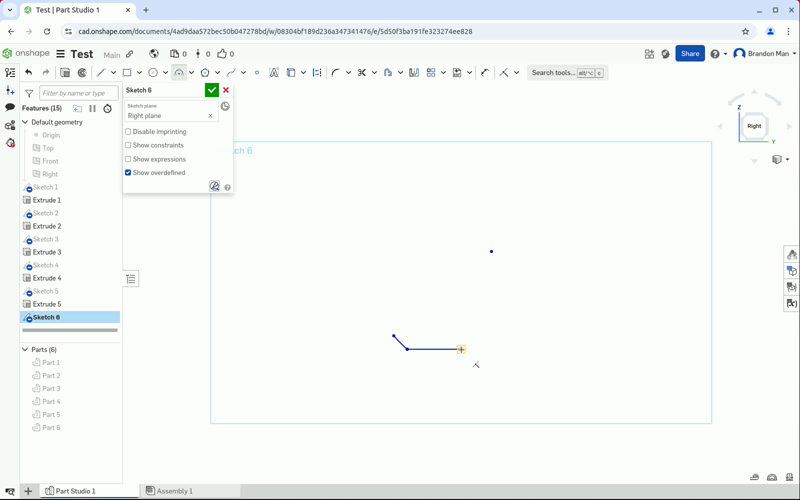
click(461, 349)
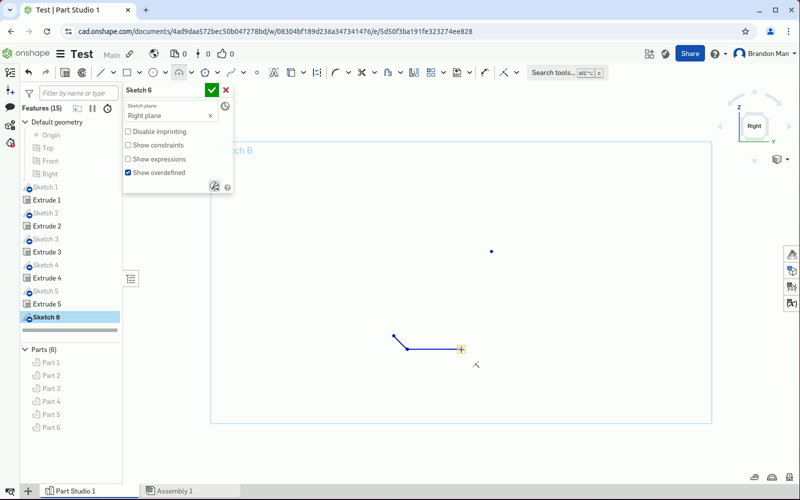
key_down(shift)
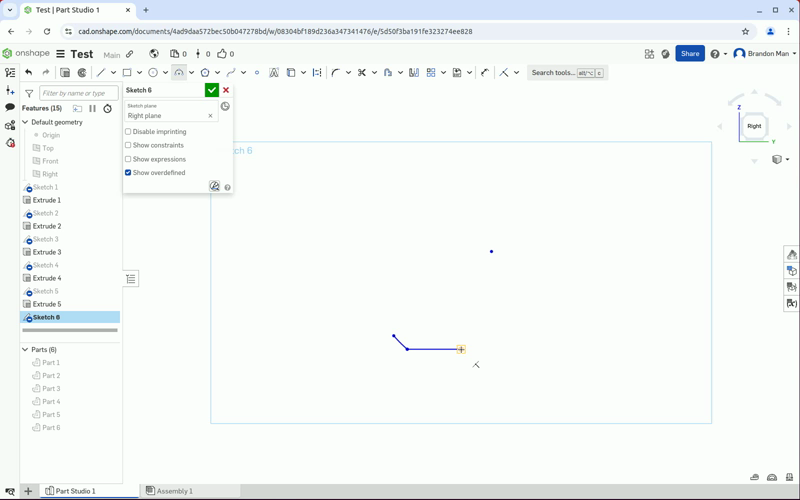
mouse_move(405, 319)
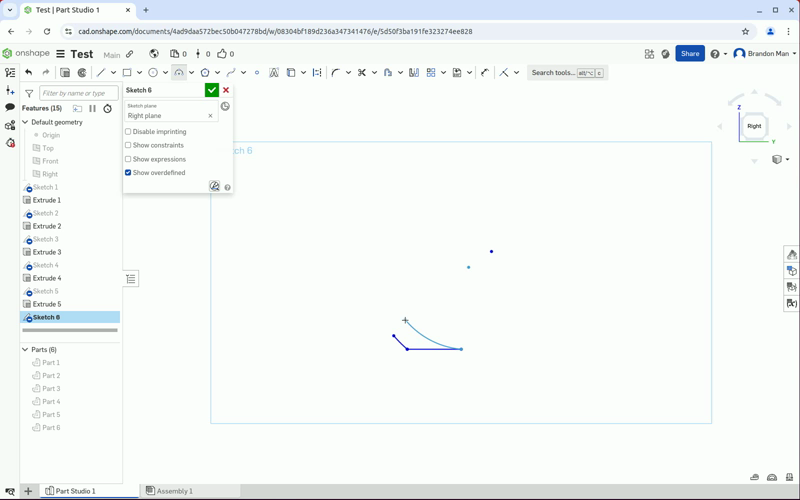
click(405, 319)
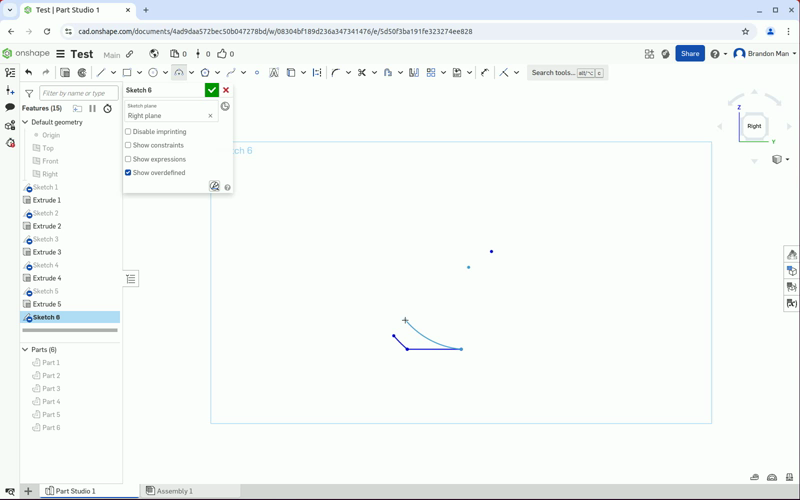
mouse_move(429, 341)
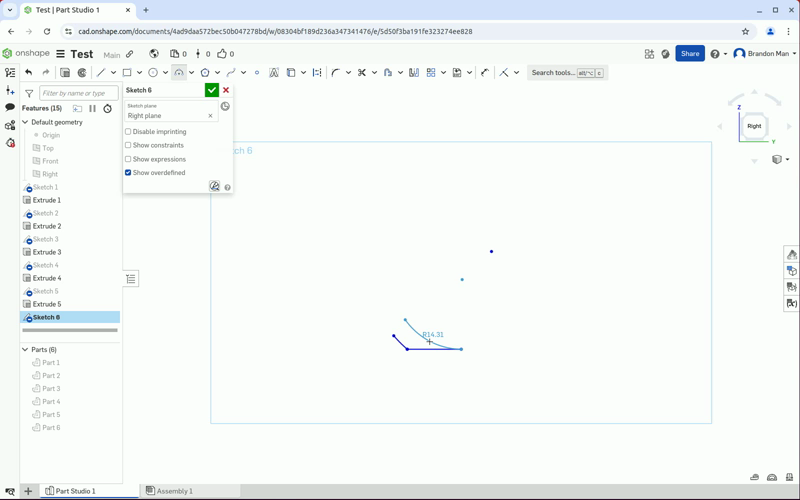
click(429, 341)
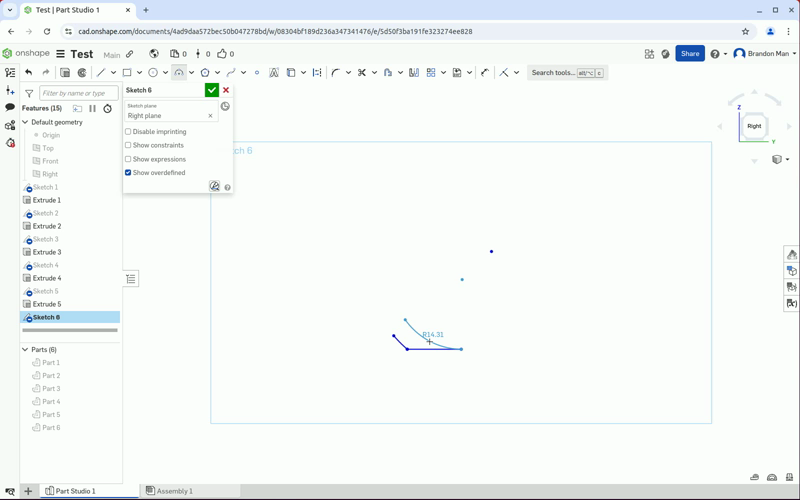
key_up(shift)
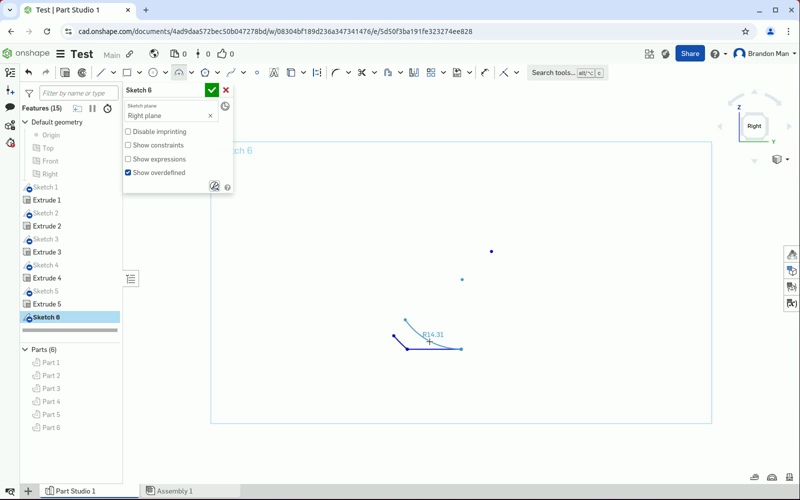
key(esc)
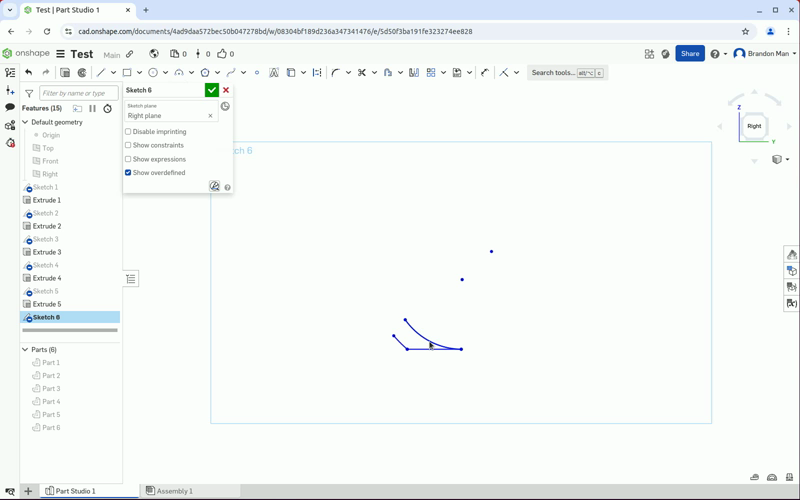
key(l)
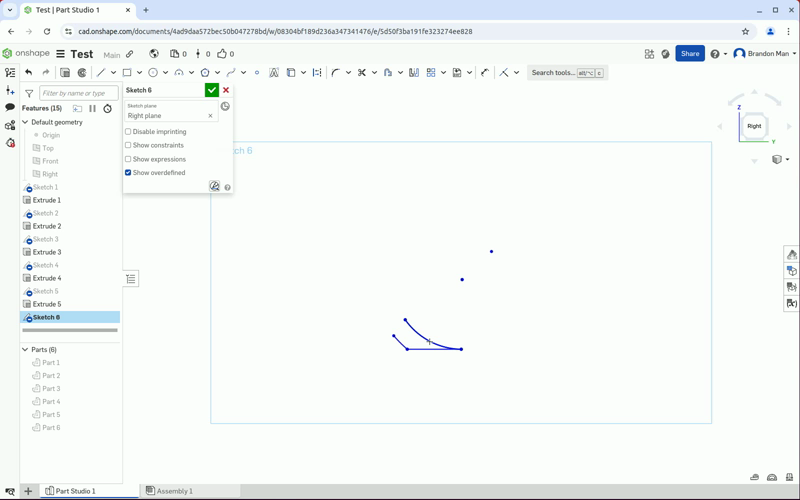
mouse_move(405, 319)
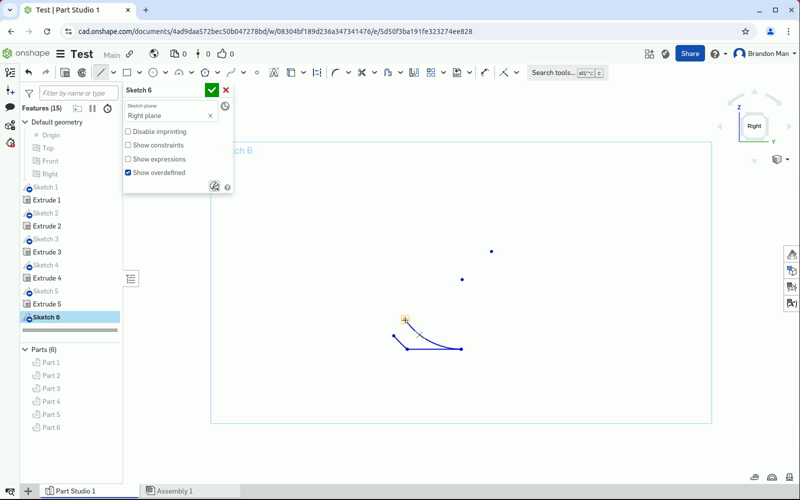
click(405, 319)
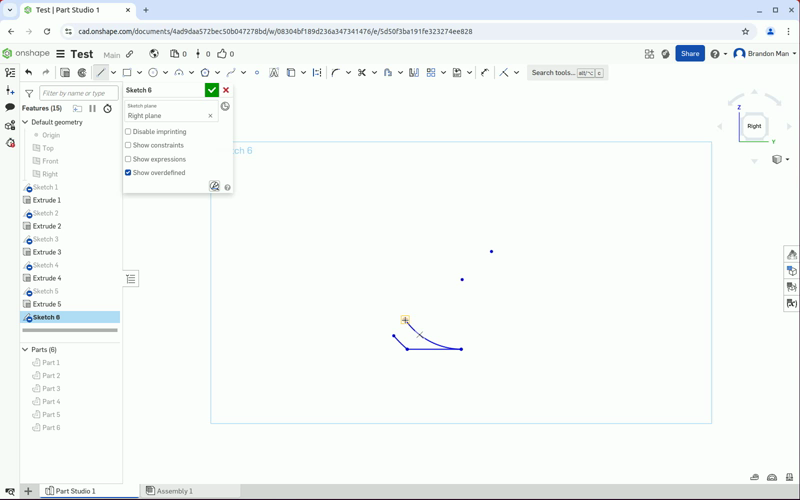
key_down(shift)
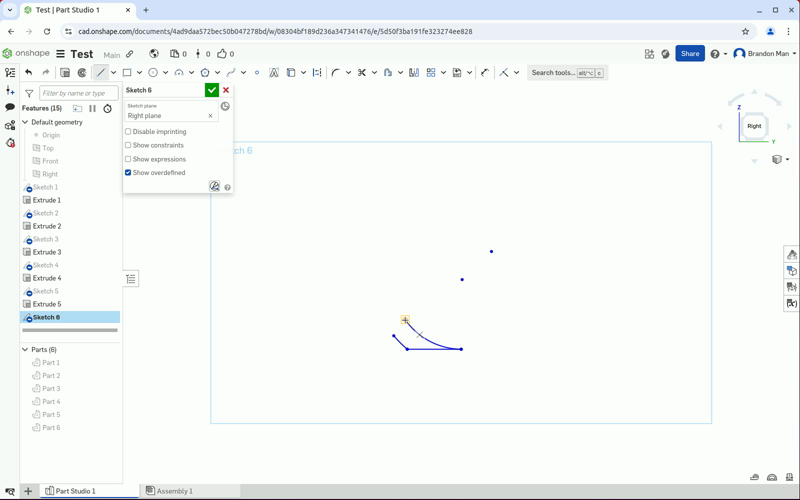
mouse_move(435, 319)
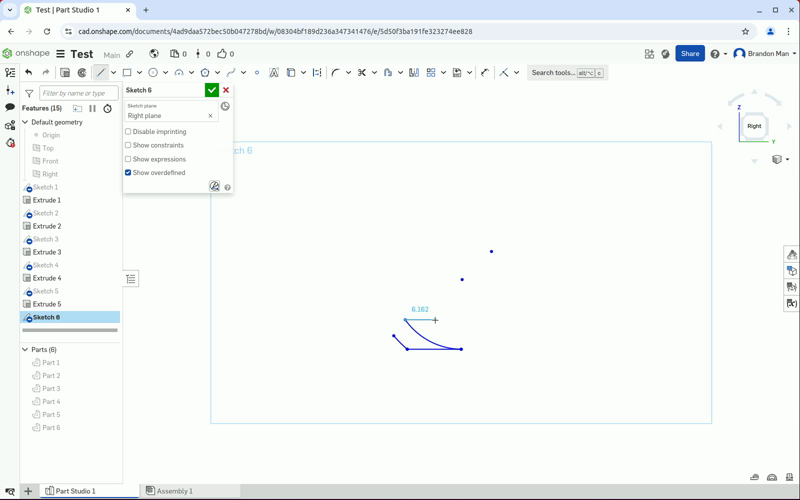
mouse_move(393, 319)
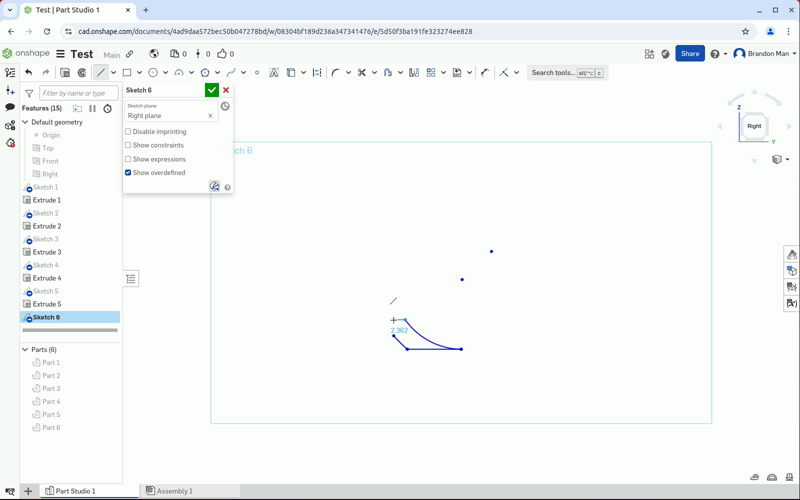
click(393, 319)
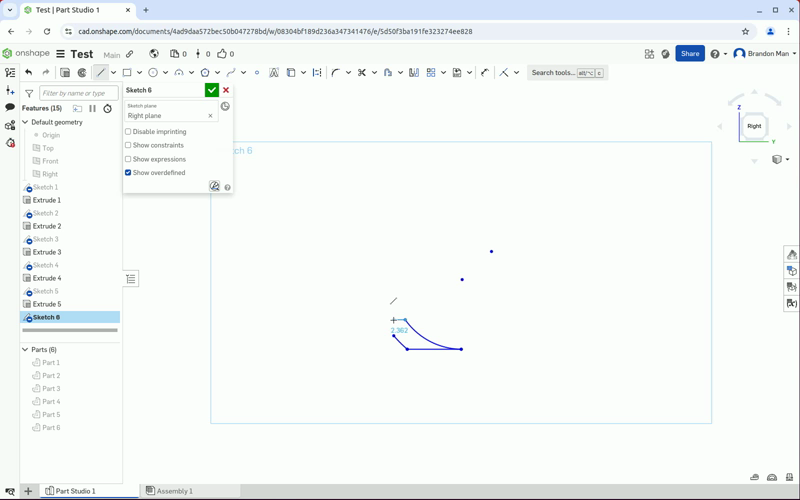
key_up(shift)
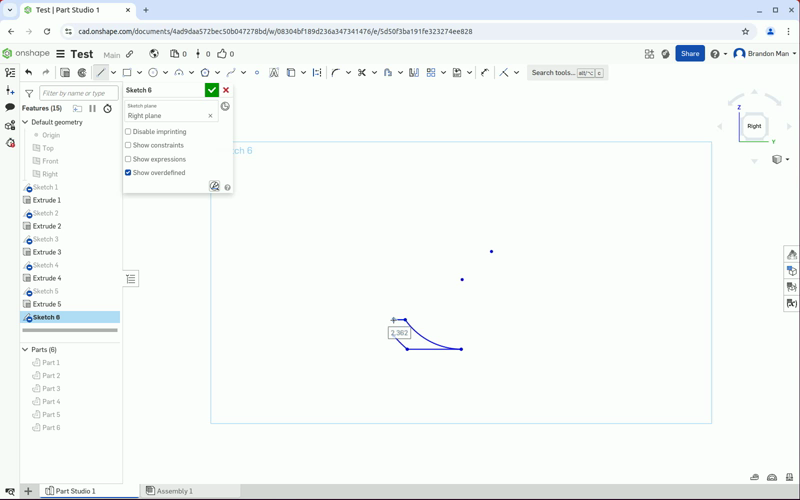
mouse_move(423, 319)
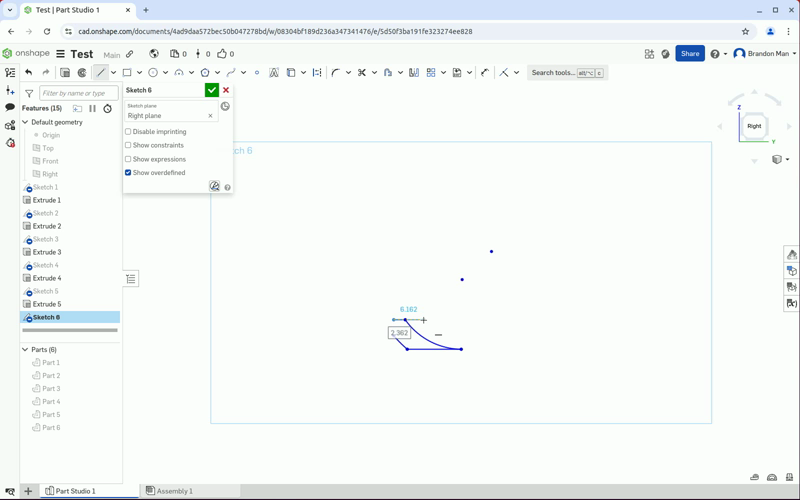
key_down(shift)
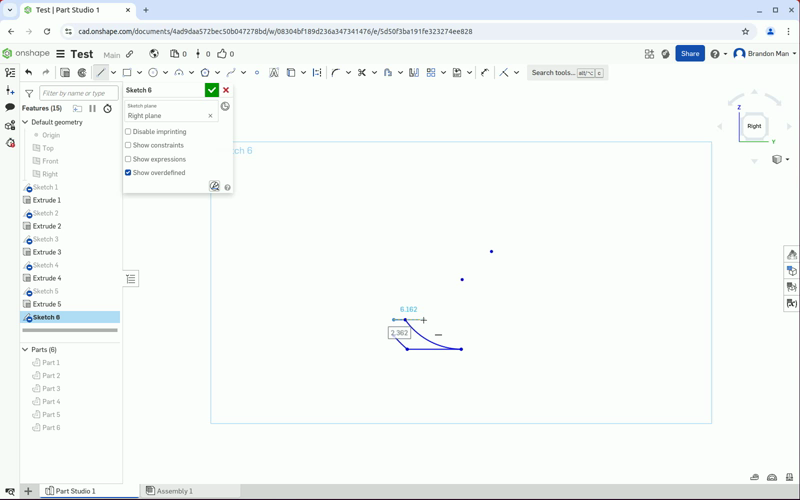
mouse_move(393, 335)
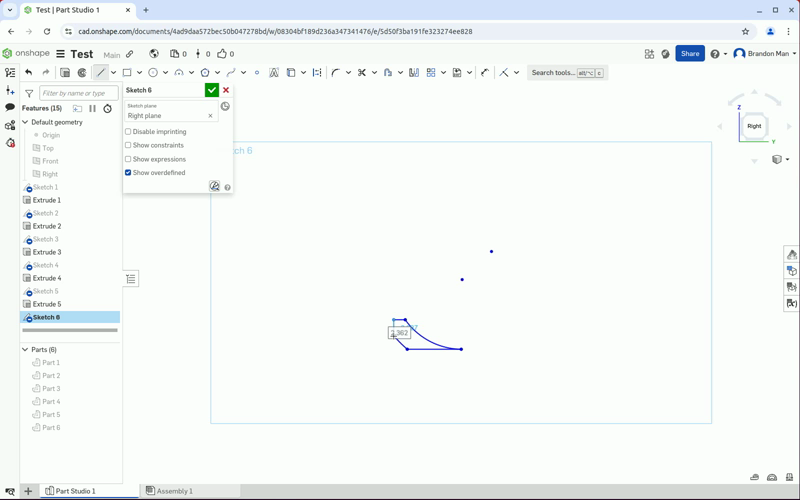
key_up(shift)
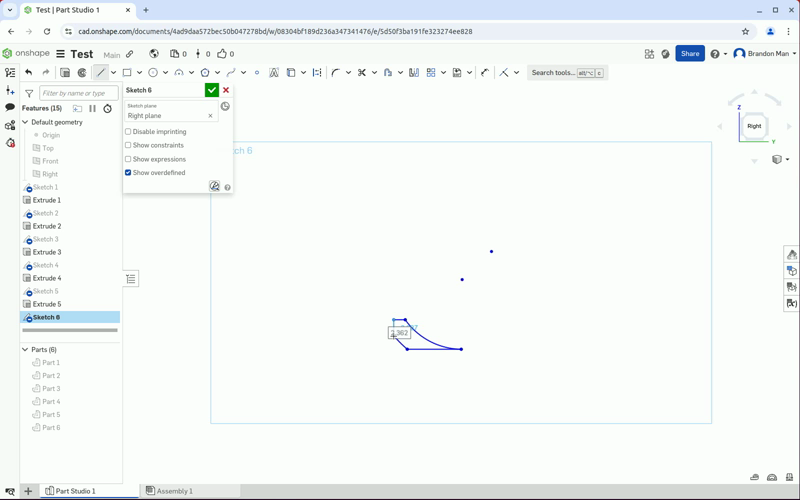
click(393, 335)
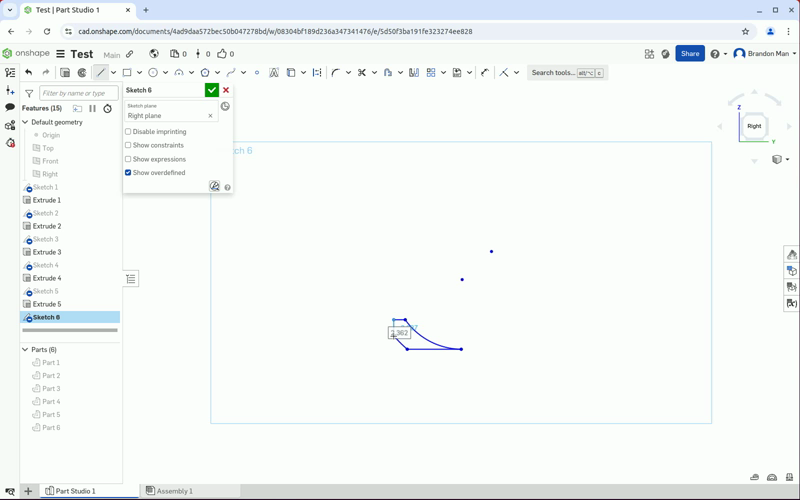
key(esc)
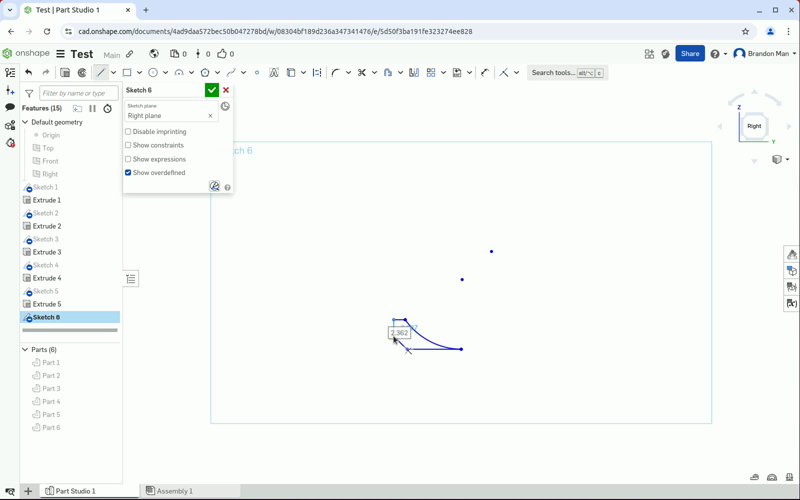
mouse_move(398, 322)
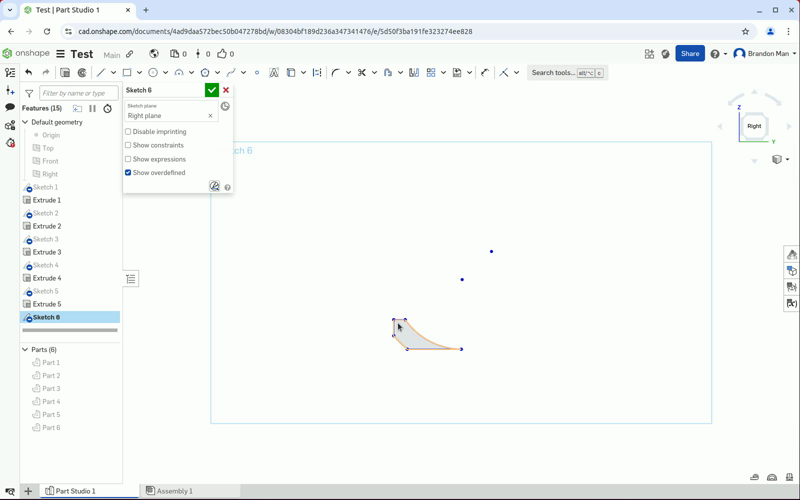
scroll(6)
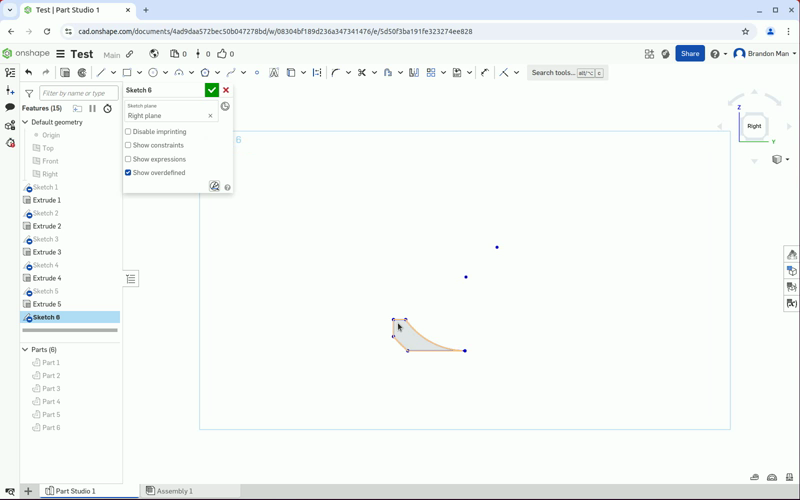
scroll(6)
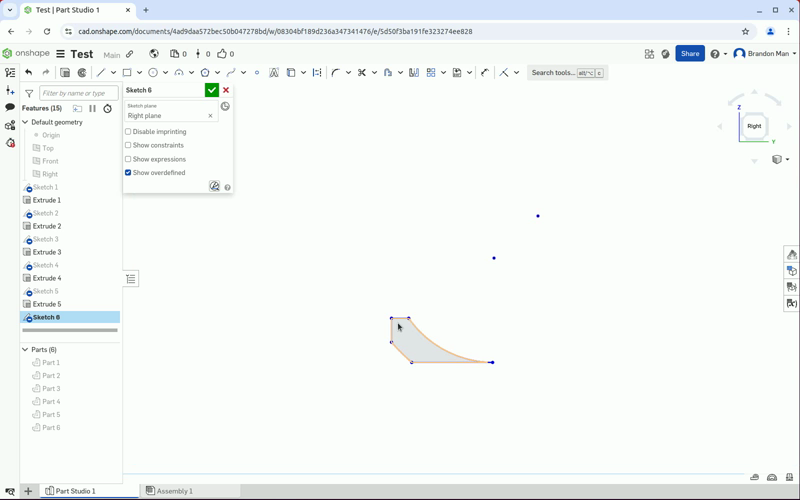
scroll(6)
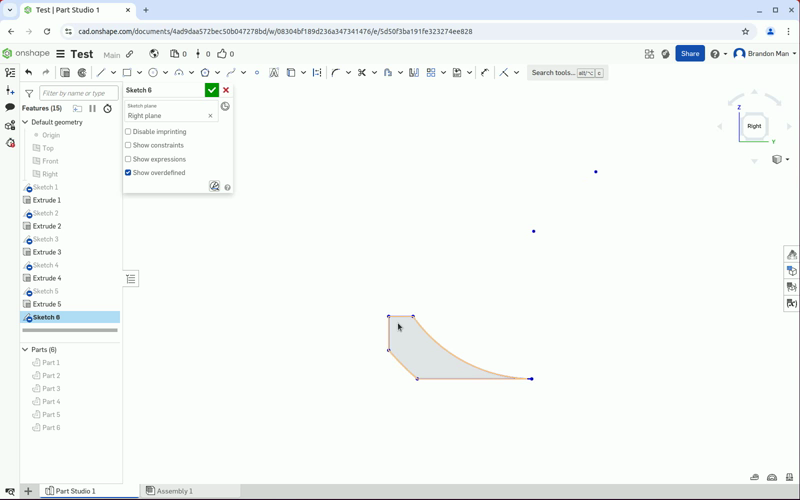
scroll(6)
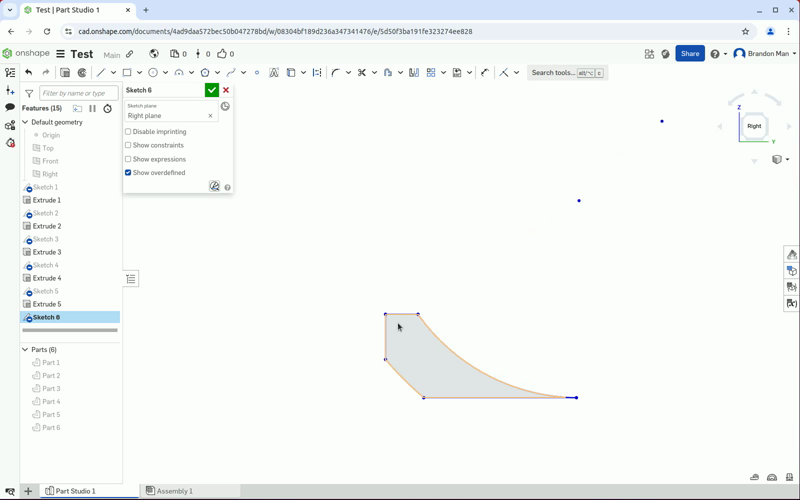
scroll(6)
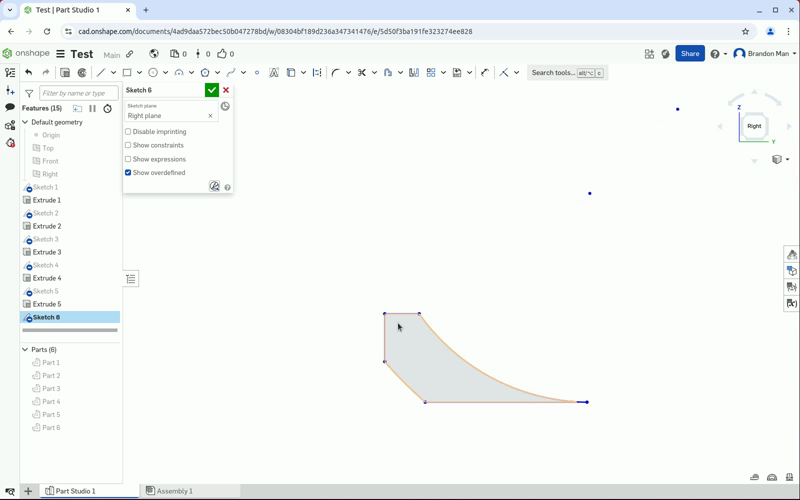
scroll(6)
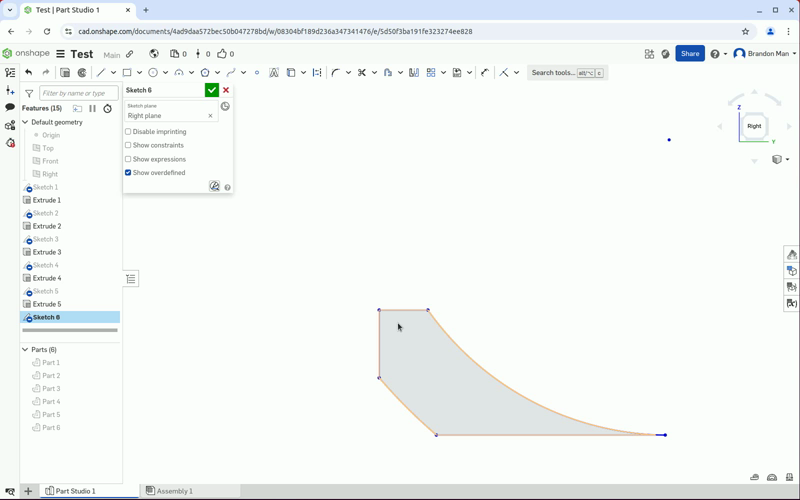
scroll(6)
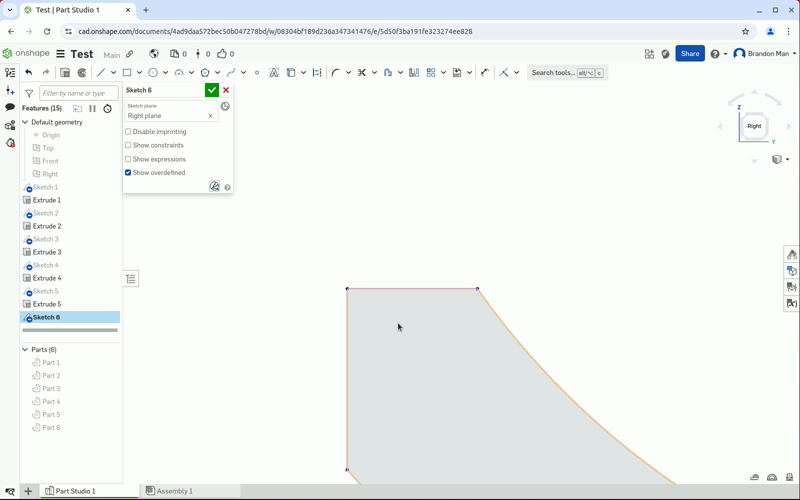
click(398, 322)
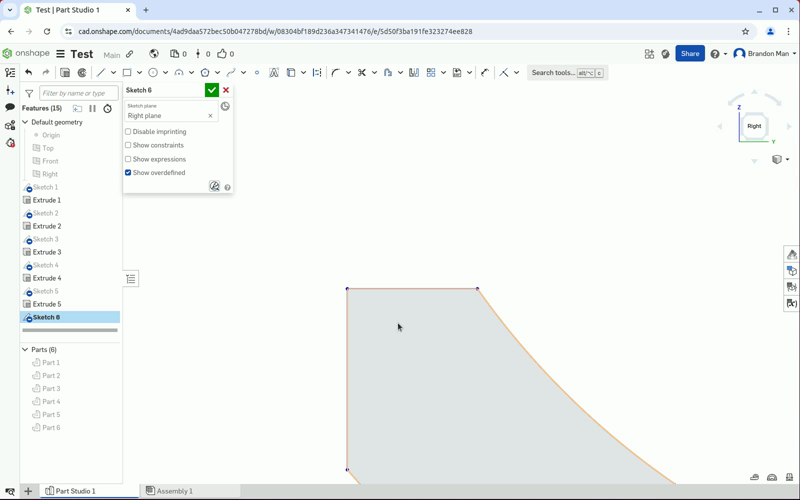
scroll(-6)
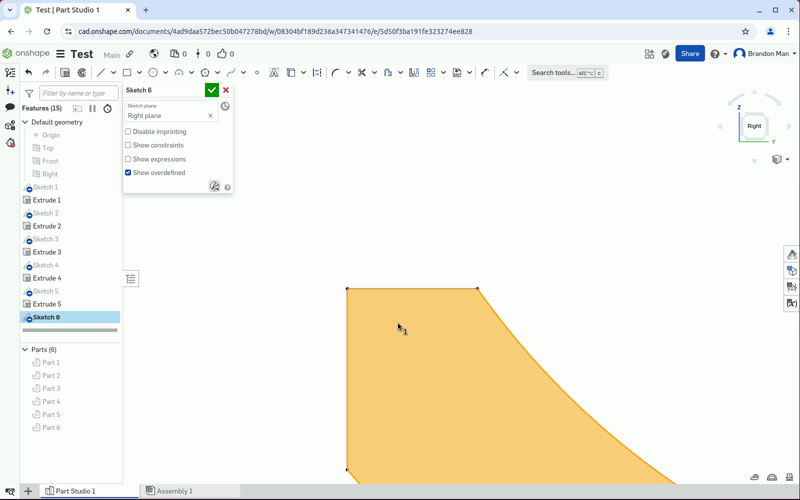
scroll(-6)
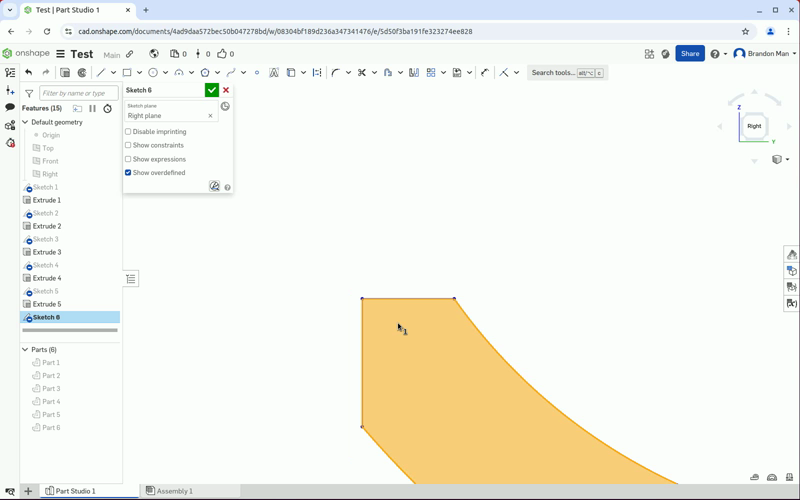
scroll(-6)
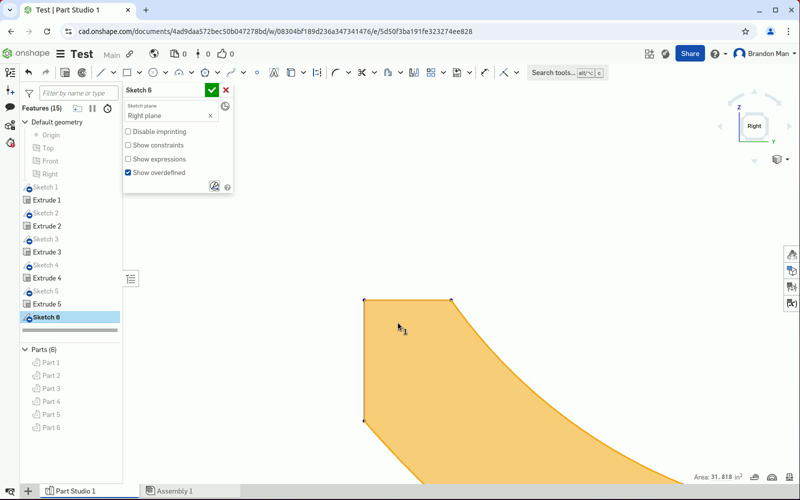
scroll(-6)
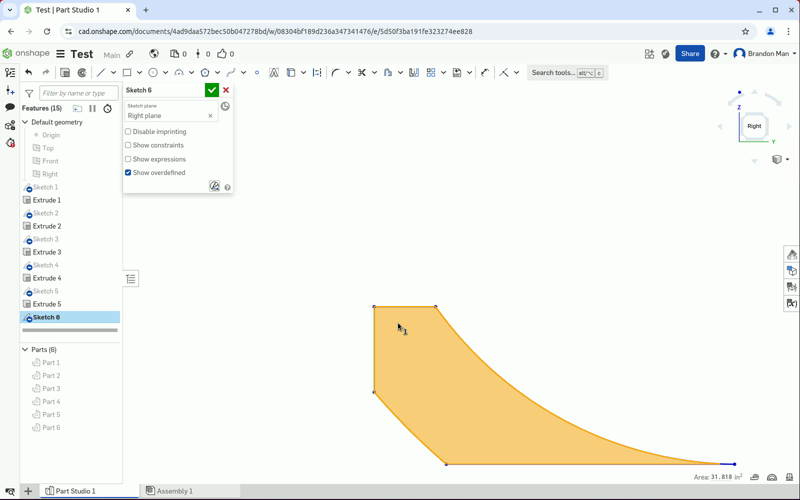
scroll(-6)
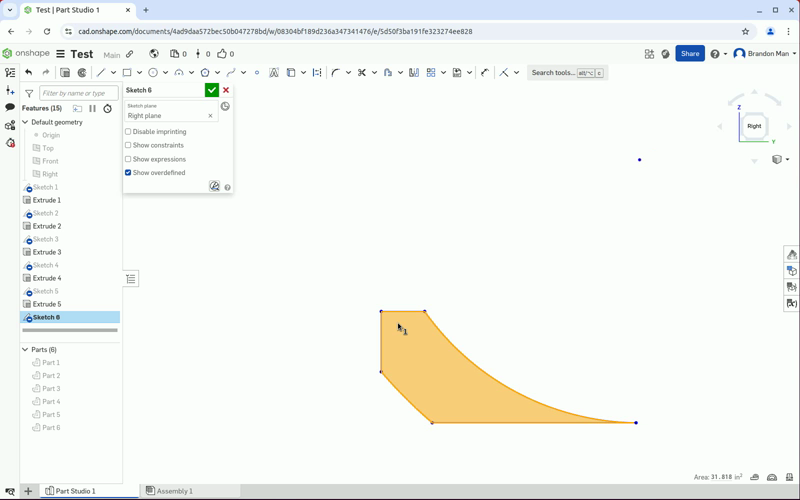
scroll(-6)
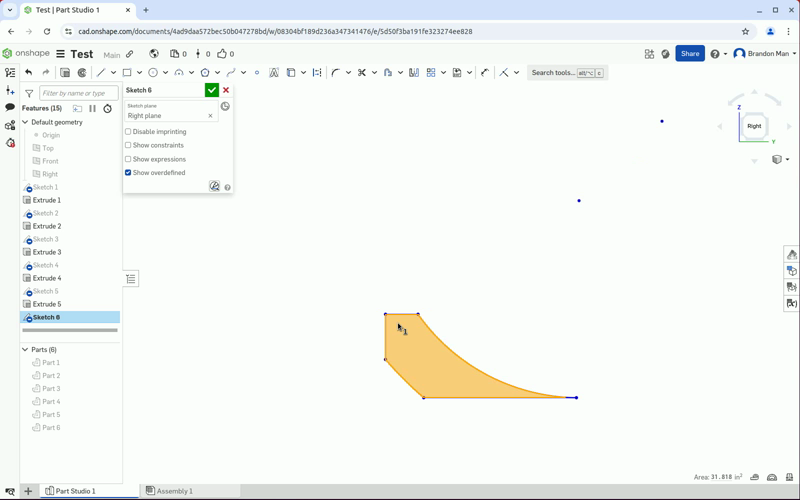
scroll(-6)
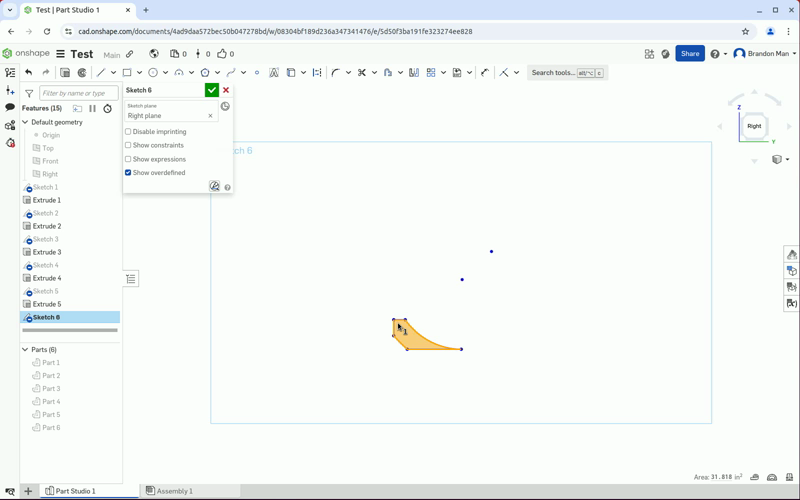
mouse_move(73, 352)
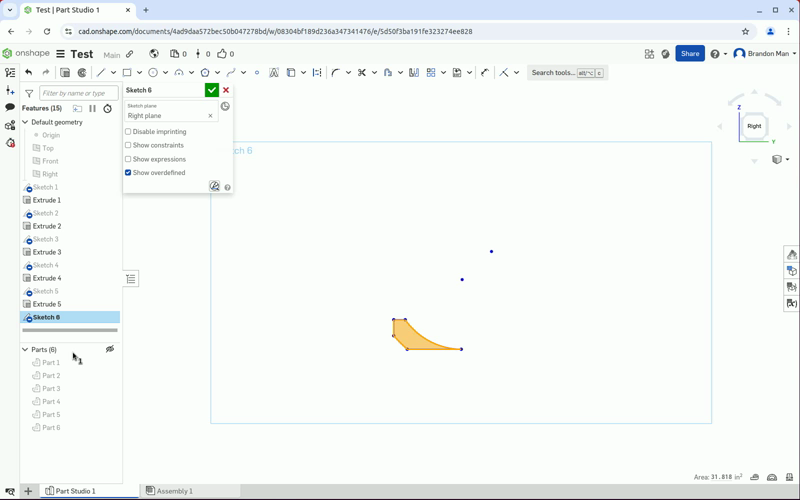
key(shift+y)
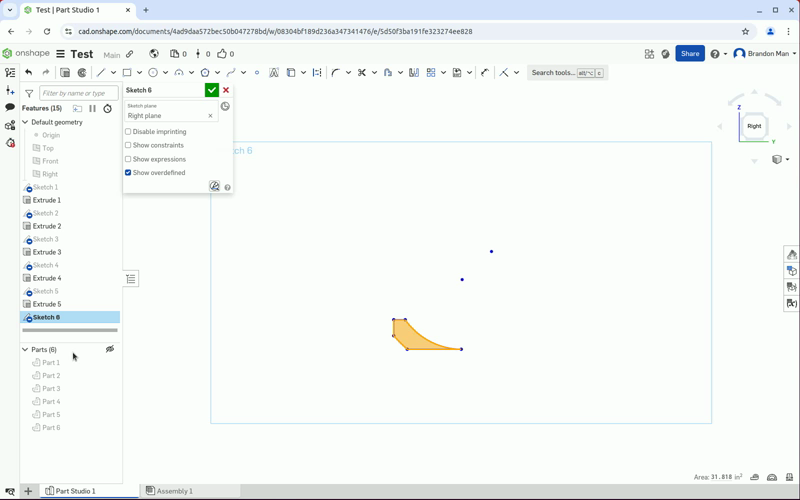
key(shift+e)
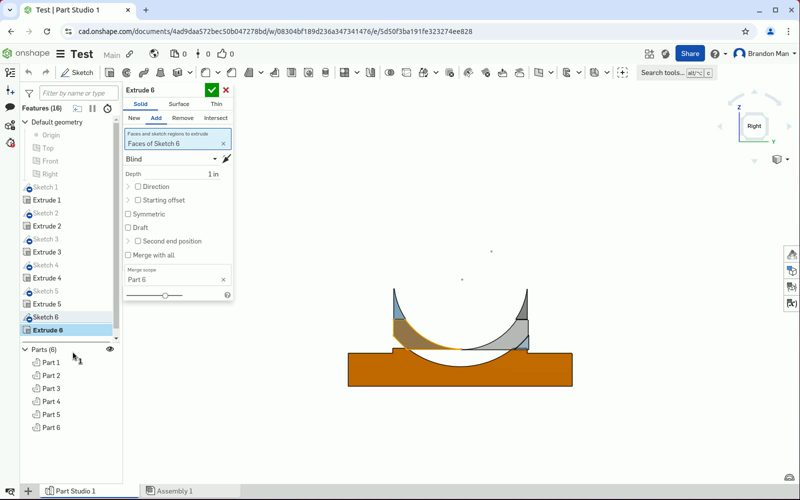
mouse_move(143, 106)
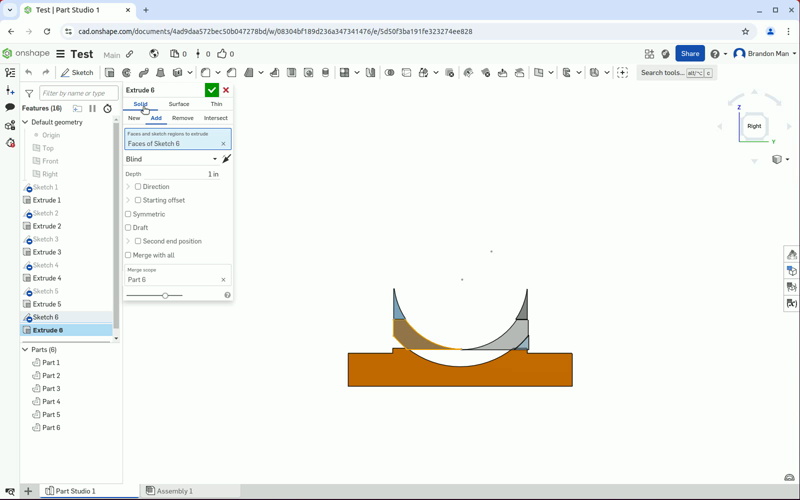
click(143, 106)
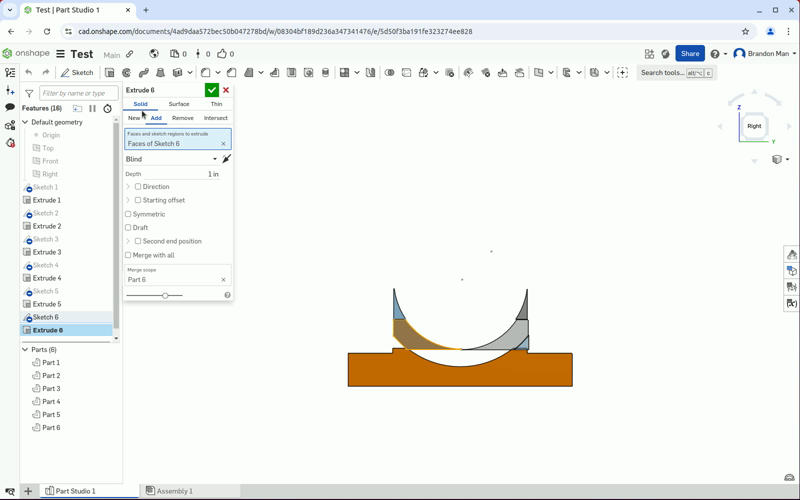
mouse_move(137, 120)
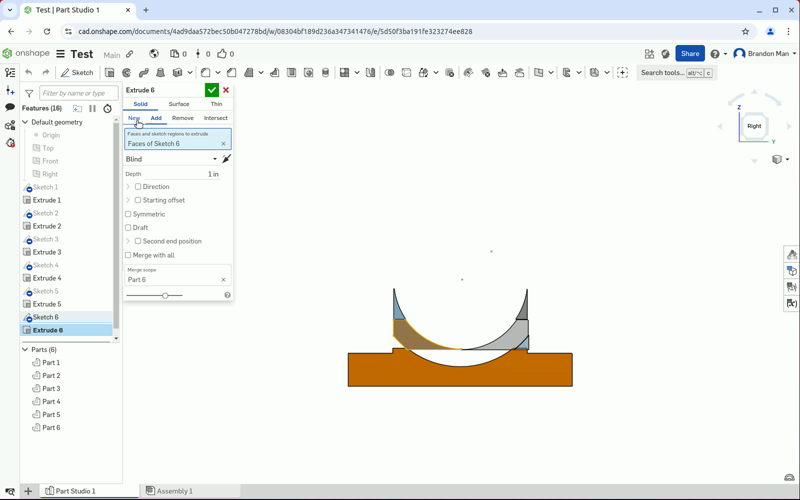
click(137, 120)
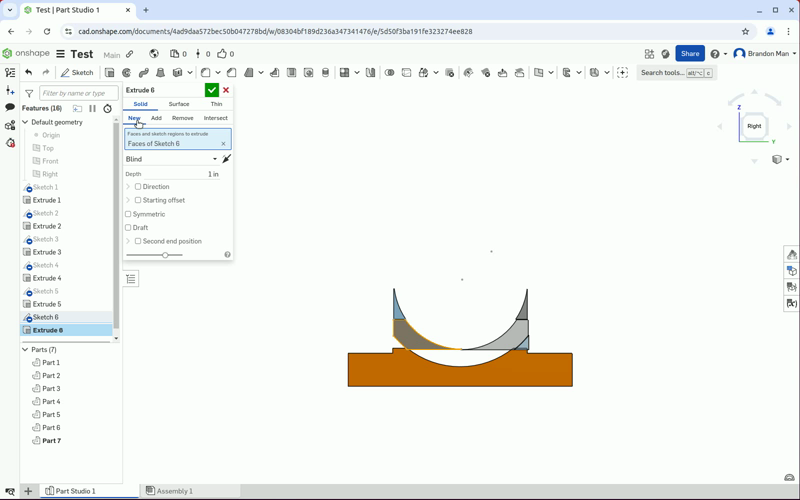
key(tab, 4)
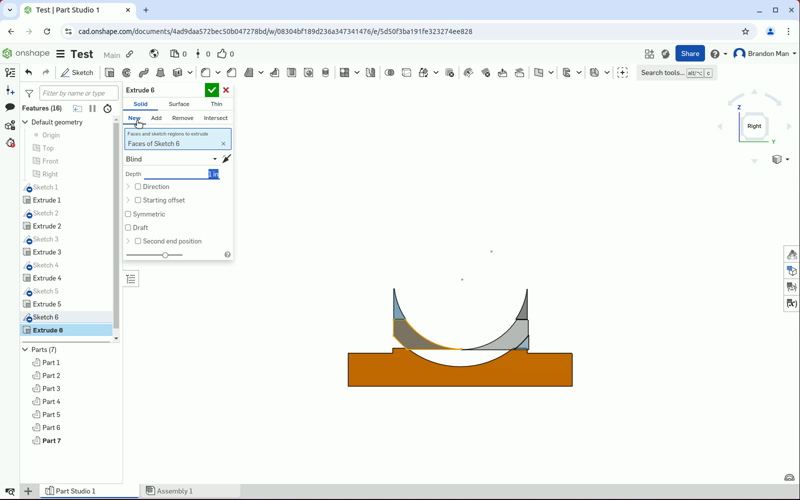
text(15.165)
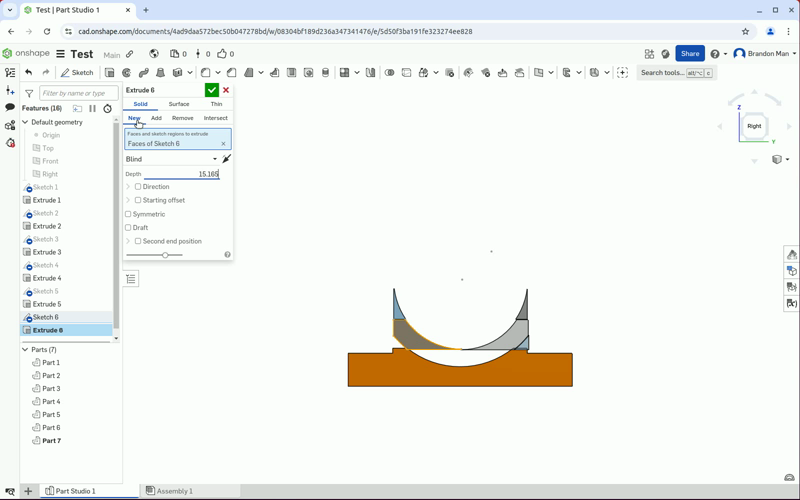
key(enter)
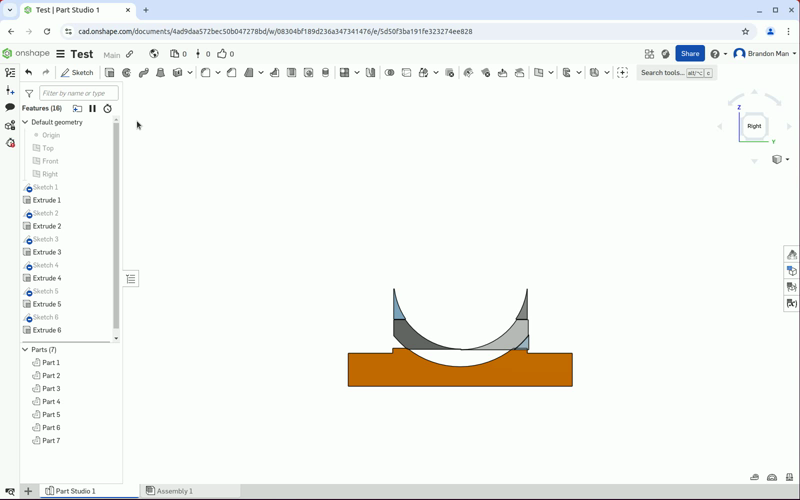
key(shift+h)
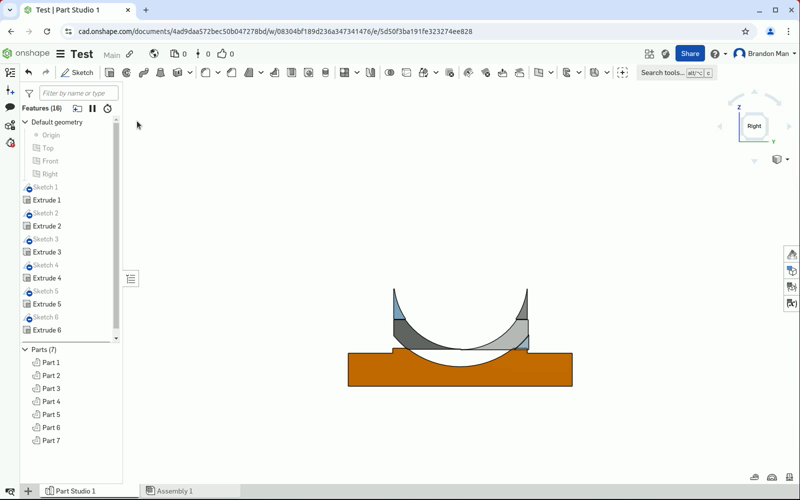
key(shift+h)
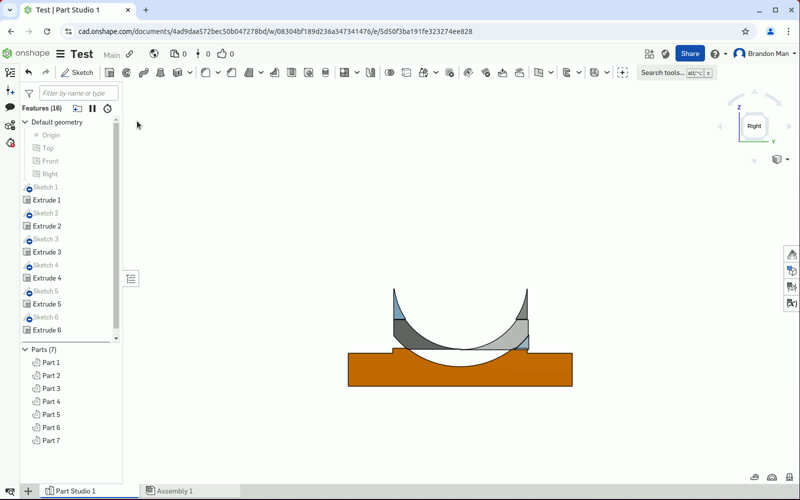
mouse_move(69, 189)
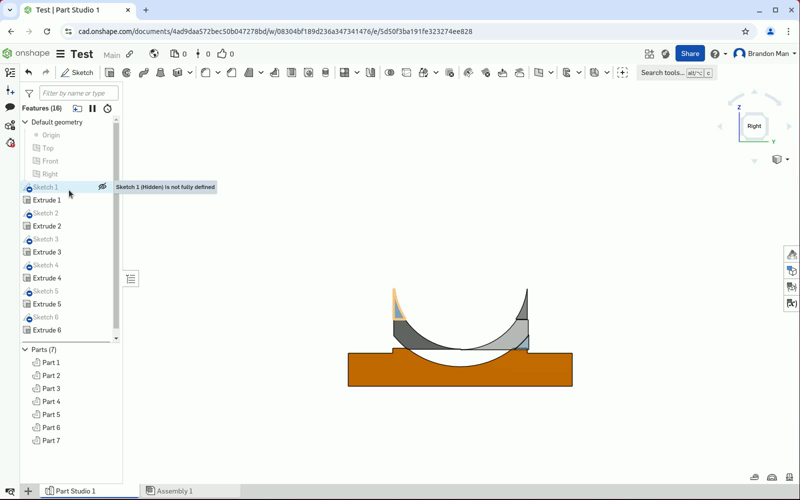
click(69, 189)
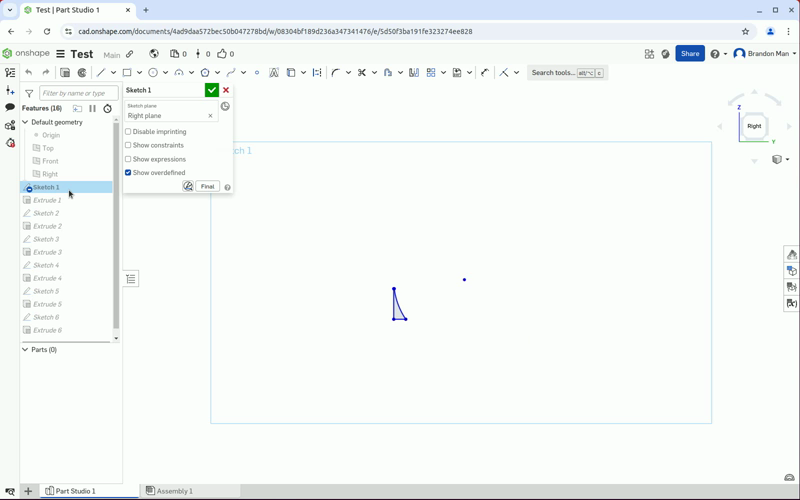
mouse_move(229, 92)
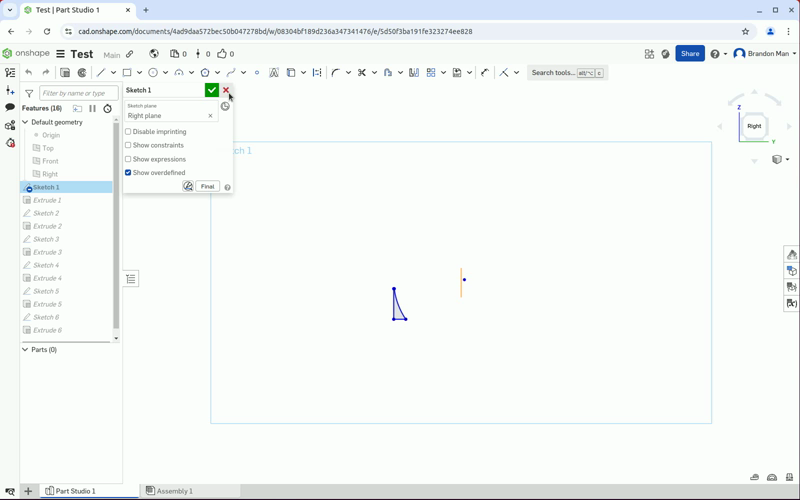
click(229, 92)
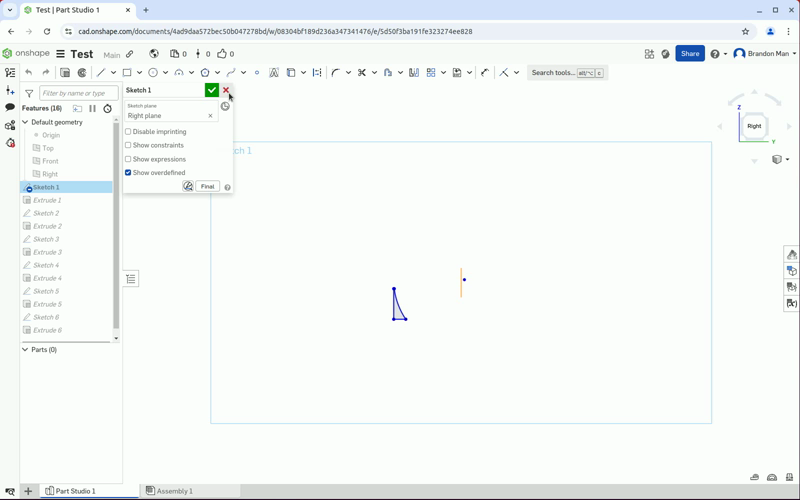
key(shift+s)
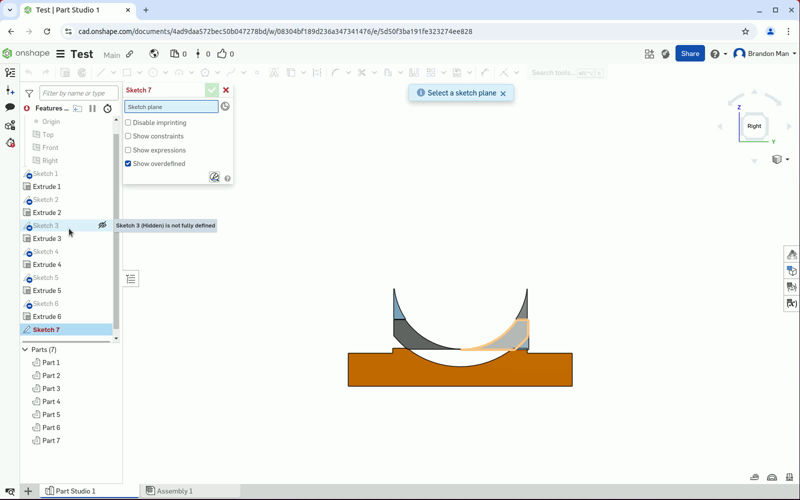
scroll(3)
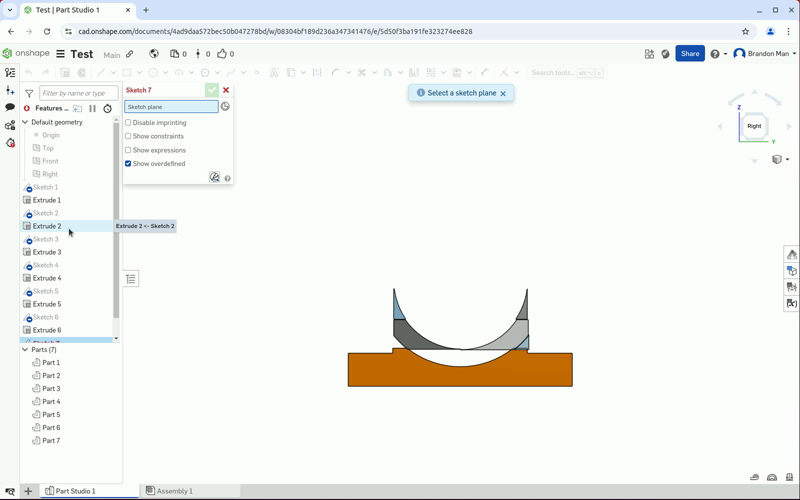
mouse_move(69, 176)
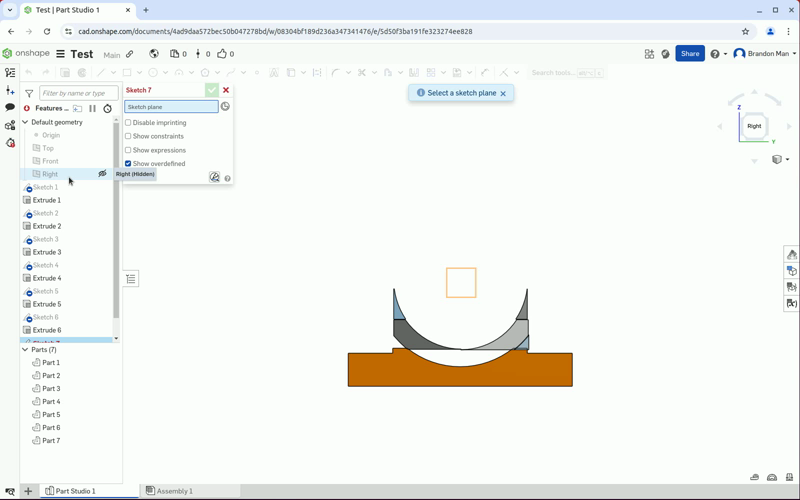
click(69, 176)
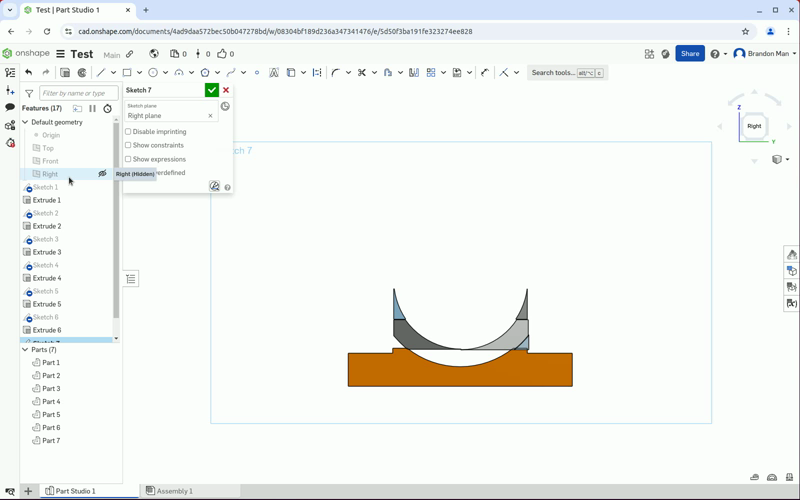
mouse_move(73, 352)
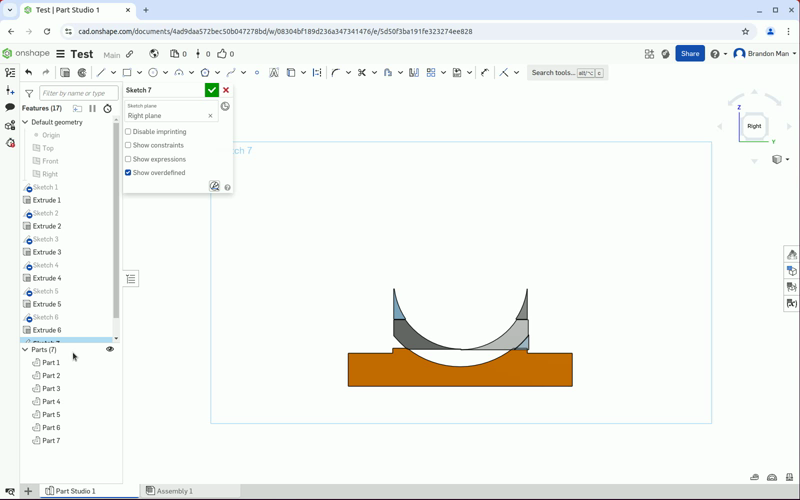
key(y)
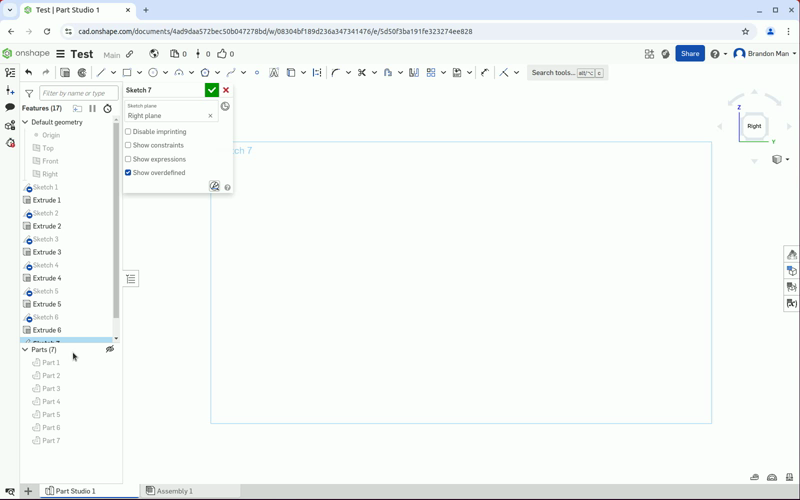
key(a)
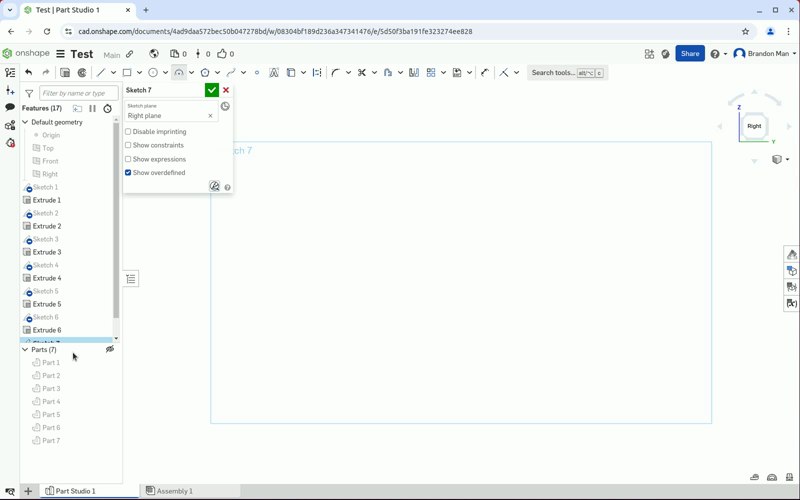
key_down(shift)
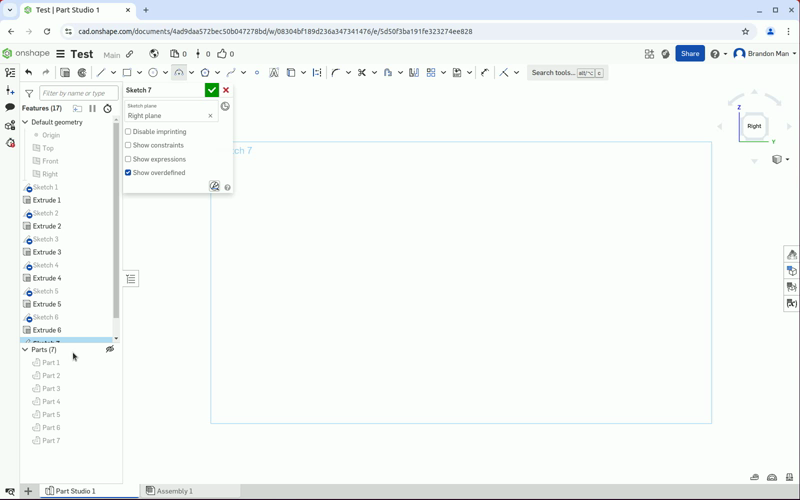
mouse_move(407, 349)
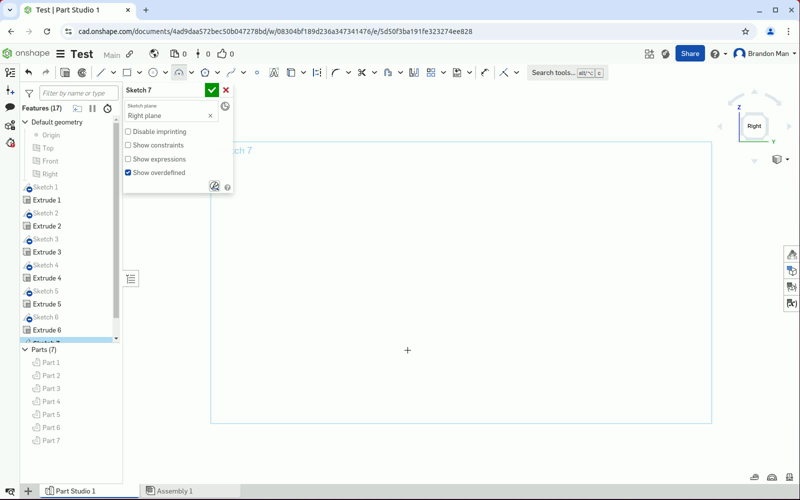
click(407, 349)
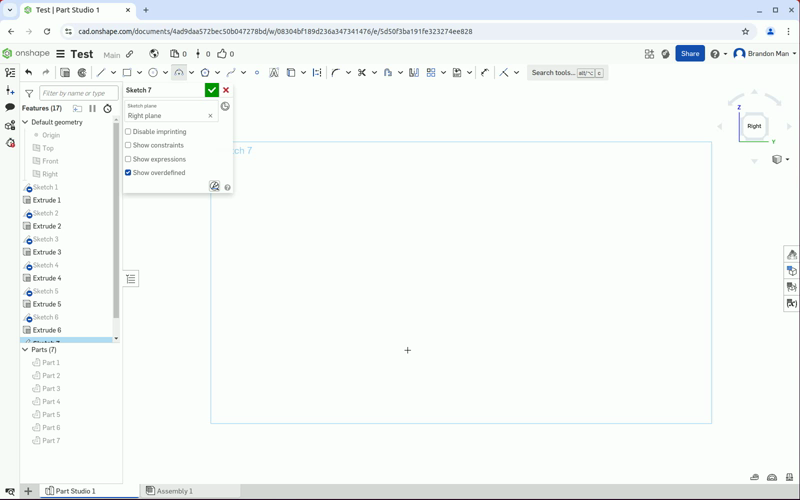
key_up(shift)
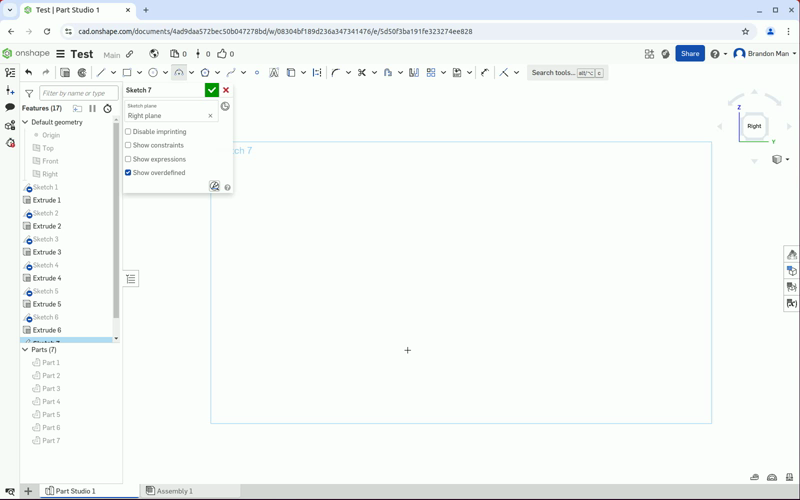
key_down(shift)
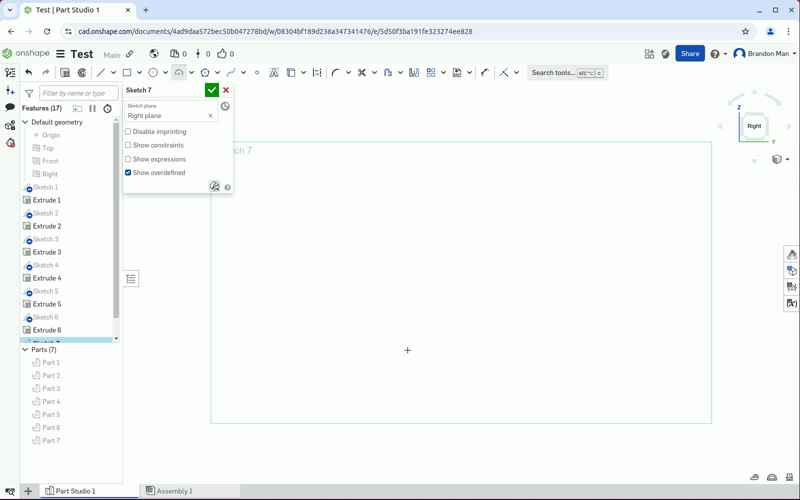
mouse_move(513, 349)
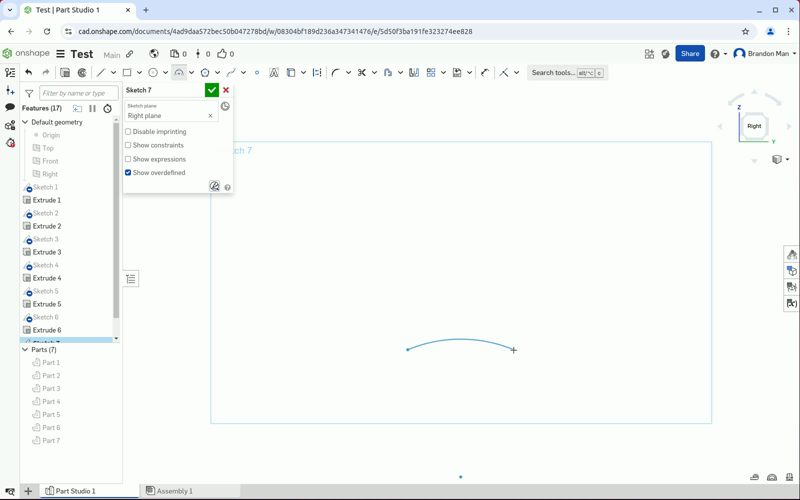
click(513, 349)
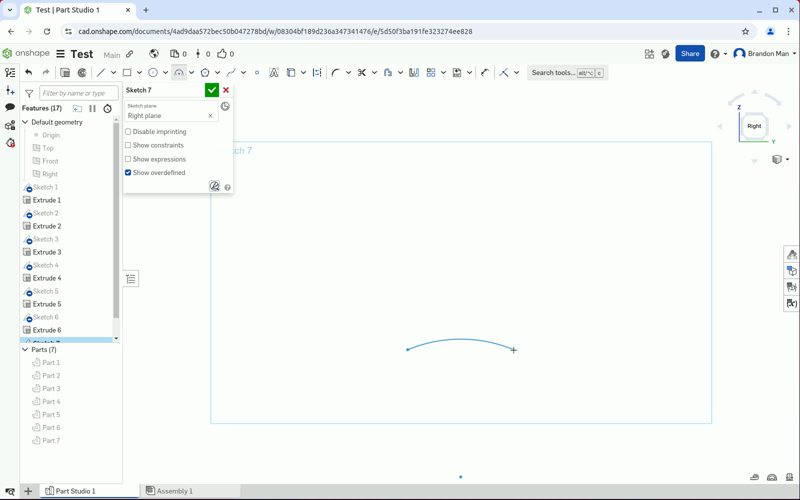
mouse_move(460, 368)
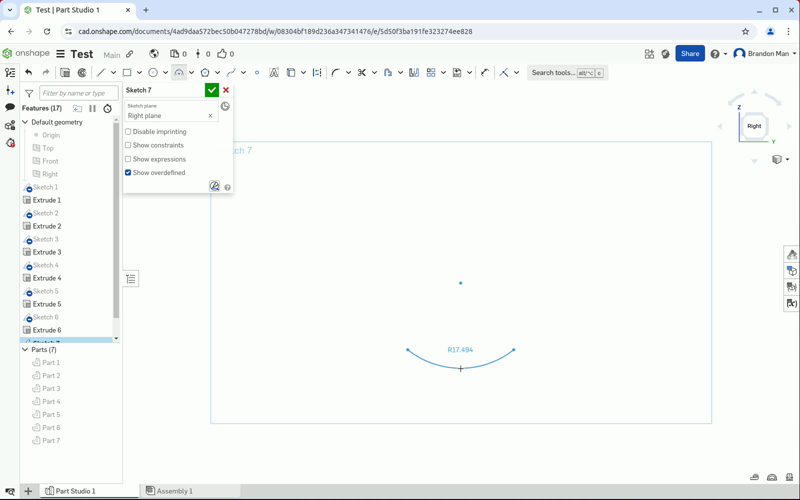
click(460, 368)
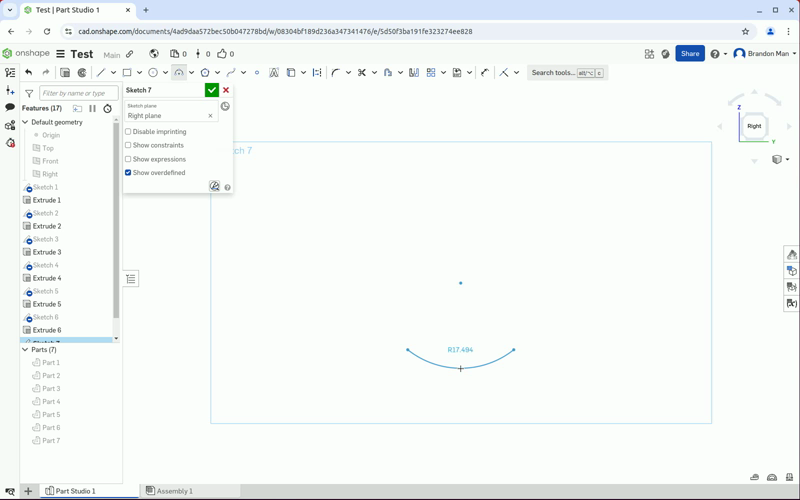
key_up(shift)
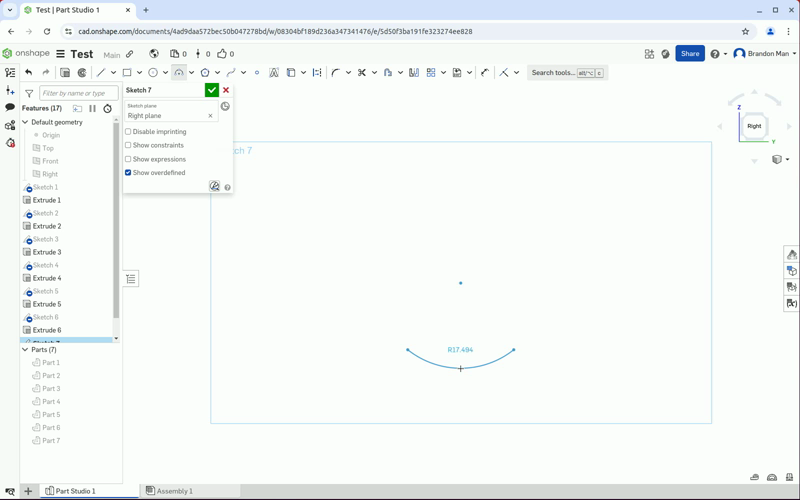
key(esc)
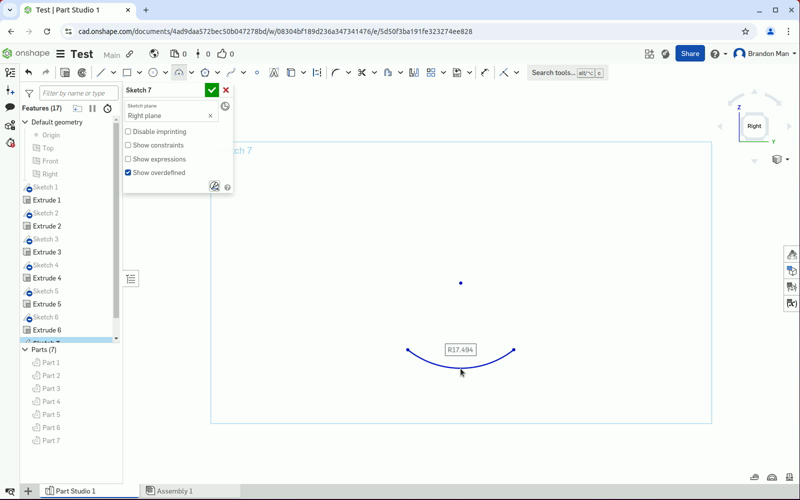
key(l)
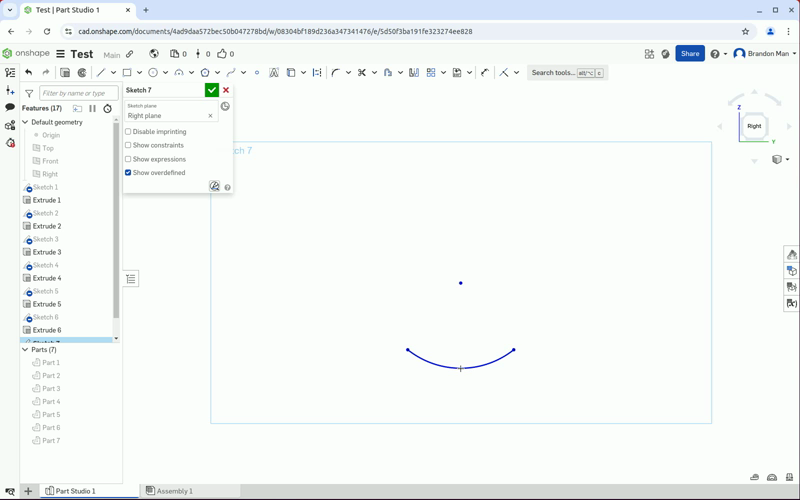
mouse_move(513, 349)
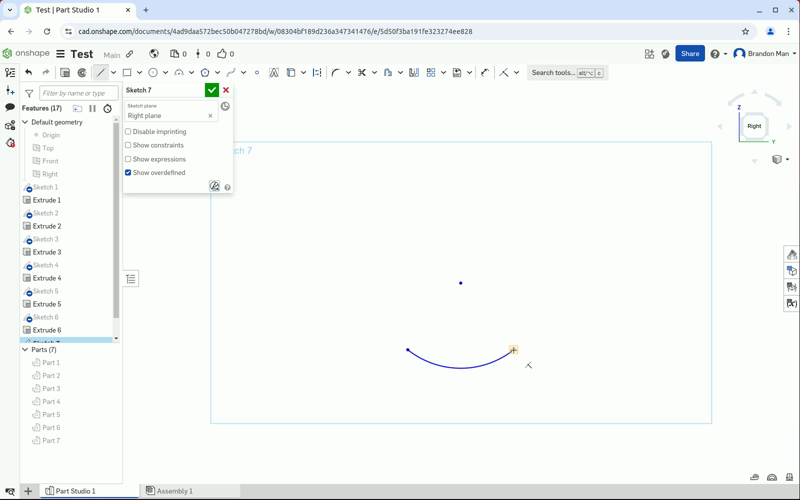
click(513, 349)
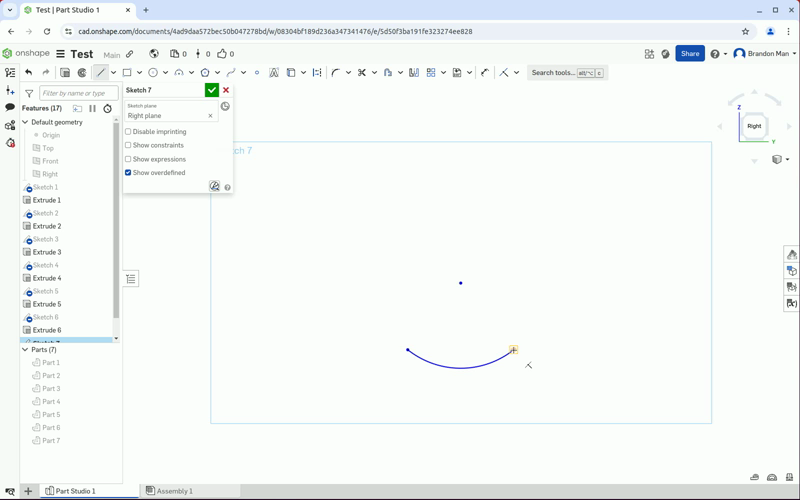
key_down(shift)
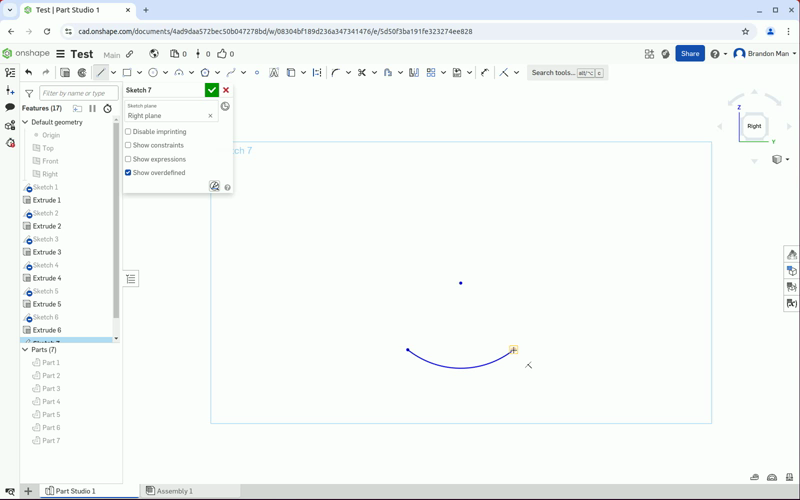
mouse_move(543, 349)
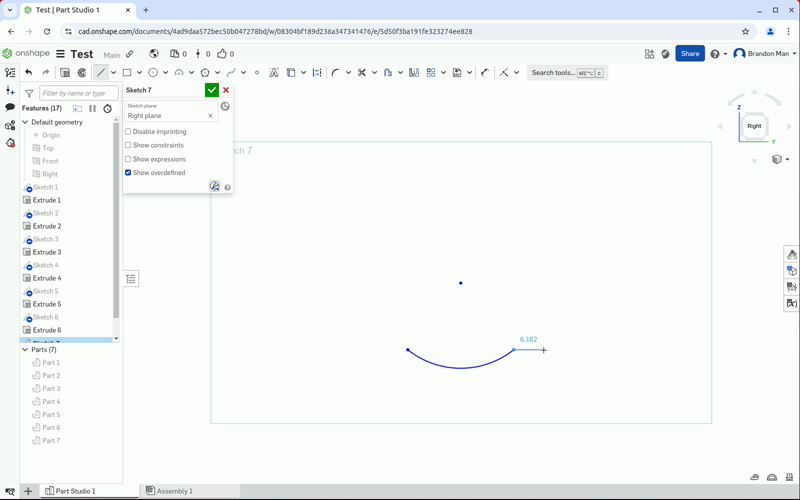
mouse_move(461, 349)
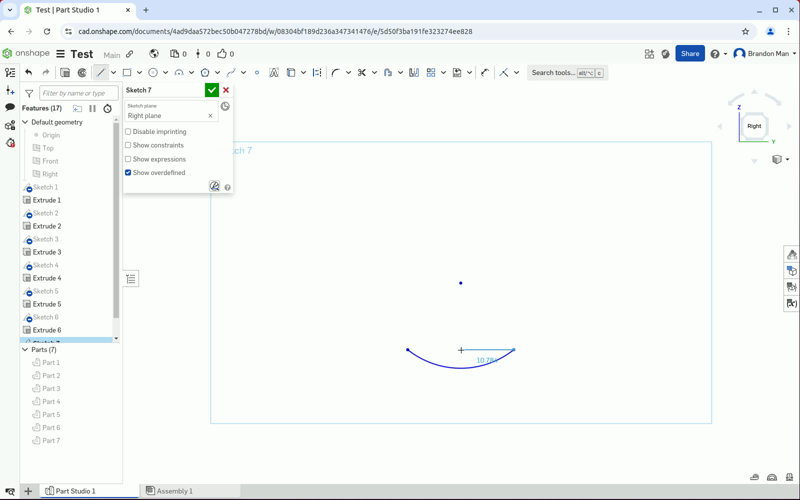
click(461, 349)
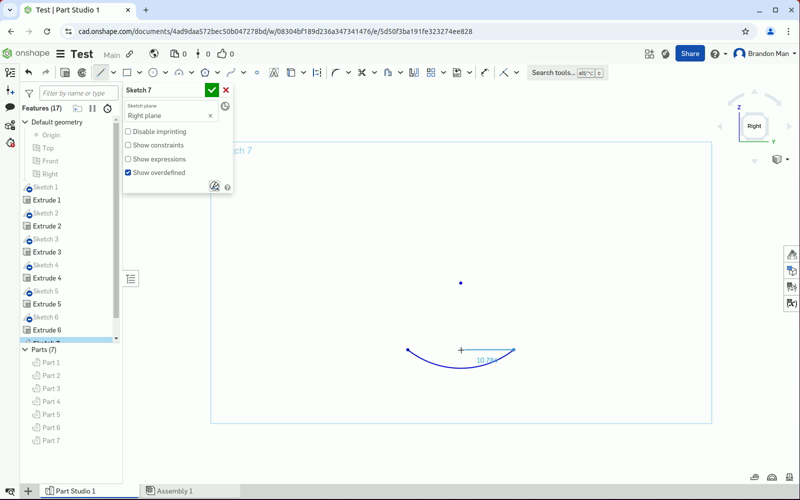
key_up(shift)
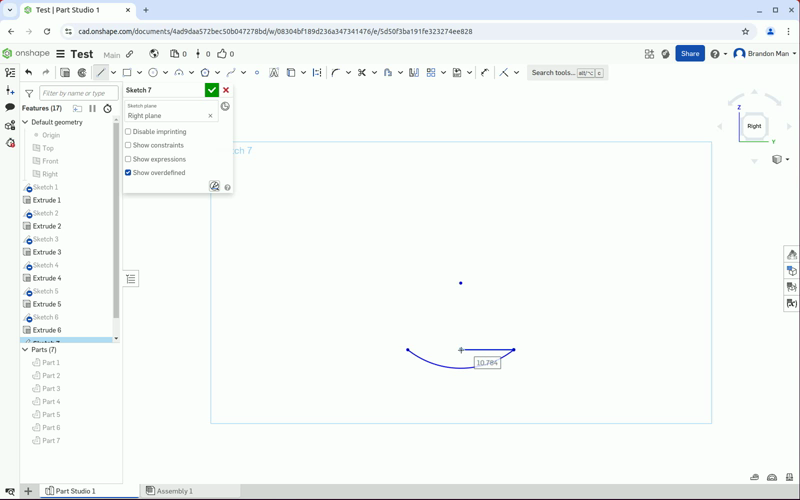
mouse_move(491, 349)
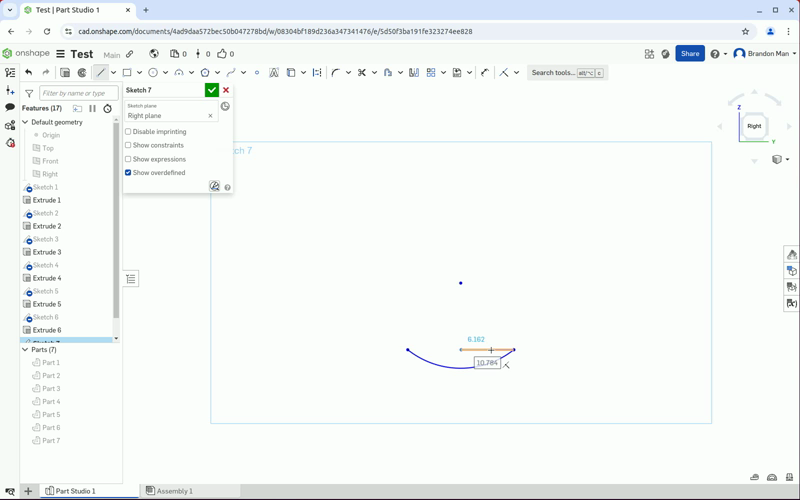
key_down(shift)
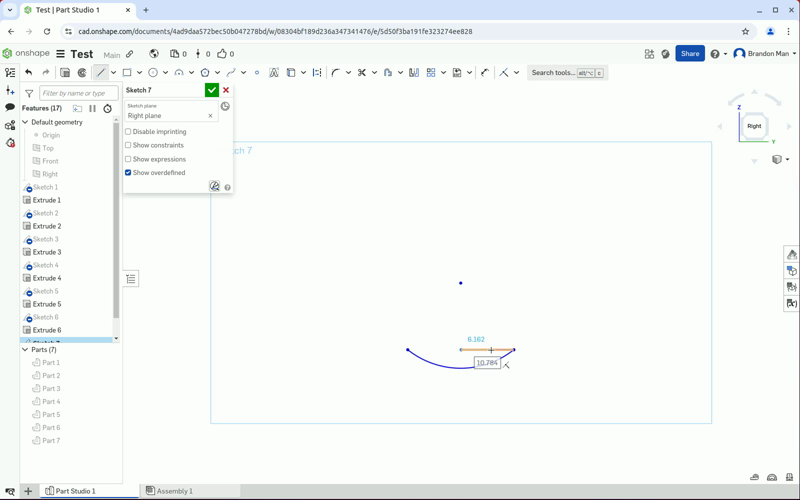
mouse_move(407, 349)
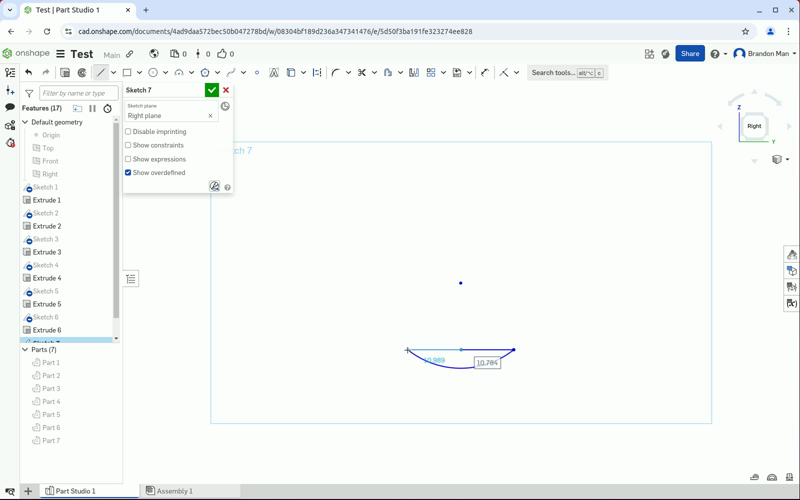
key_up(shift)
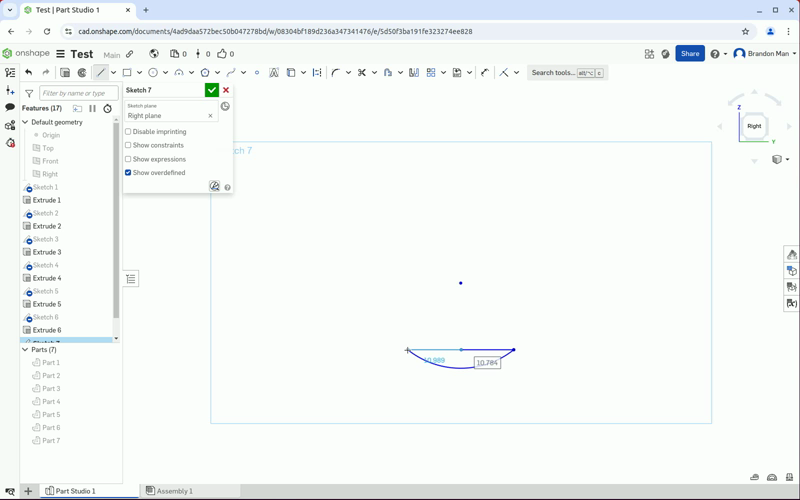
click(407, 349)
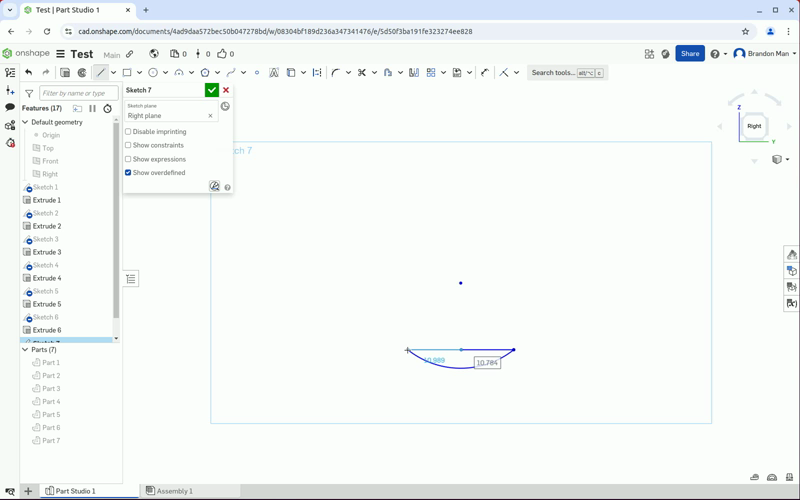
key(esc)
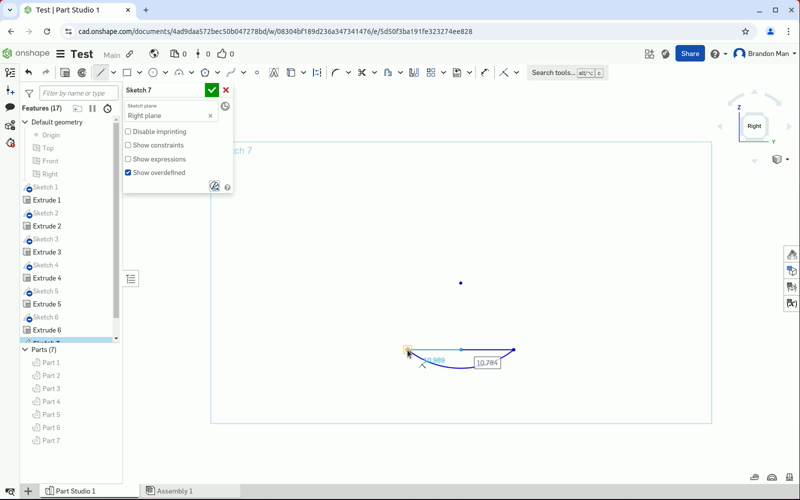
mouse_move(486, 357)
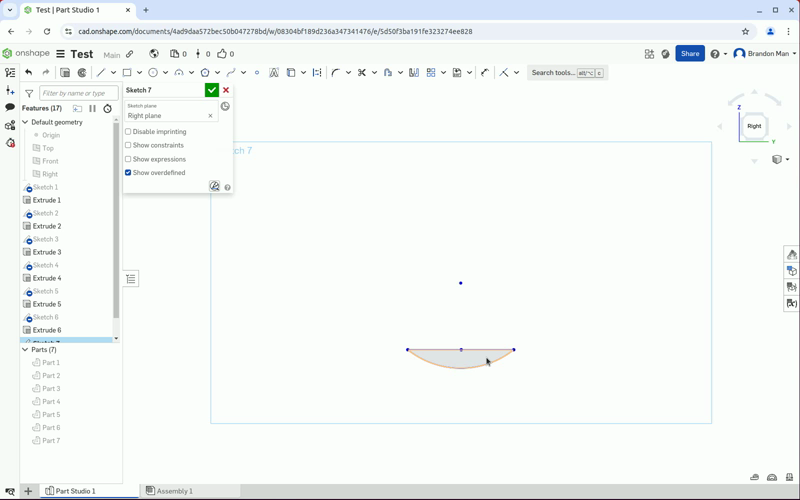
scroll(6)
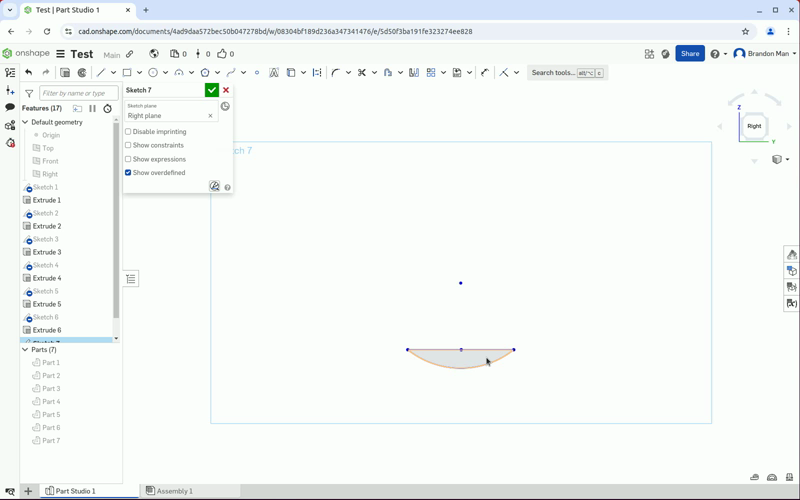
scroll(6)
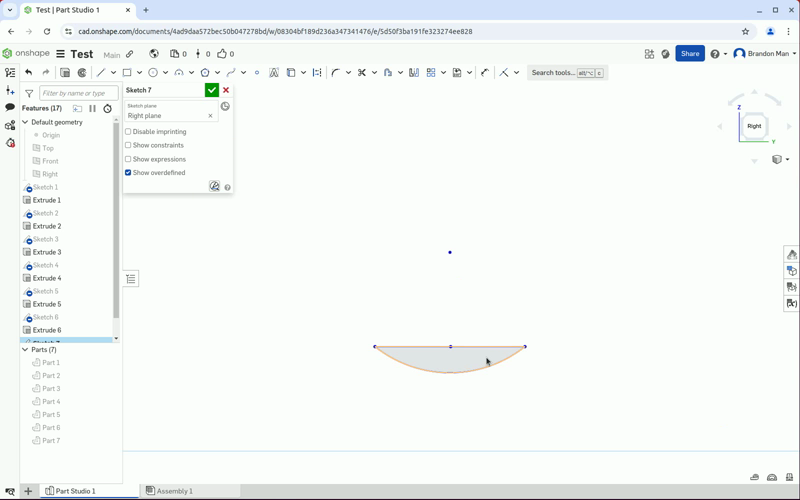
scroll(6)
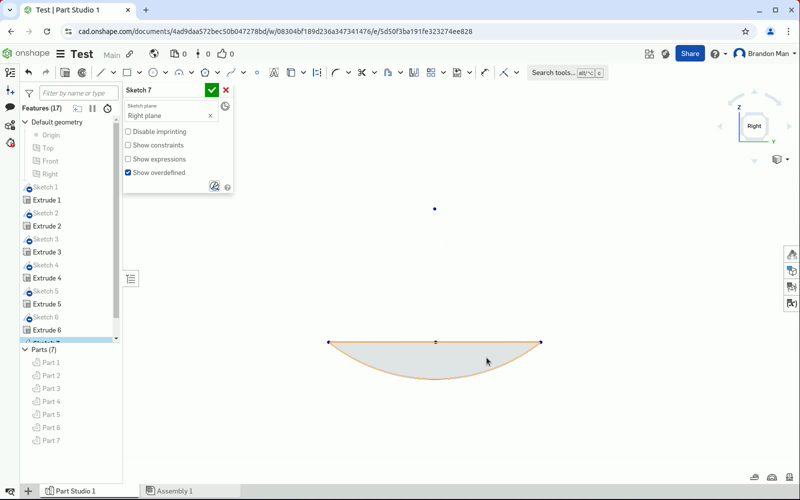
scroll(6)
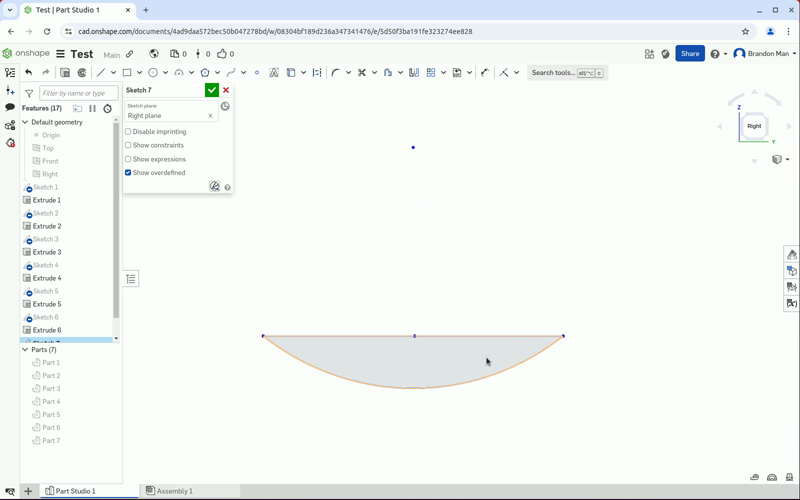
scroll(6)
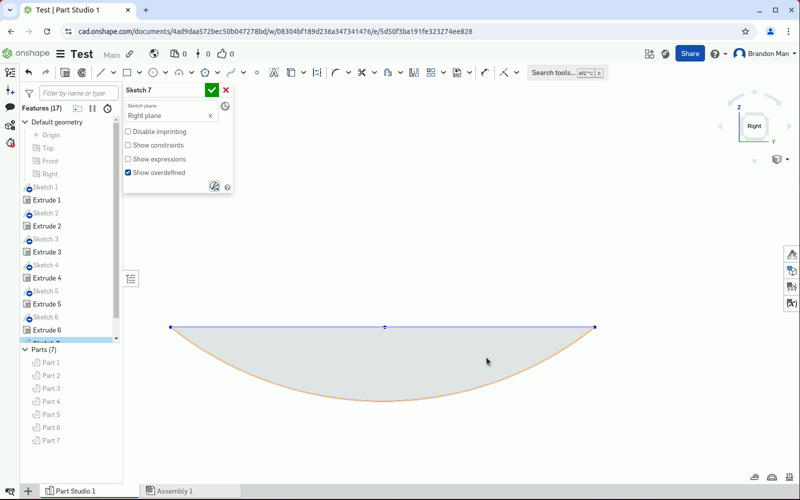
scroll(6)
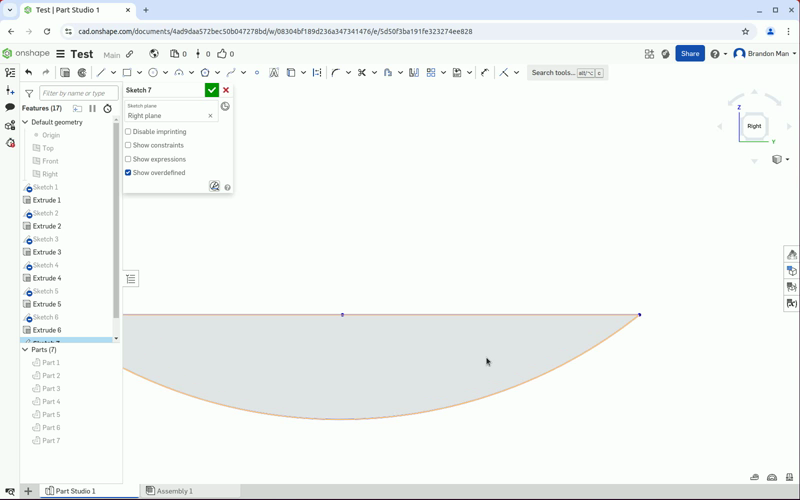
scroll(6)
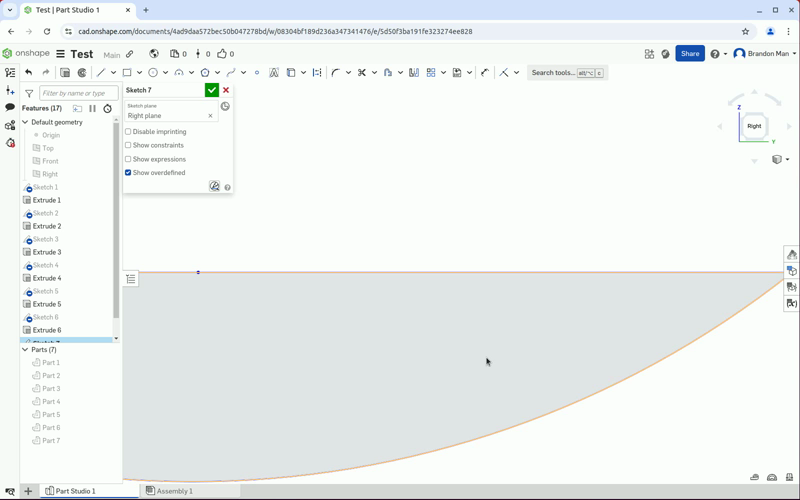
click(486, 357)
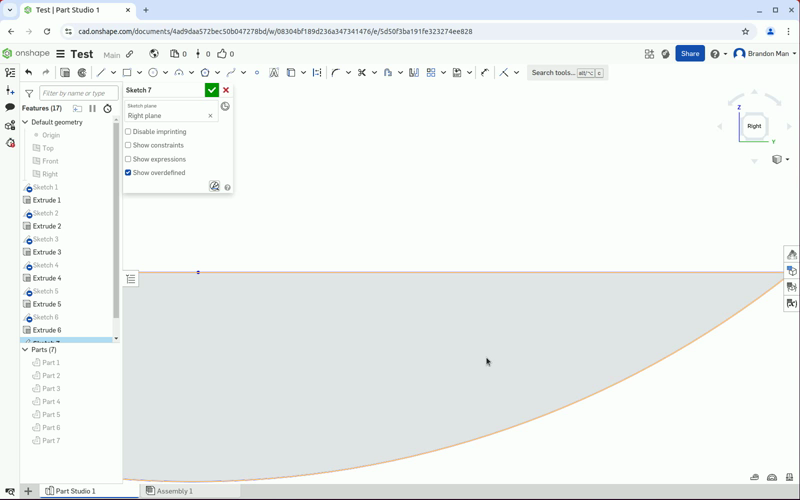
scroll(-6)
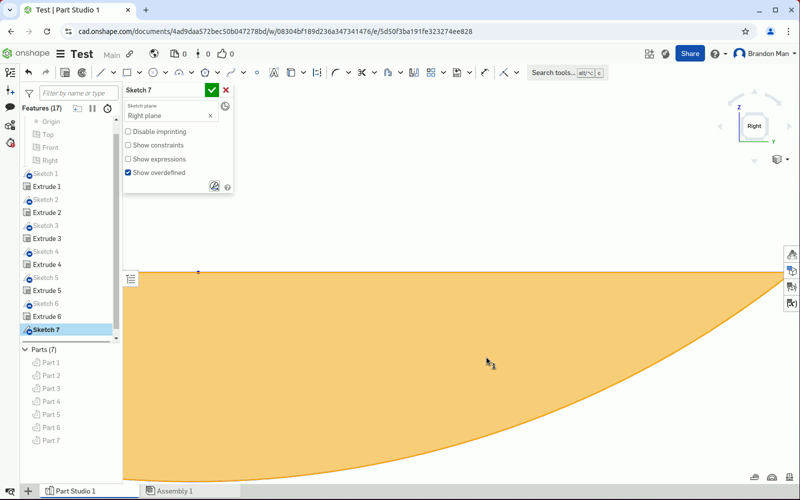
scroll(-6)
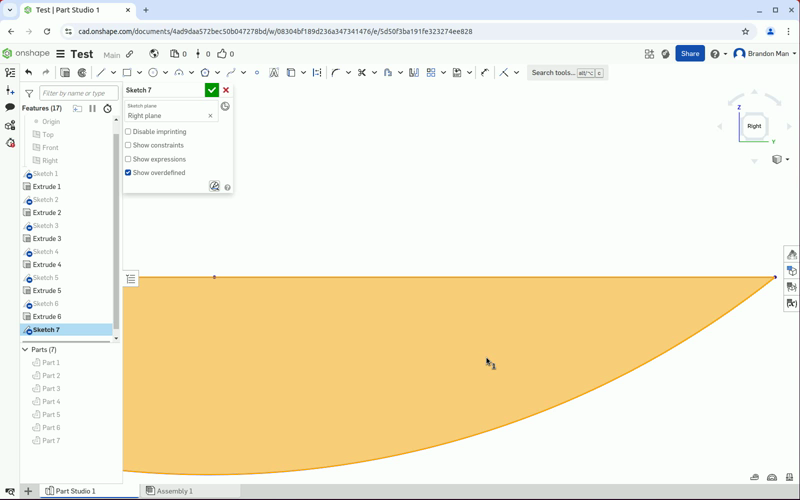
scroll(-6)
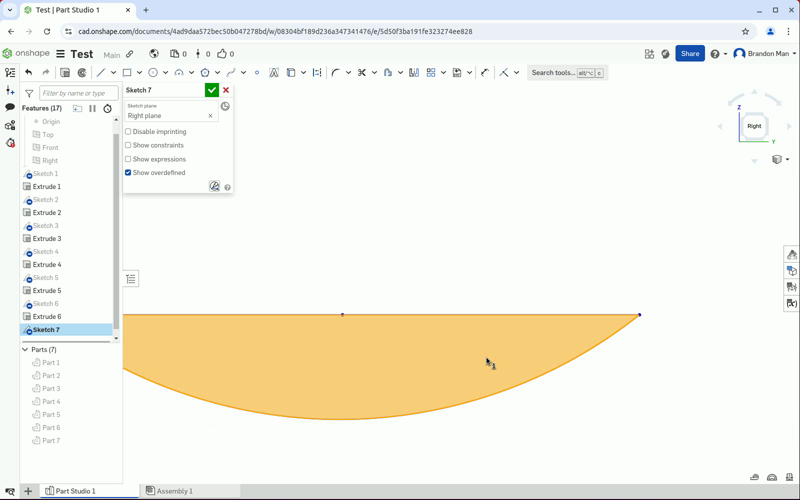
scroll(-6)
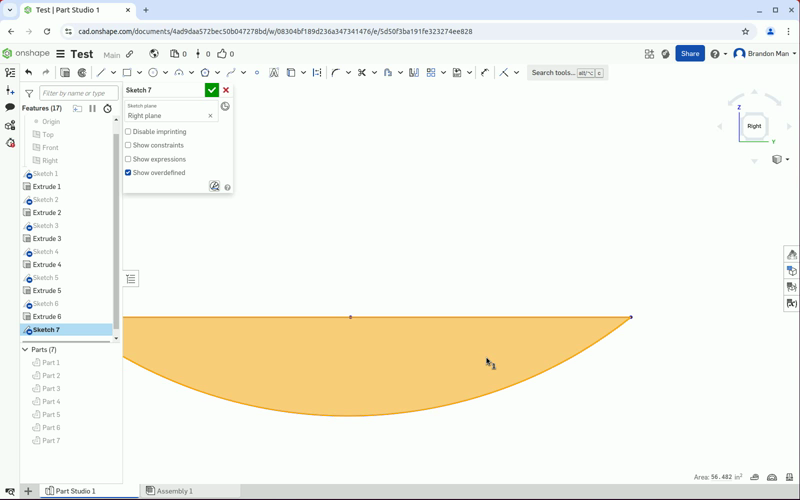
scroll(-6)
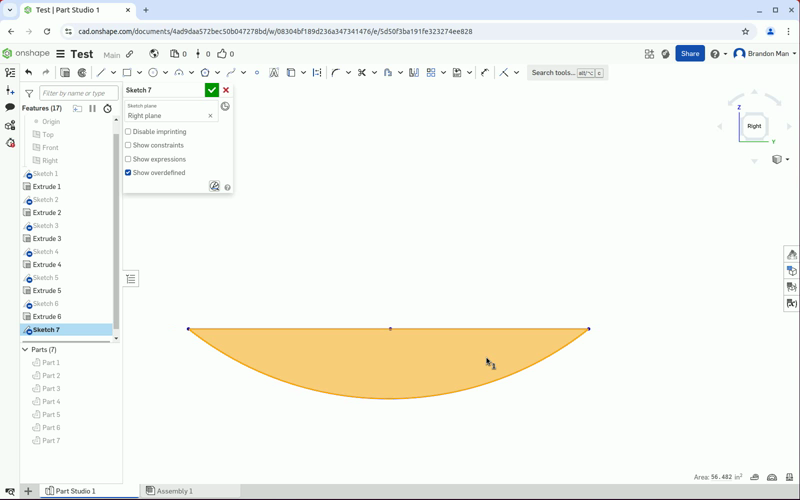
scroll(-6)
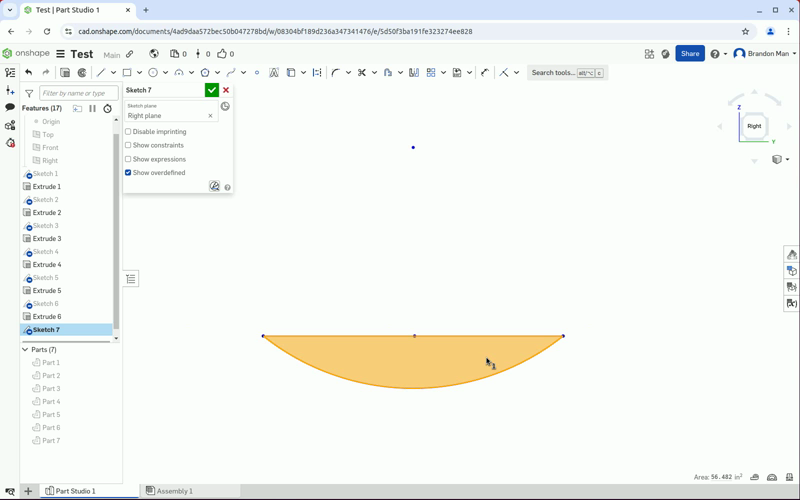
scroll(-6)
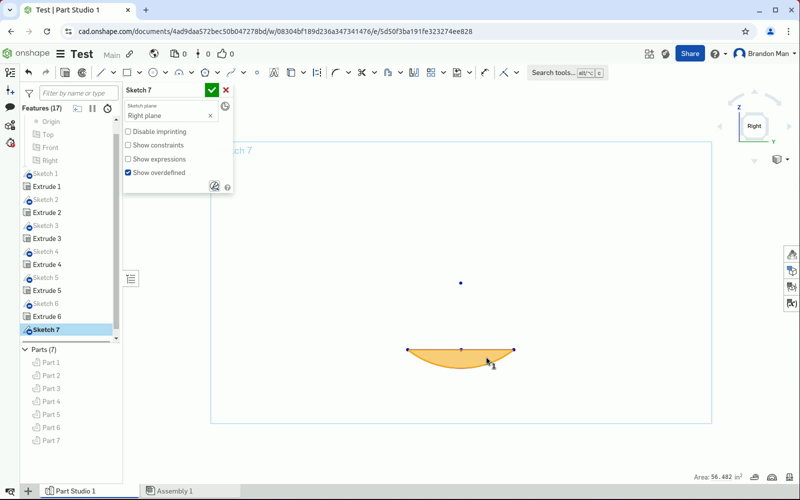
mouse_move(73, 352)
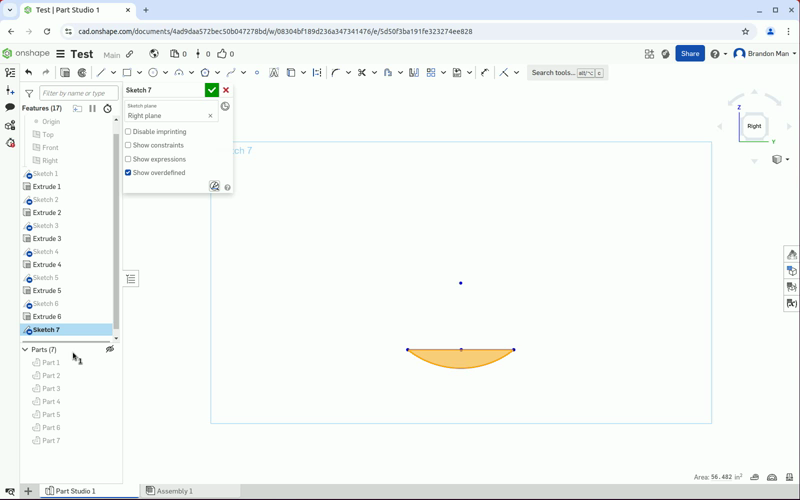
key(shift+y)
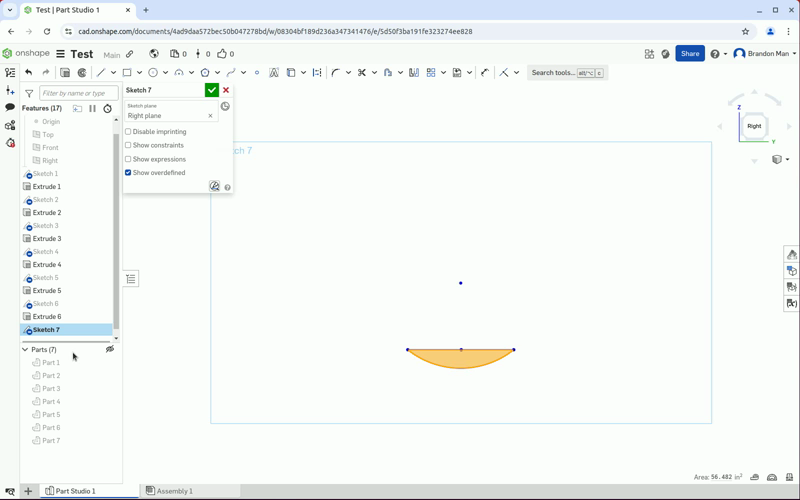
key(shift+e)
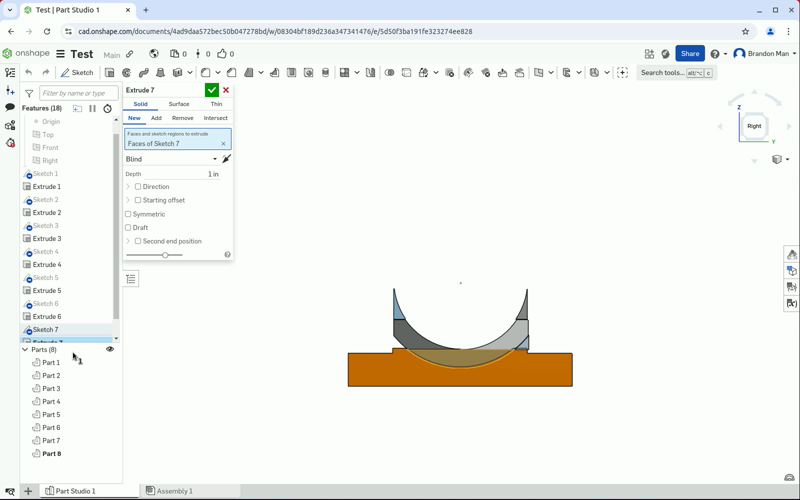
mouse_move(143, 106)
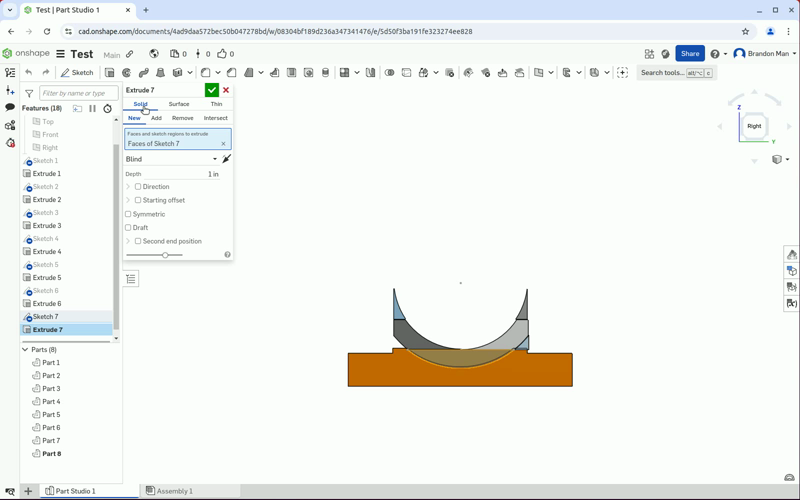
click(143, 106)
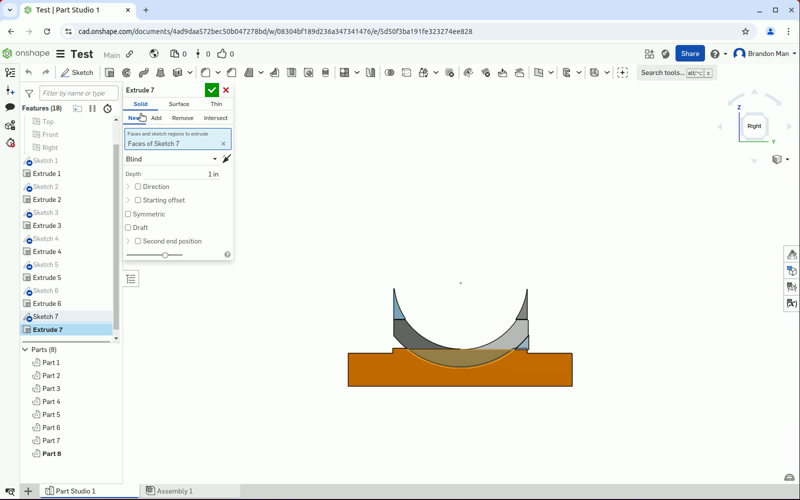
mouse_move(137, 120)
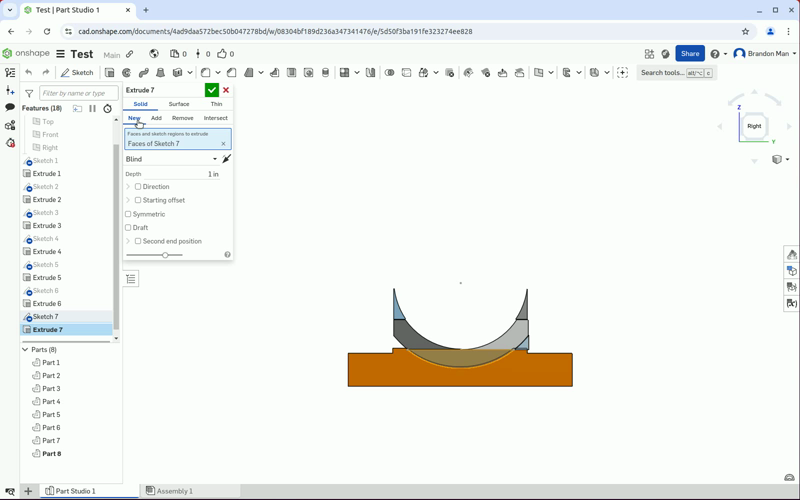
click(137, 120)
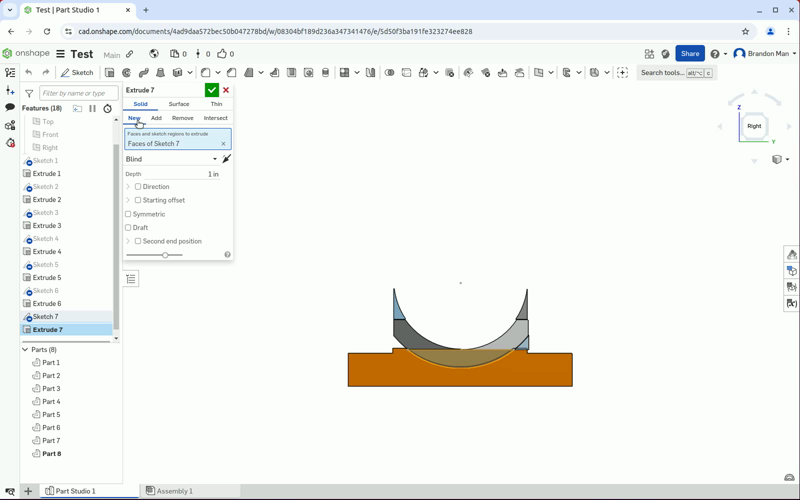
key(tab, 4)
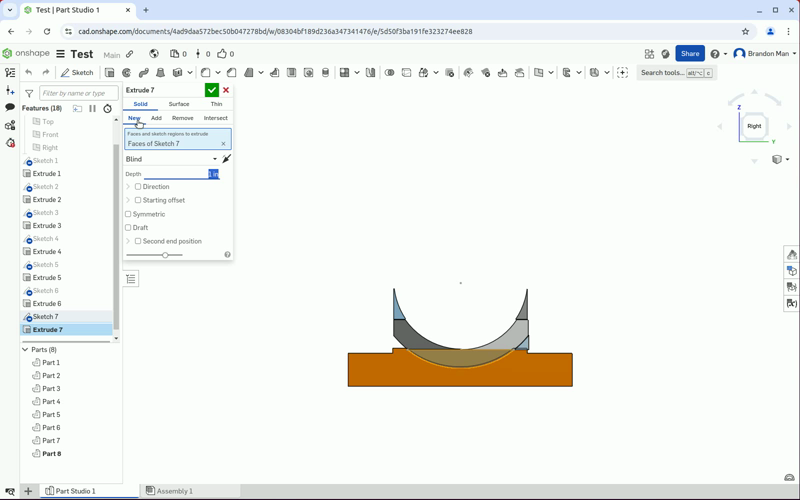
text(15.165)
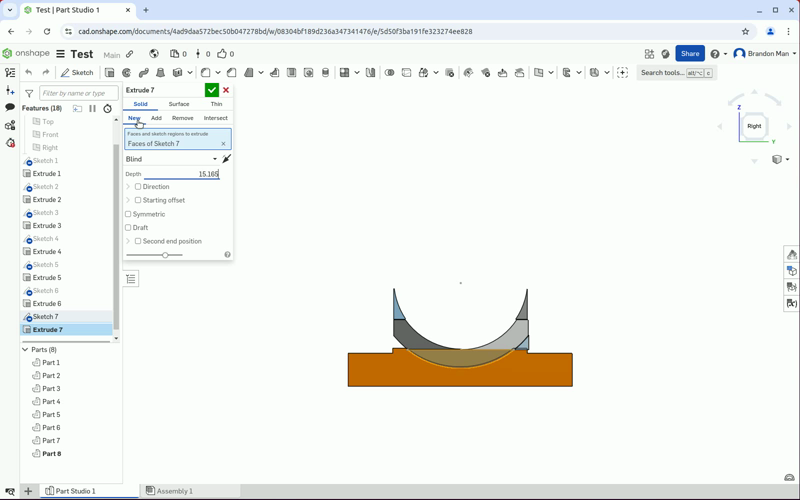
key(enter)
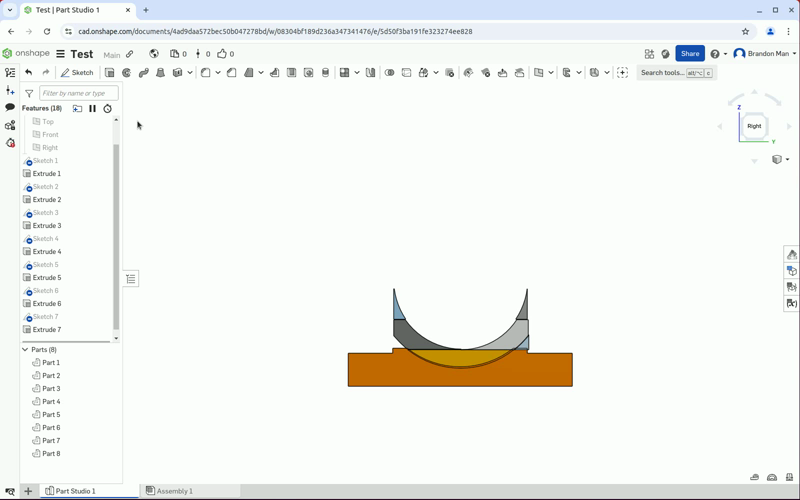
key(shift+h)
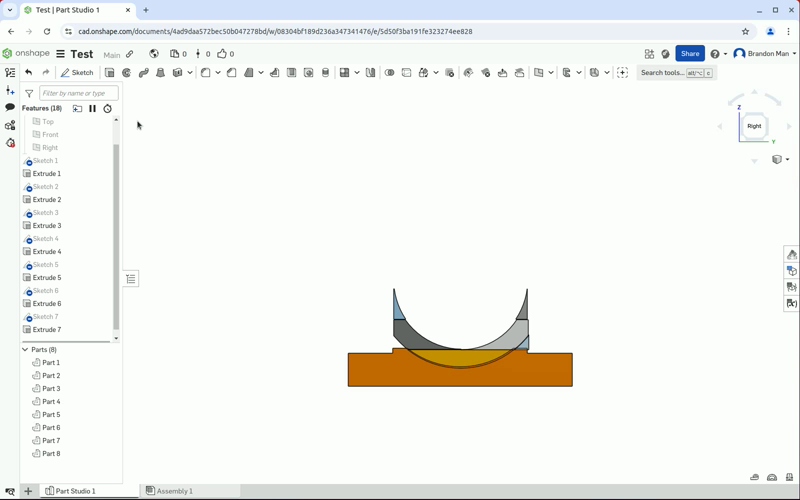
key(shift+h)
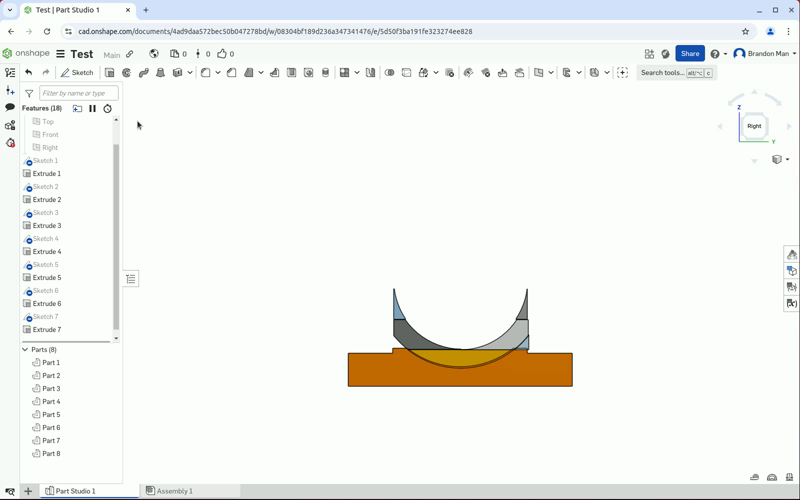
mouse_move(69, 163)
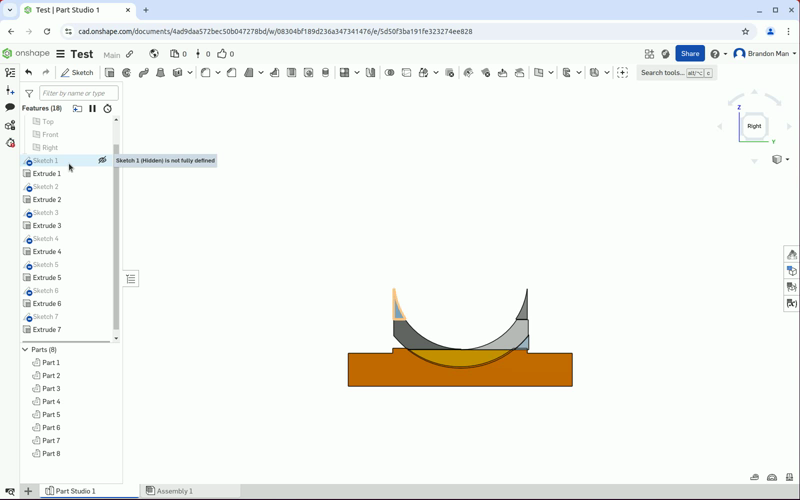
click(69, 163)
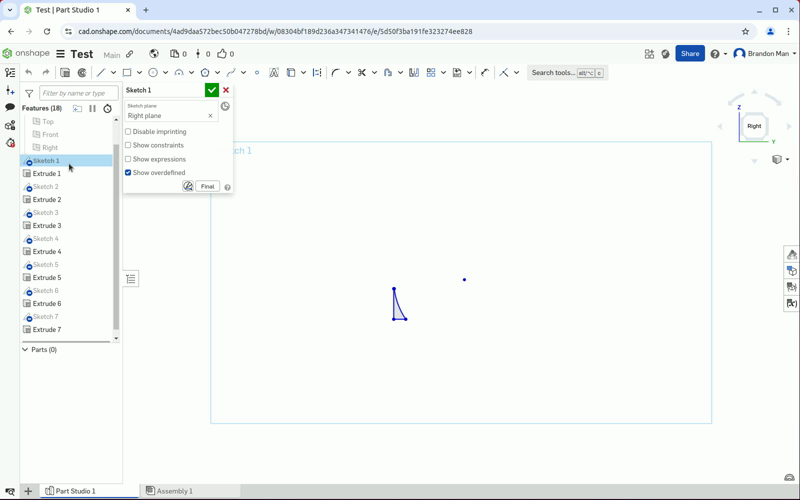
mouse_move(229, 92)
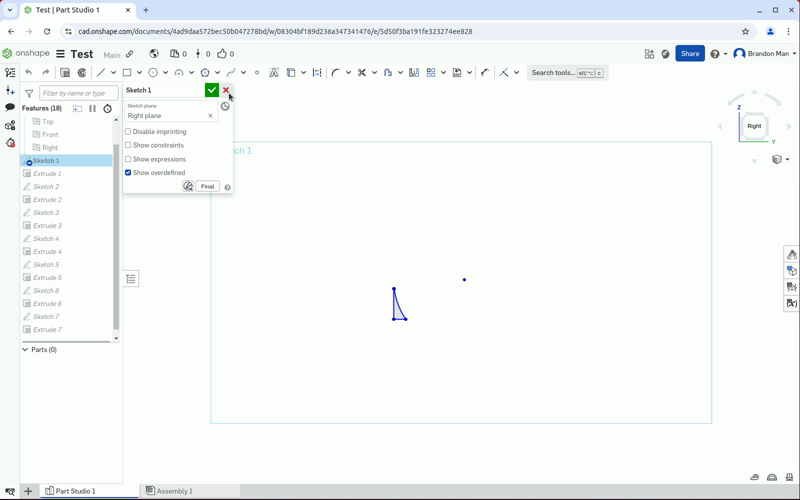
click(229, 92)
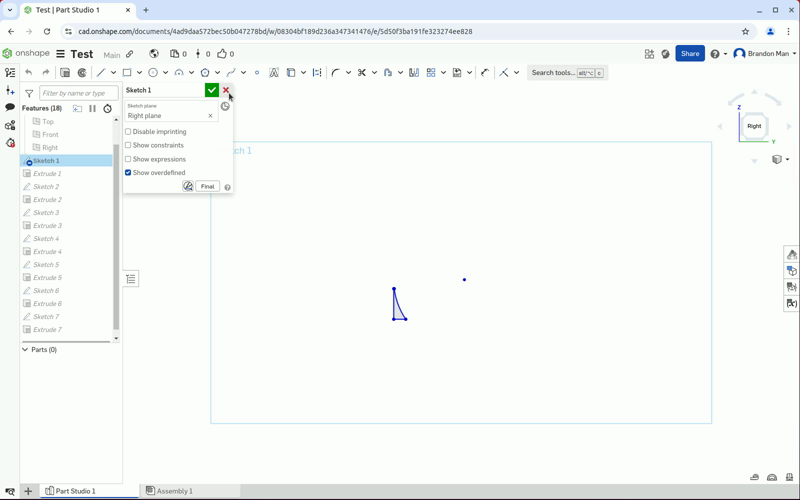
key(shift+s)
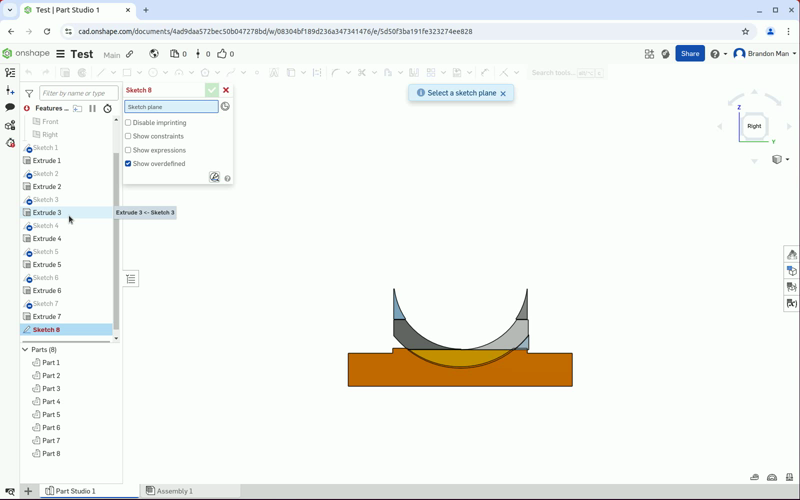
scroll(3)
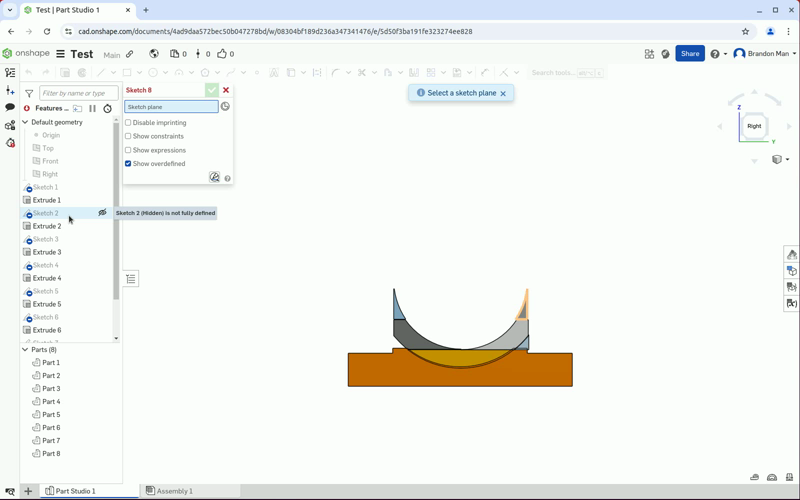
mouse_move(69, 176)
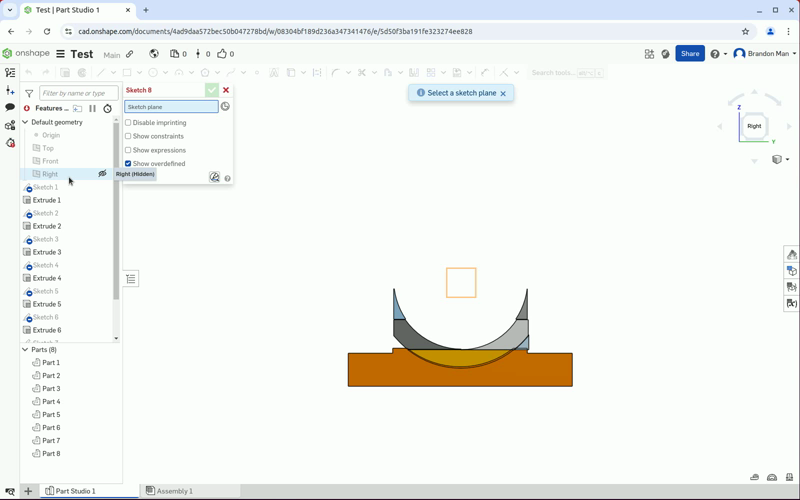
click(69, 176)
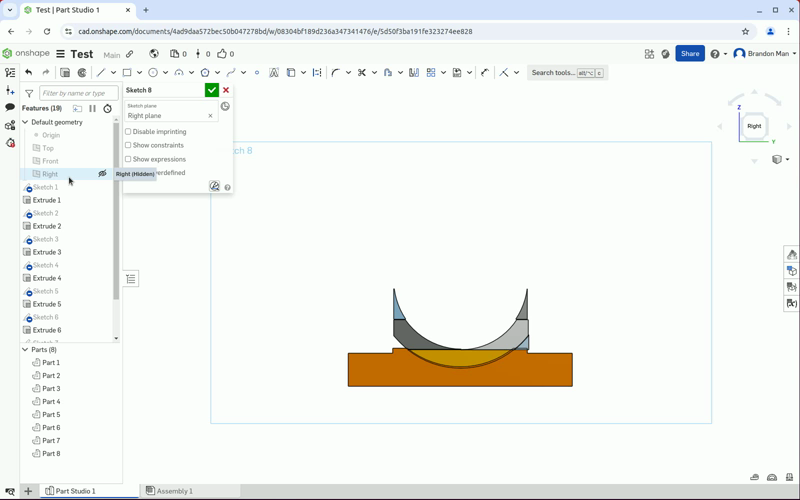
mouse_move(73, 352)
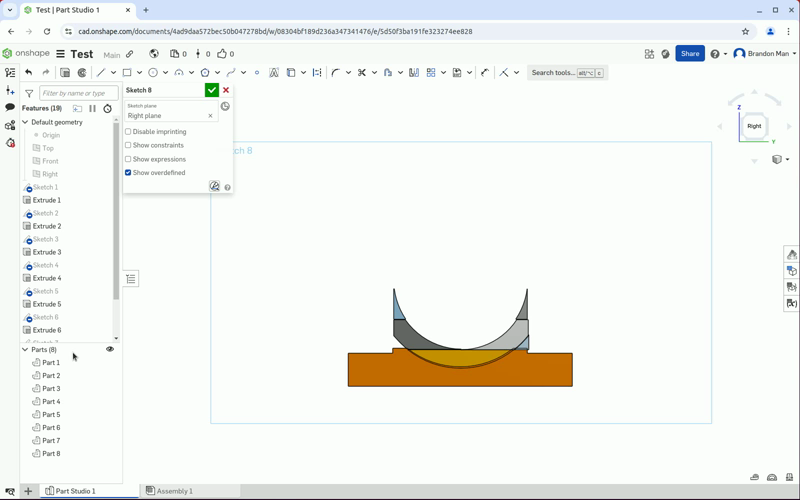
key(y)
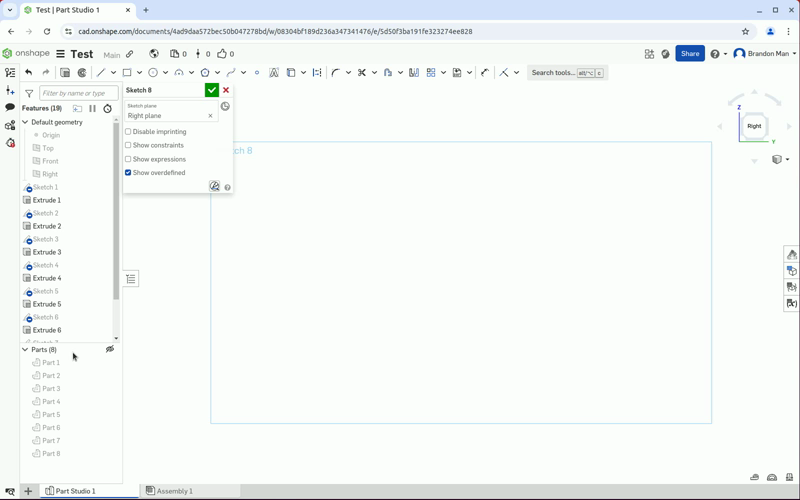
key(l)
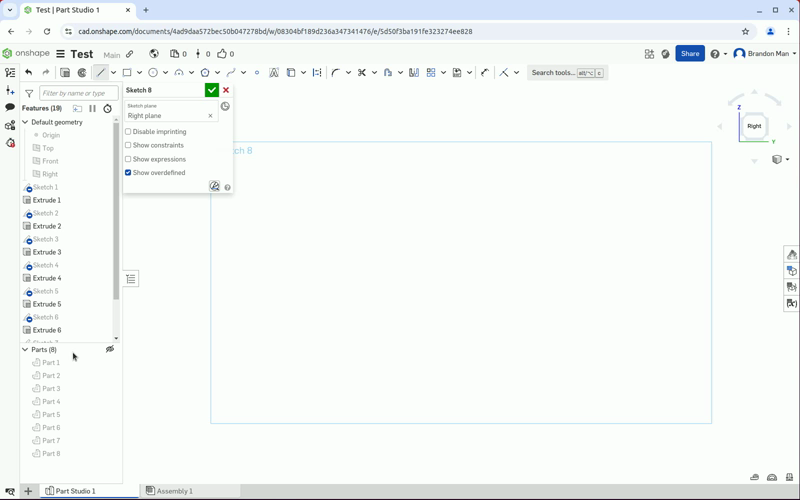
key_down(shift)
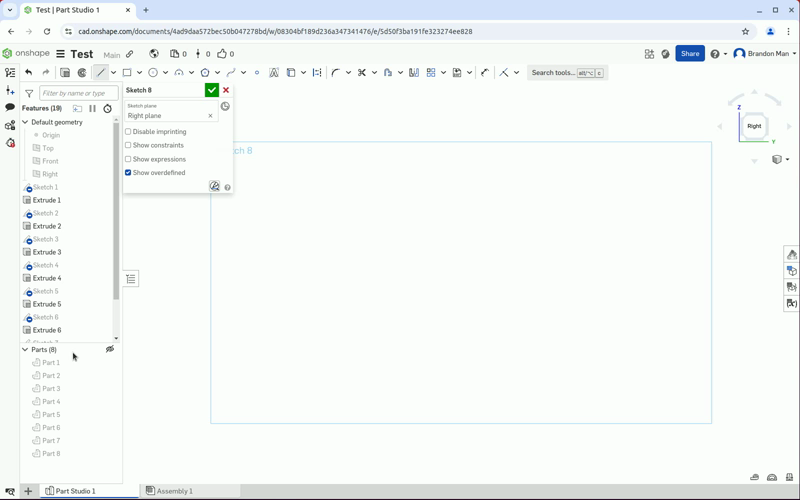
mouse_move(393, 349)
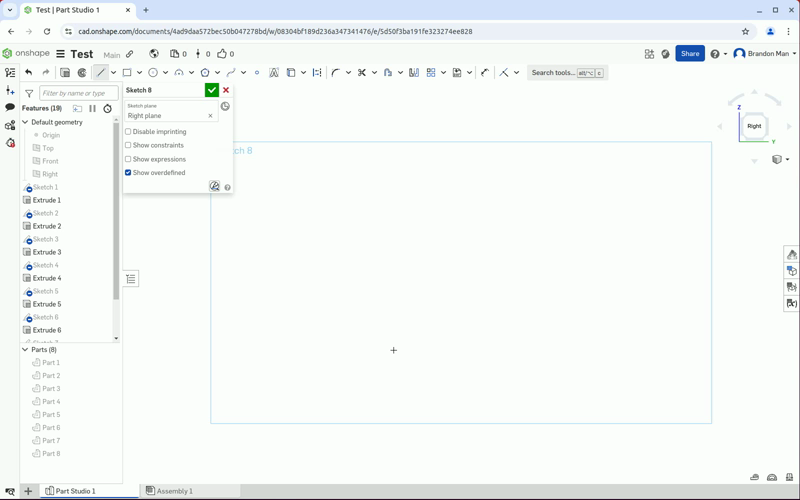
click(393, 349)
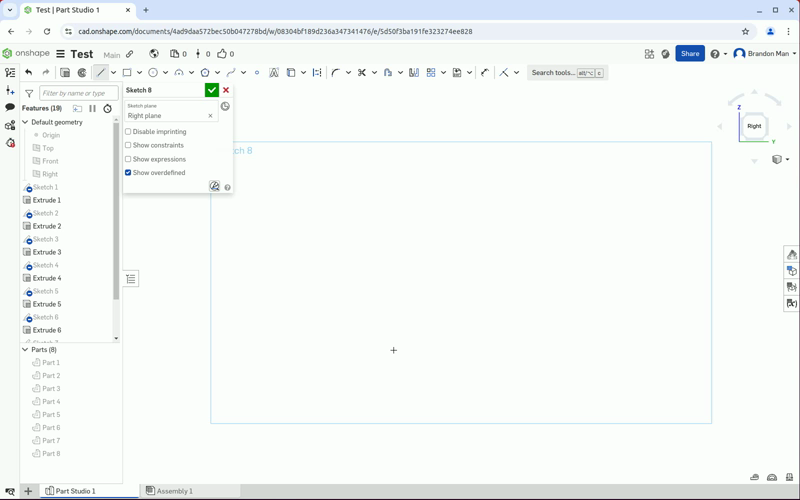
key_up(shift)
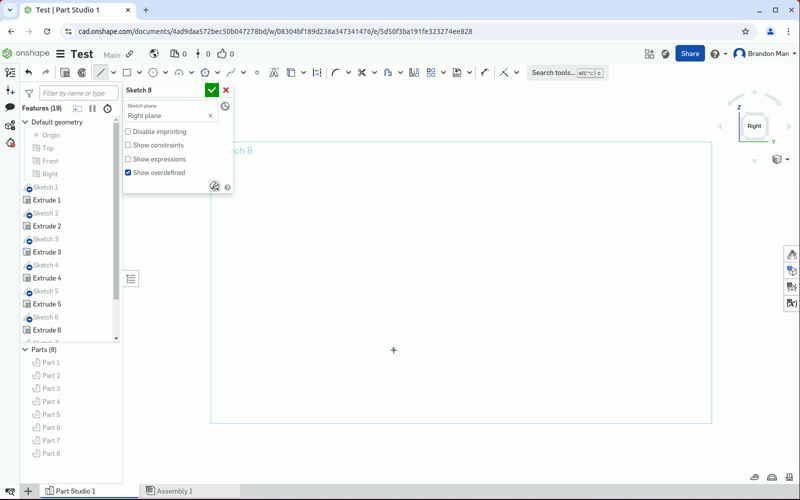
key_down(shift)
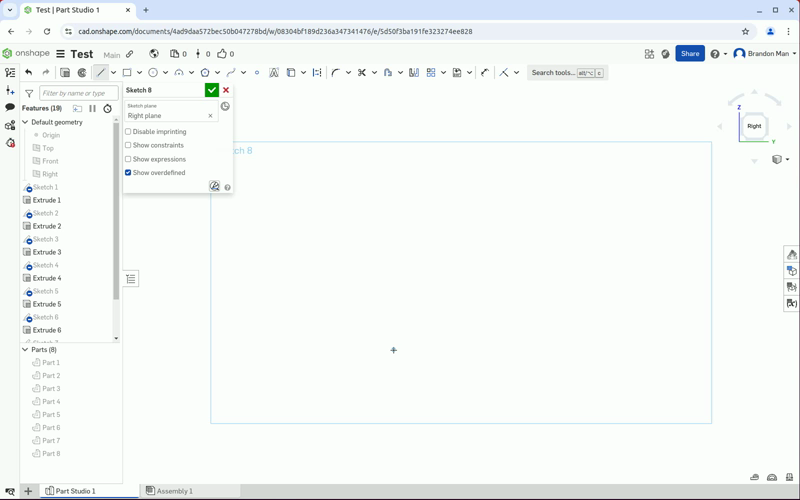
mouse_move(423, 349)
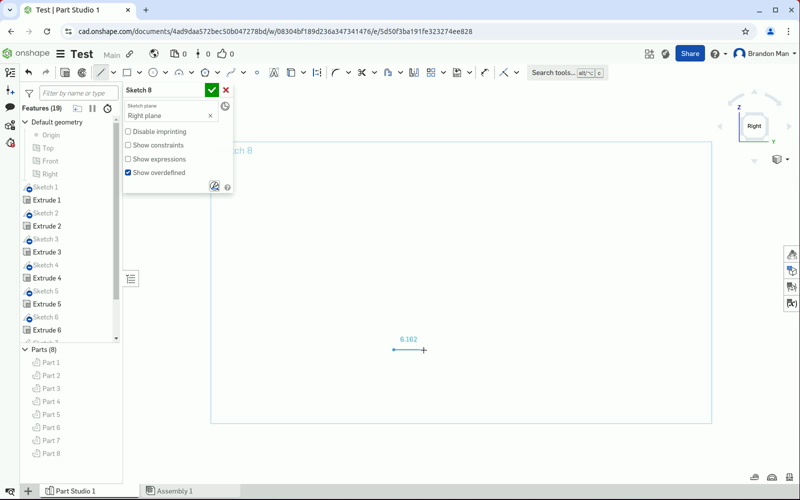
mouse_move(398, 349)
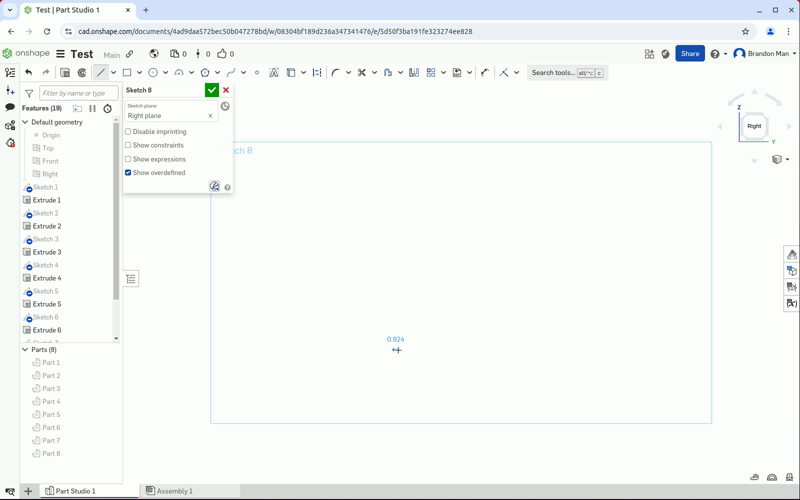
scroll(6)
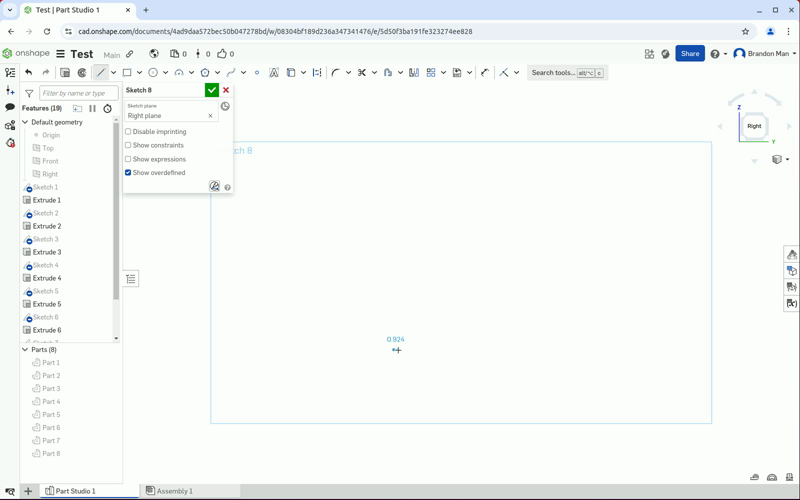
scroll(6)
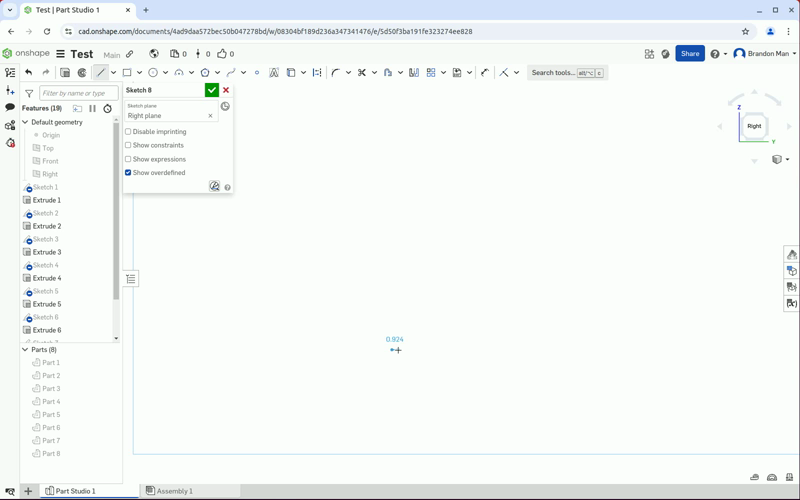
scroll(6)
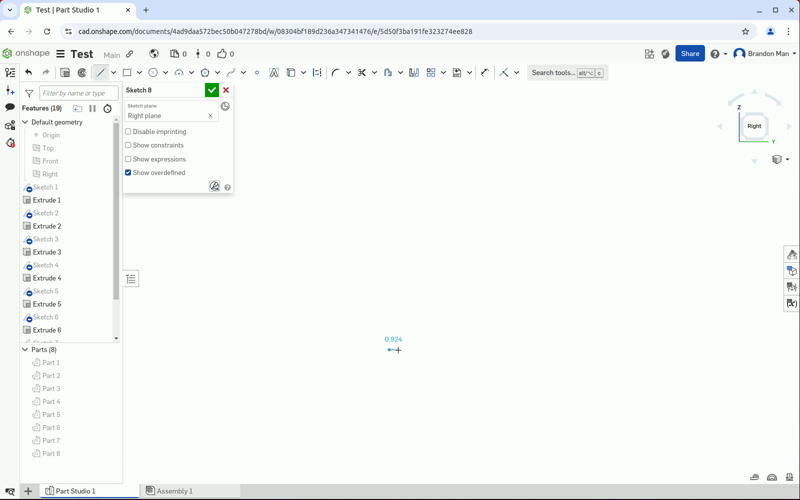
scroll(6)
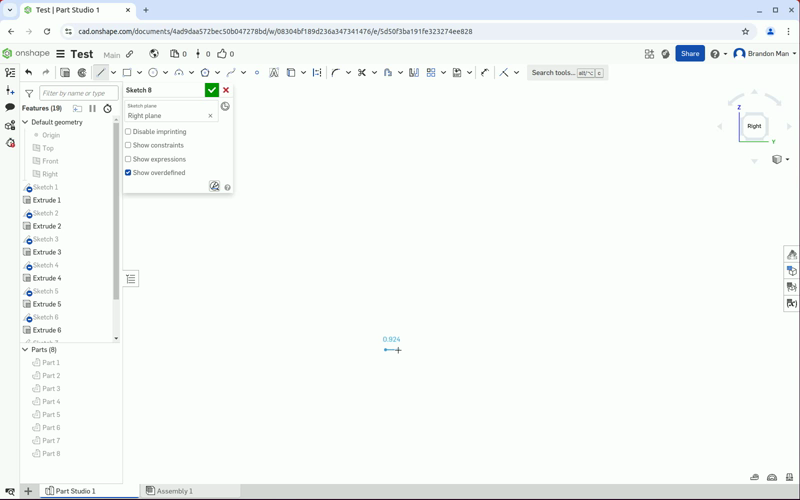
scroll(6)
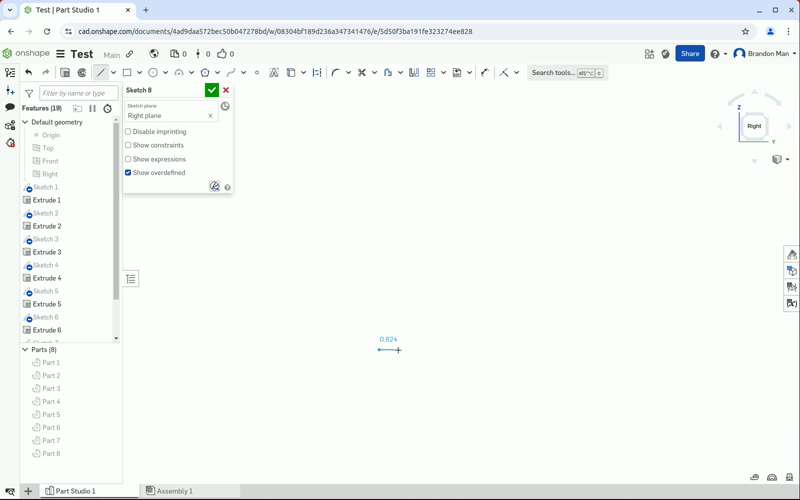
scroll(6)
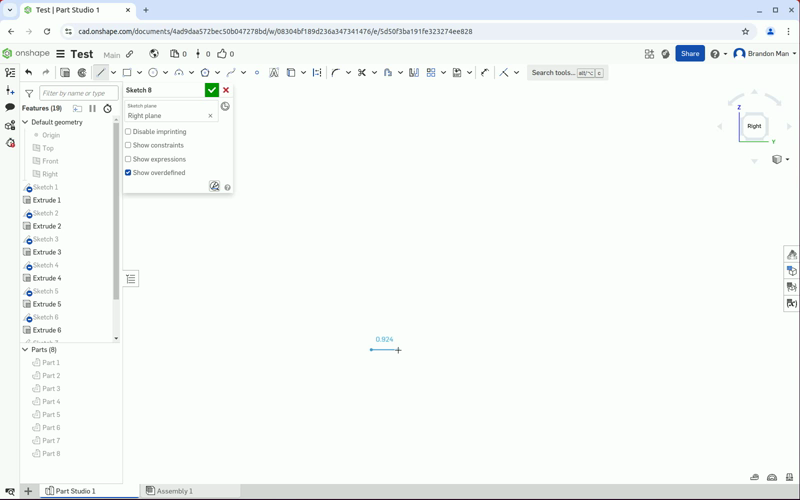
scroll(6)
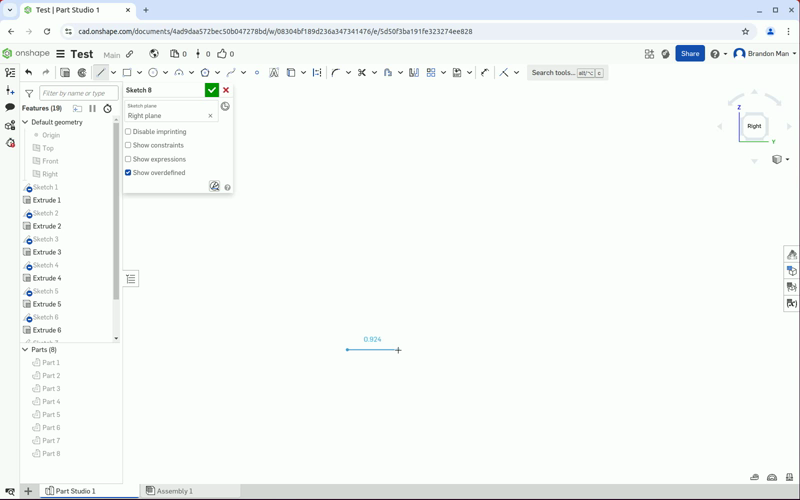
click(398, 349)
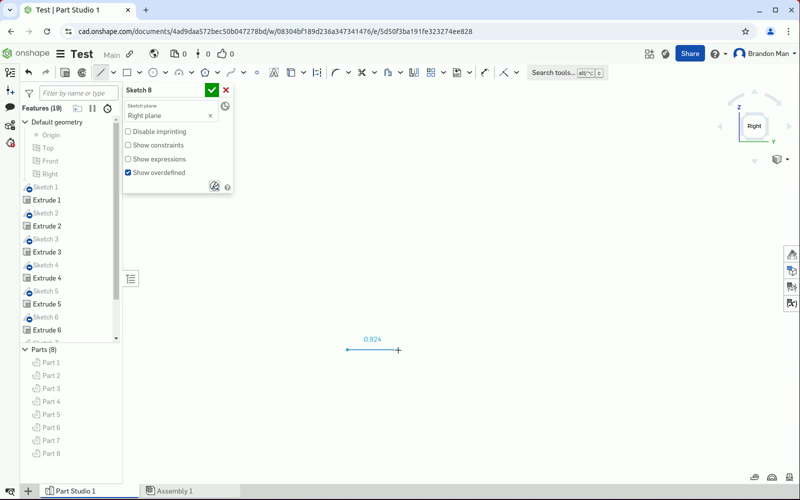
scroll(-6)
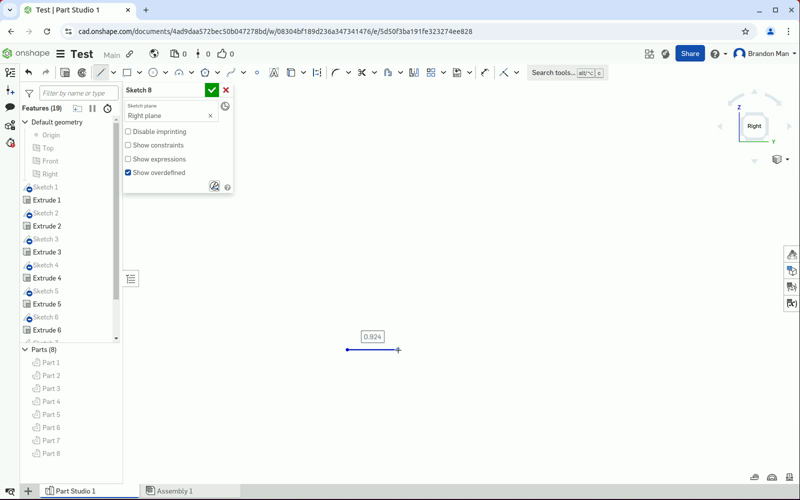
scroll(-6)
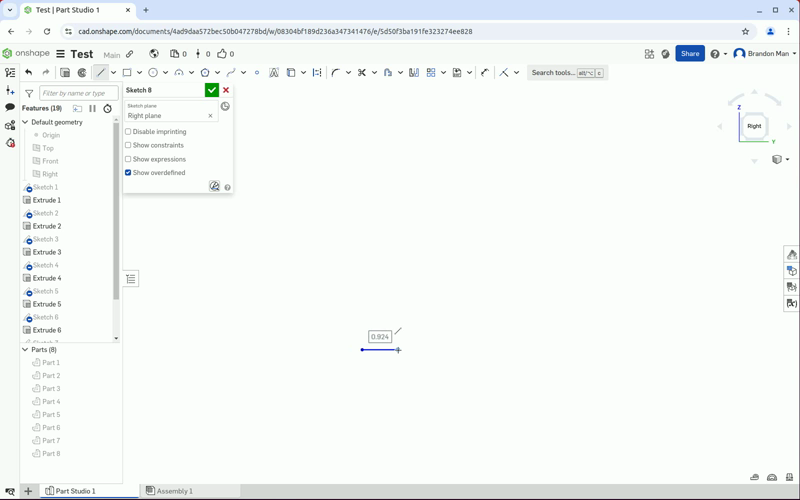
scroll(-6)
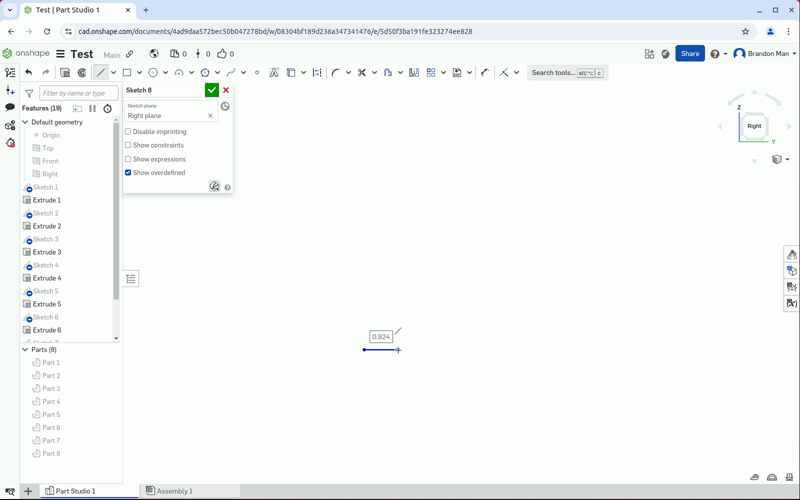
scroll(-6)
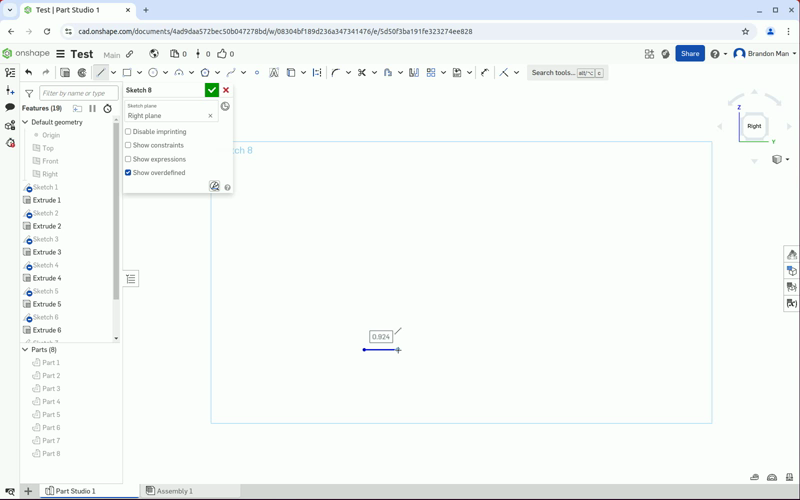
scroll(-6)
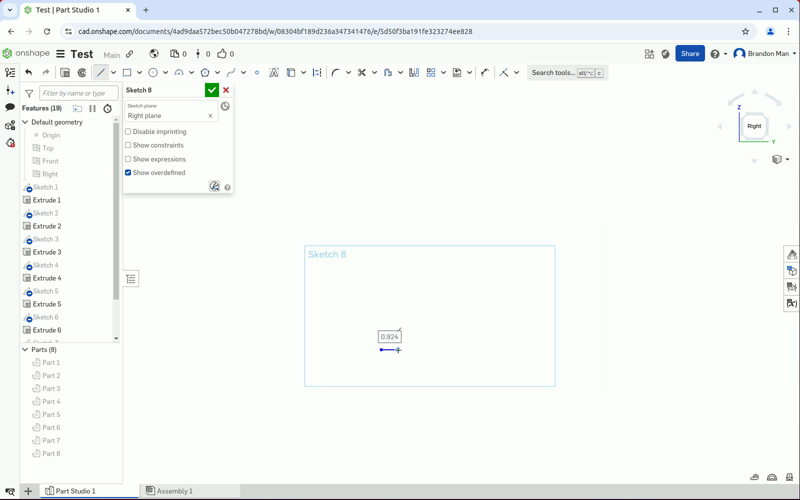
scroll(-6)
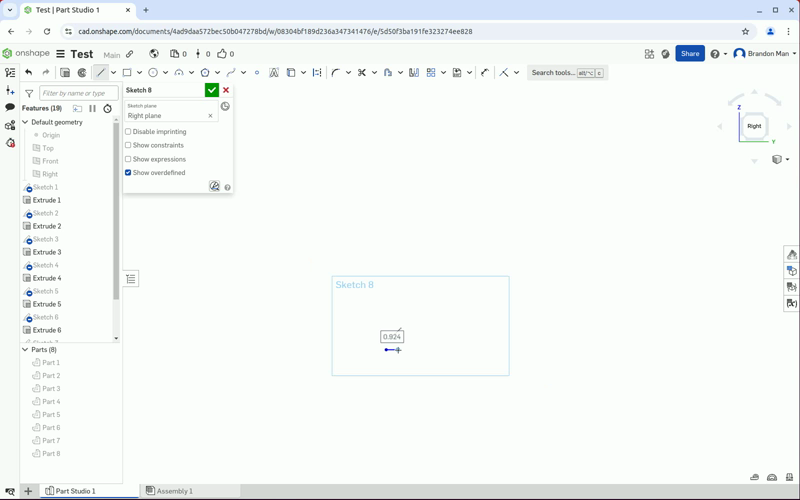
scroll(-6)
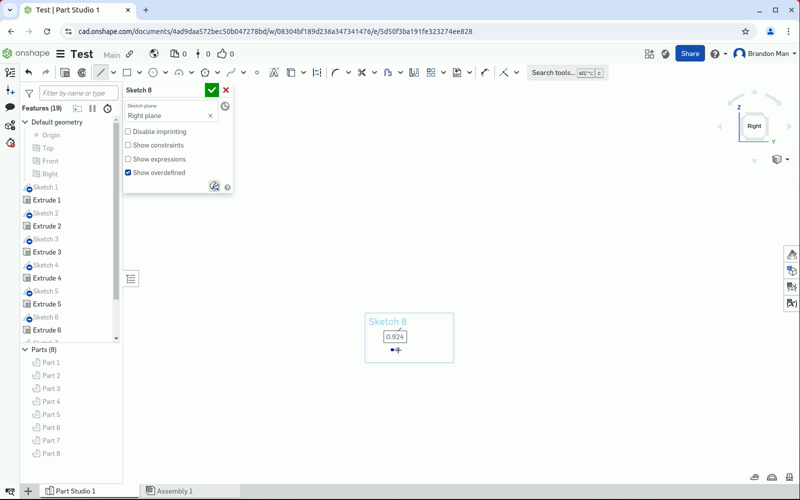
key_up(shift)
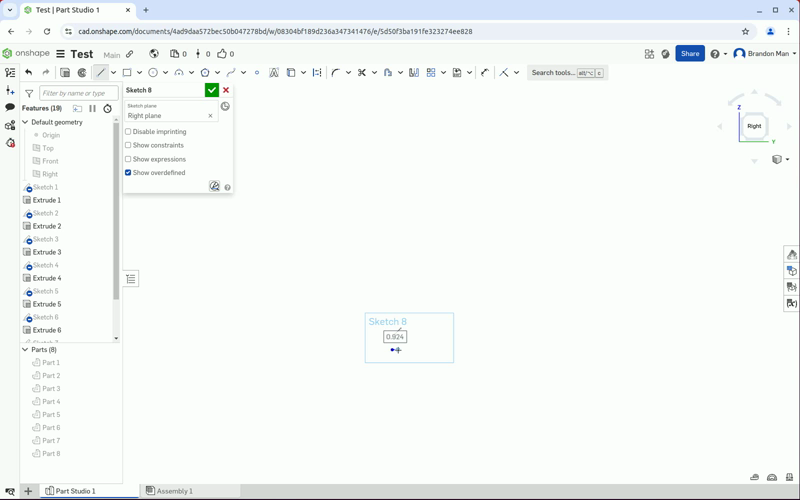
key_down(shift)
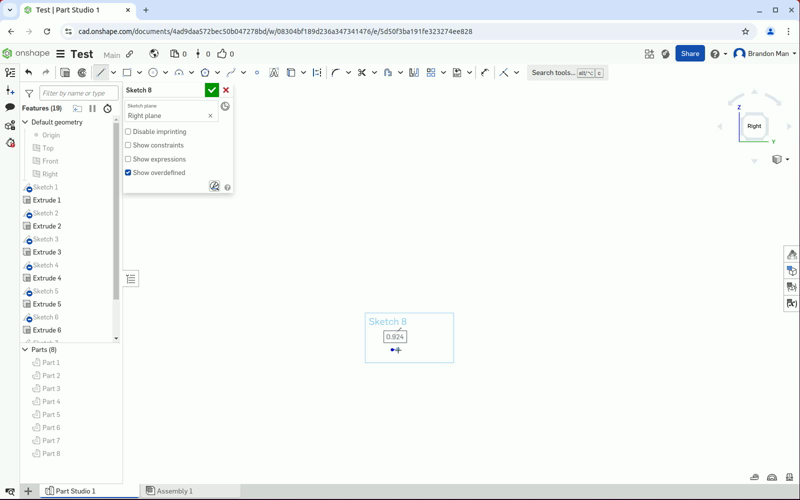
mouse_move(428, 349)
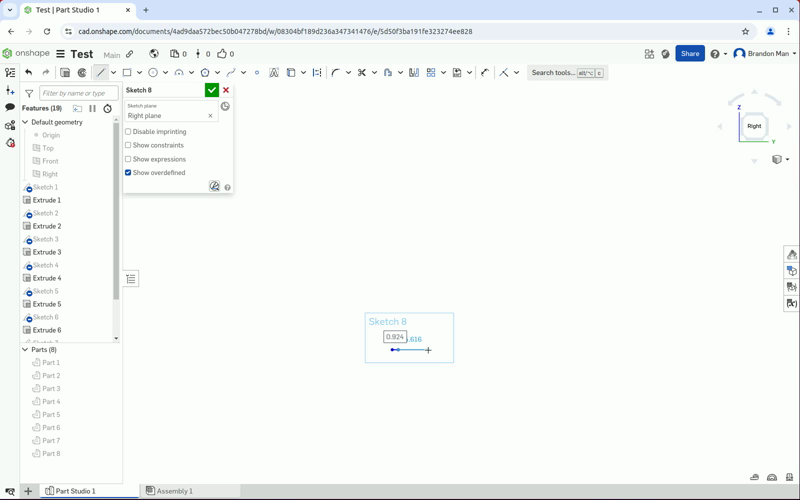
mouse_move(409, 349)
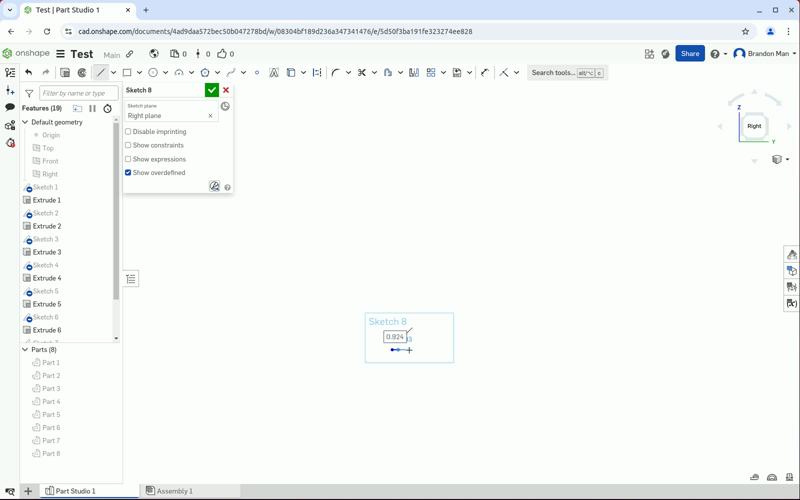
click(409, 349)
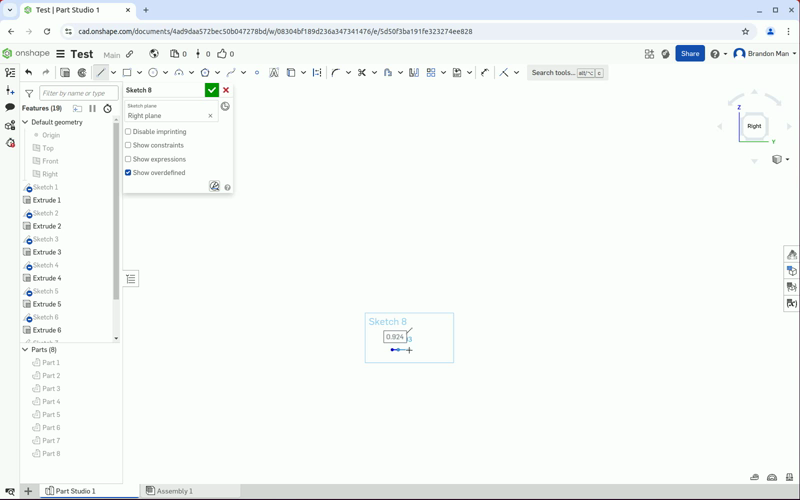
key_up(shift)
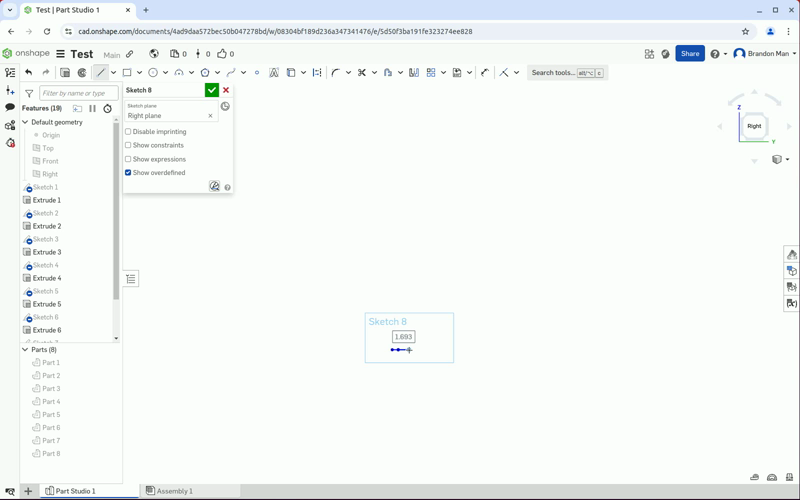
key(esc)
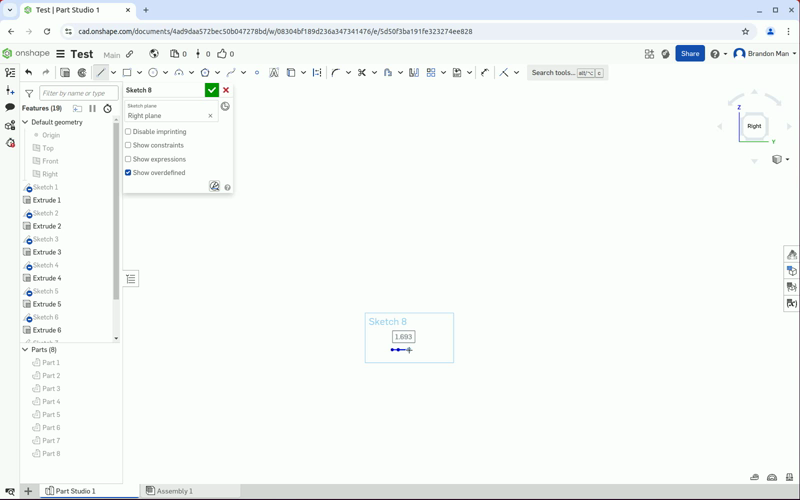
key(a)
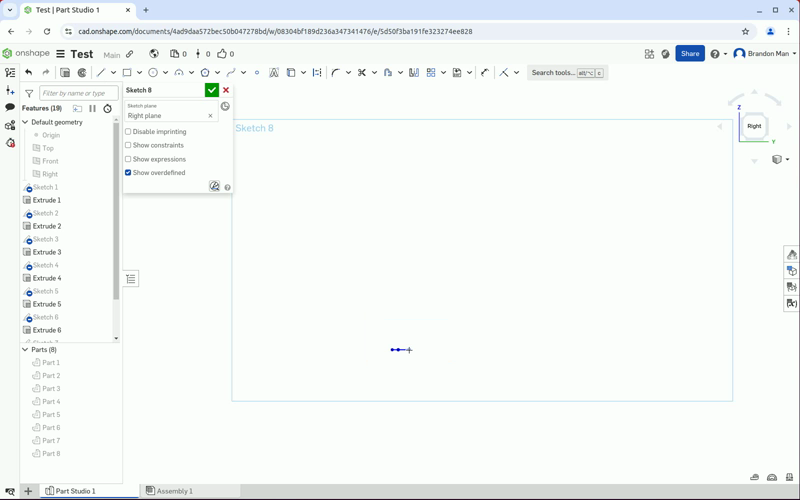
mouse_move(409, 349)
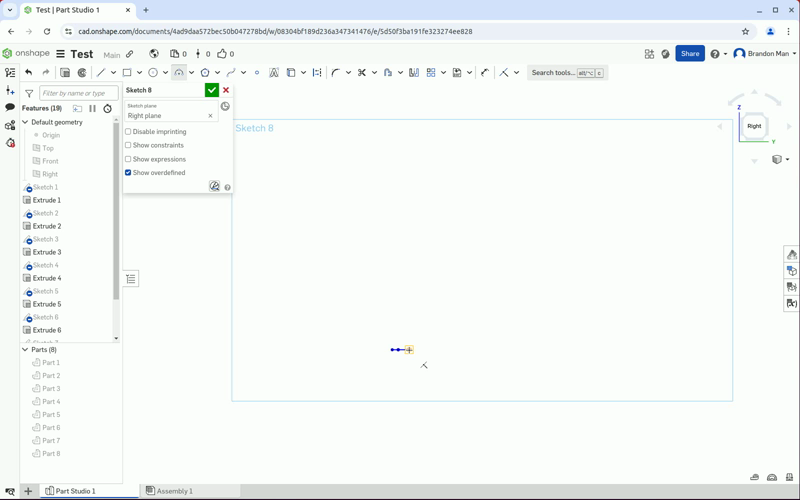
click(409, 349)
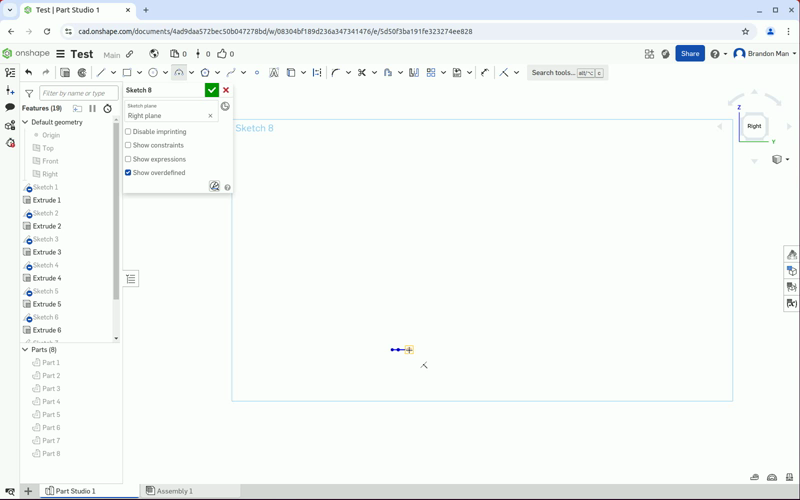
key_down(shift)
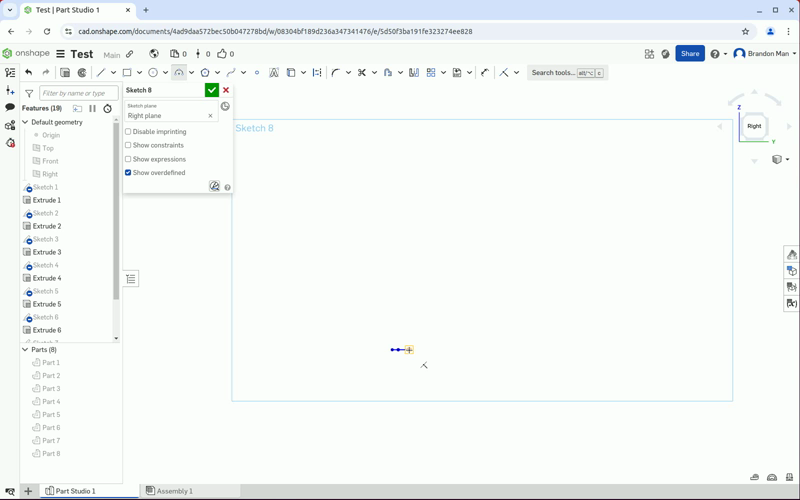
mouse_move(393, 334)
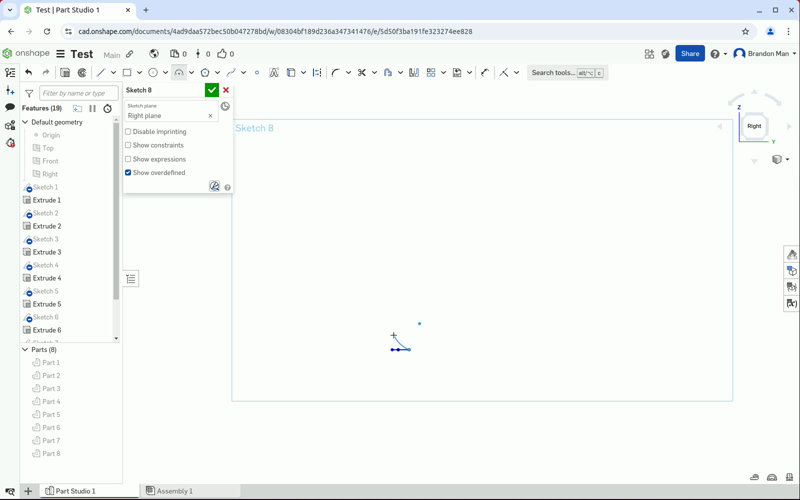
click(393, 334)
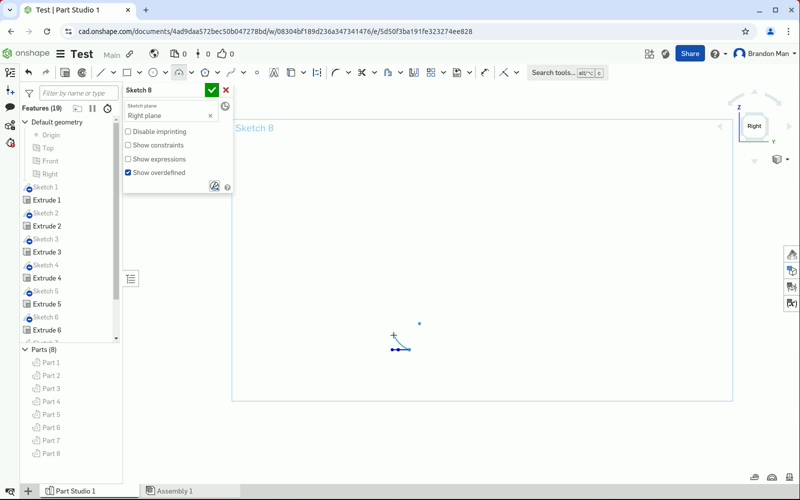
mouse_move(401, 342)
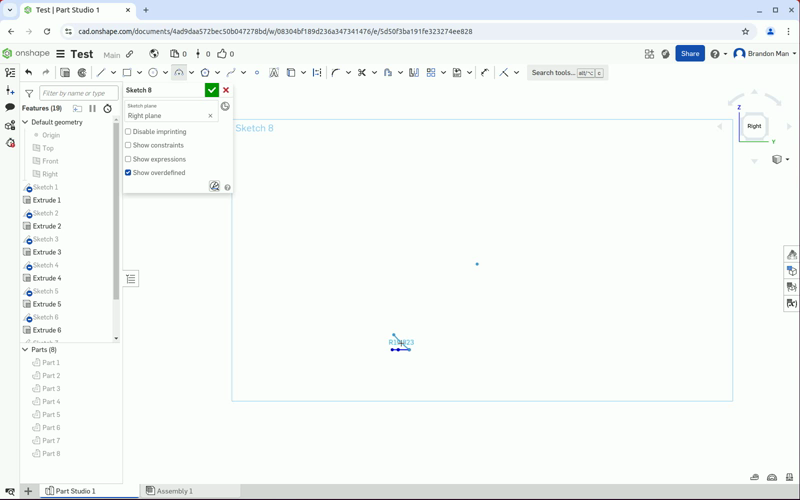
click(401, 342)
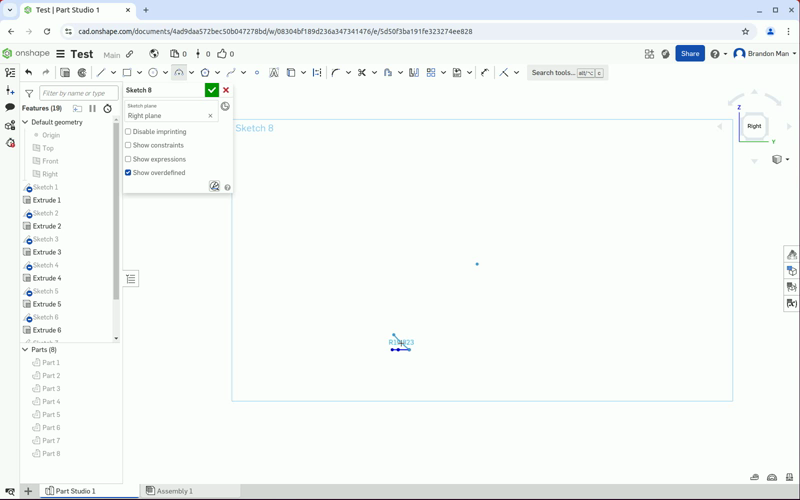
key_up(shift)
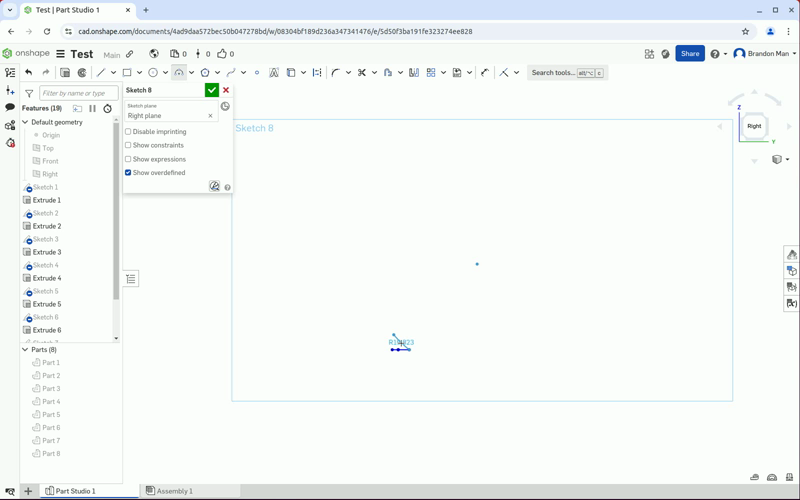
key(esc)
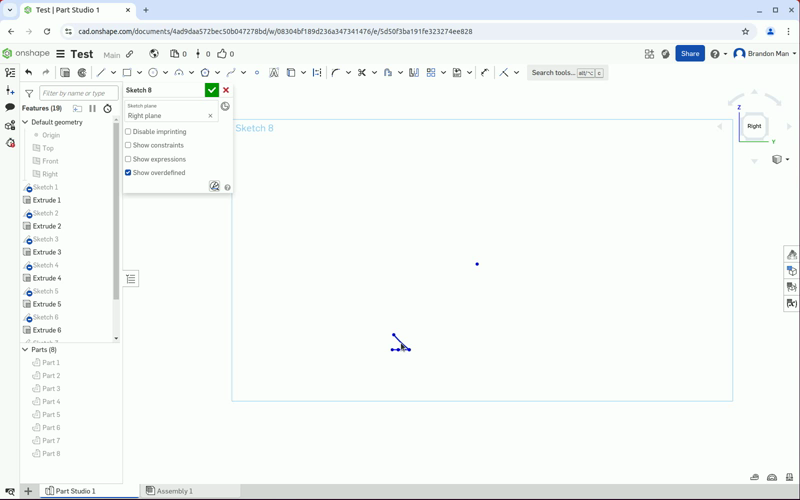
key(l)
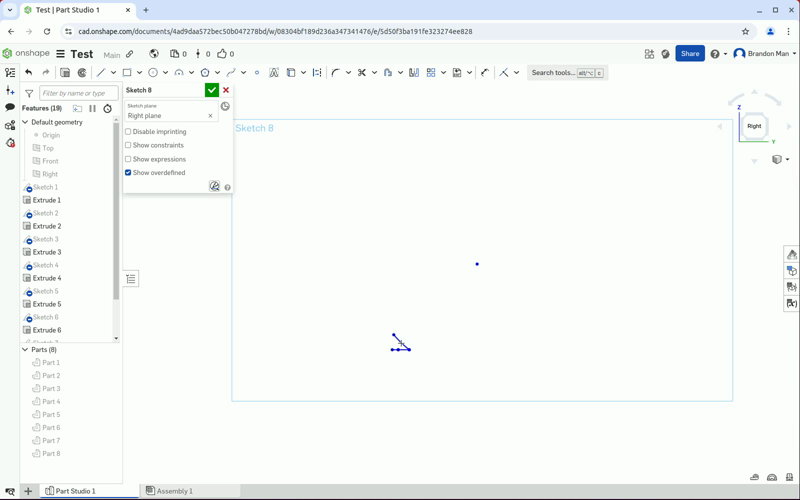
mouse_move(393, 334)
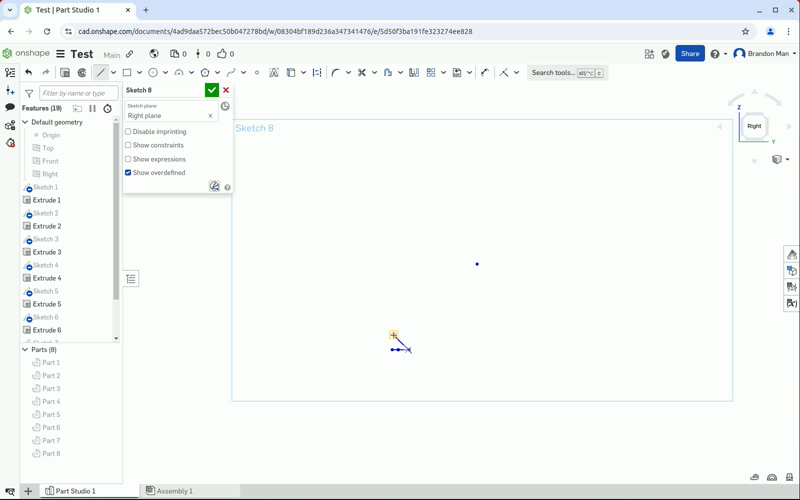
click(393, 334)
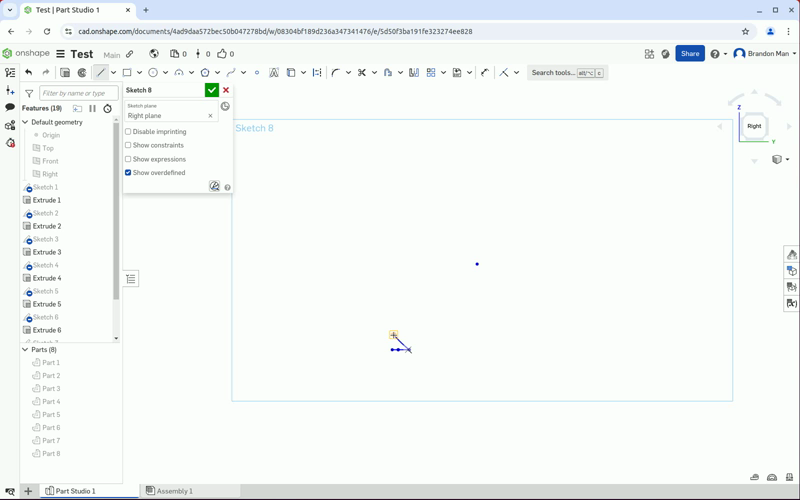
mouse_move(423, 334)
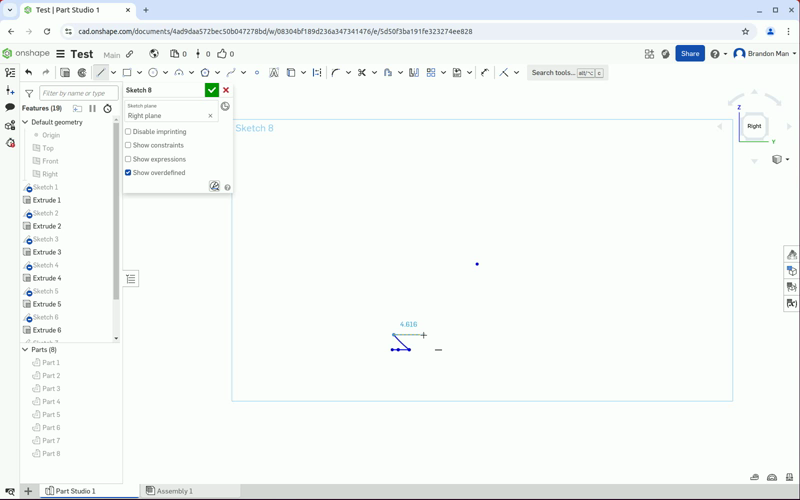
key_down(shift)
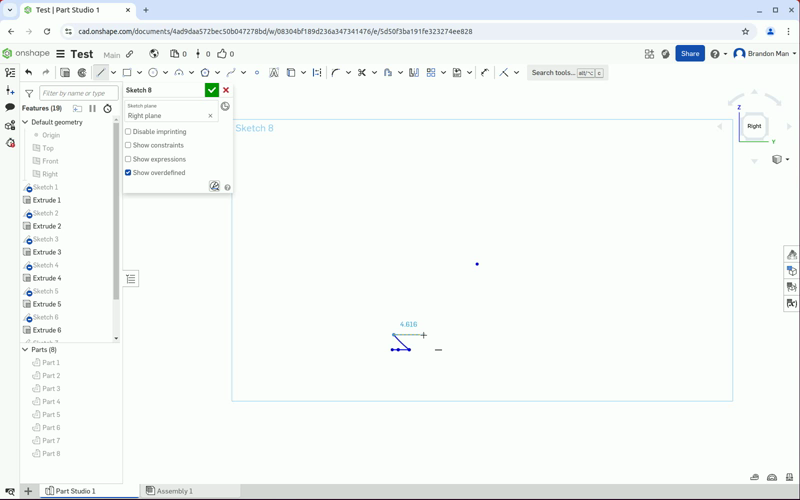
mouse_move(393, 349)
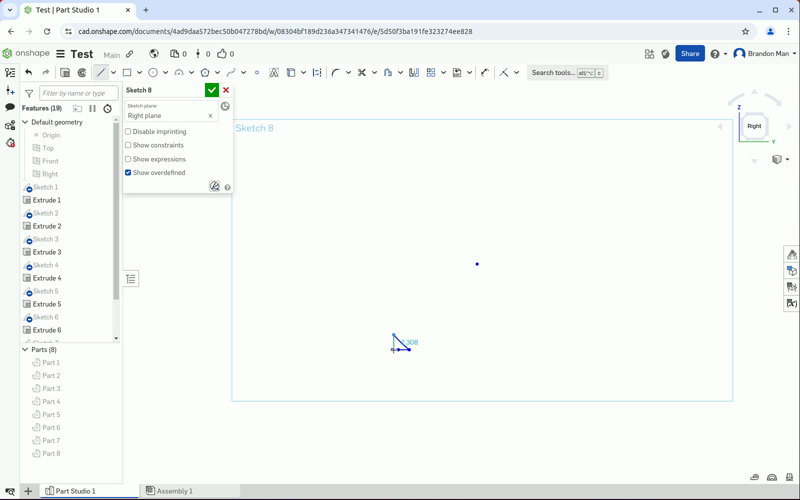
scroll(6)
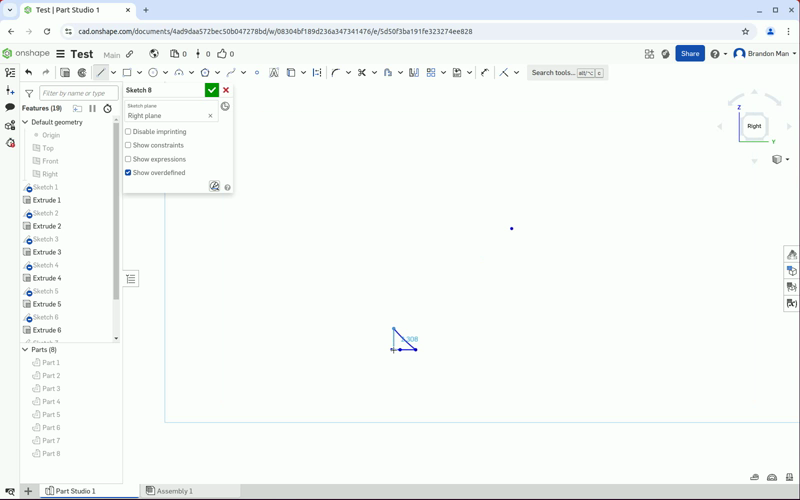
scroll(6)
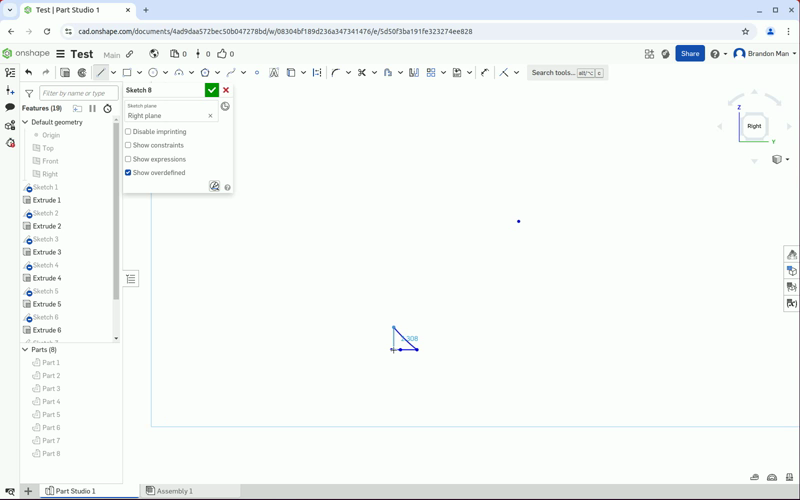
scroll(6)
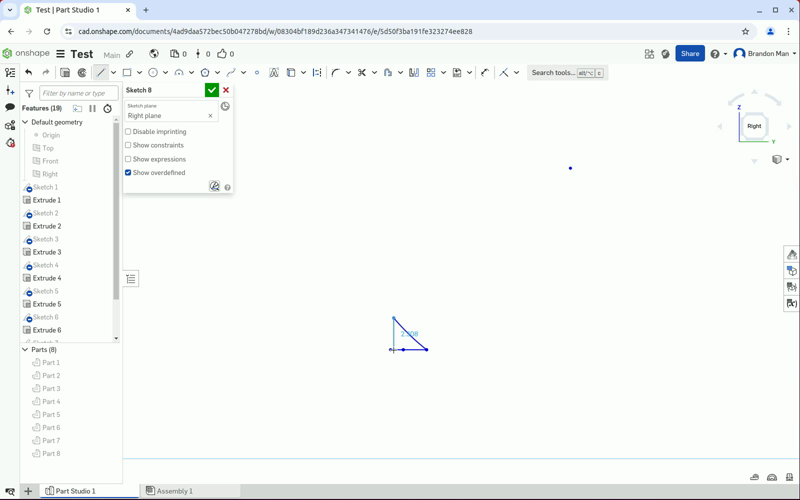
scroll(6)
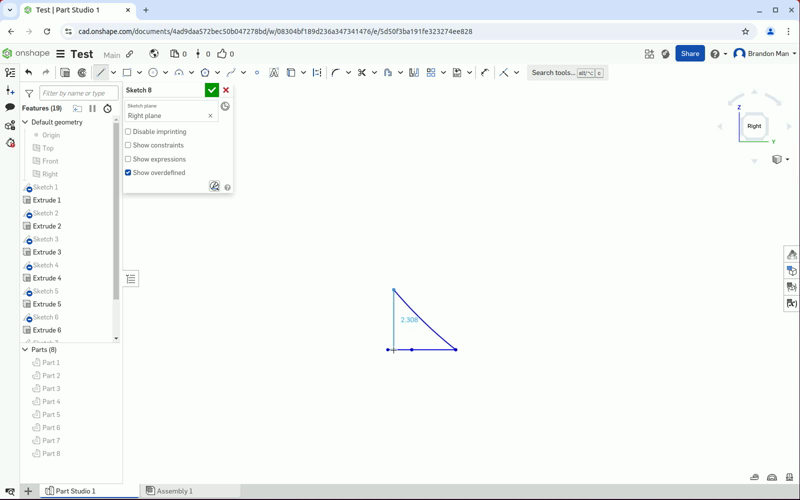
scroll(6)
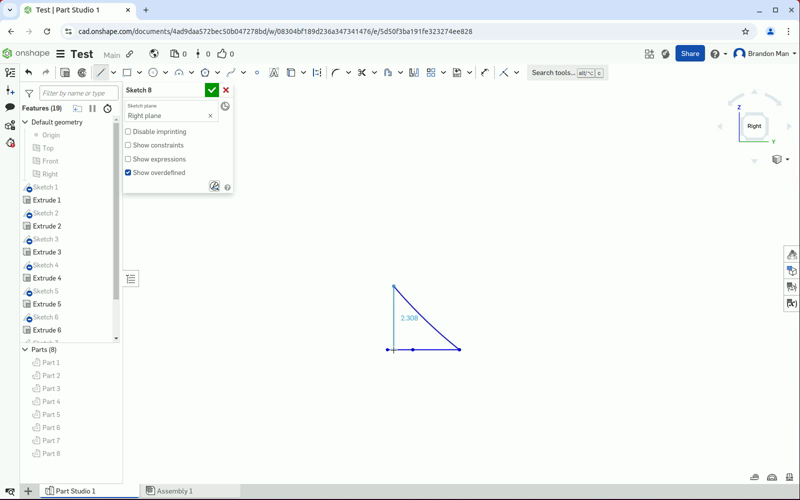
scroll(6)
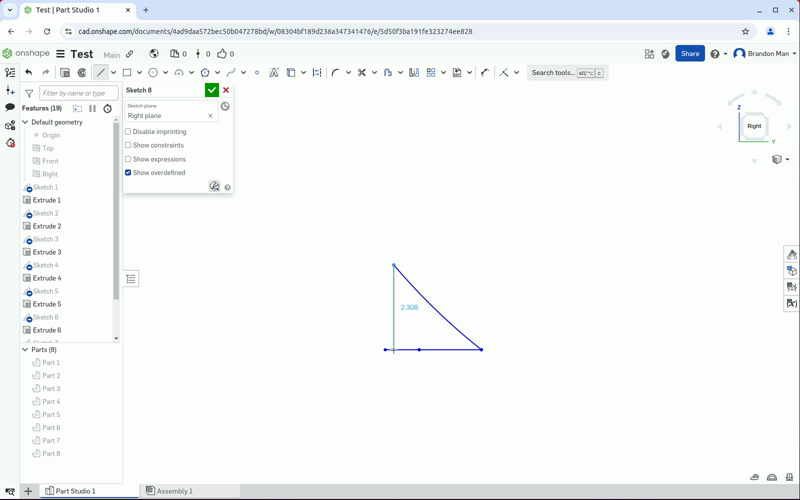
scroll(6)
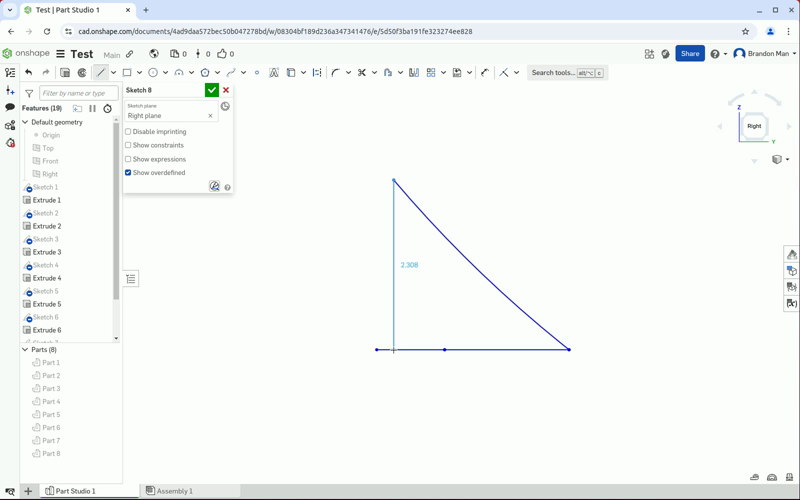
key_up(shift)
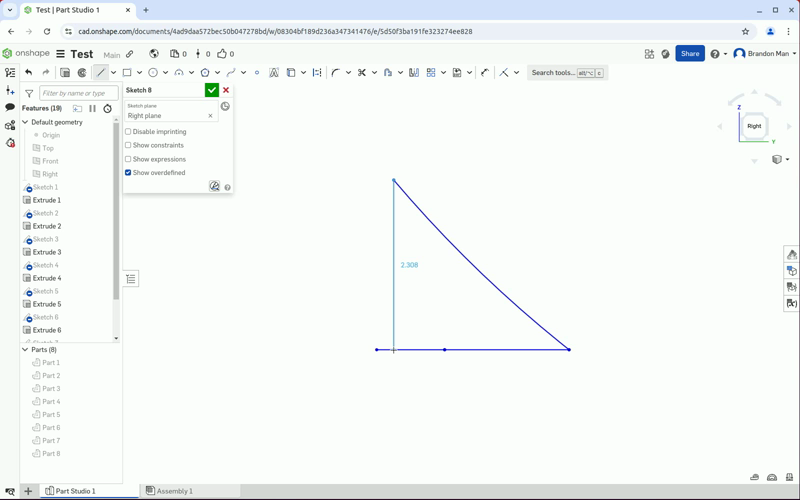
click(393, 349)
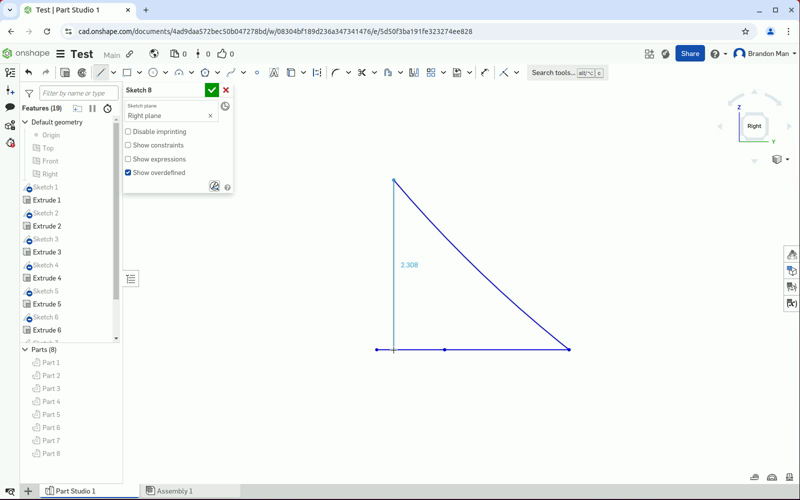
scroll(-6)
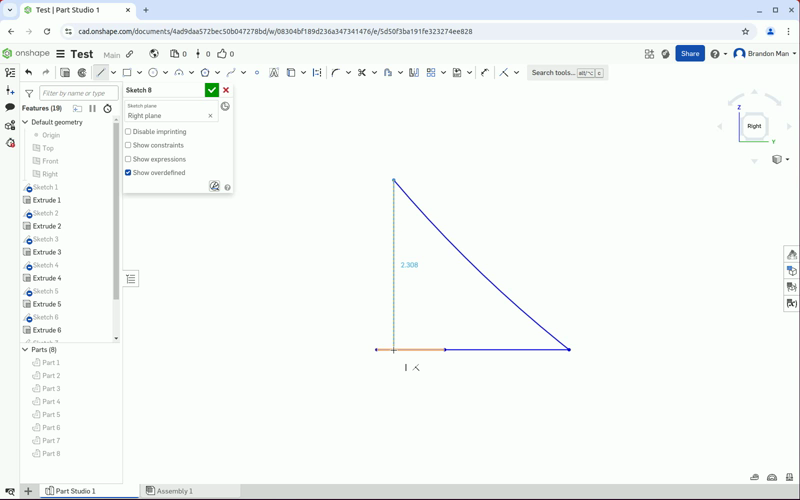
scroll(-6)
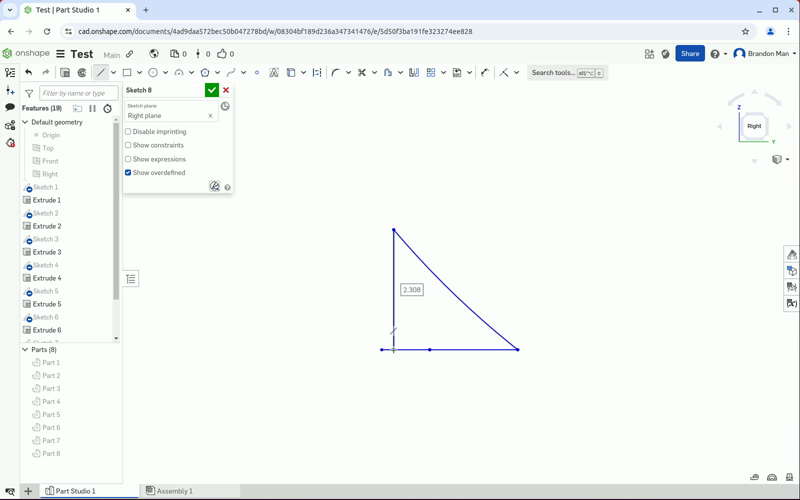
scroll(-6)
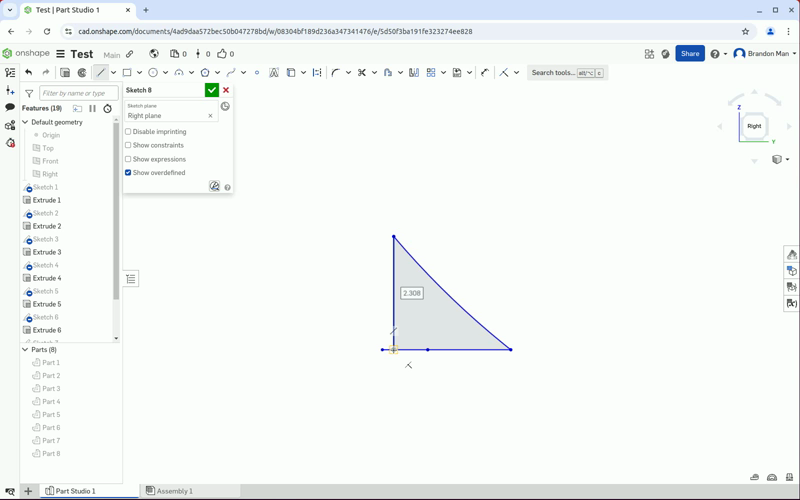
scroll(-6)
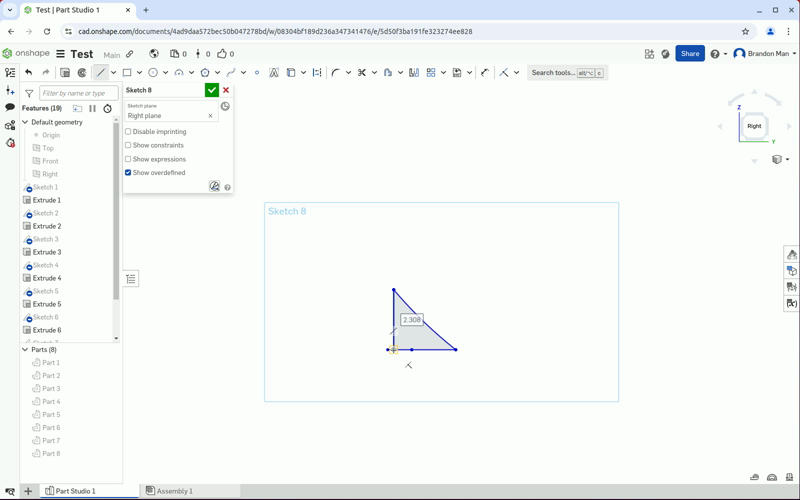
scroll(-6)
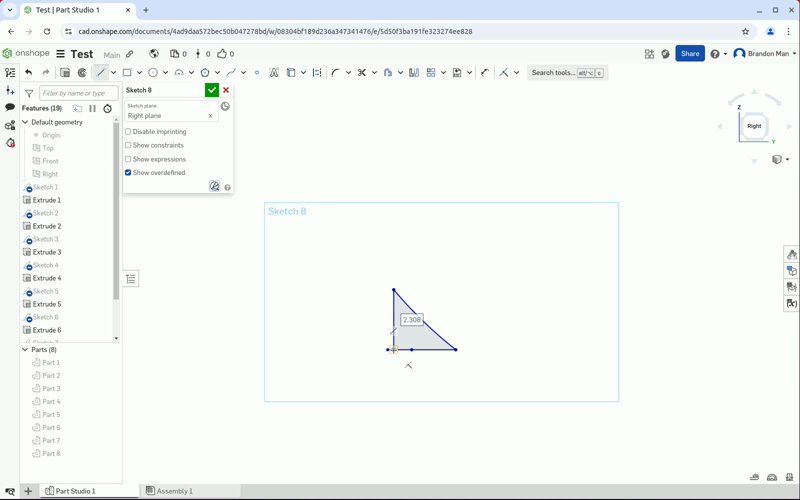
scroll(-6)
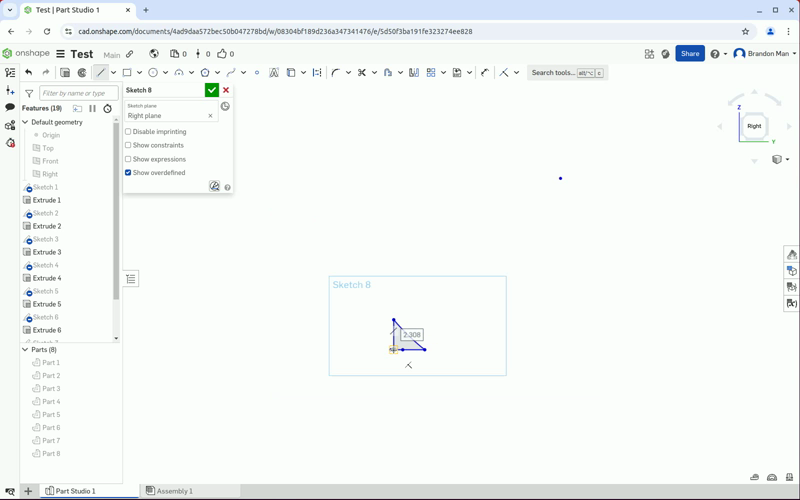
scroll(-6)
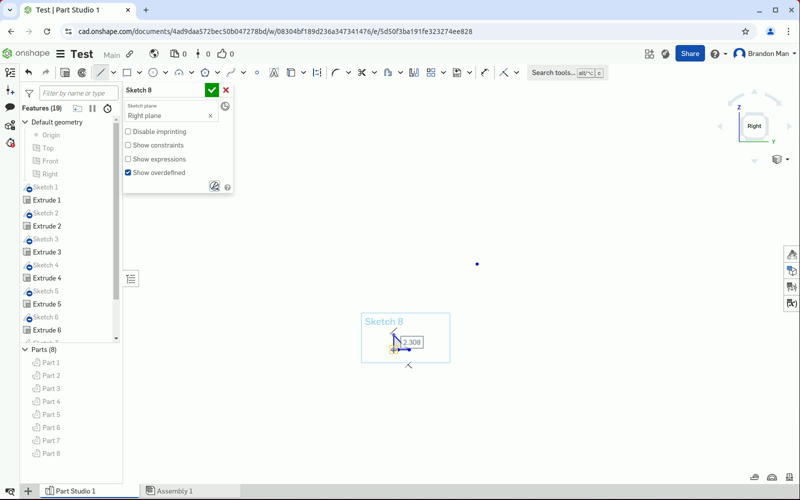
key(esc)
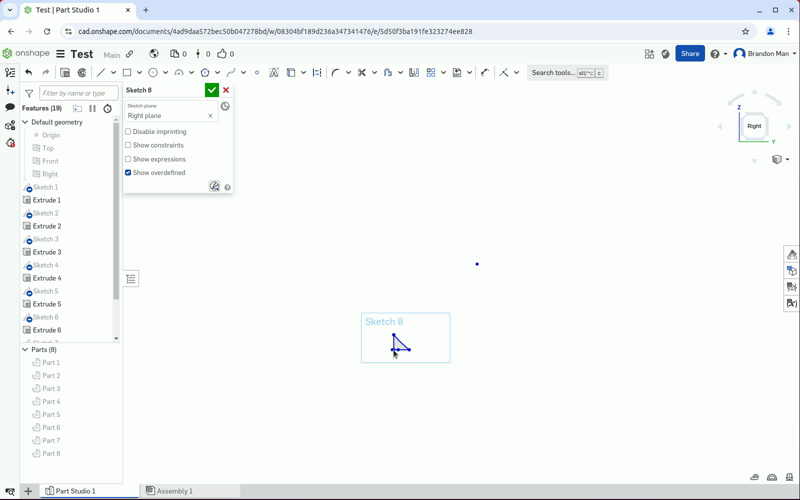
mouse_move(397, 345)
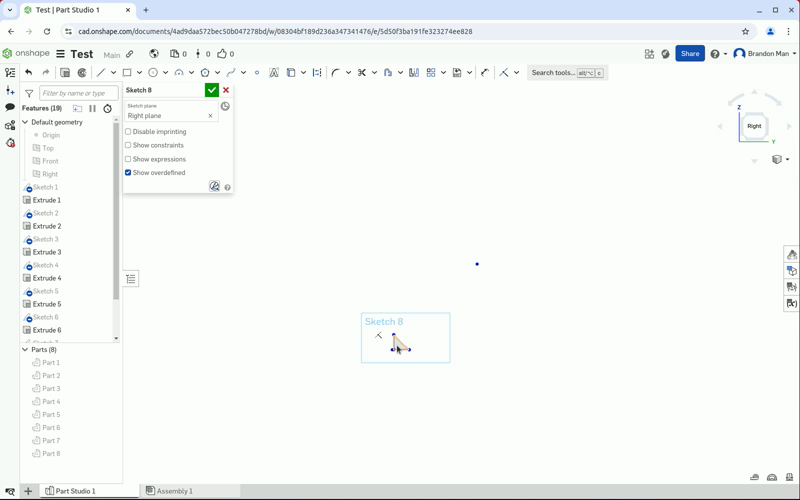
scroll(6)
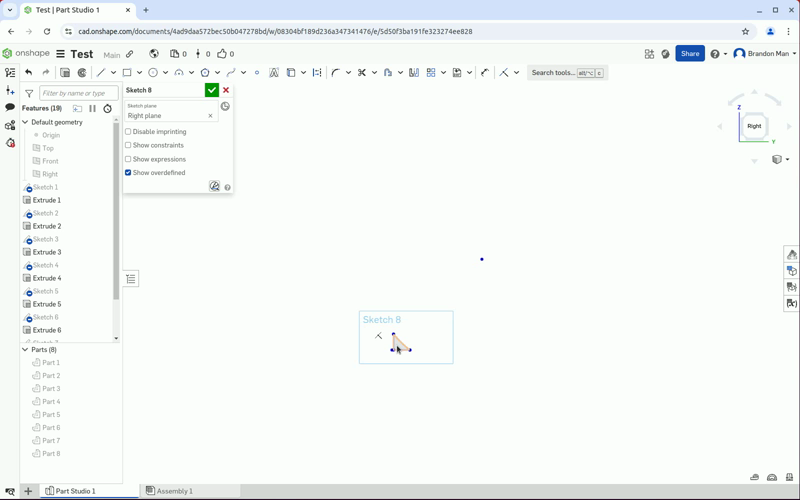
scroll(6)
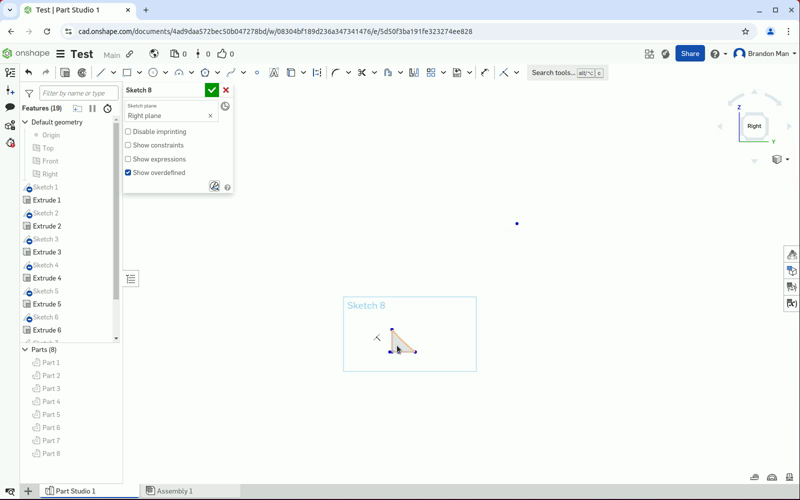
scroll(6)
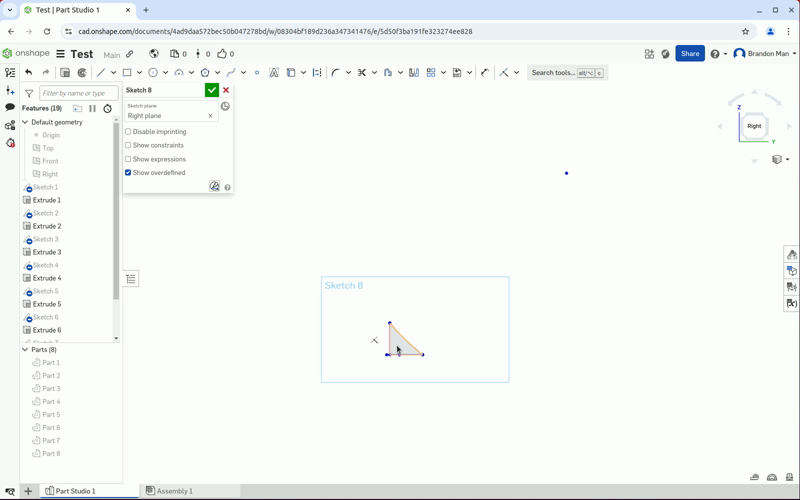
scroll(6)
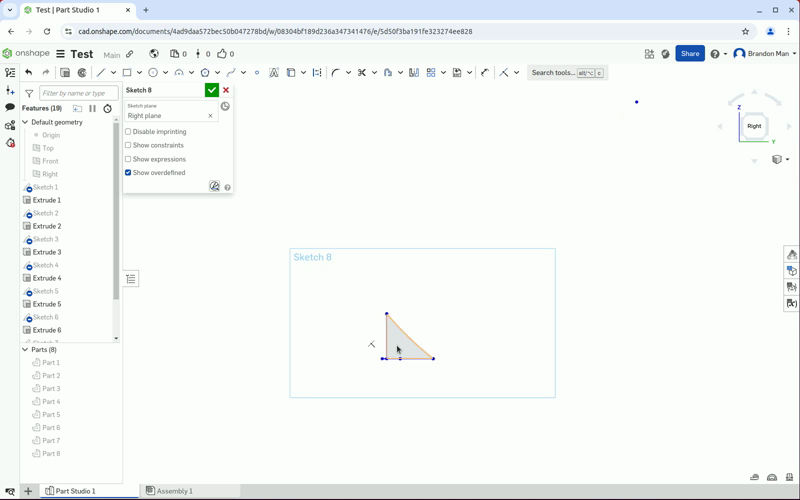
scroll(6)
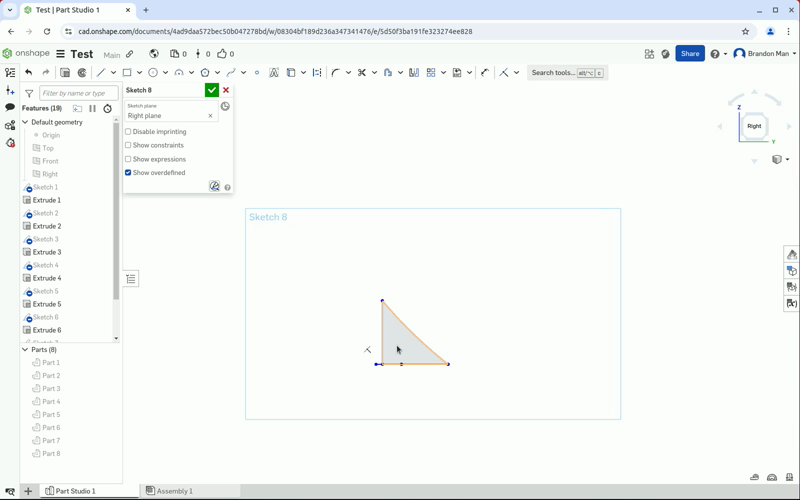
scroll(6)
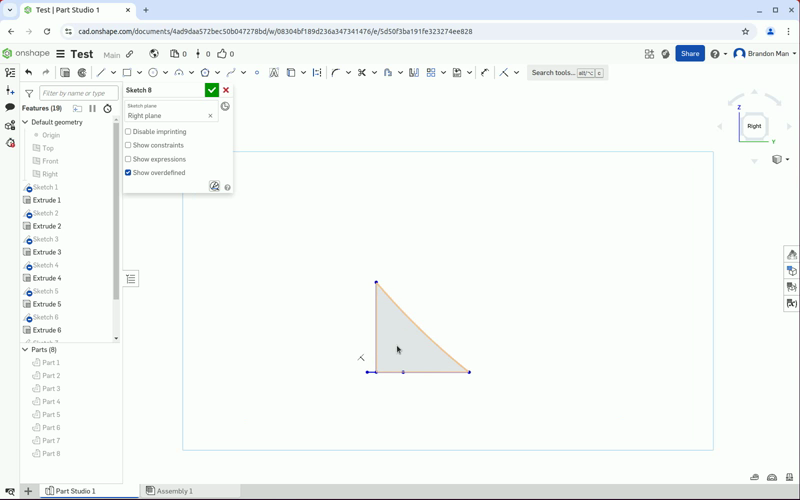
scroll(6)
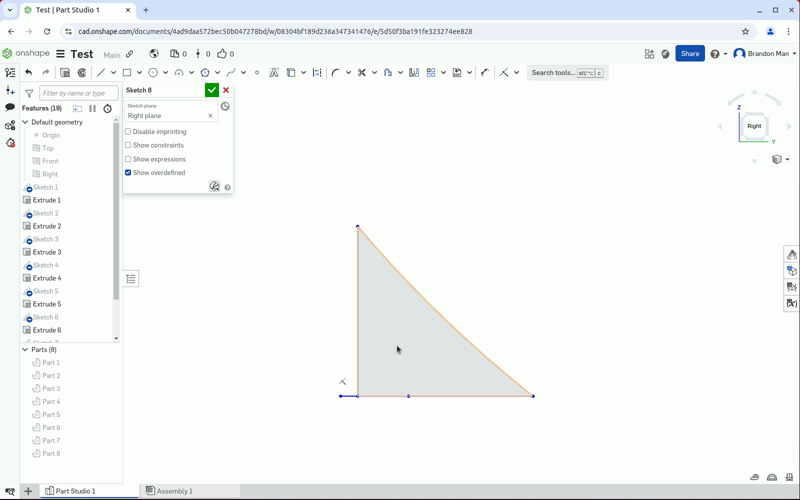
click(397, 345)
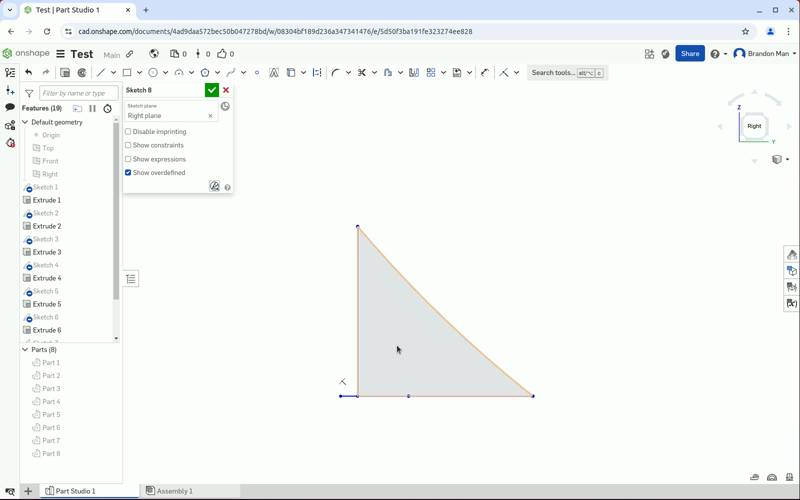
scroll(-6)
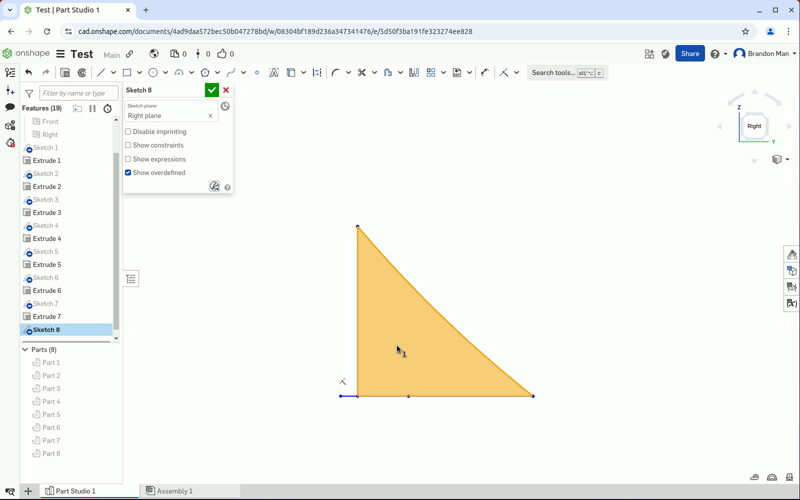
scroll(-6)
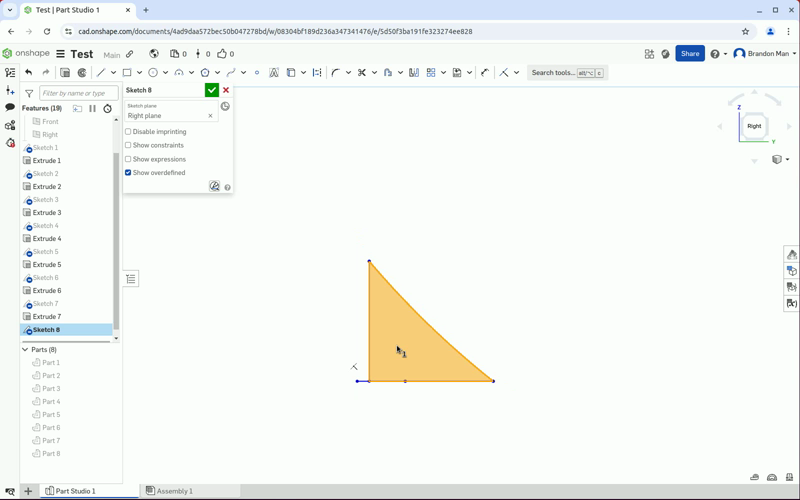
scroll(-6)
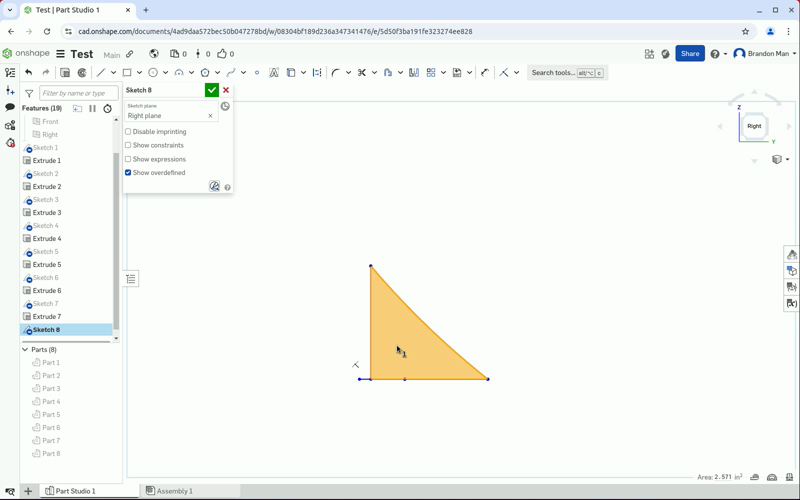
scroll(-6)
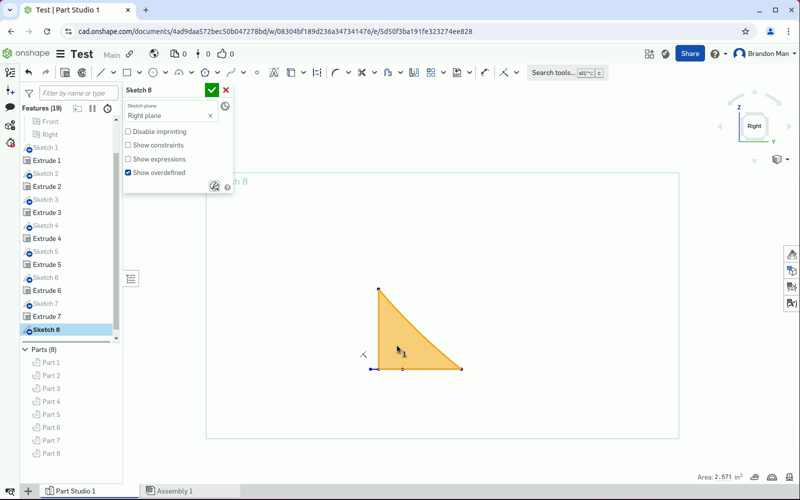
scroll(-6)
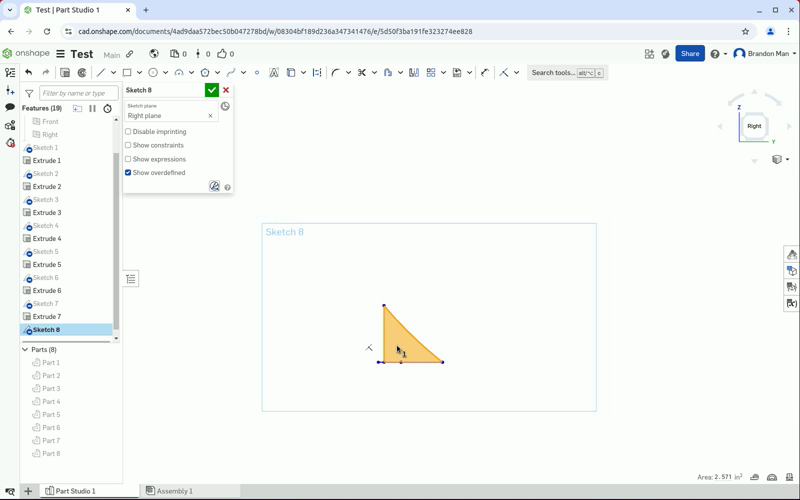
scroll(-6)
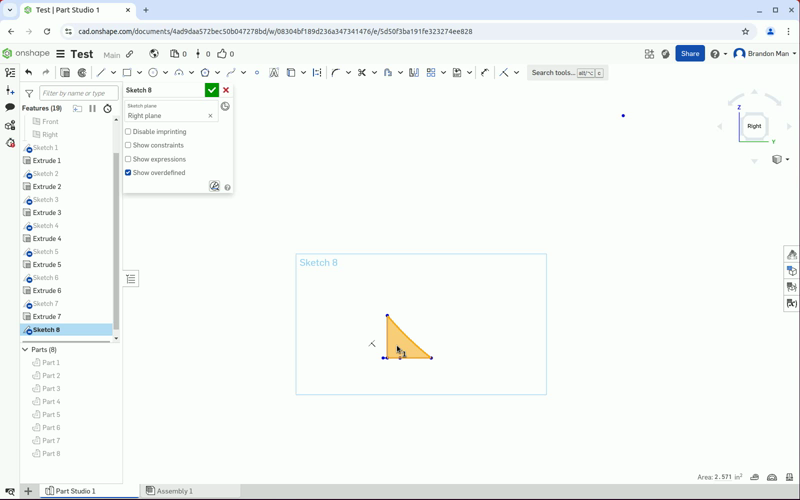
scroll(-6)
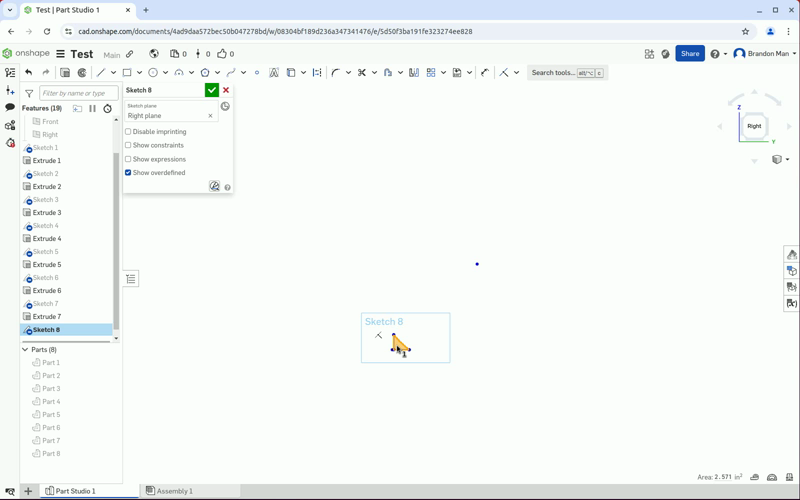
mouse_move(73, 352)
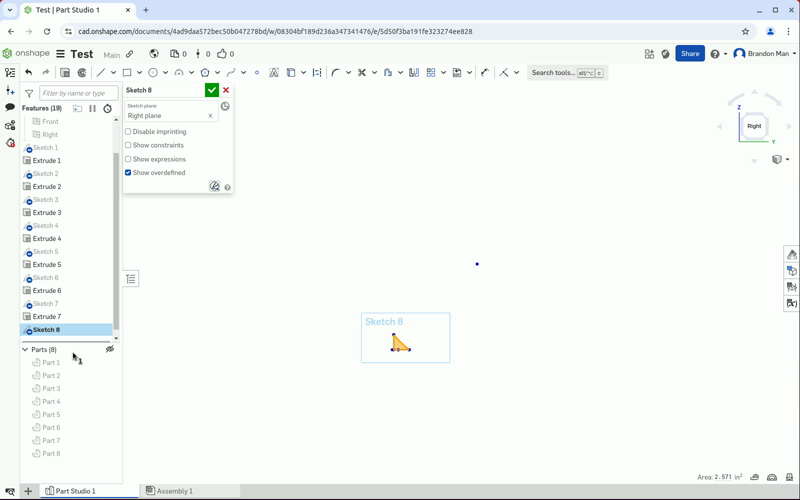
key(shift+y)
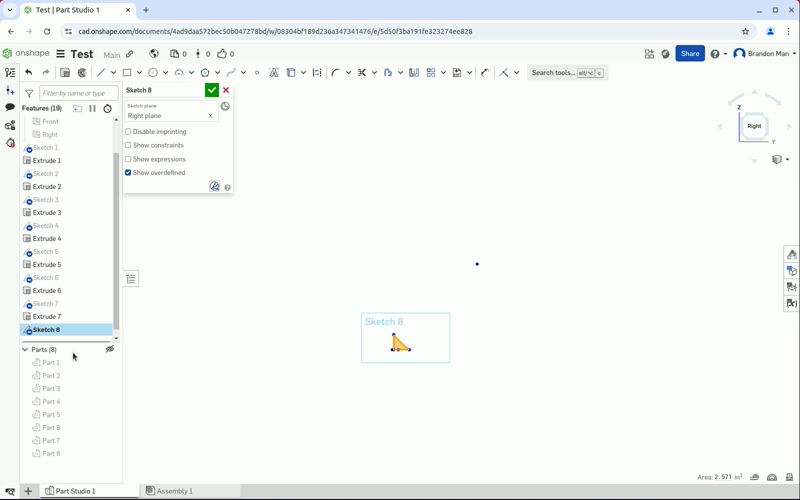
key(shift+e)
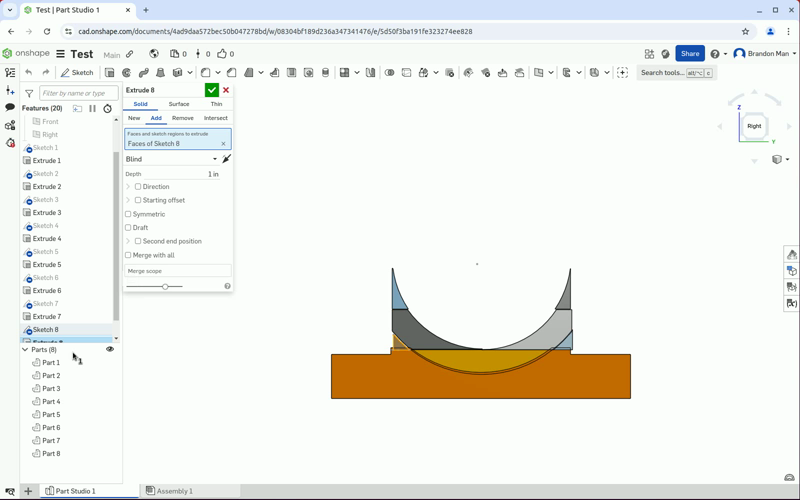
mouse_move(143, 106)
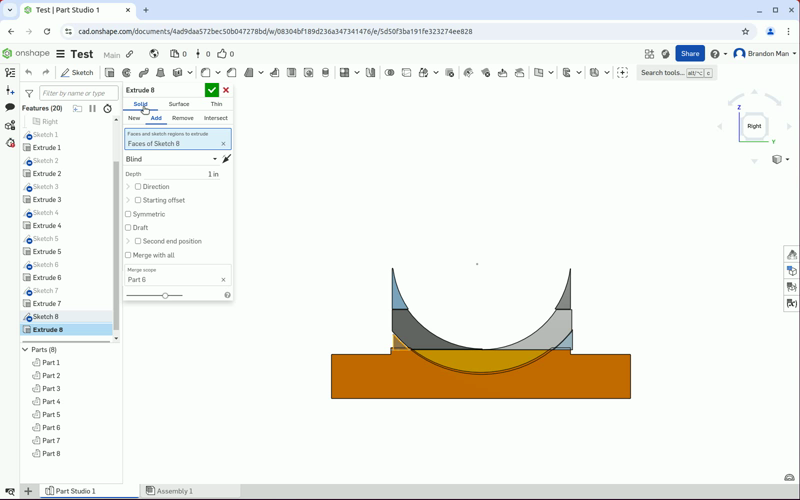
click(143, 106)
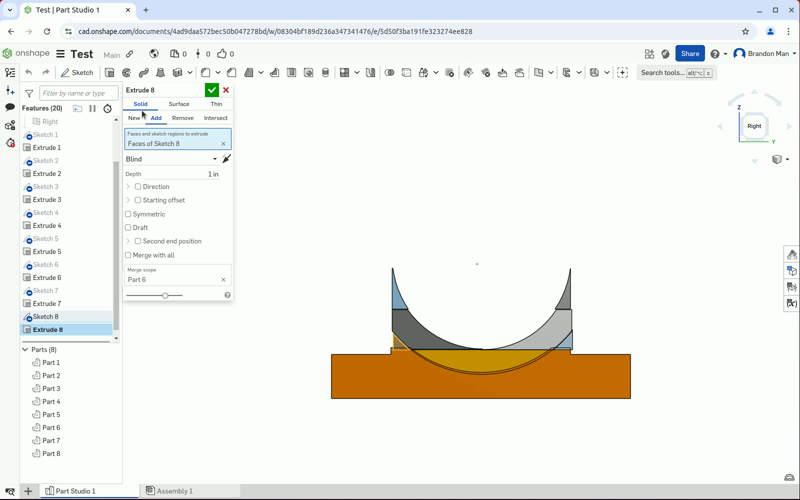
mouse_move(137, 120)
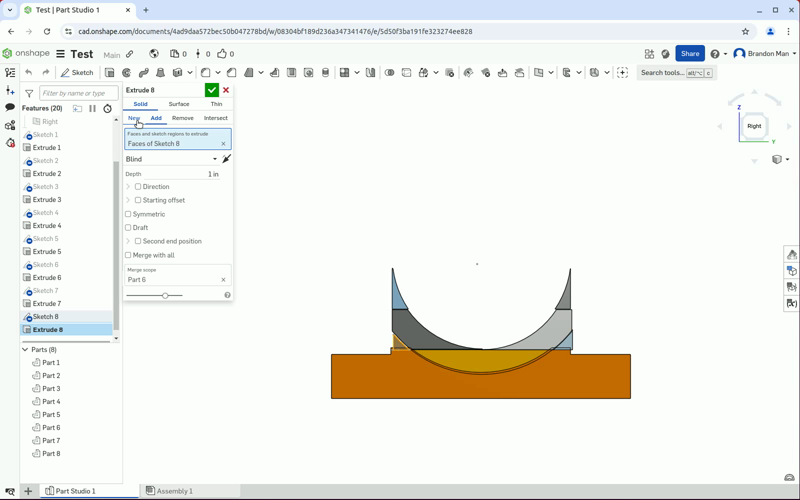
click(137, 120)
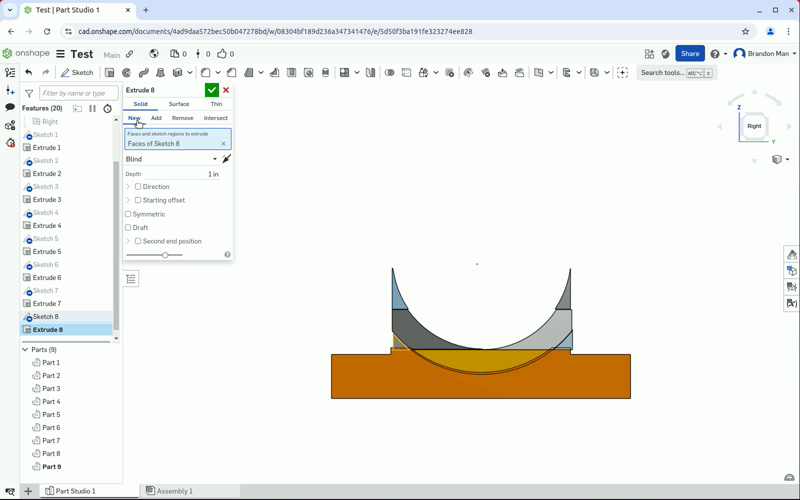
key(tab, 4)
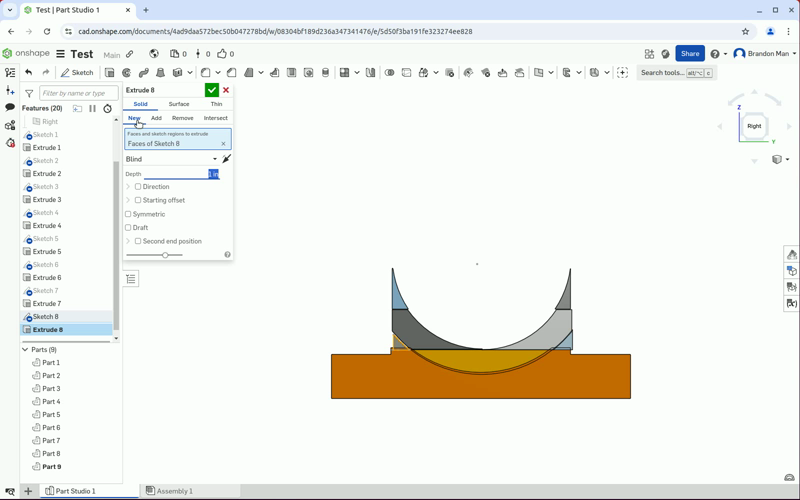
text(15.165)
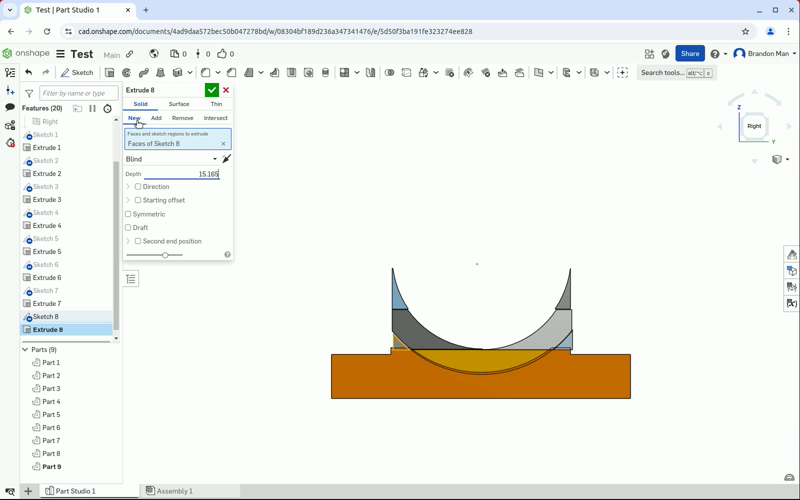
key(enter)
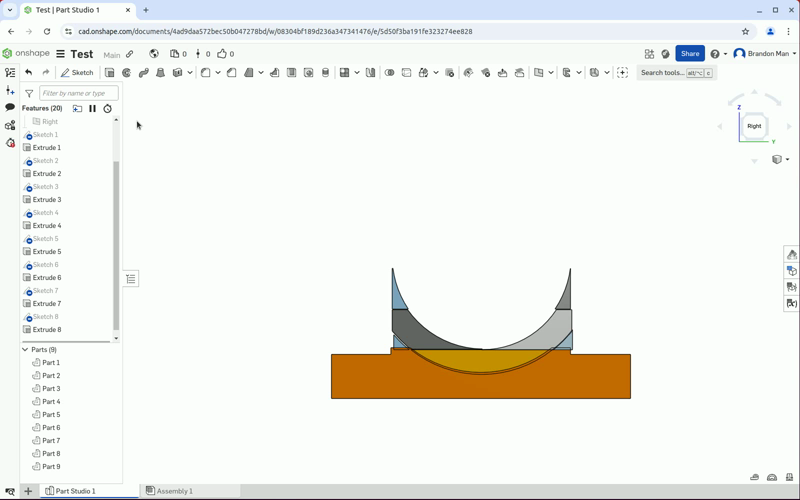
key(shift+h)
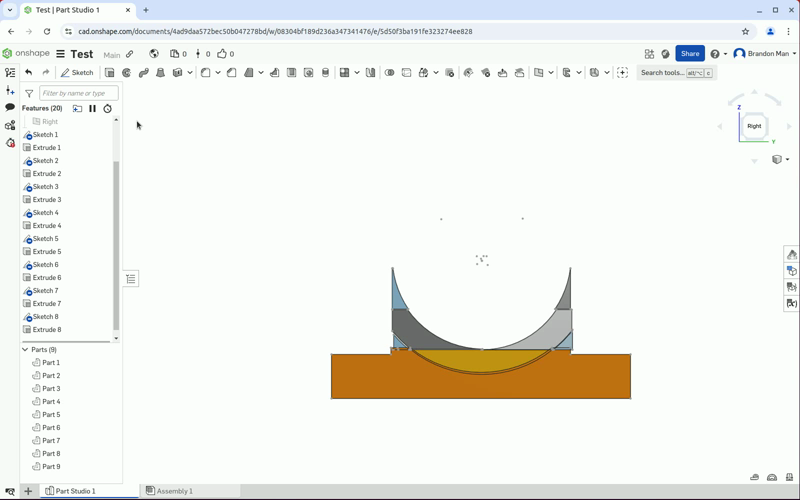
key(shift+h)
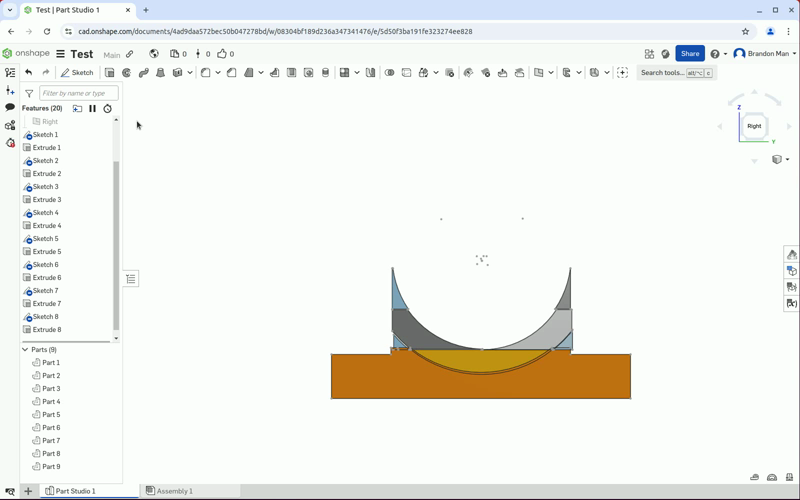
key(shift+7)
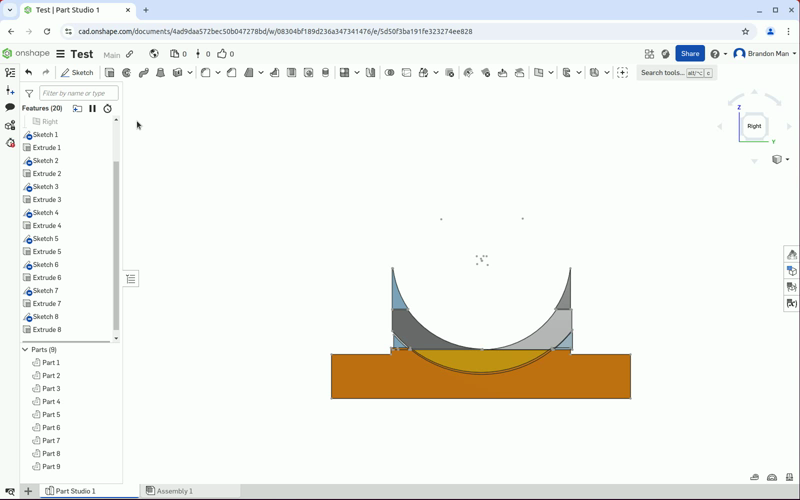
key(right, 2)
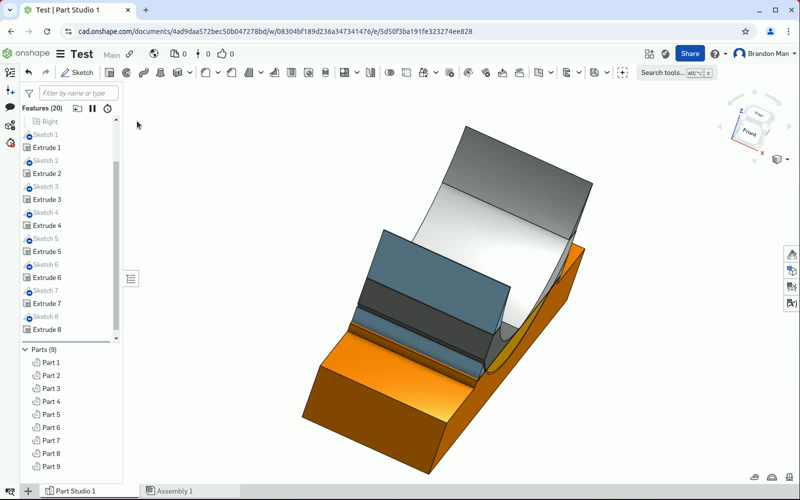
key(down, 2)
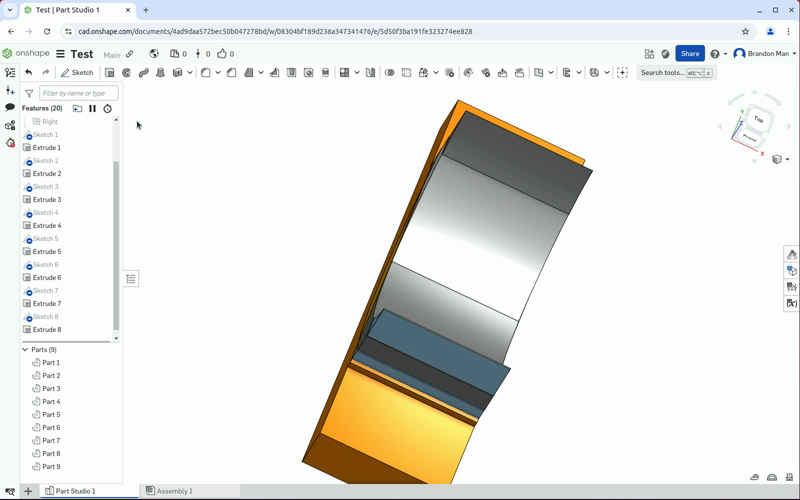
key(up, 2)
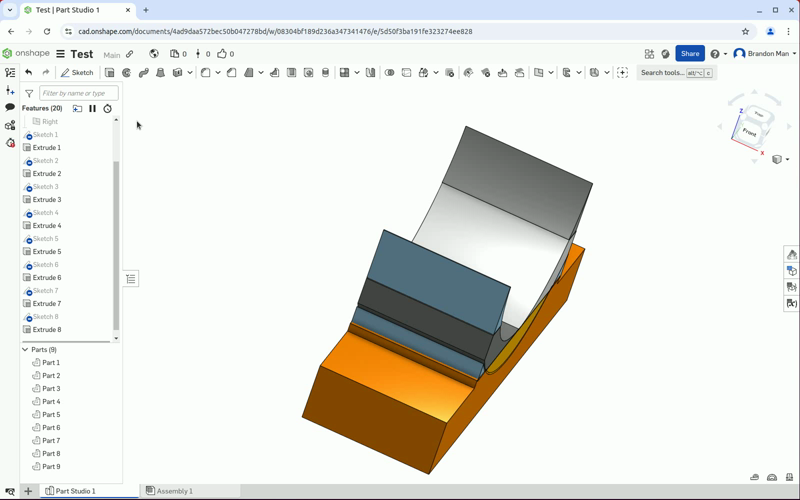
key(left, 2)
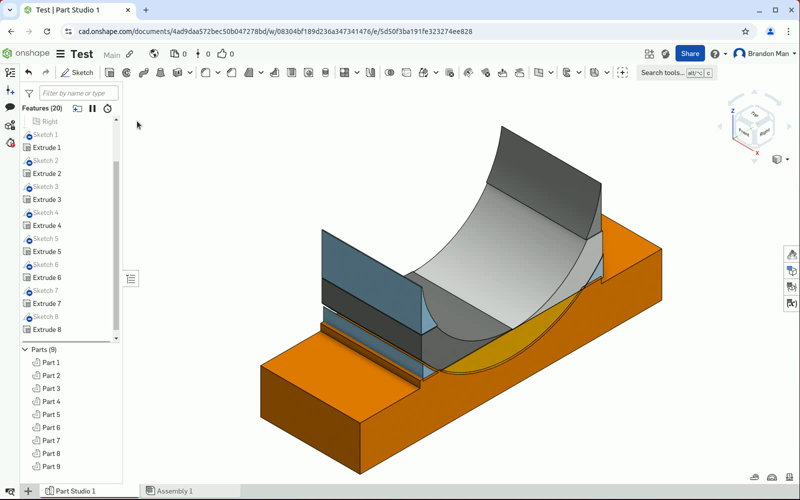
mouse_move(69, 137)
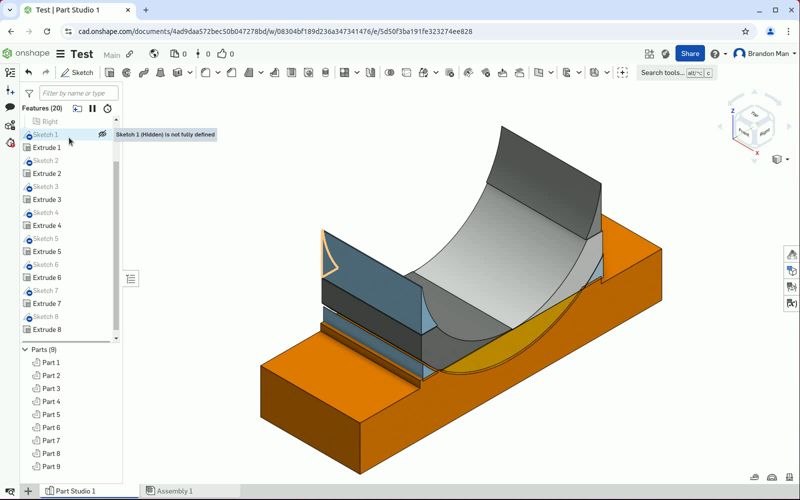
click(69, 137)